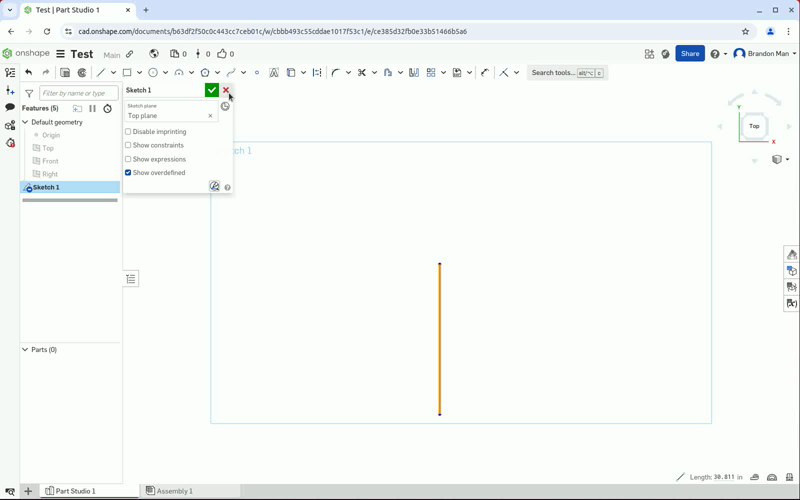
key(shift+h)
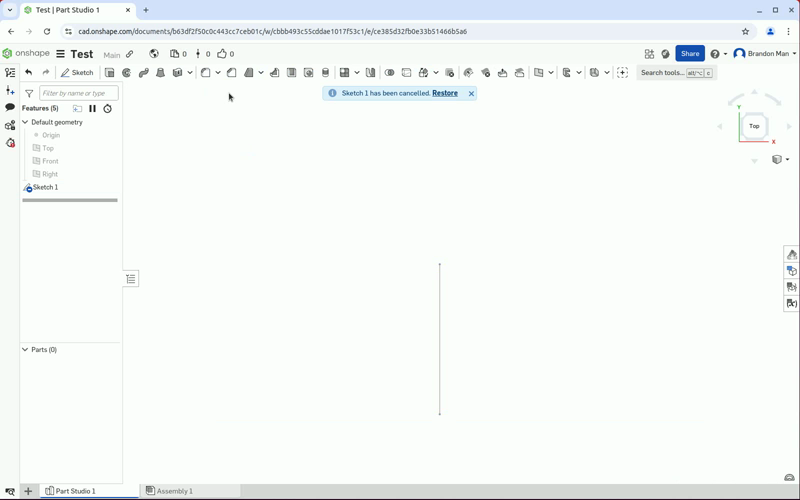
key(shift+s)
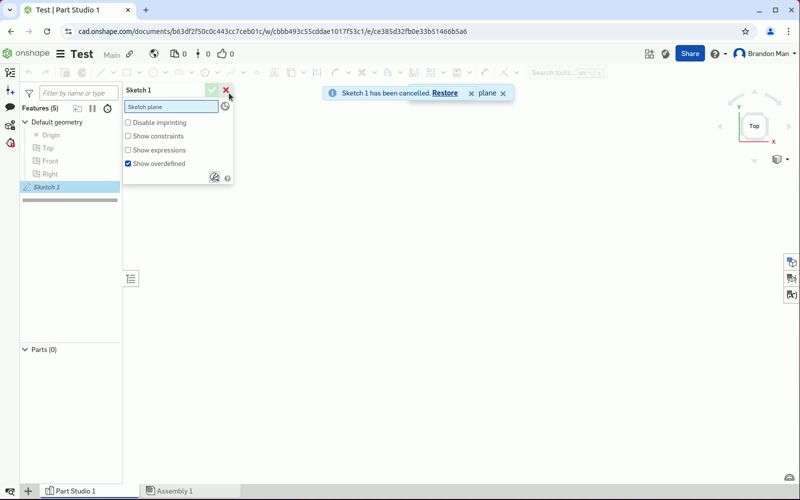
mouse_move(73, 150)
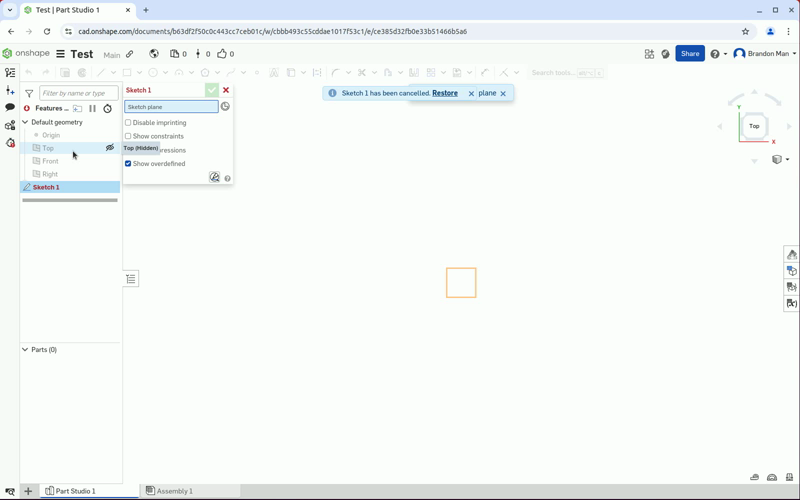
click(73, 150)
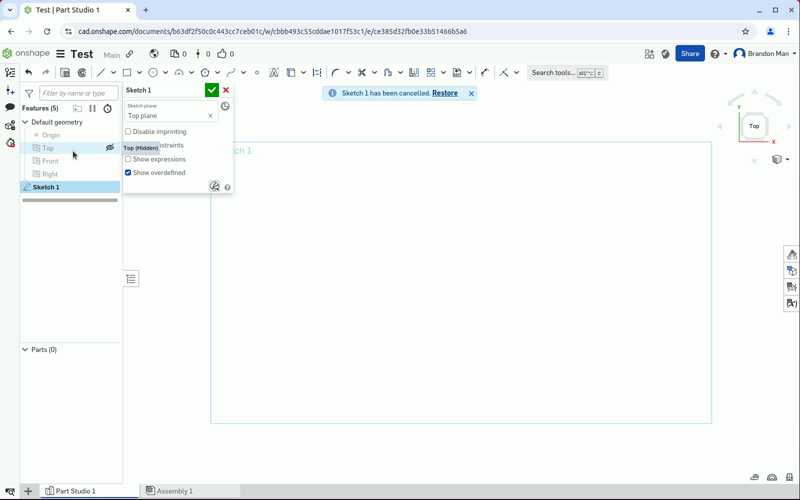
mouse_move(73, 352)
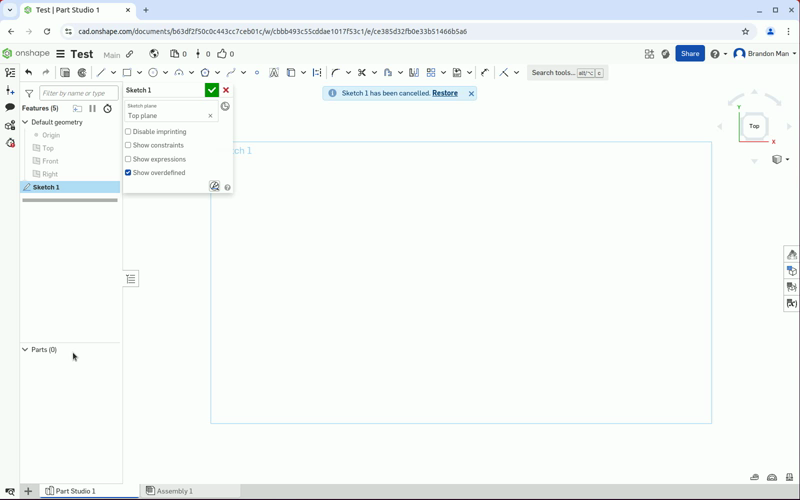
key(y)
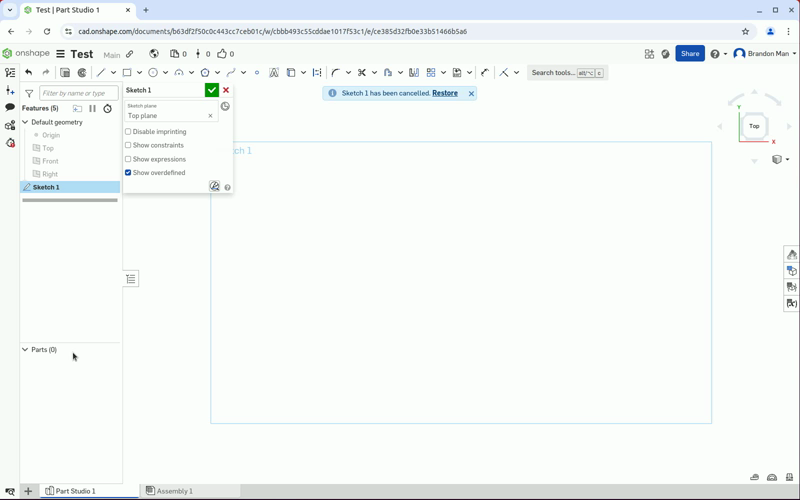
key(l)
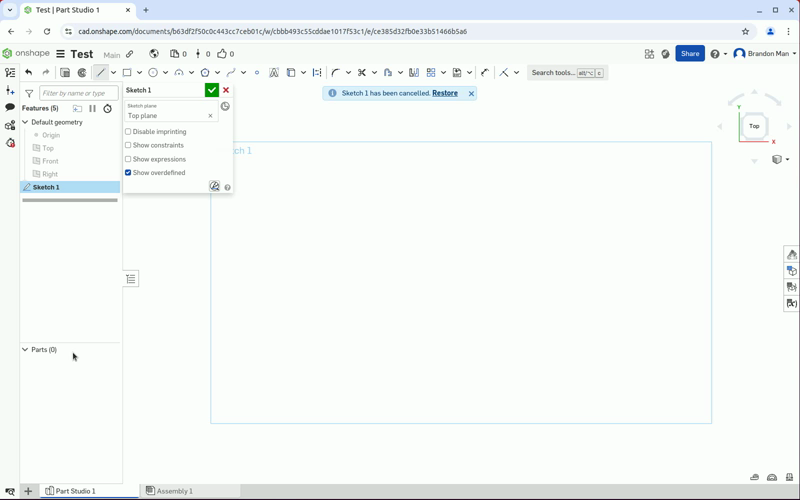
key_down(shift)
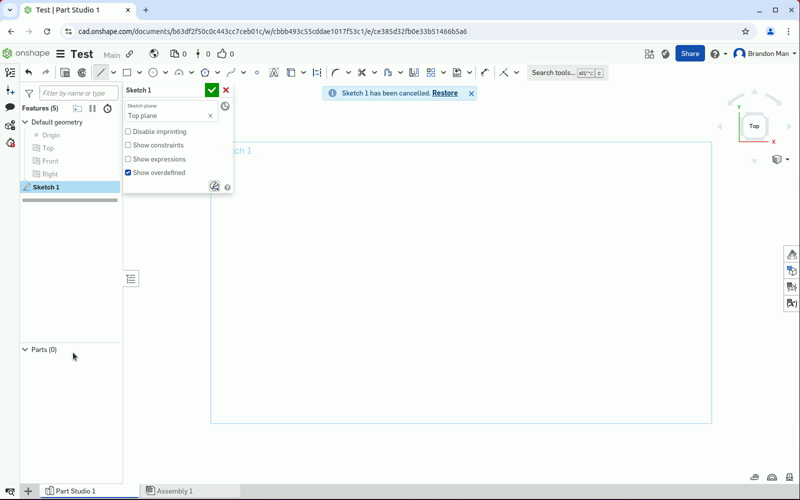
mouse_move(393, 270)
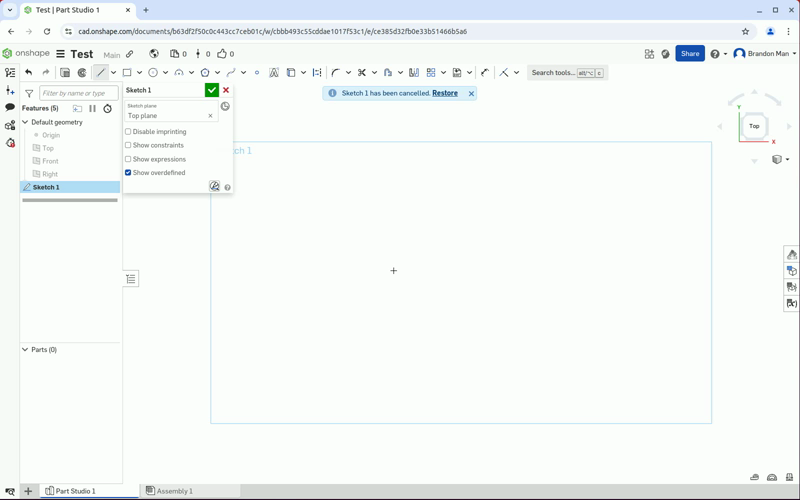
click(393, 270)
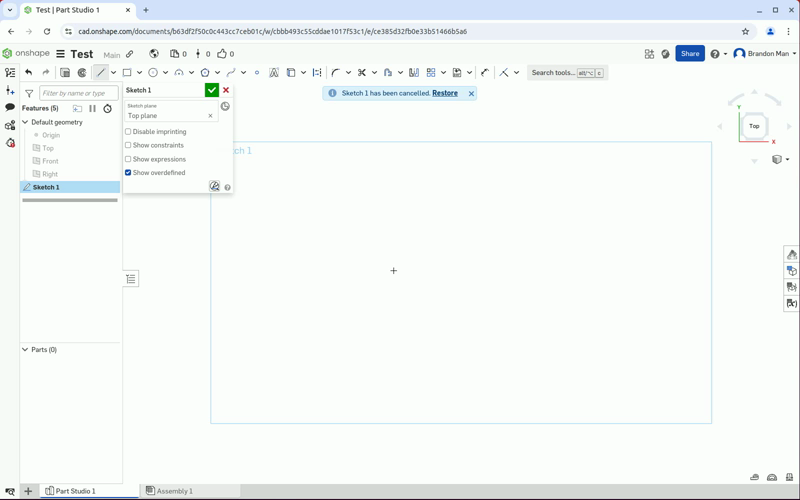
key_up(shift)
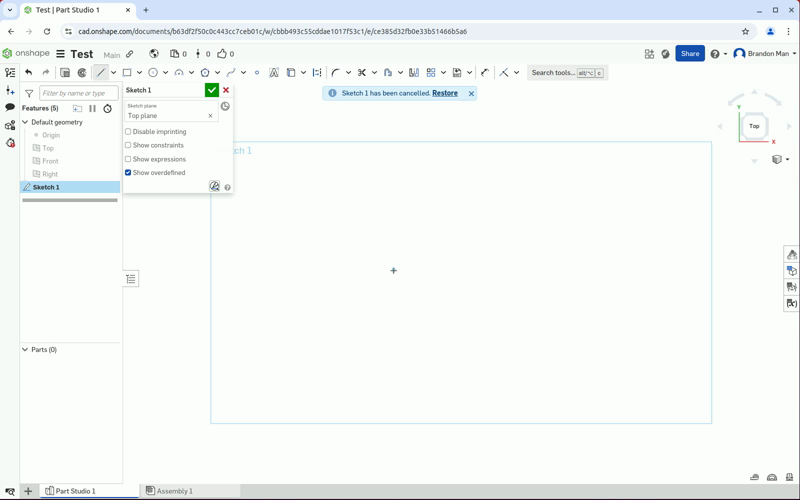
key_down(shift)
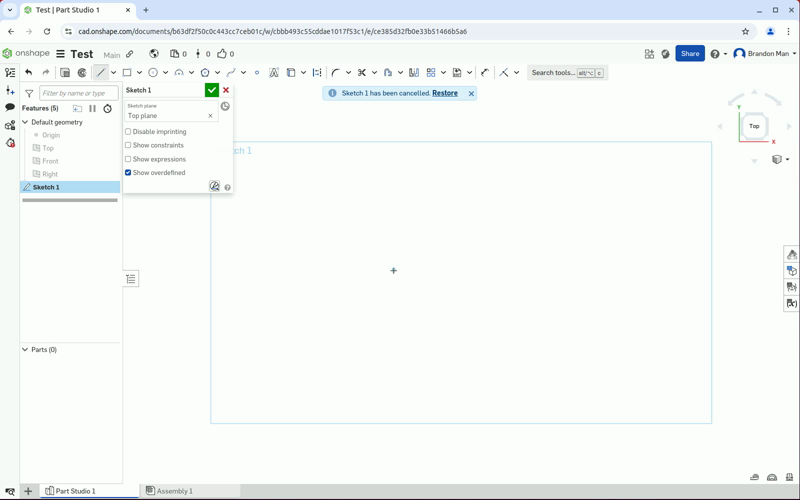
mouse_move(423, 270)
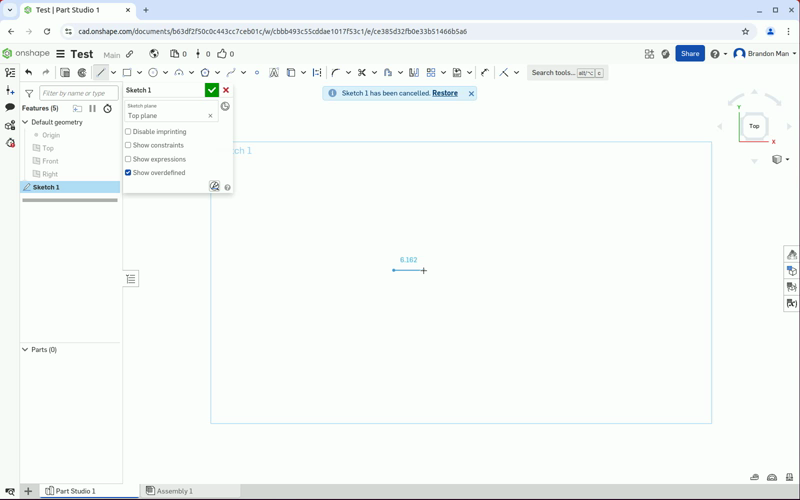
mouse_move(433, 294)
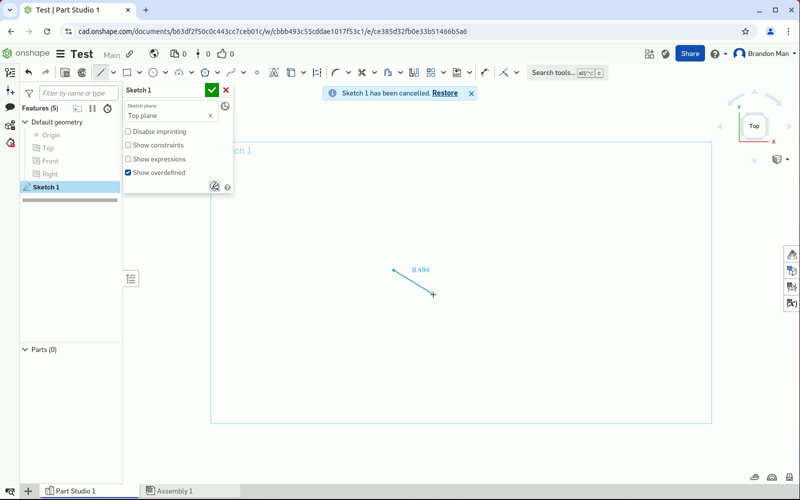
click(433, 294)
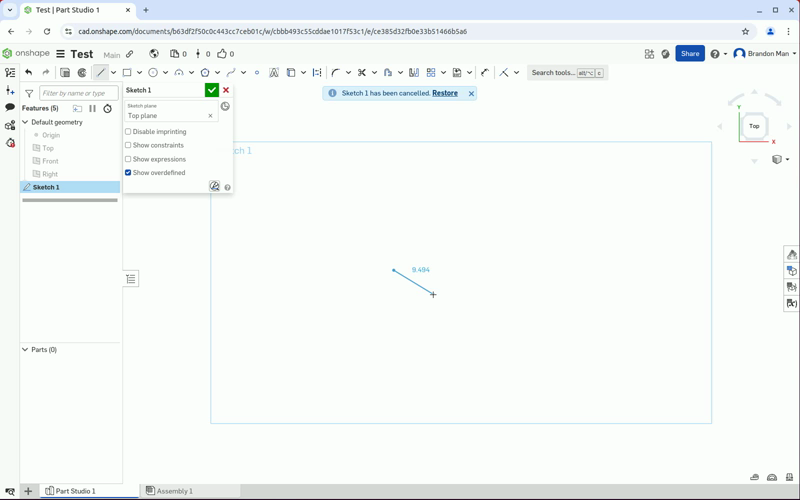
key_up(shift)
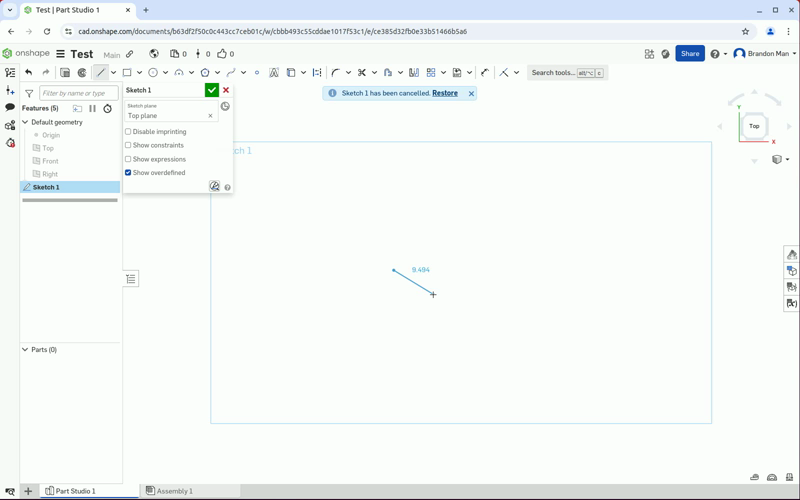
key_down(shift)
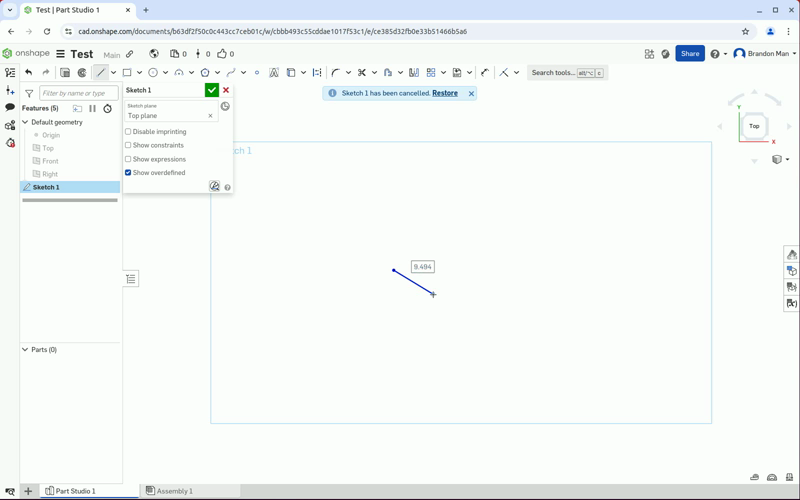
mouse_move(463, 294)
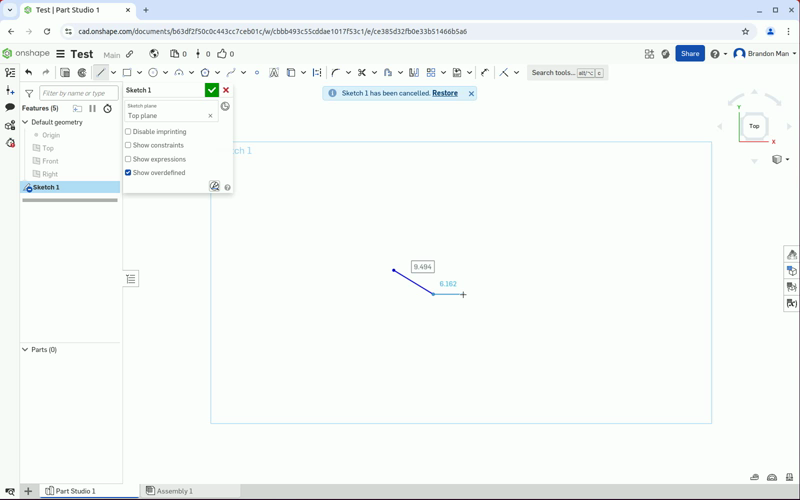
mouse_move(415, 337)
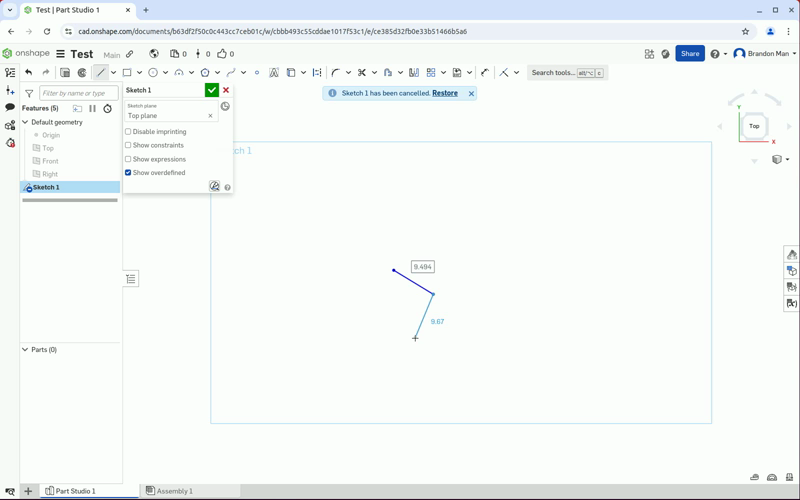
click(415, 337)
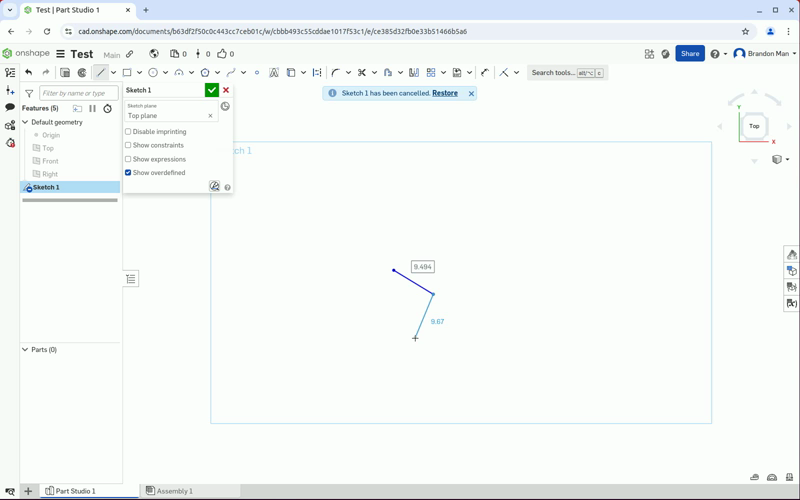
key_up(shift)
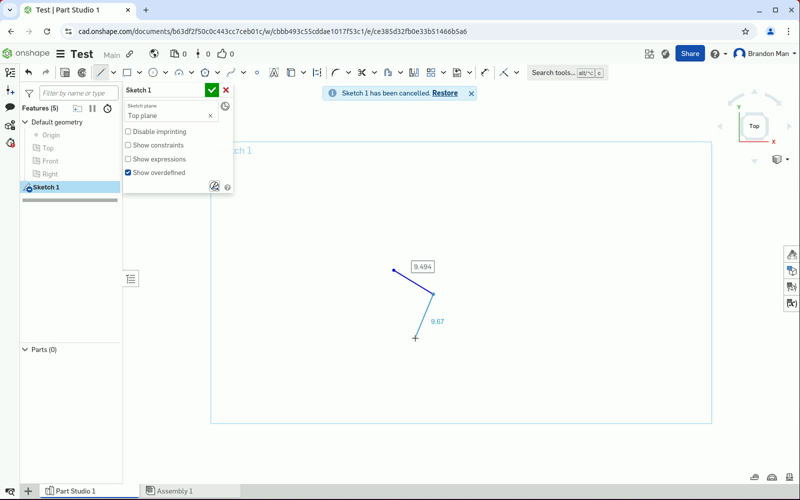
key_down(shift)
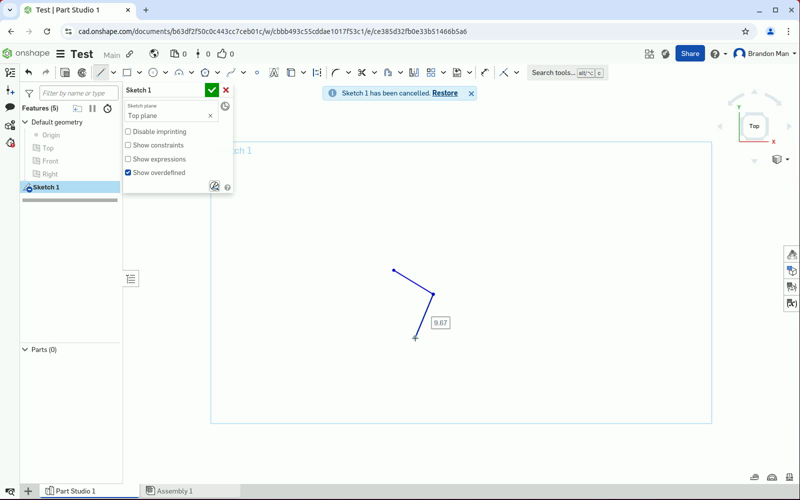
mouse_move(445, 337)
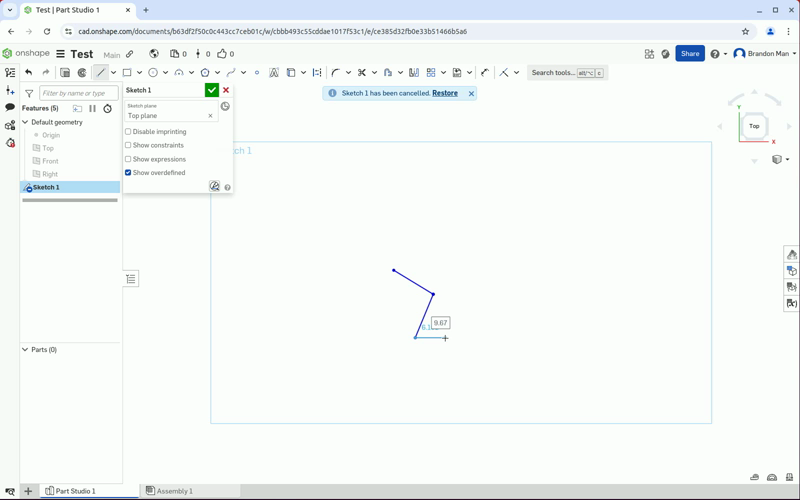
mouse_move(461, 309)
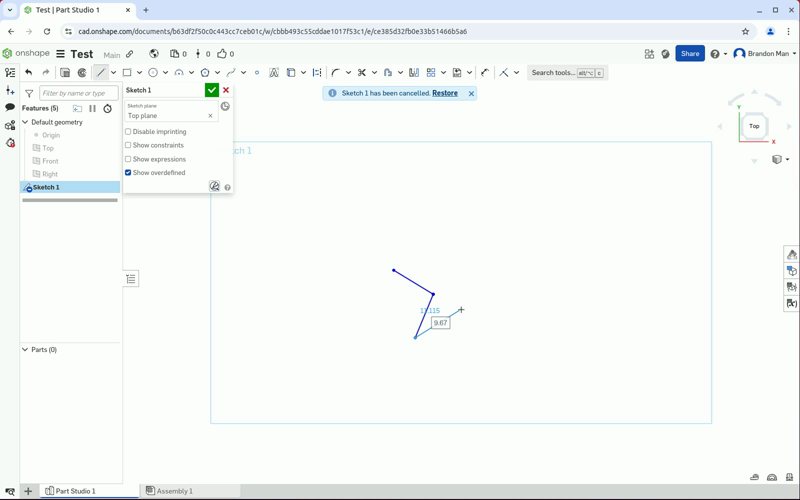
click(461, 309)
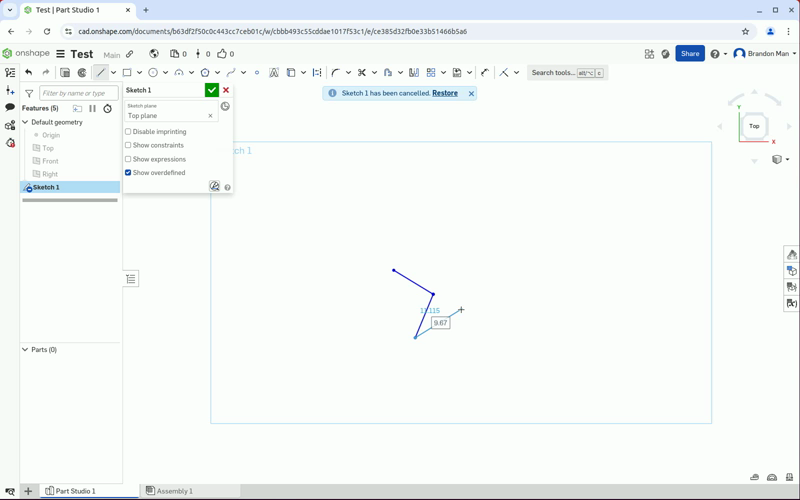
key_up(shift)
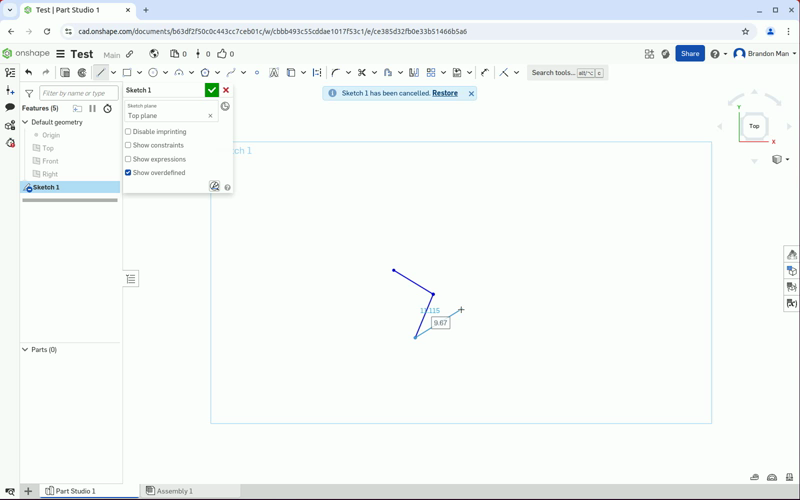
key_down(shift)
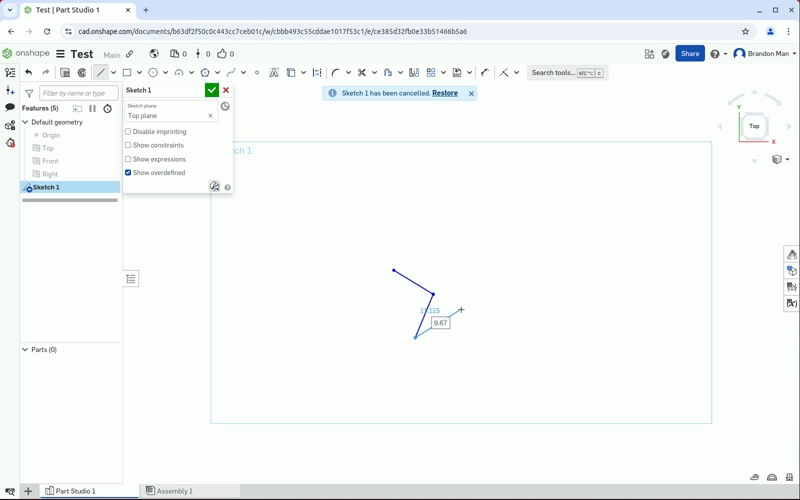
mouse_move(491, 309)
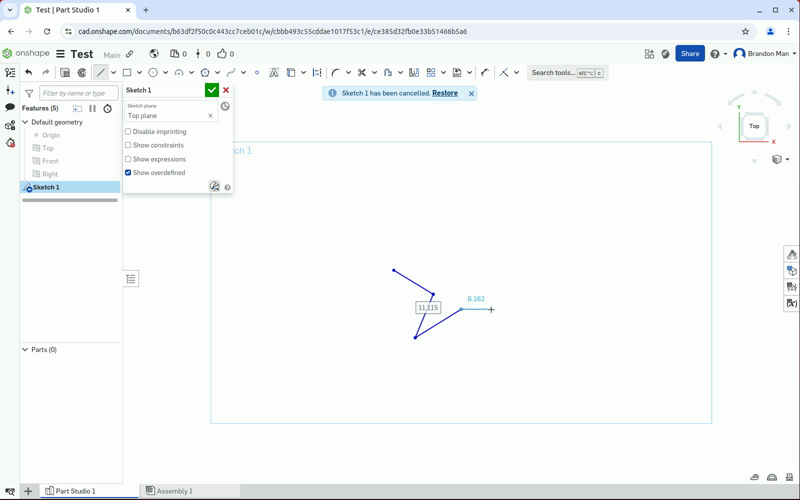
mouse_move(506, 337)
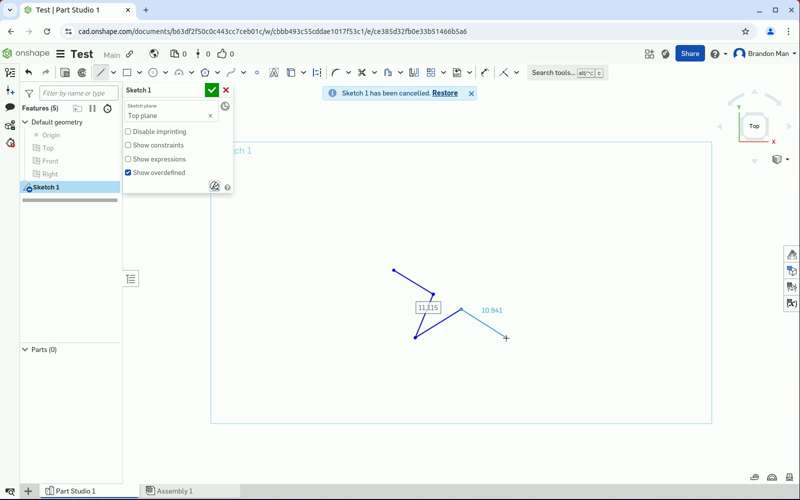
click(506, 337)
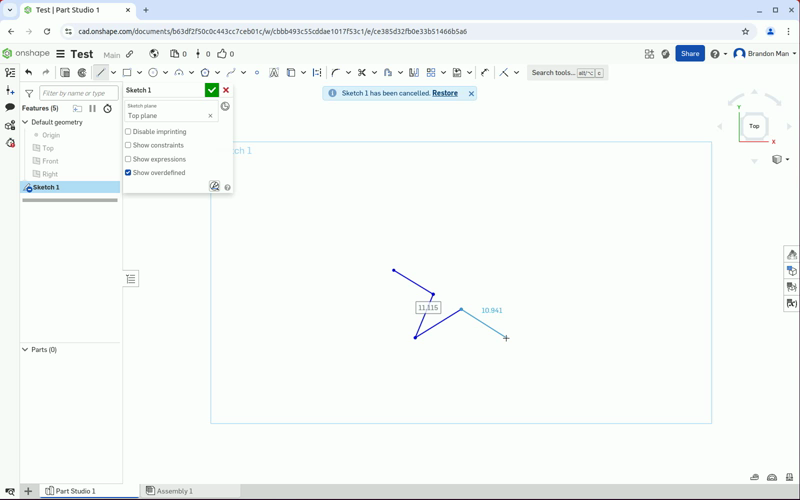
key_up(shift)
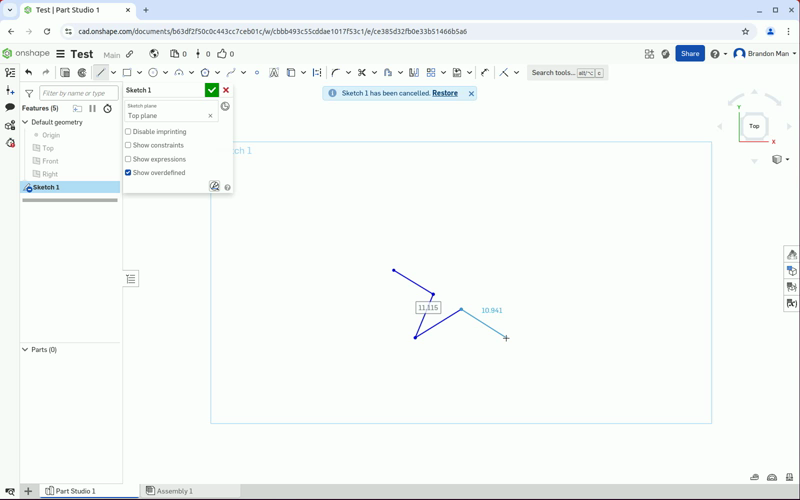
key_down(shift)
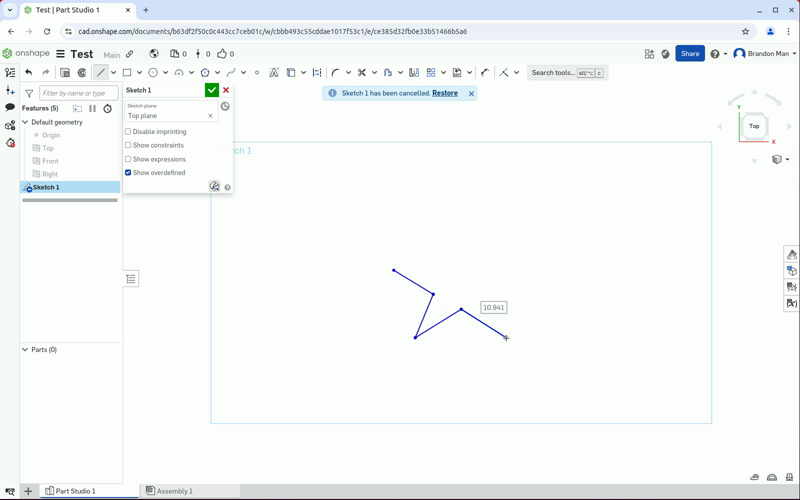
mouse_move(536, 337)
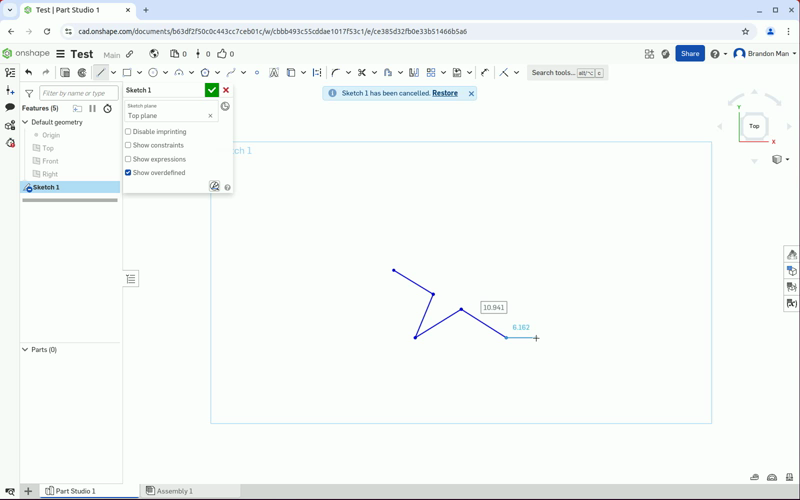
mouse_move(488, 294)
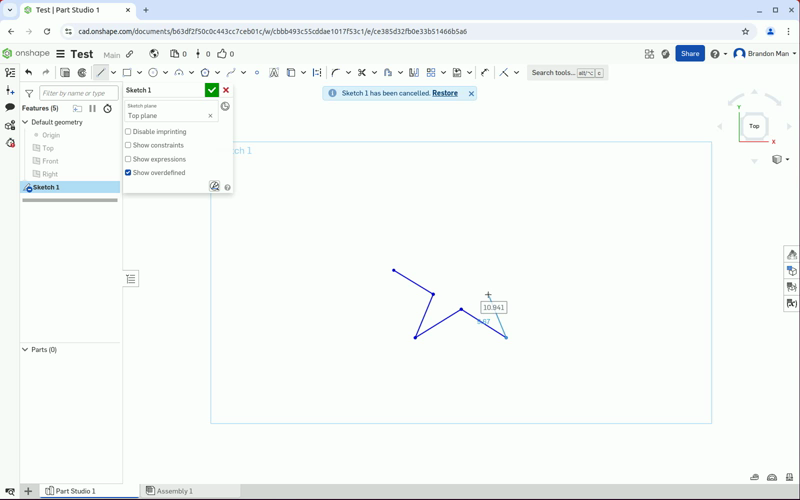
click(488, 294)
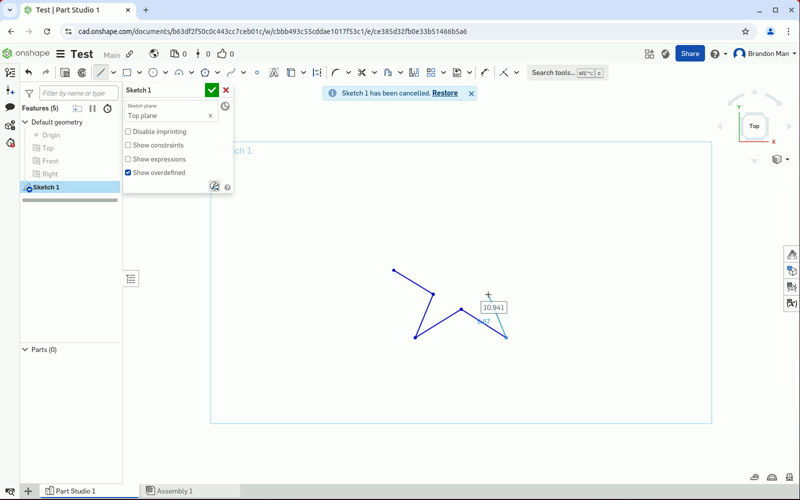
key_up(shift)
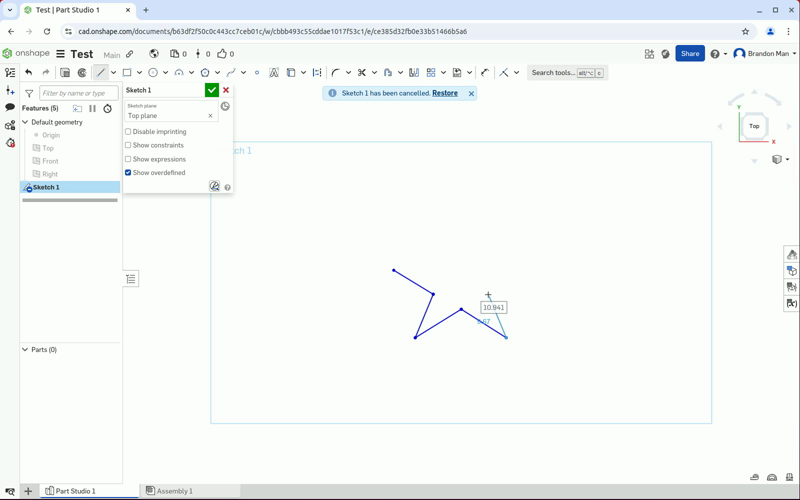
key_down(shift)
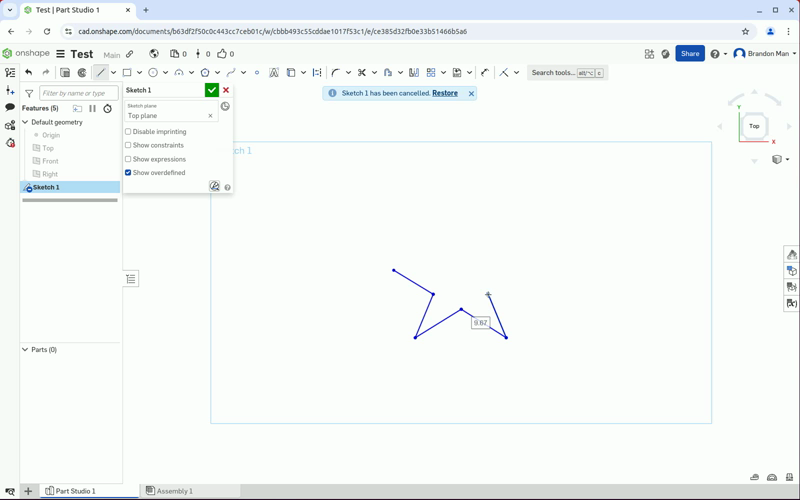
mouse_move(518, 294)
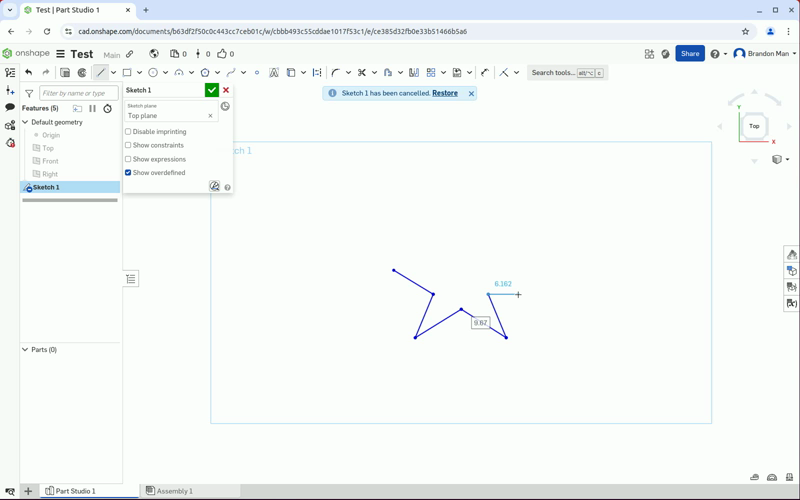
mouse_move(527, 270)
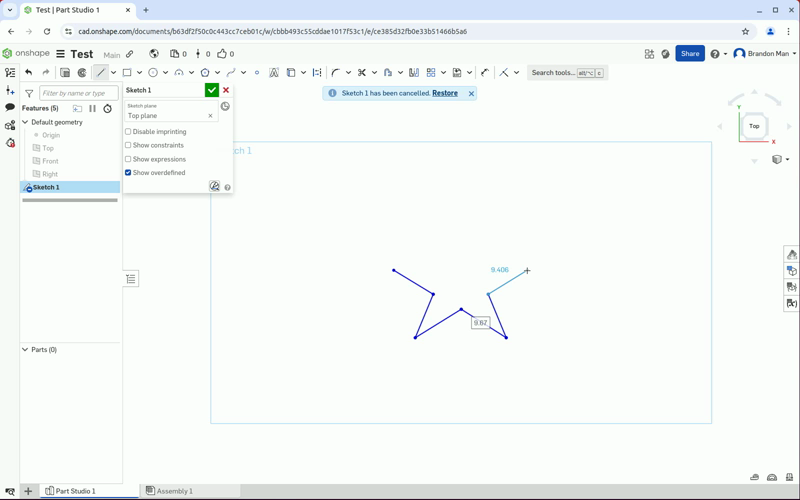
click(527, 270)
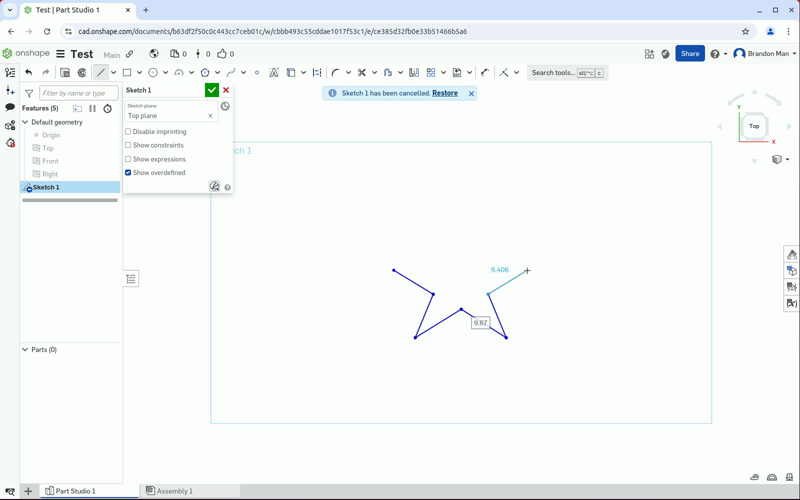
key_up(shift)
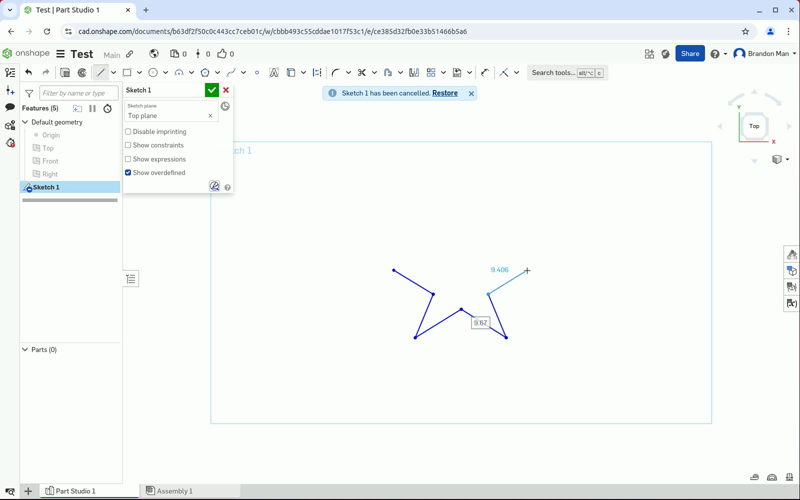
key_down(shift)
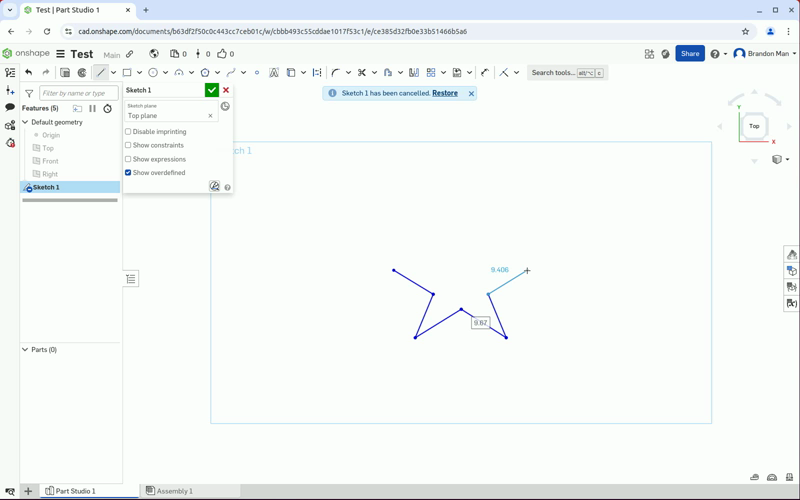
mouse_move(557, 270)
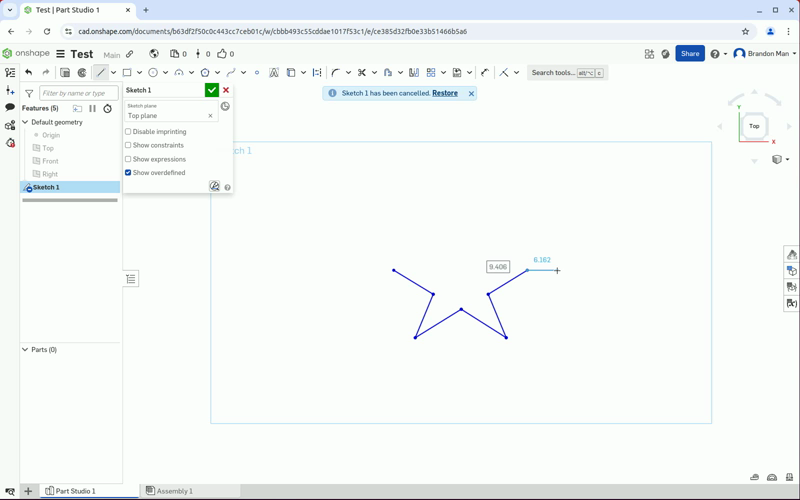
mouse_move(478, 270)
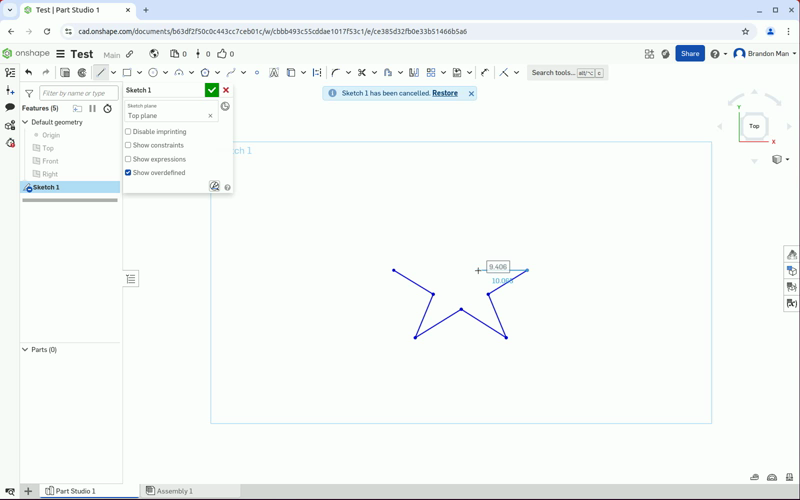
click(478, 270)
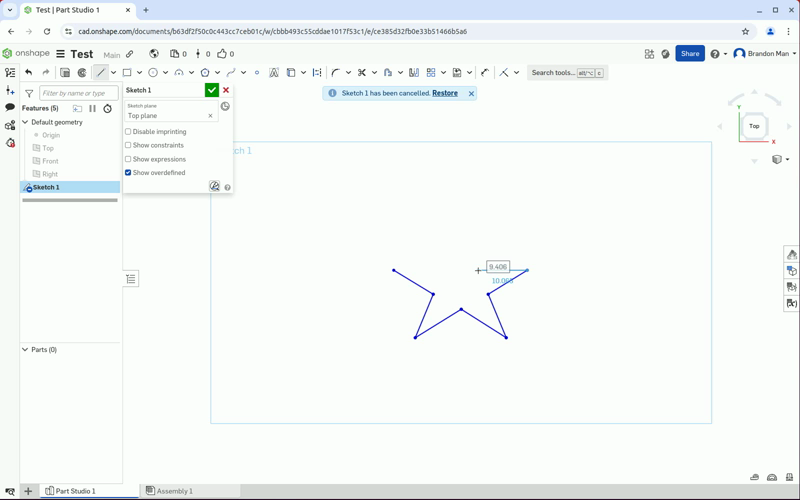
key_up(shift)
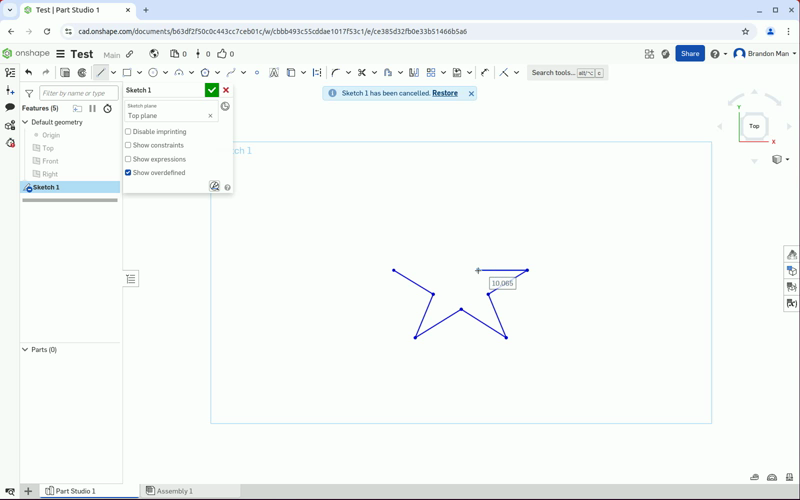
key_down(shift)
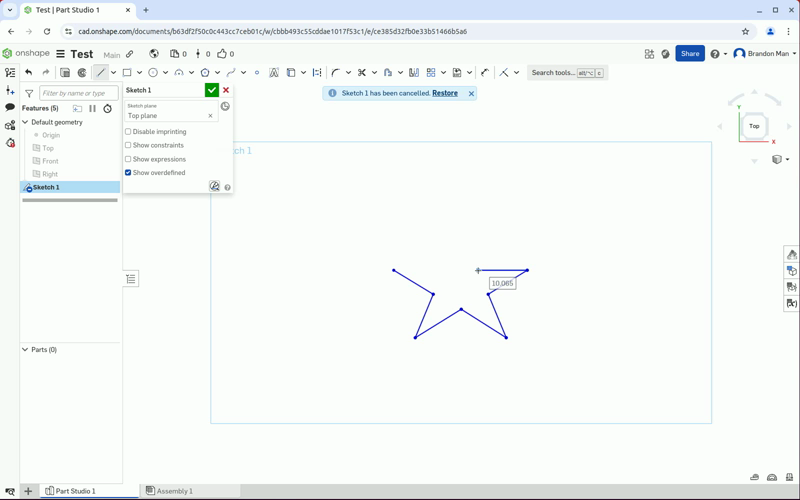
mouse_move(508, 270)
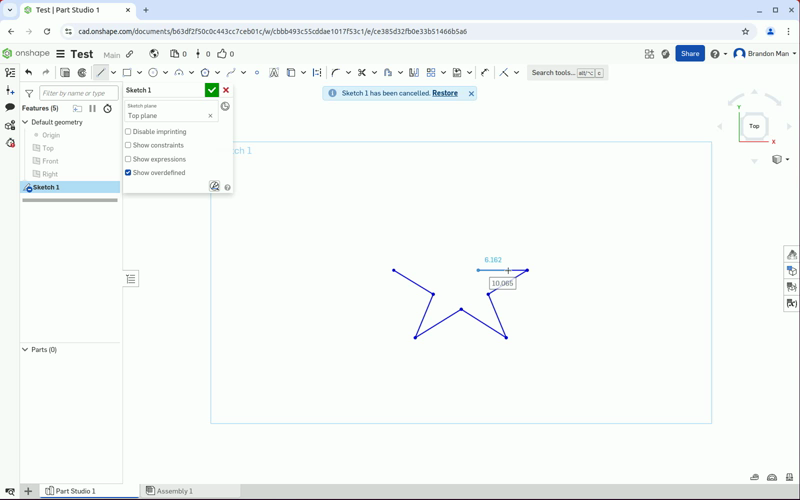
mouse_move(461, 228)
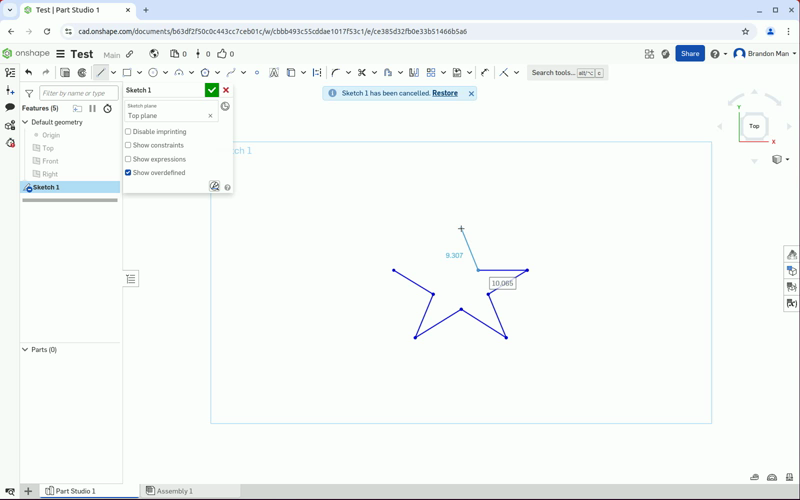
click(461, 228)
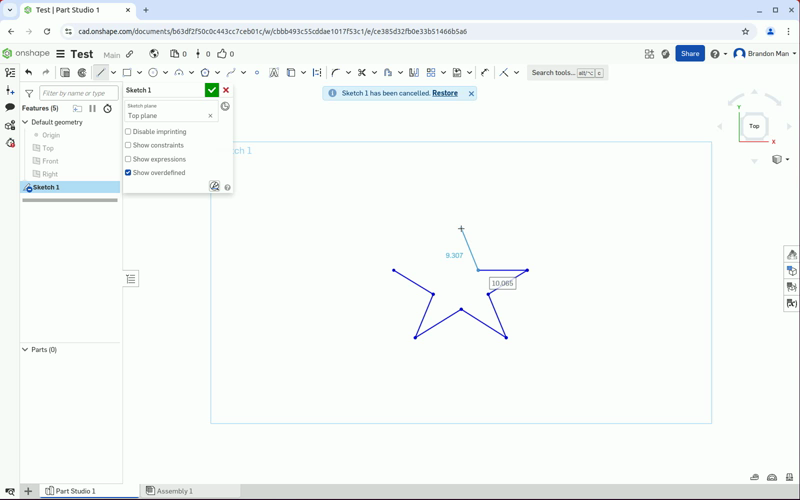
key_up(shift)
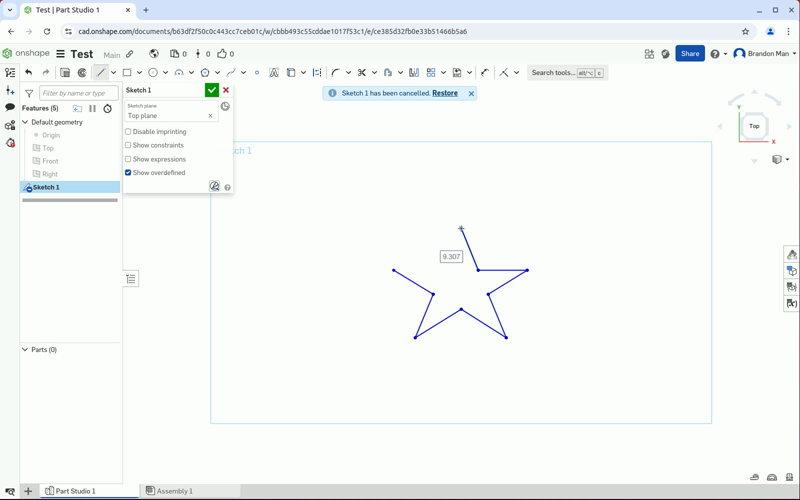
key_down(shift)
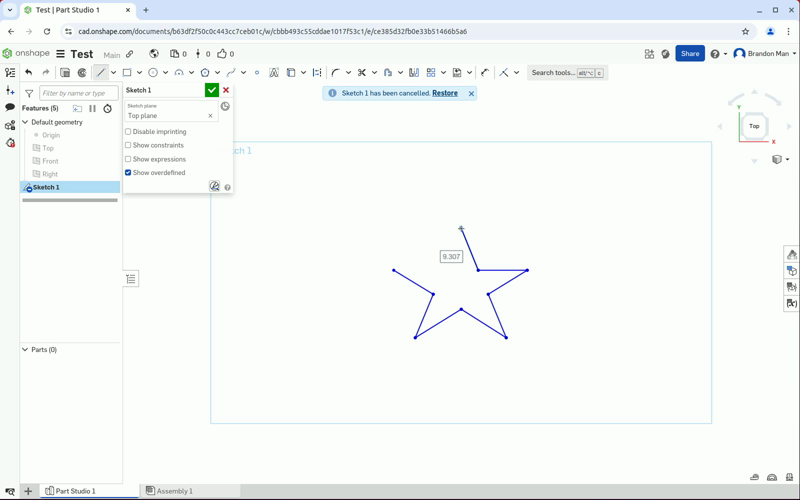
mouse_move(491, 228)
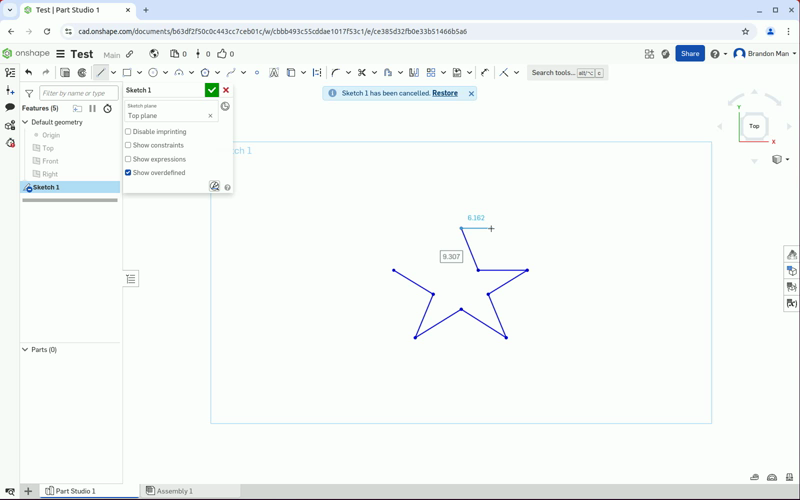
mouse_move(443, 270)
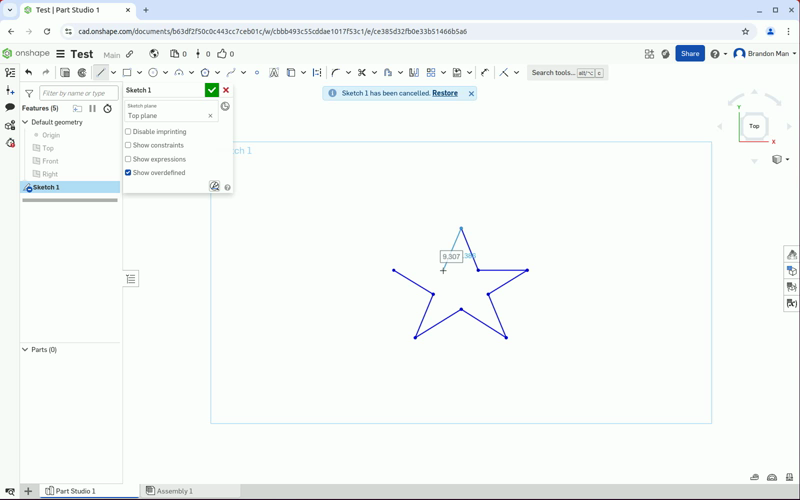
click(443, 270)
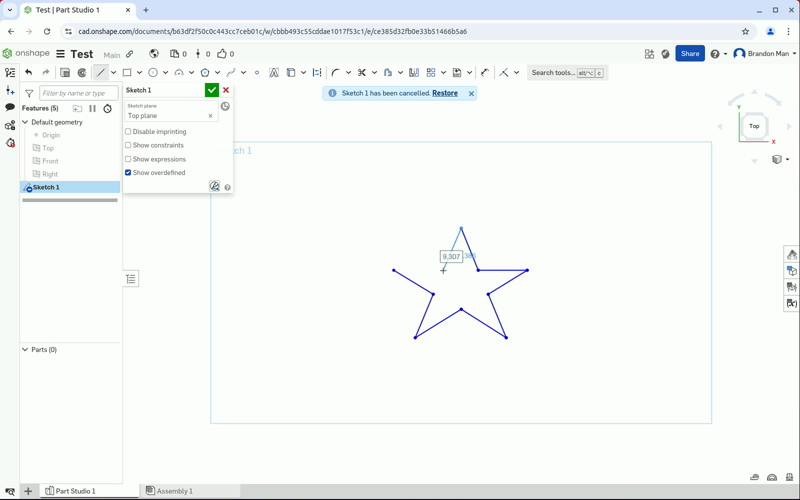
key_up(shift)
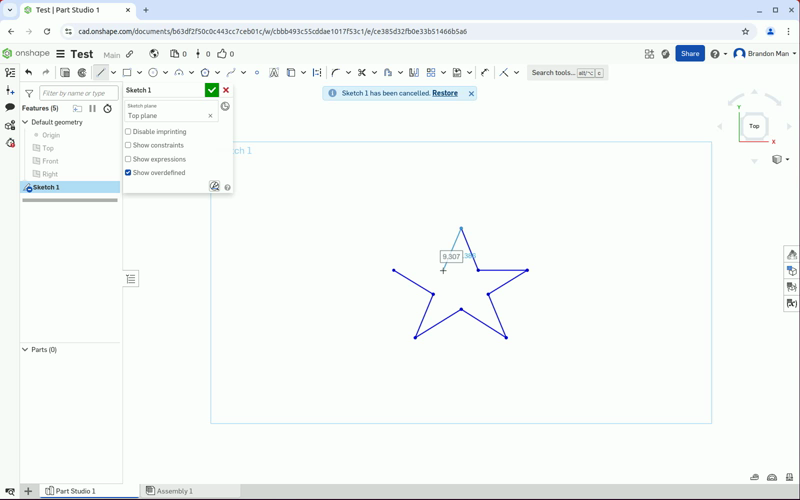
mouse_move(473, 270)
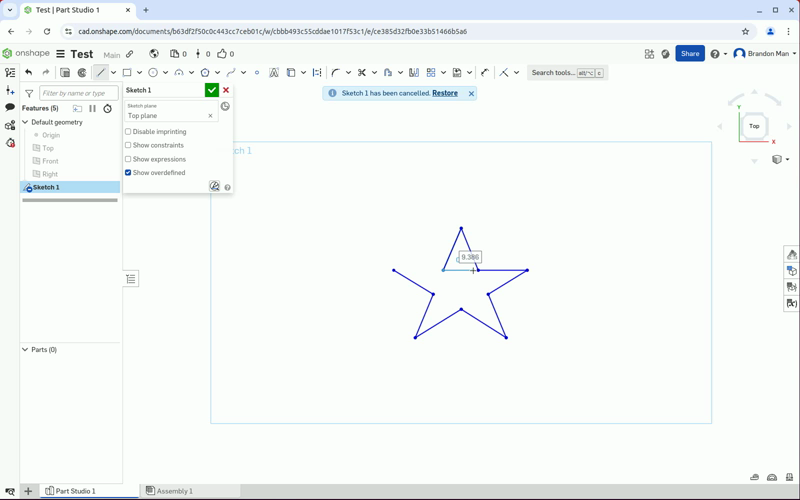
key_down(shift)
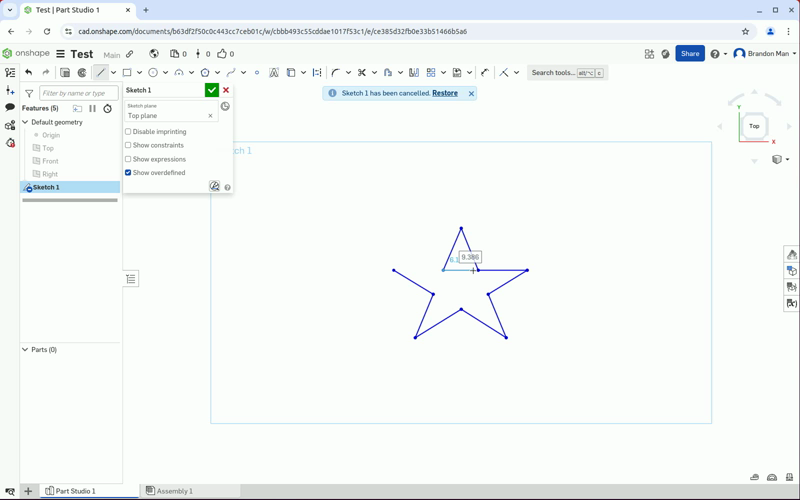
mouse_move(393, 270)
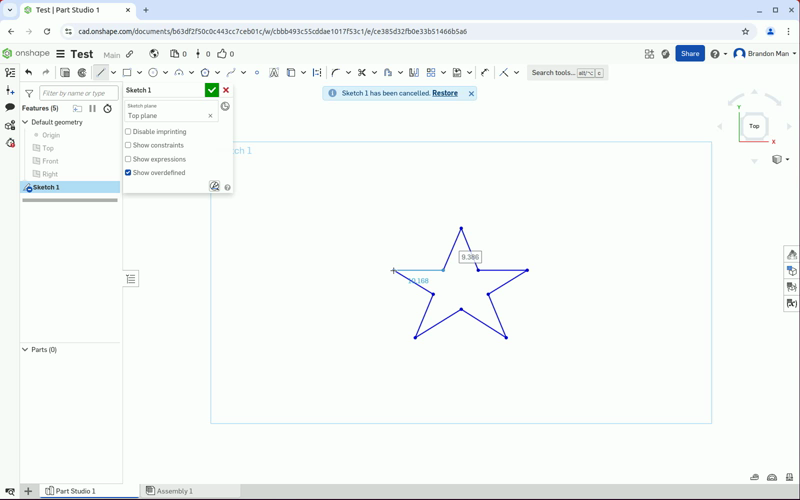
key_up(shift)
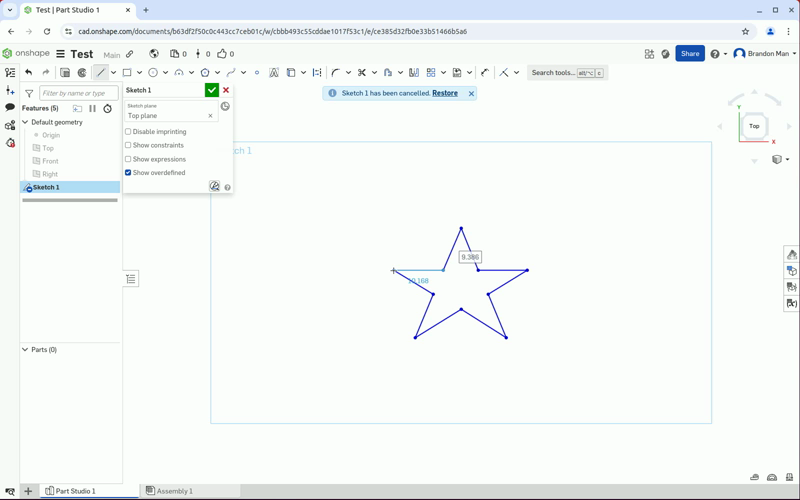
click(393, 270)
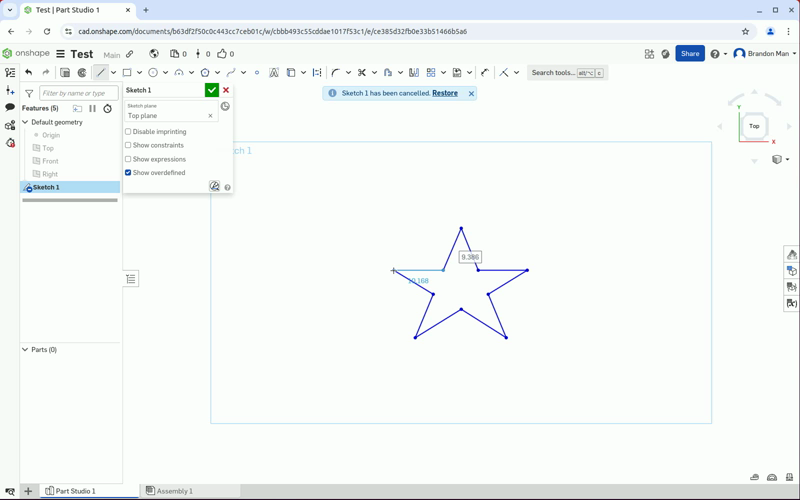
key(esc)
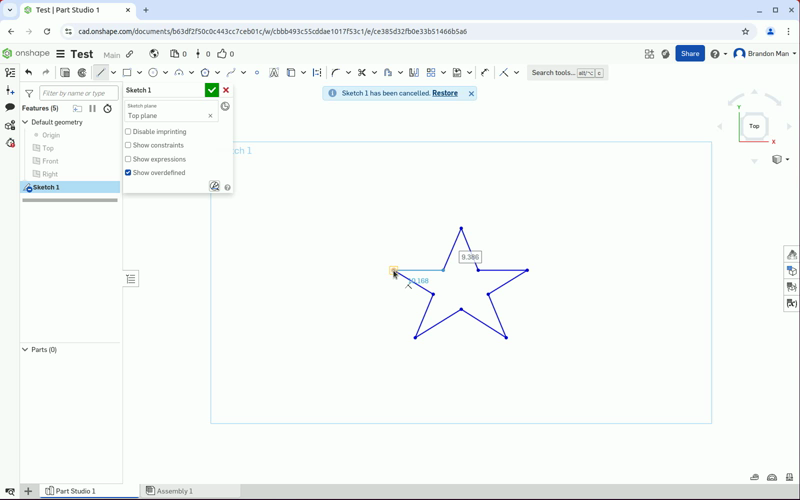
key(l)
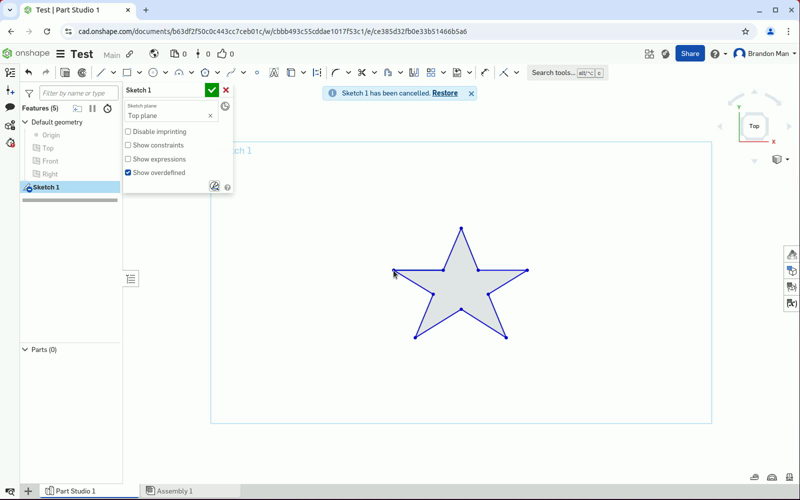
key_down(shift)
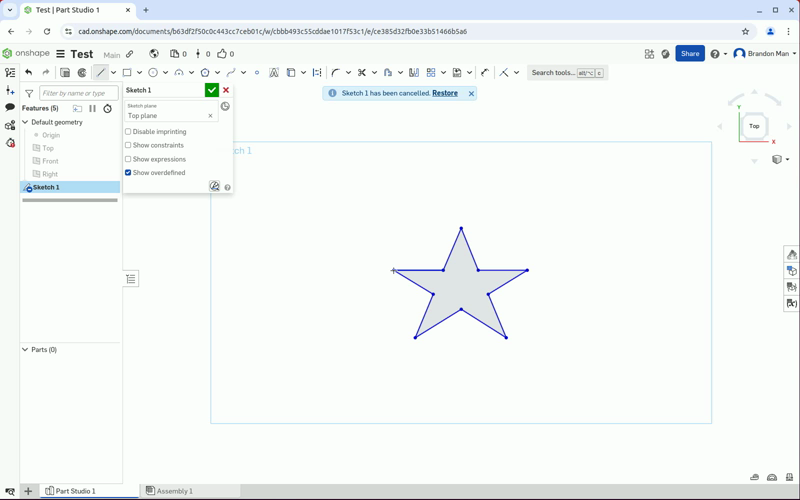
mouse_move(399, 271)
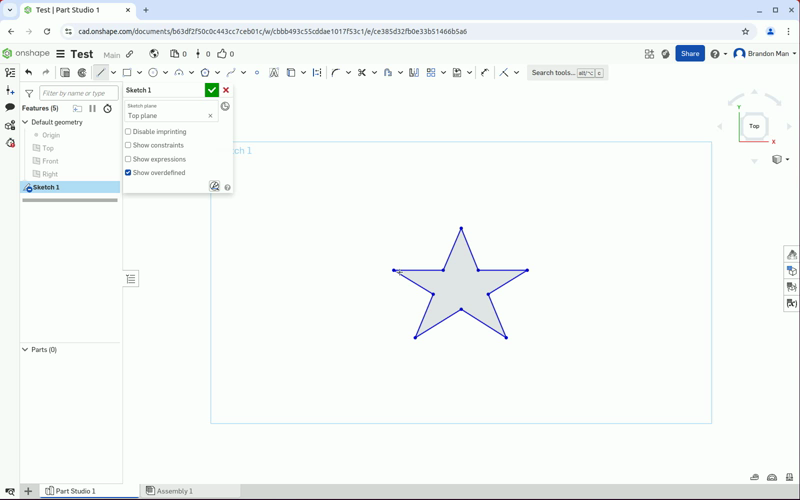
click(399, 271)
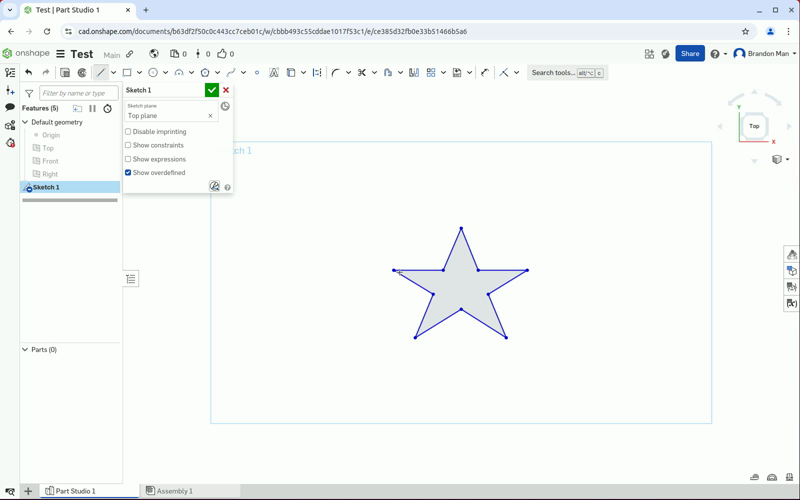
key_up(shift)
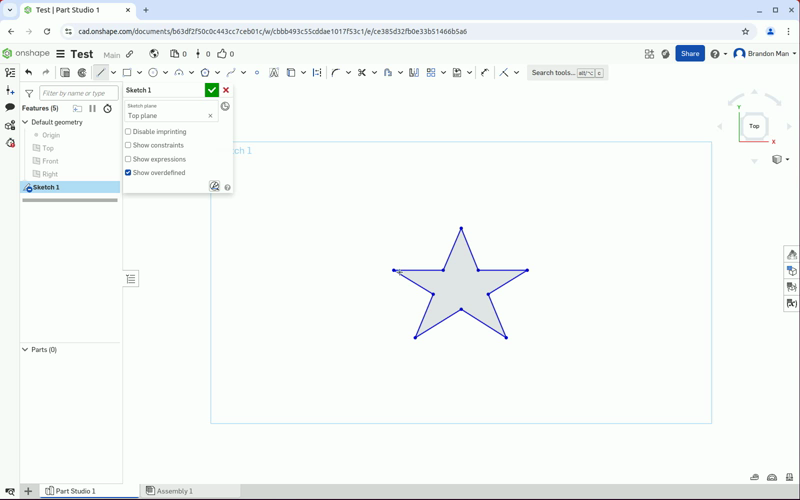
key_down(shift)
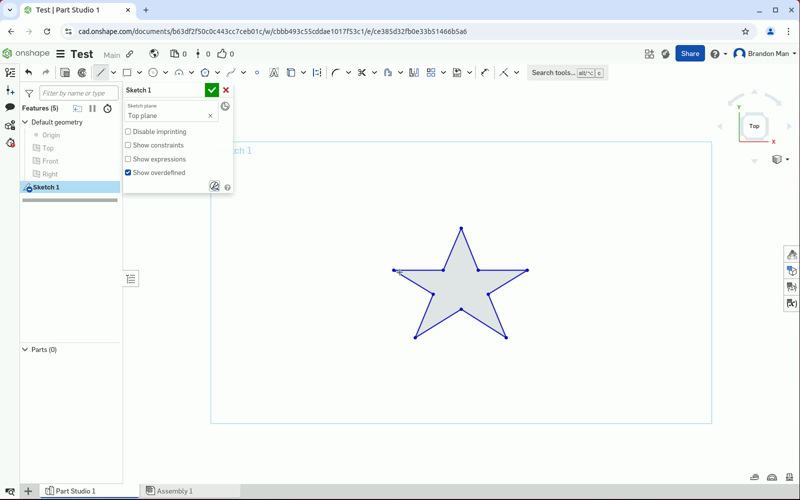
mouse_move(429, 271)
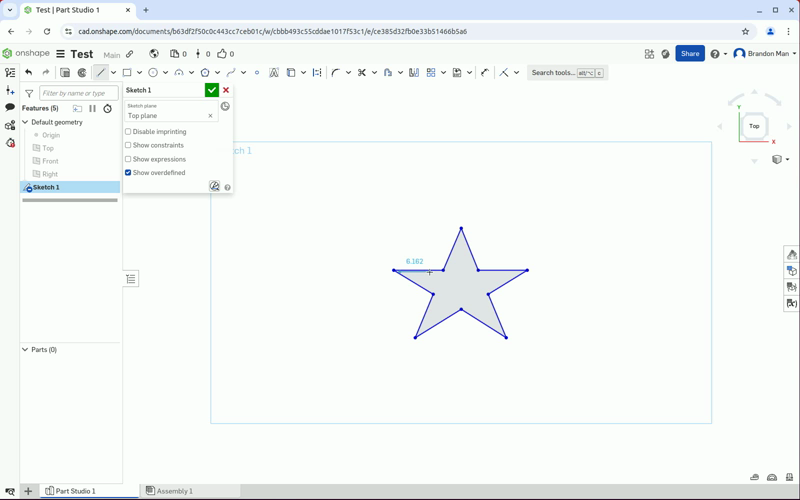
mouse_move(434, 292)
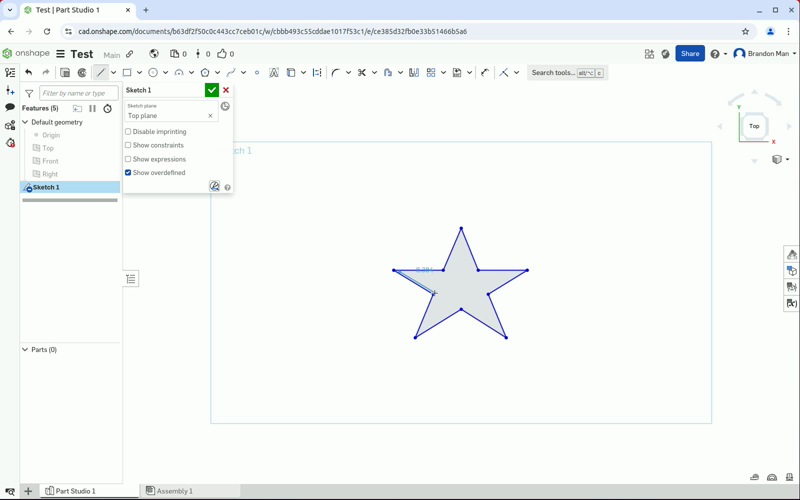
scroll(6)
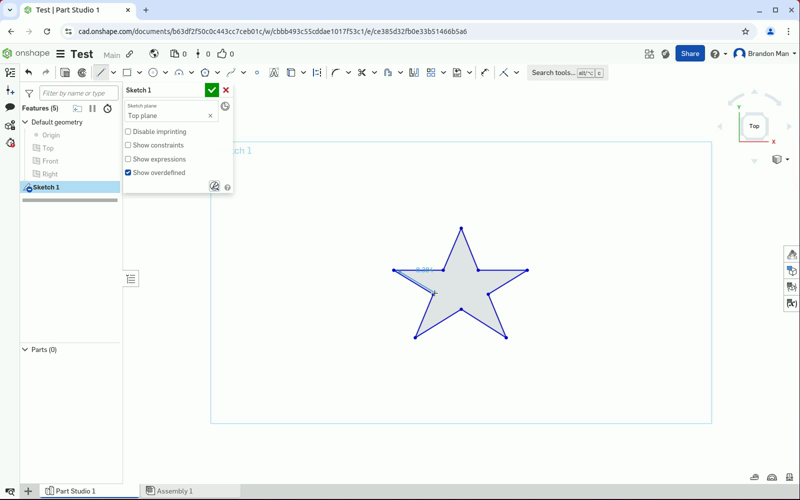
scroll(6)
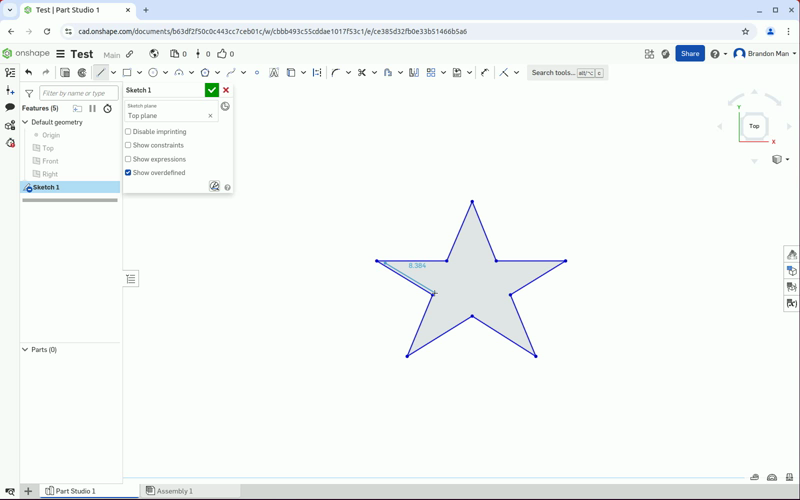
scroll(6)
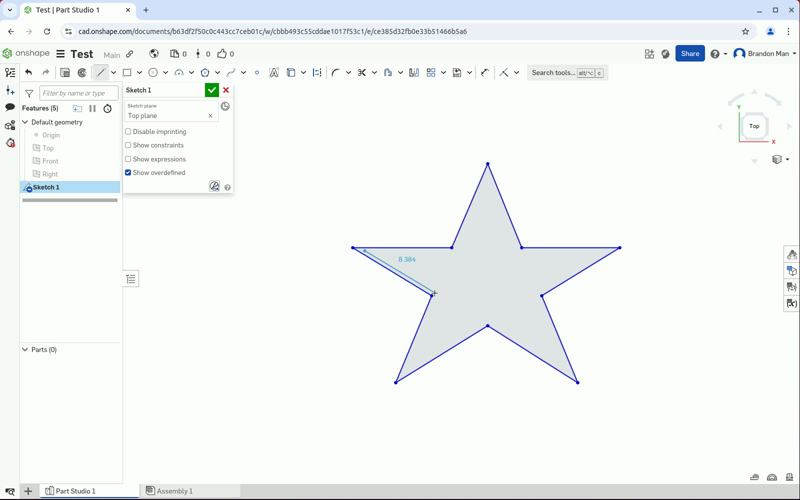
scroll(6)
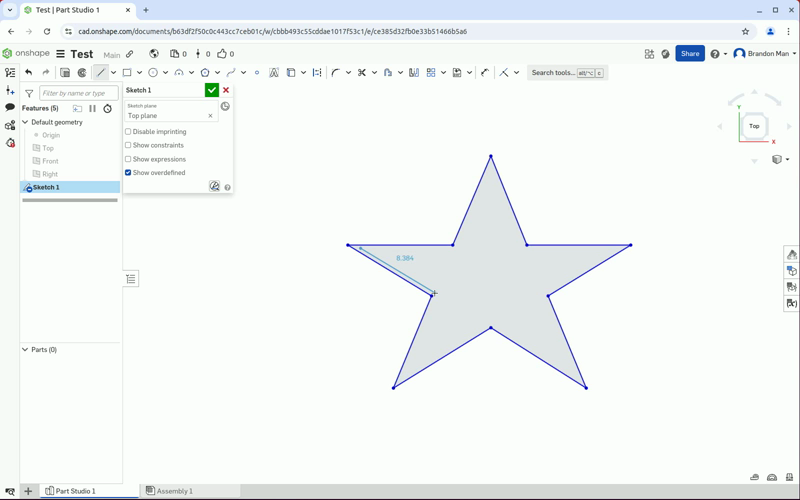
scroll(6)
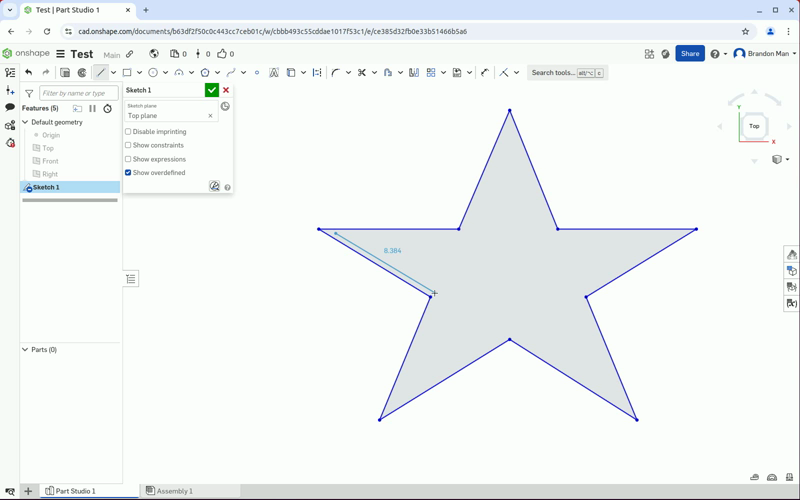
scroll(6)
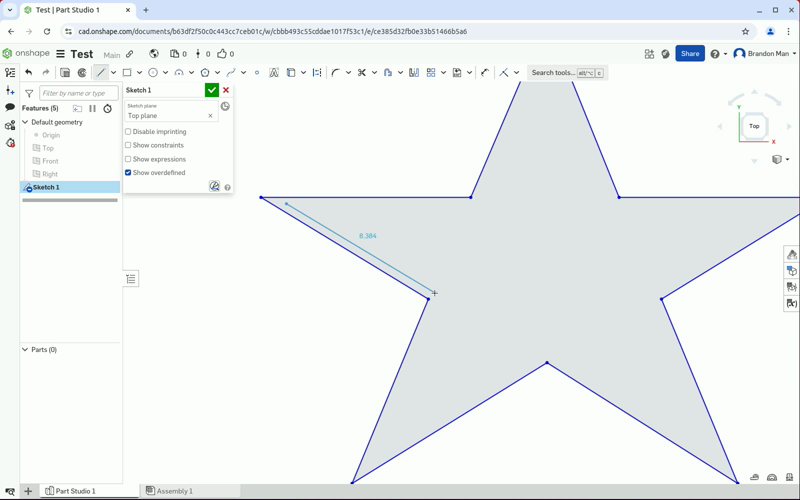
scroll(6)
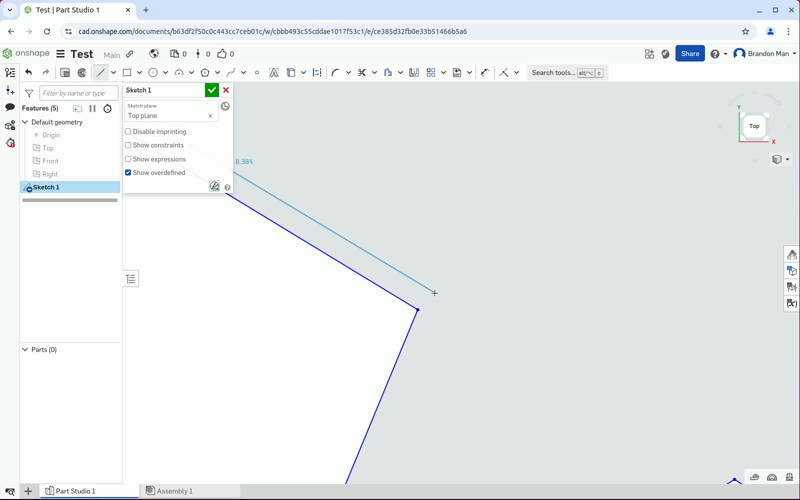
click(434, 292)
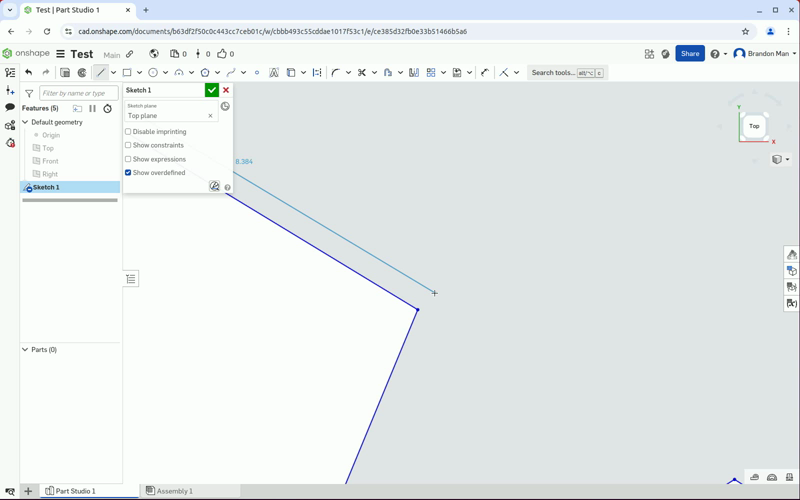
scroll(-6)
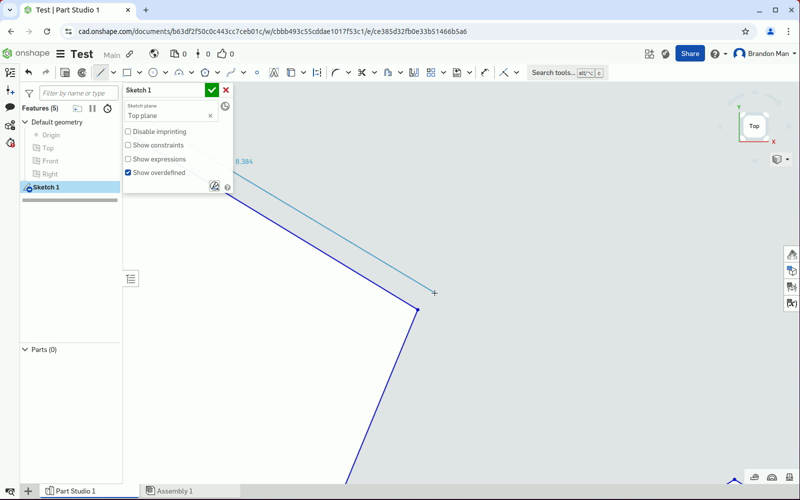
scroll(-6)
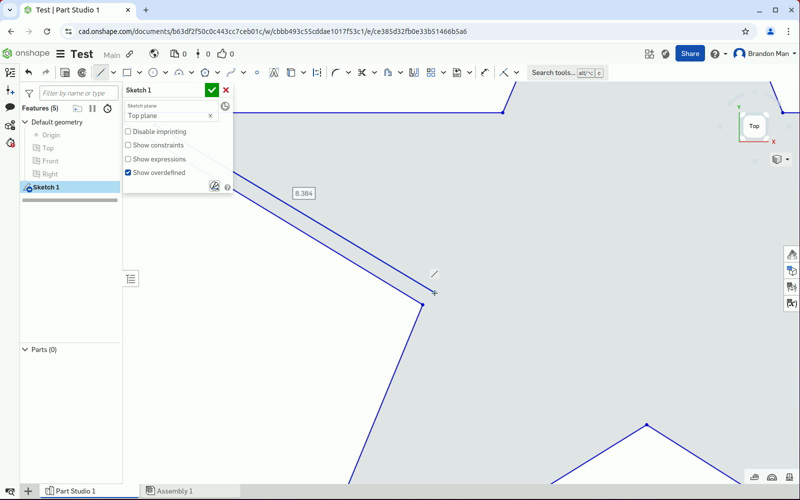
scroll(-6)
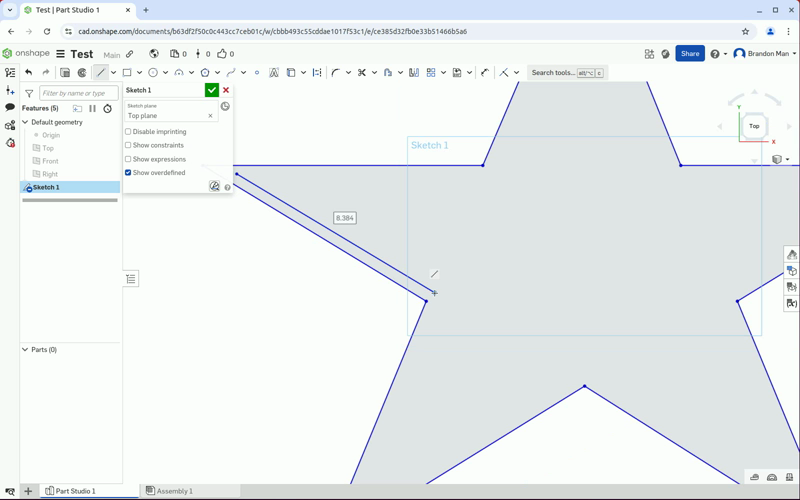
scroll(-6)
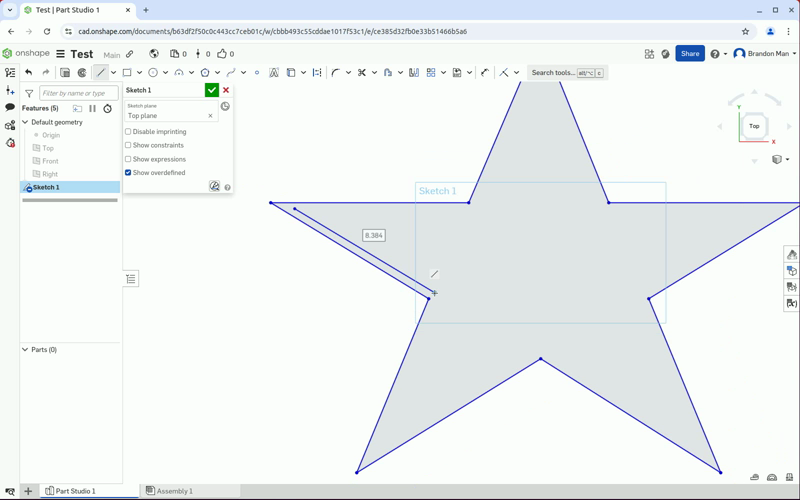
scroll(-6)
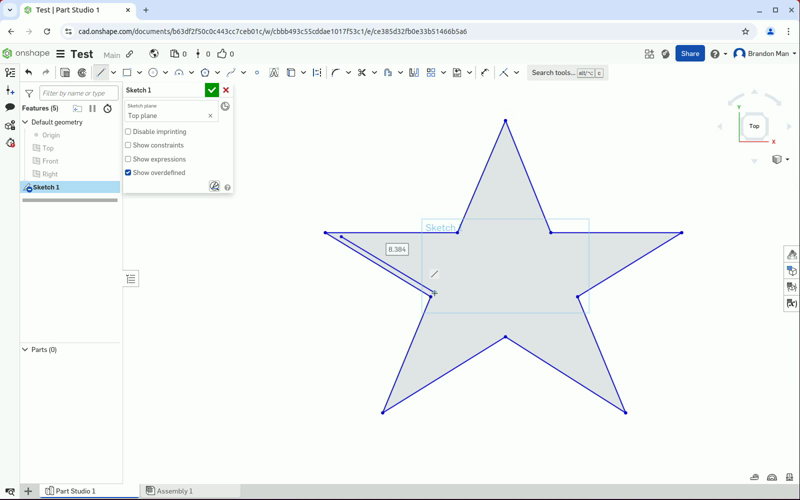
scroll(-6)
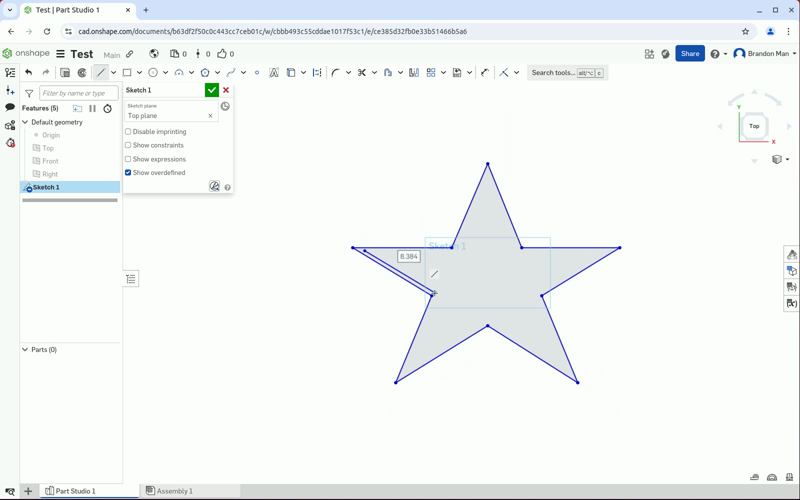
scroll(-6)
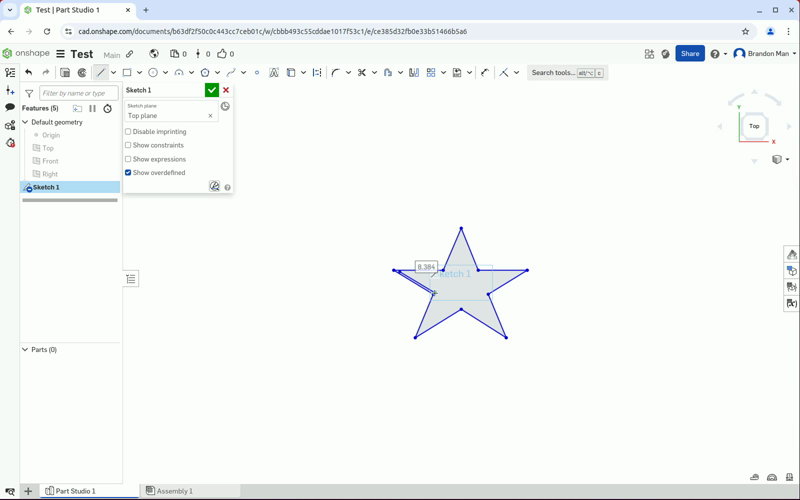
key_up(shift)
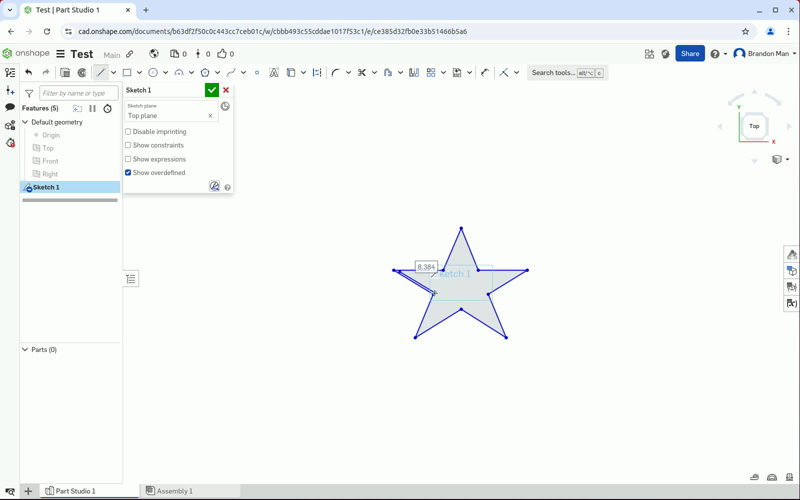
key_down(shift)
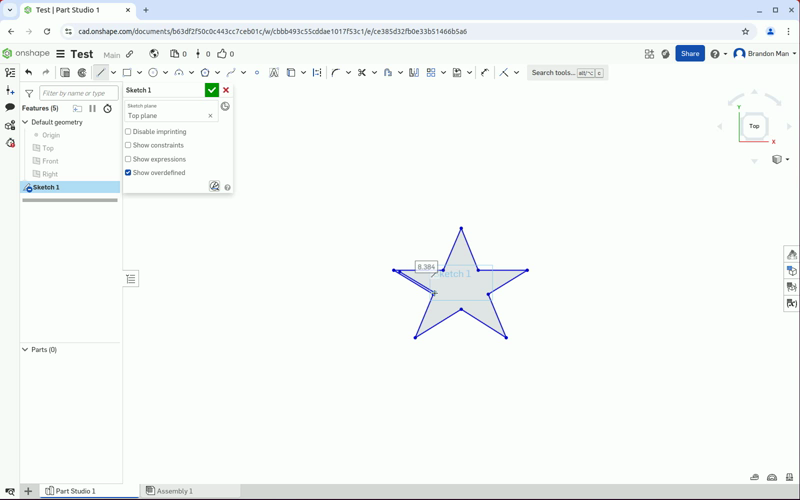
mouse_move(464, 292)
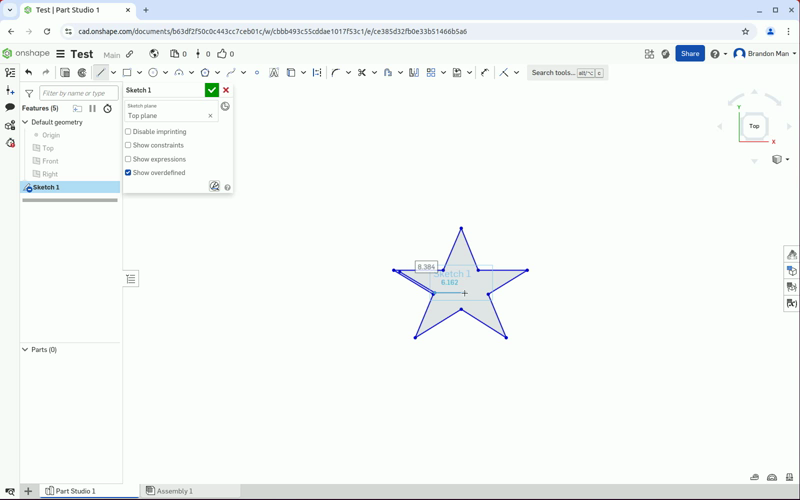
mouse_move(417, 333)
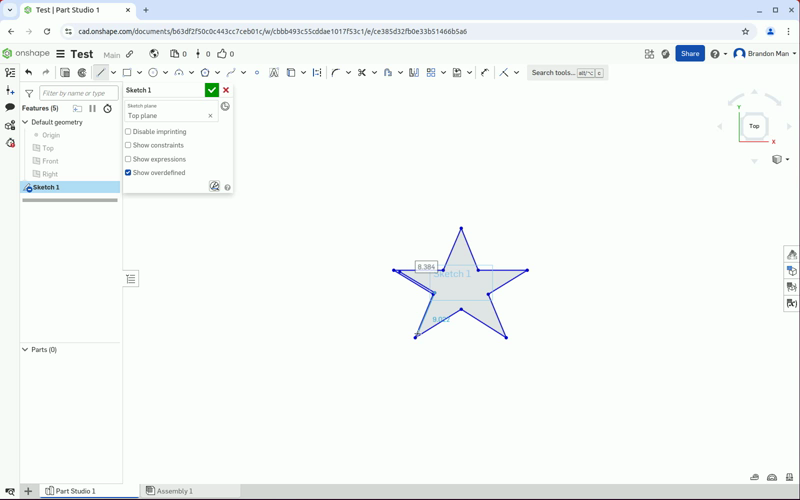
click(417, 333)
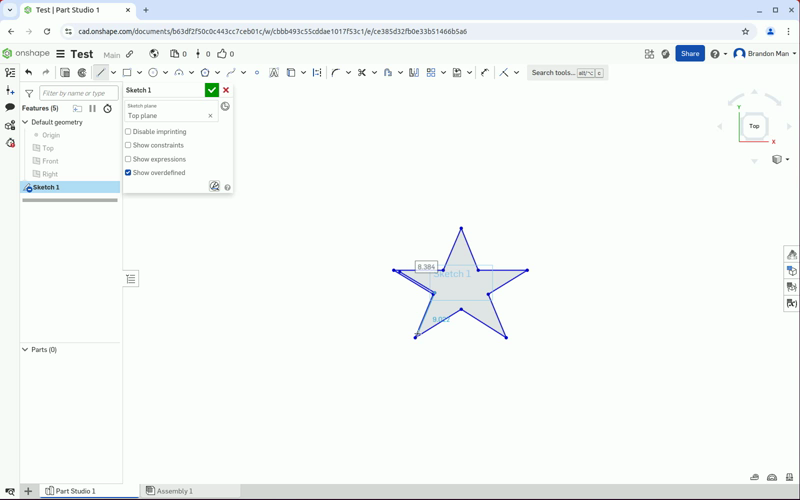
key_up(shift)
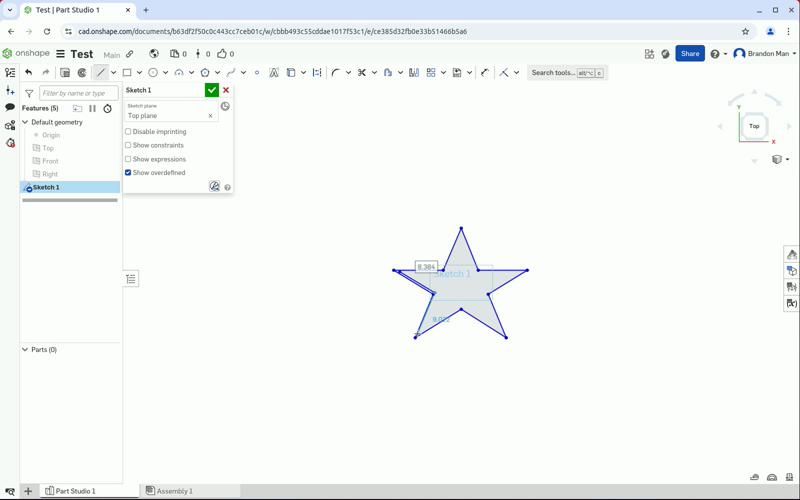
key_down(shift)
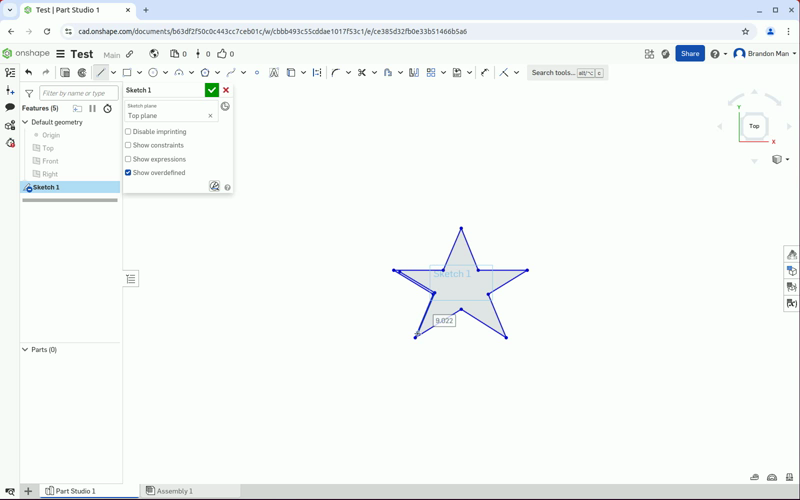
mouse_move(447, 333)
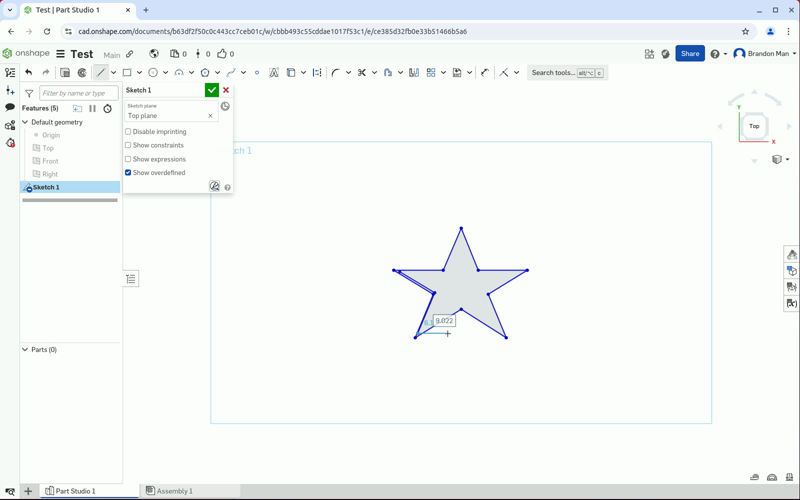
mouse_move(461, 307)
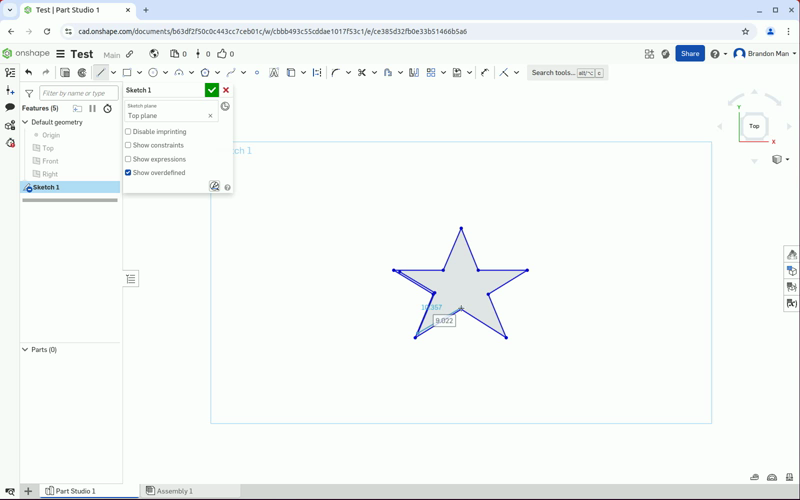
scroll(6)
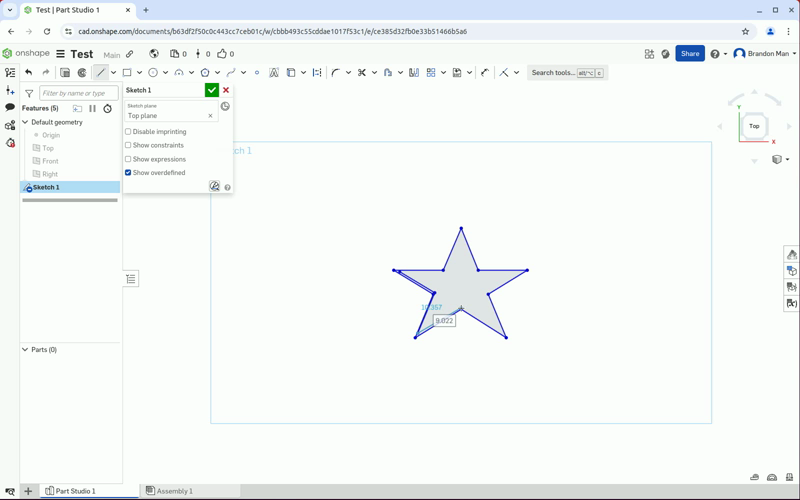
scroll(6)
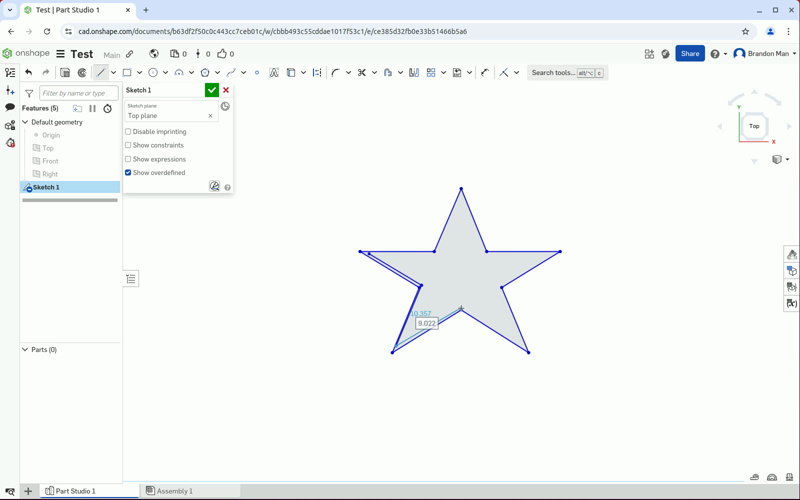
scroll(6)
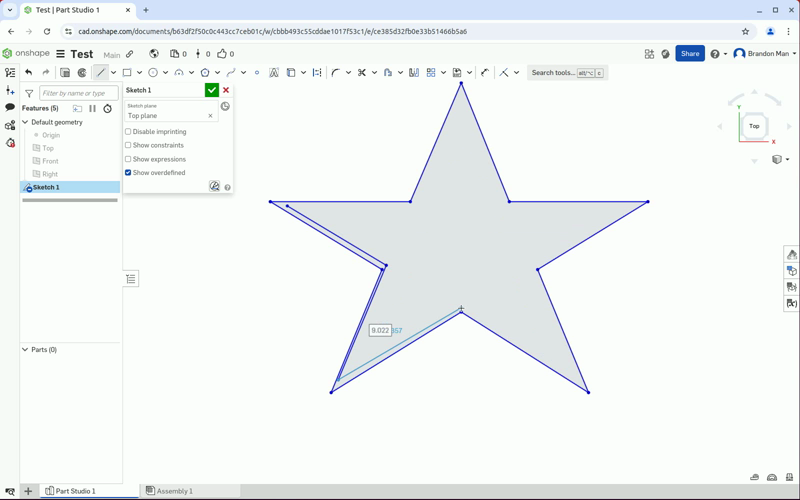
scroll(6)
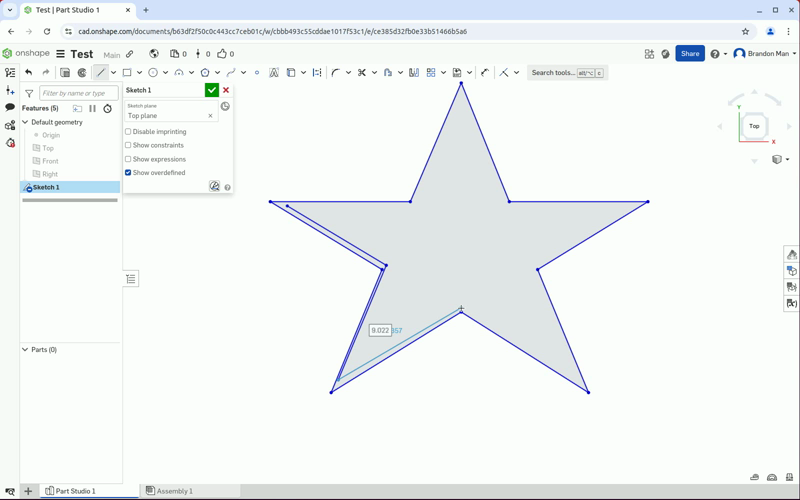
scroll(6)
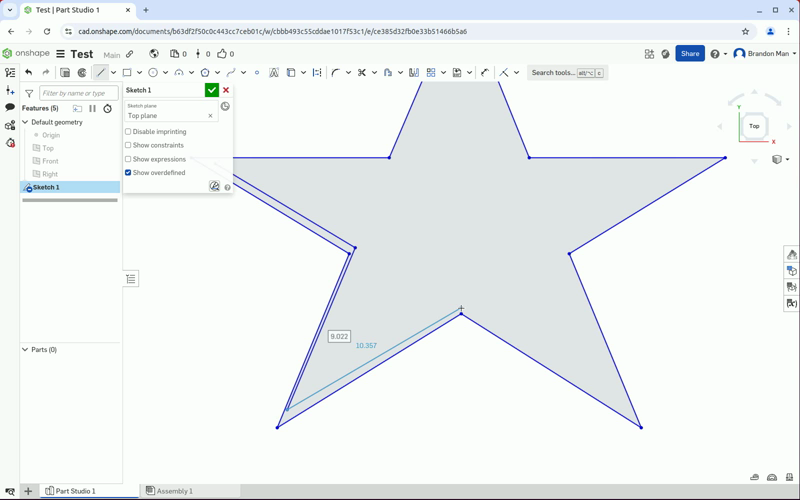
scroll(6)
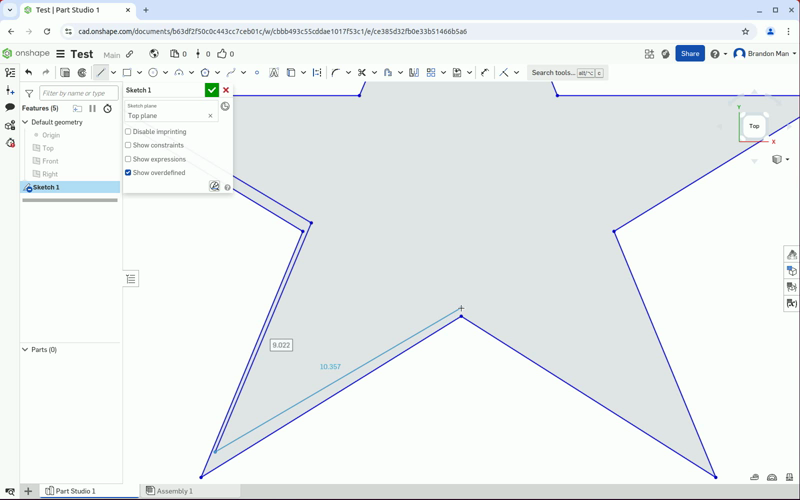
scroll(6)
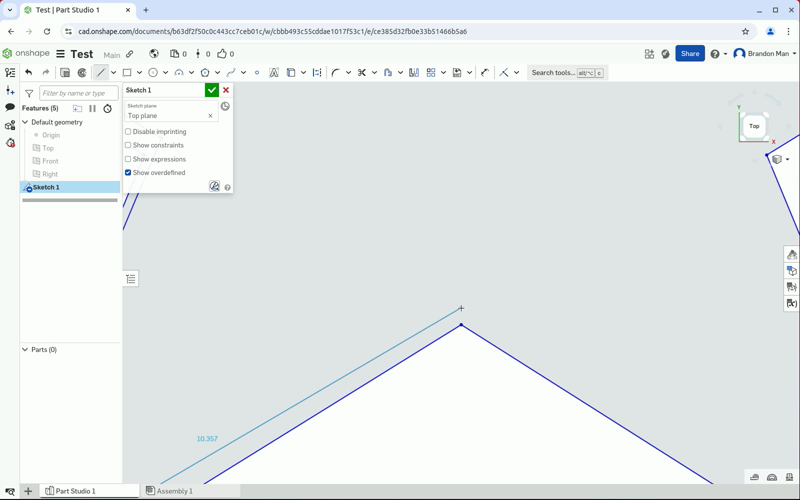
click(461, 307)
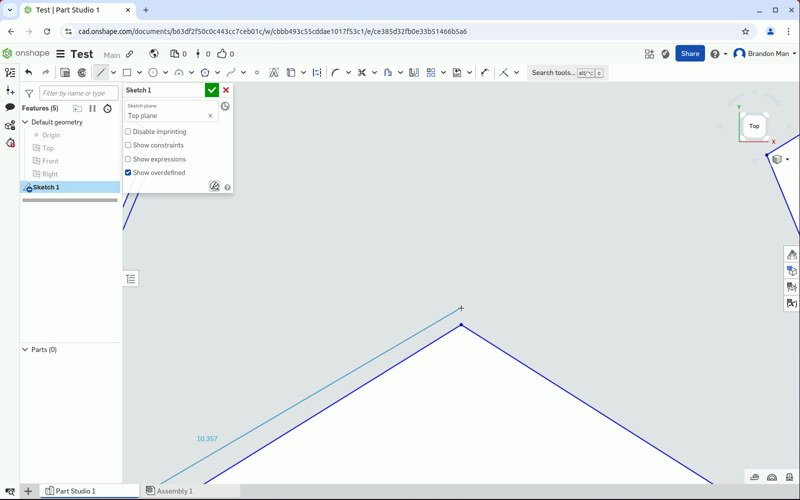
scroll(-6)
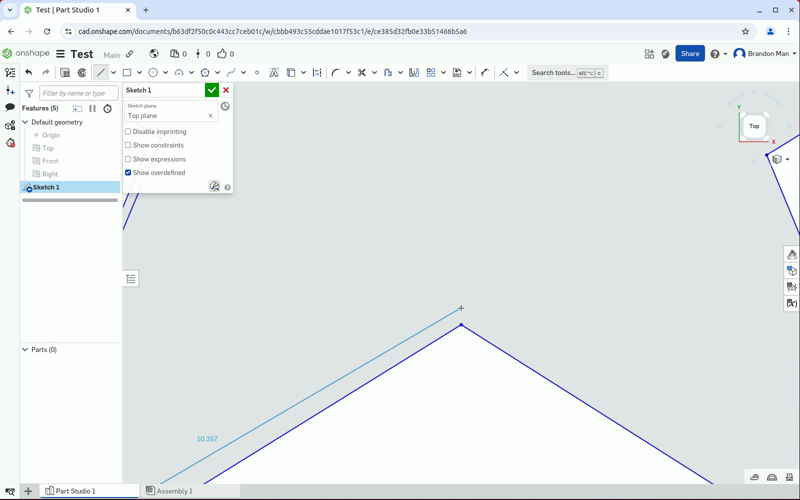
scroll(-6)
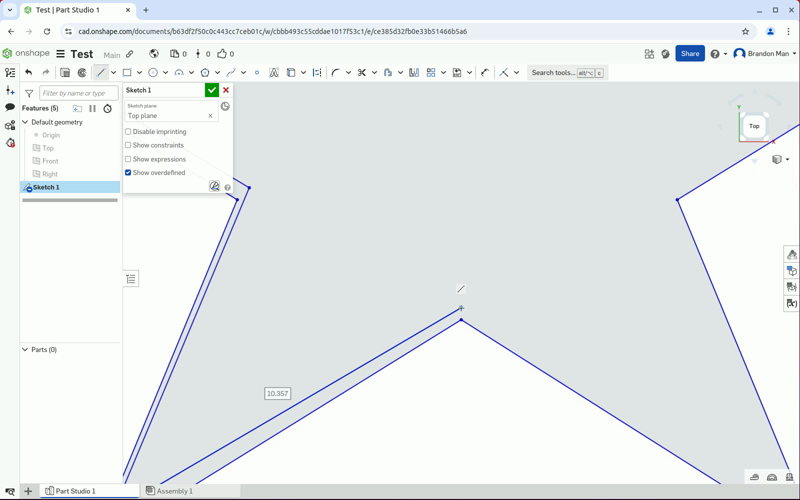
scroll(-6)
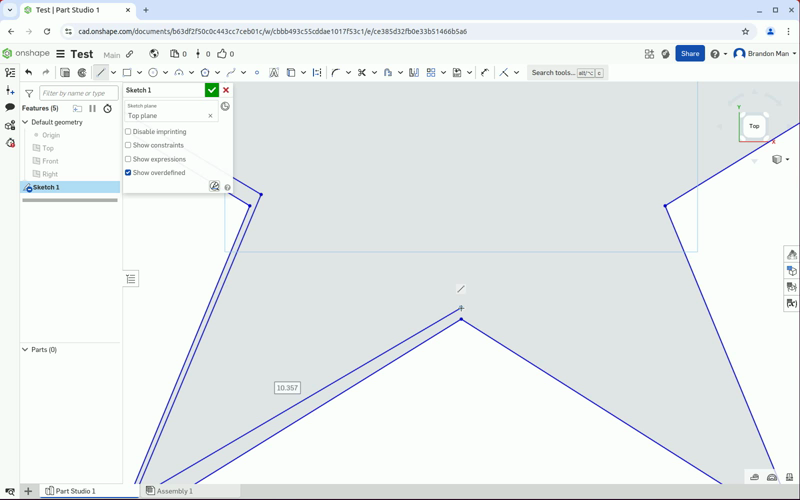
scroll(-6)
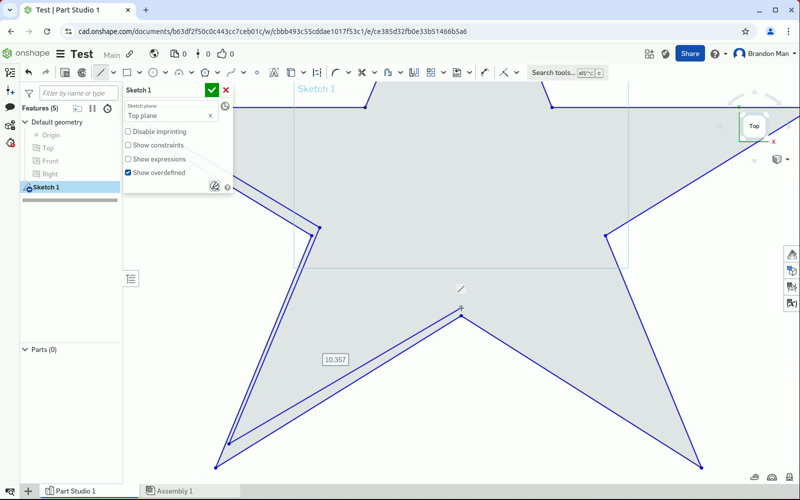
scroll(-6)
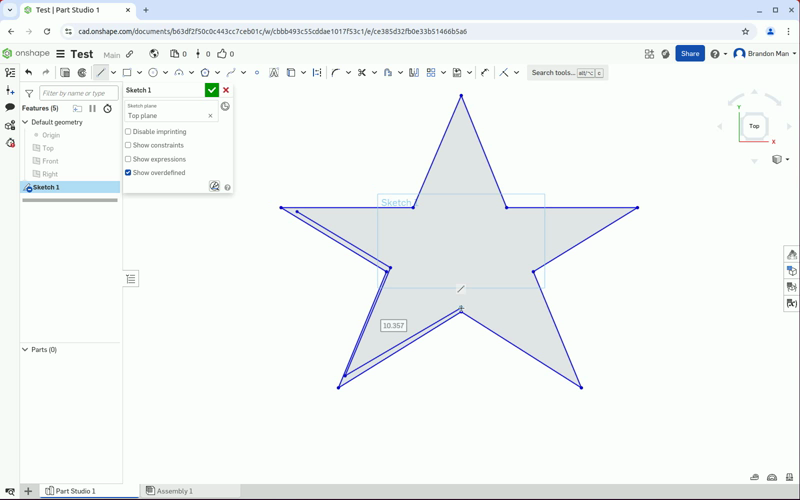
scroll(-6)
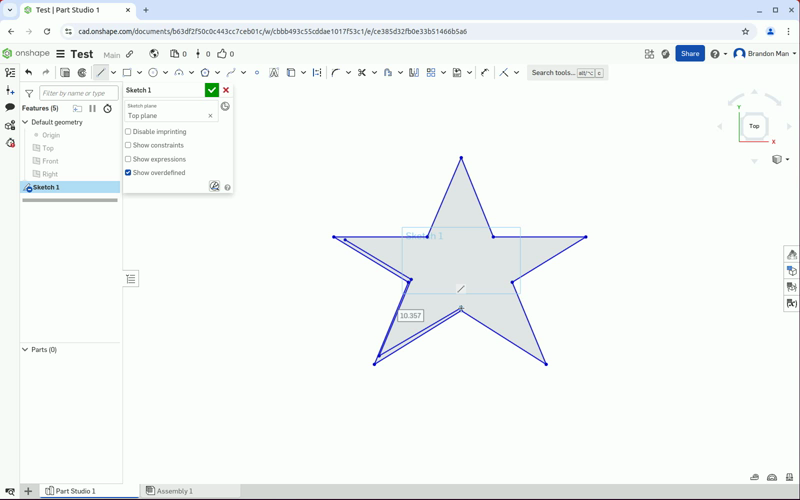
scroll(-6)
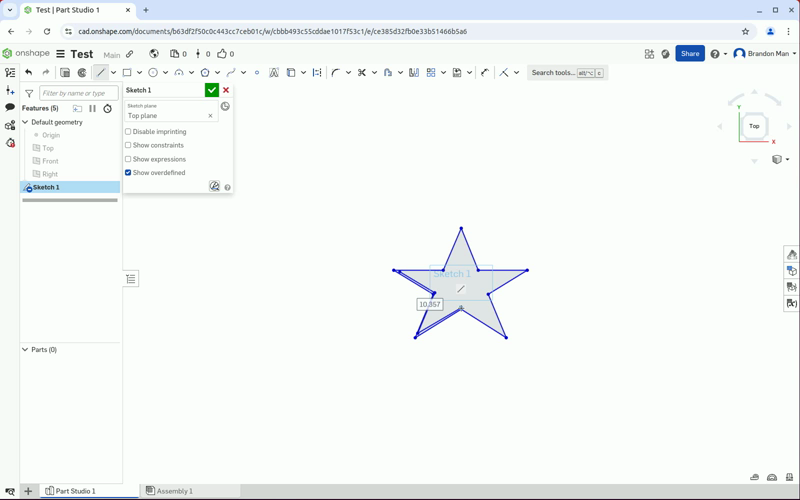
key_up(shift)
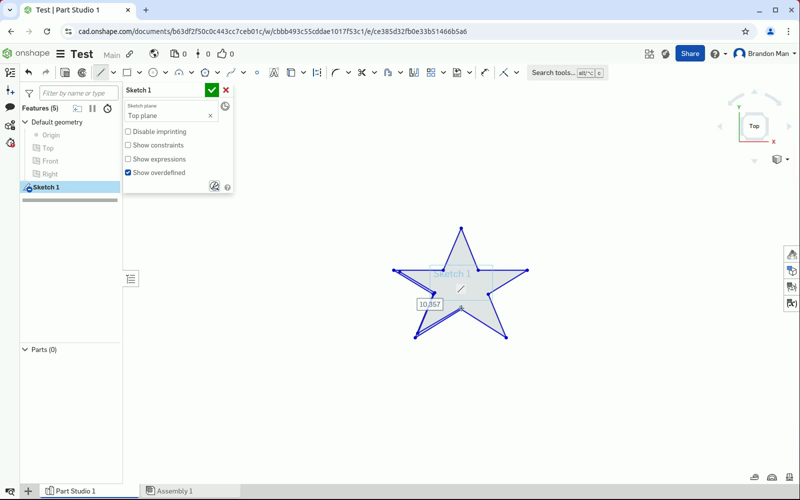
key_down(shift)
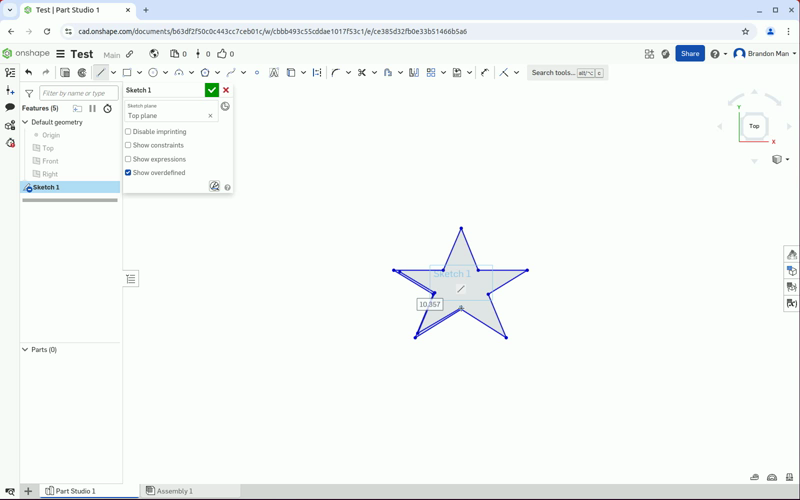
mouse_move(491, 307)
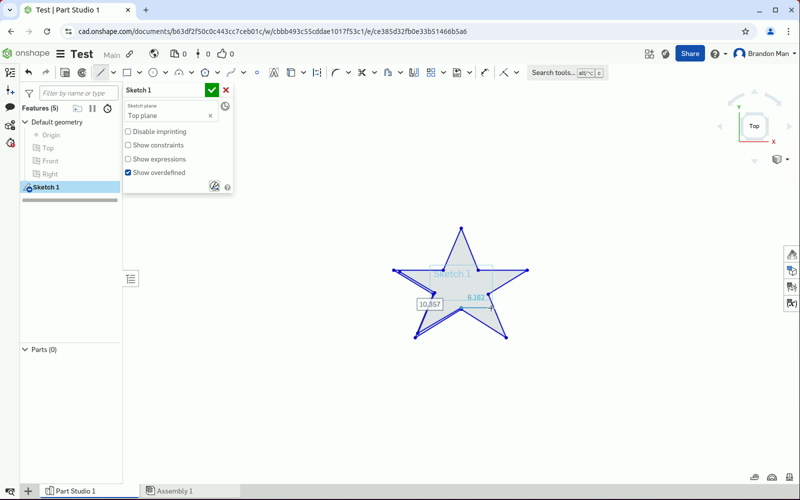
mouse_move(503, 333)
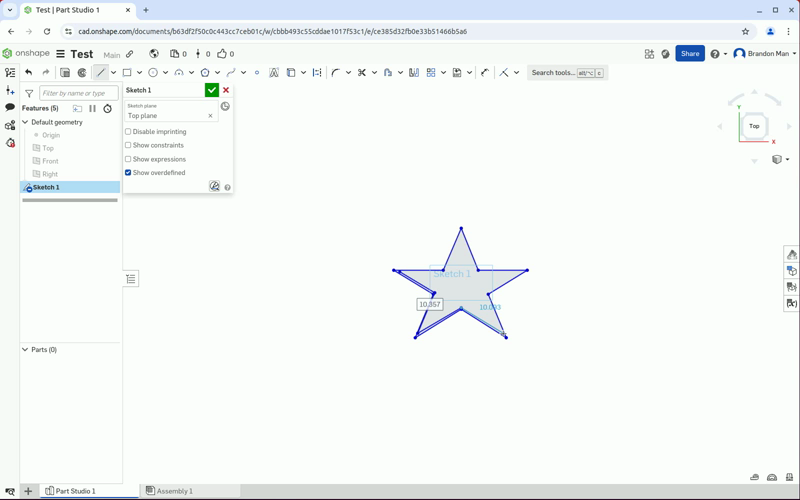
click(503, 333)
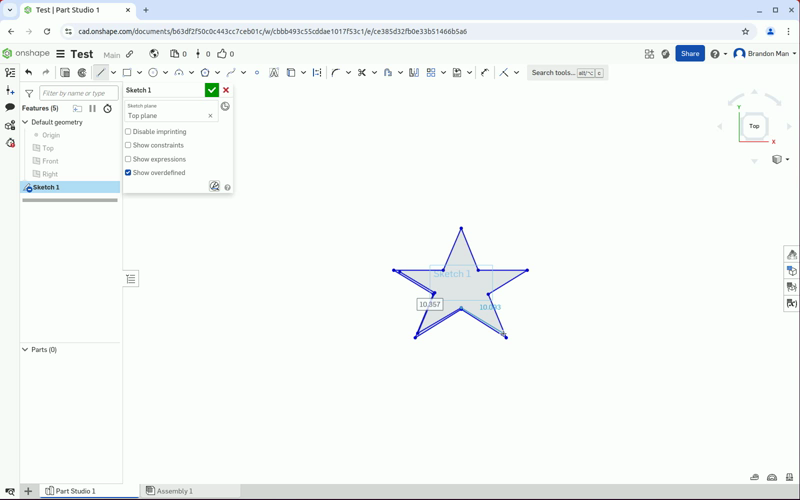
key_up(shift)
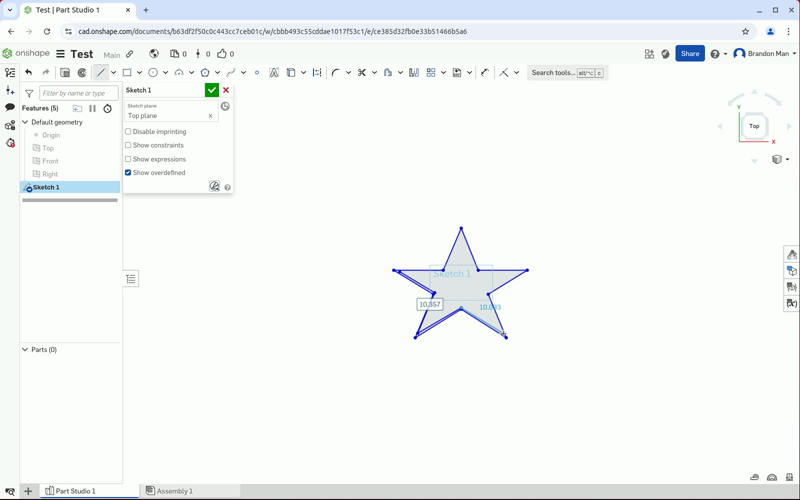
key_down(shift)
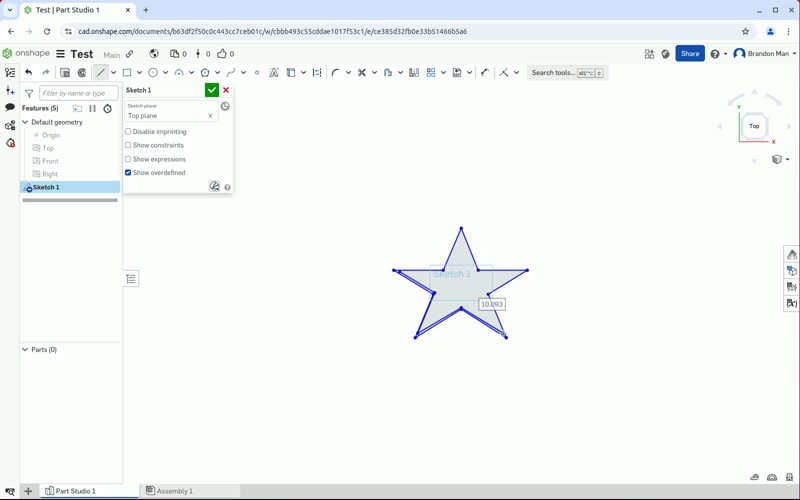
mouse_move(533, 333)
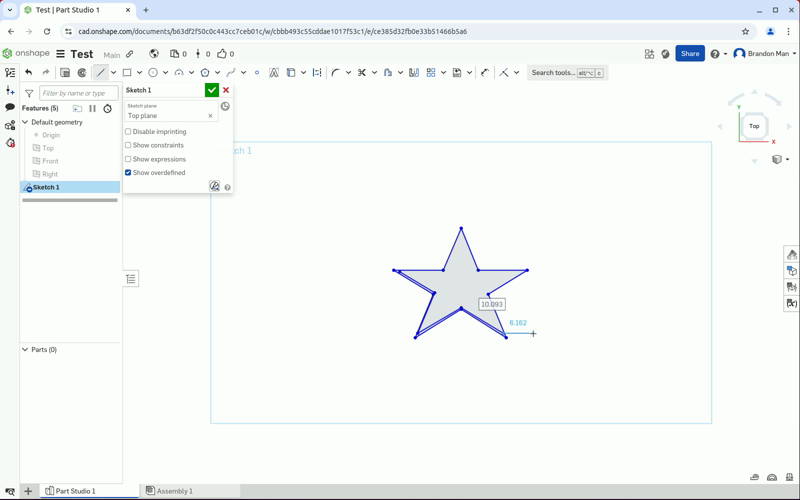
mouse_move(486, 292)
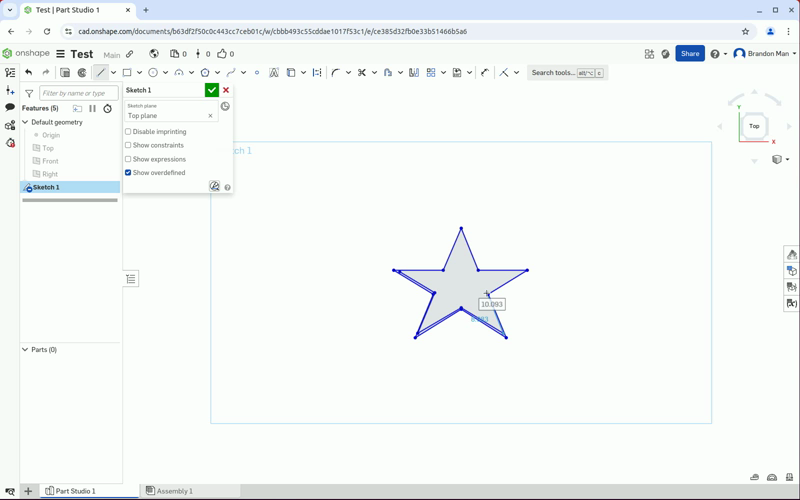
scroll(6)
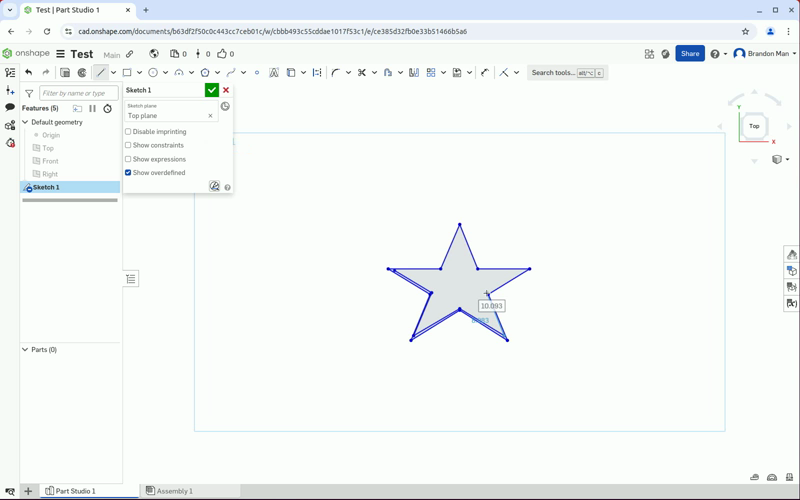
scroll(6)
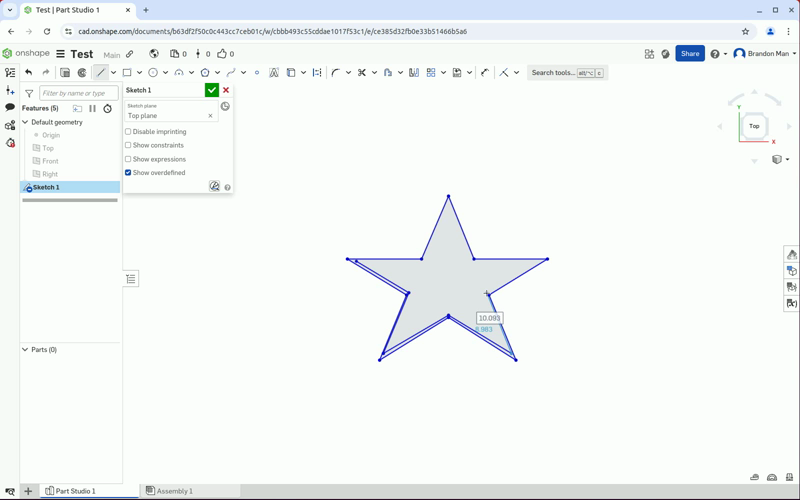
scroll(6)
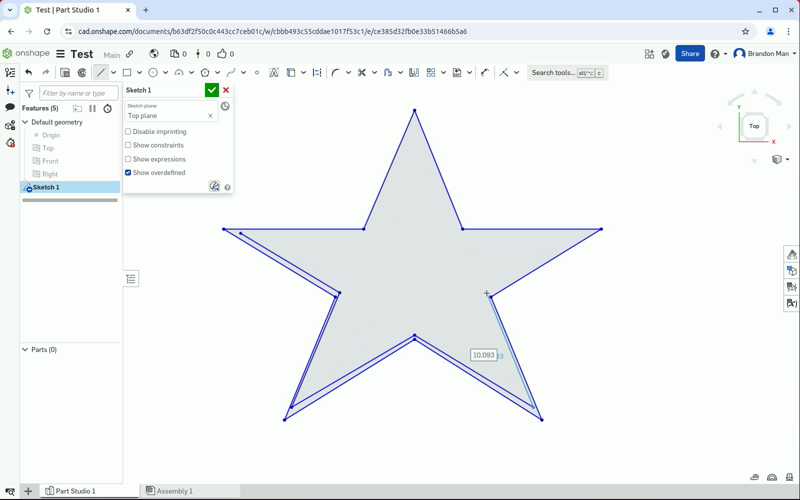
scroll(6)
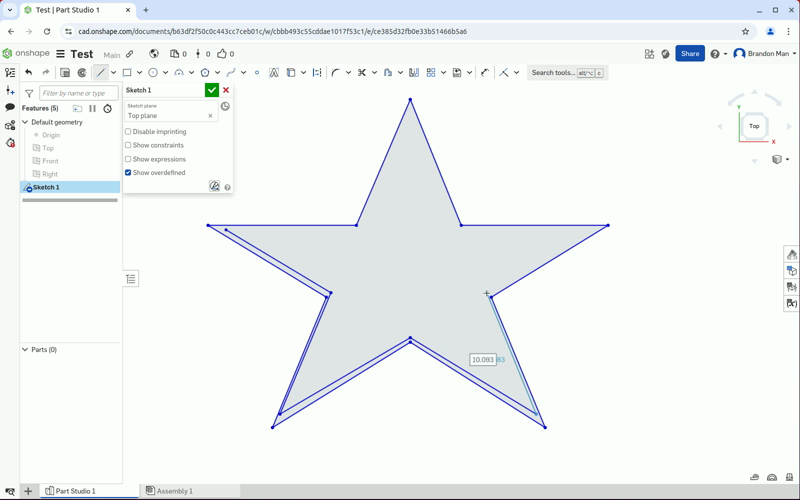
scroll(6)
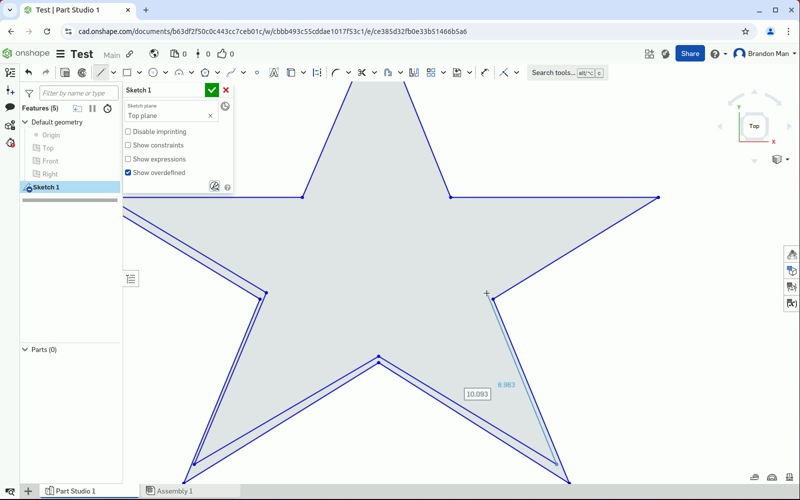
scroll(6)
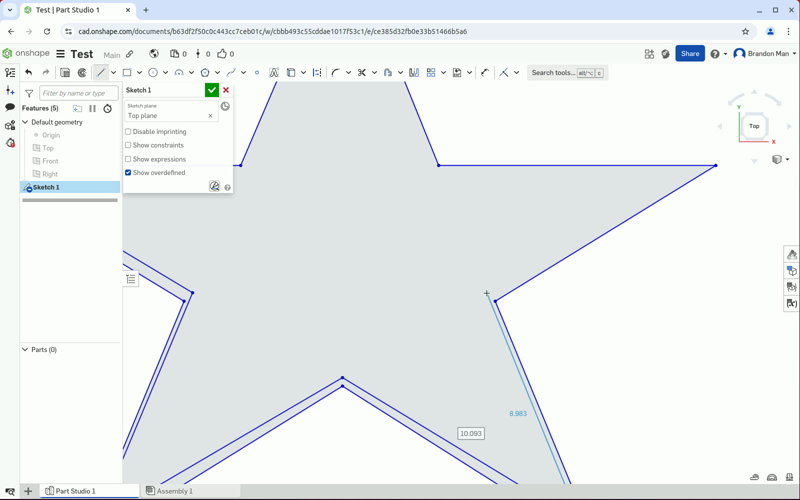
scroll(6)
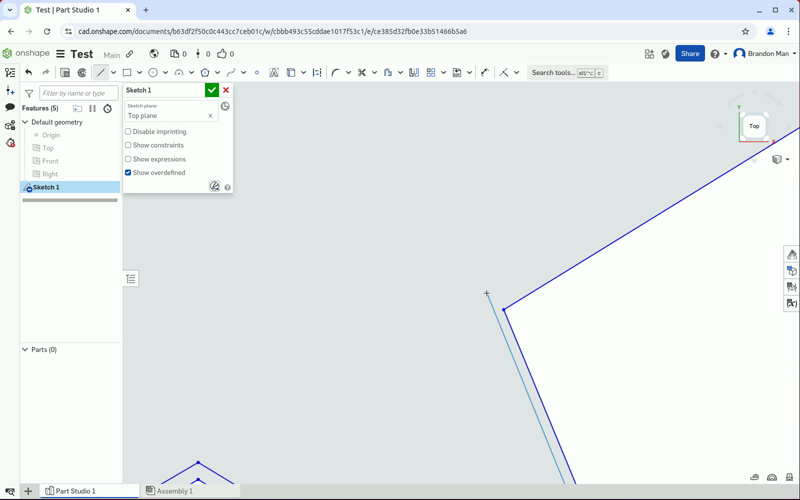
click(486, 292)
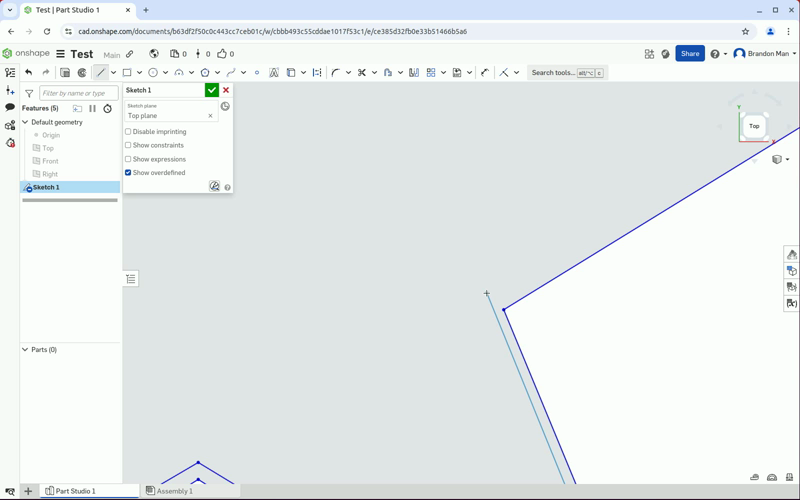
scroll(-6)
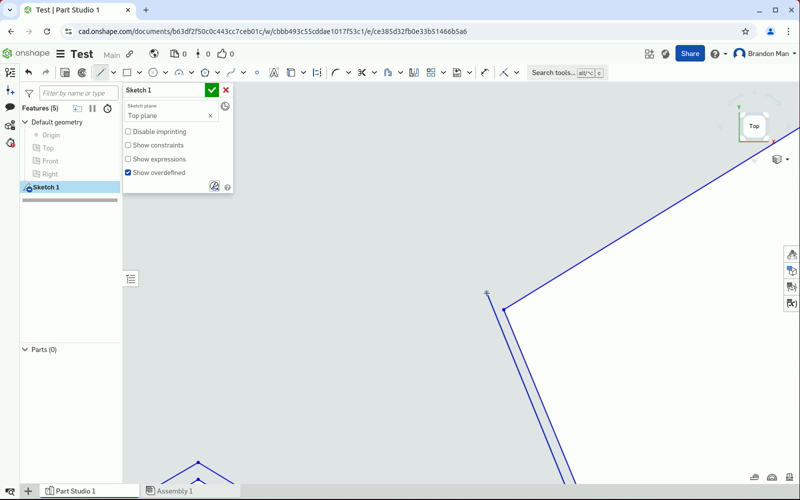
scroll(-6)
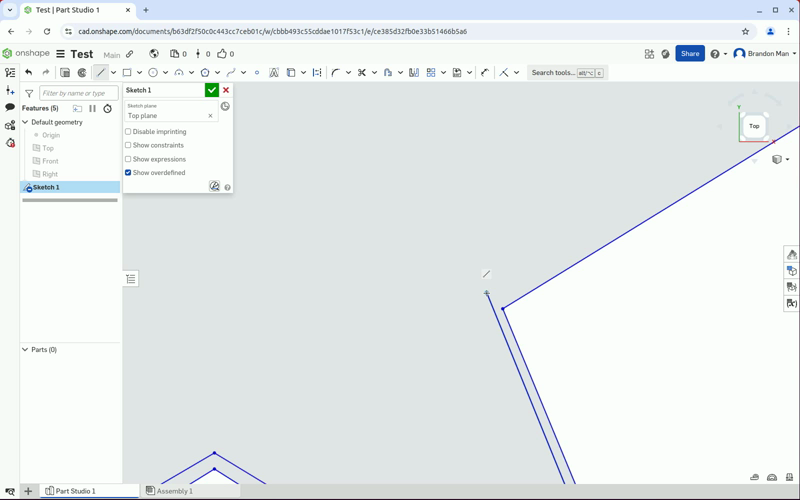
scroll(-6)
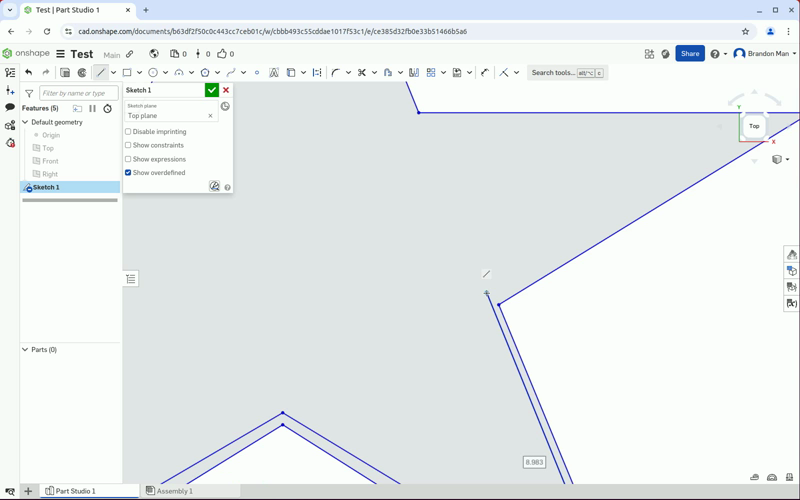
scroll(-6)
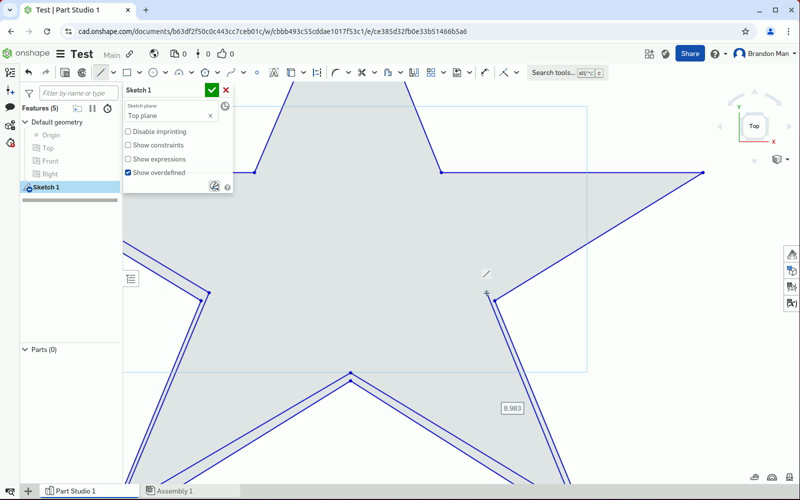
scroll(-6)
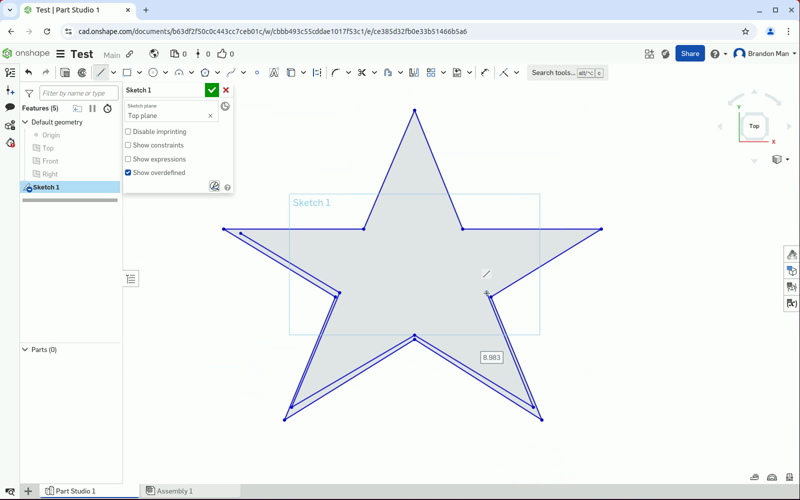
scroll(-6)
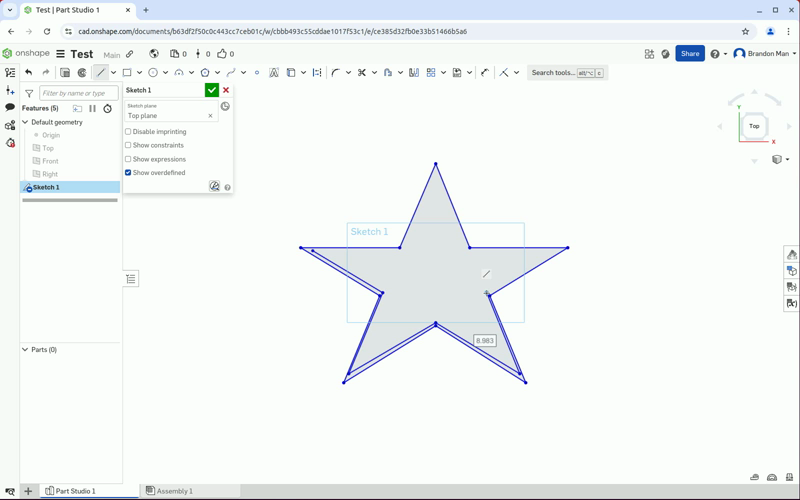
scroll(-6)
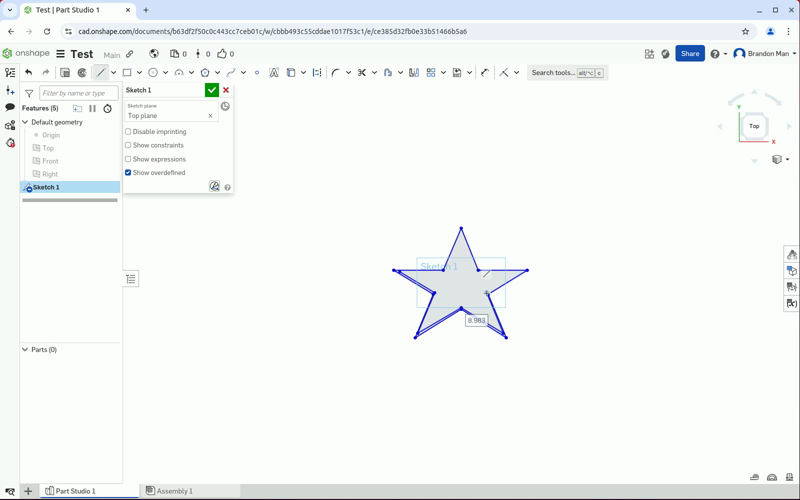
key_up(shift)
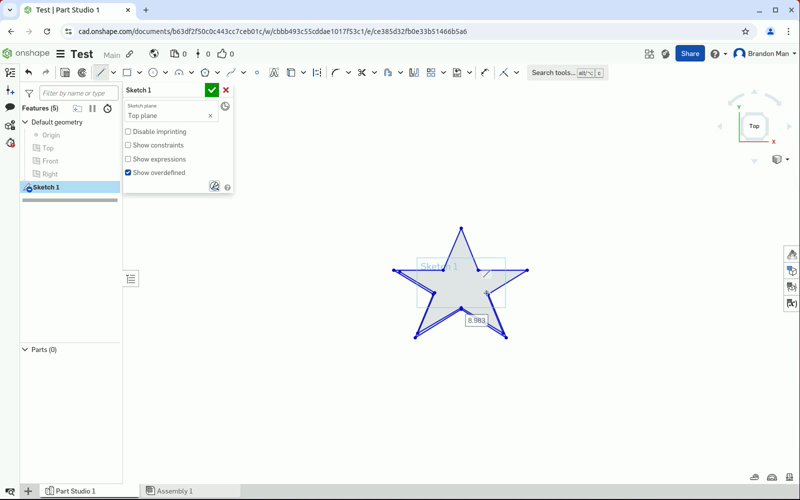
key_down(shift)
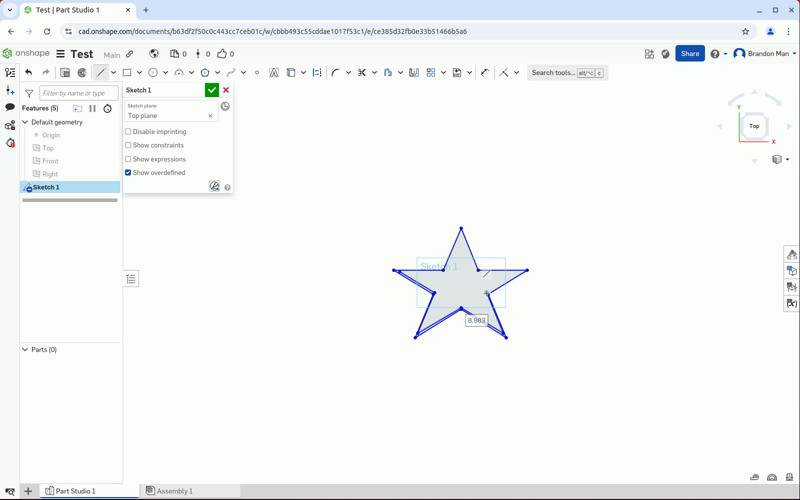
mouse_move(516, 292)
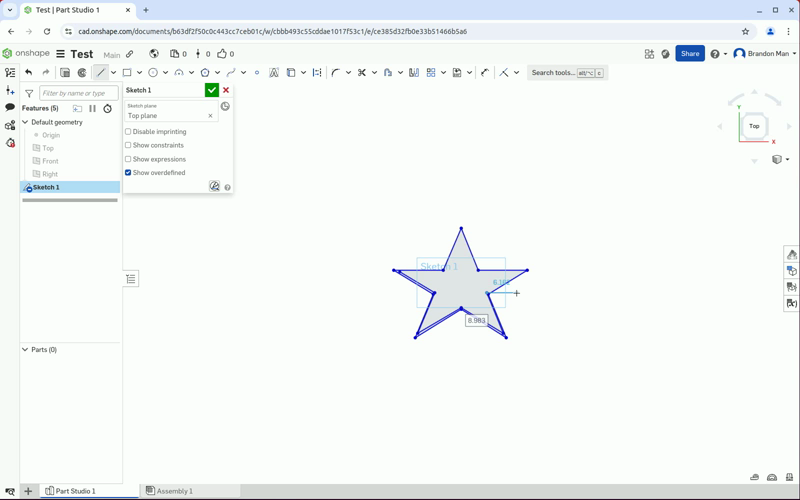
mouse_move(521, 271)
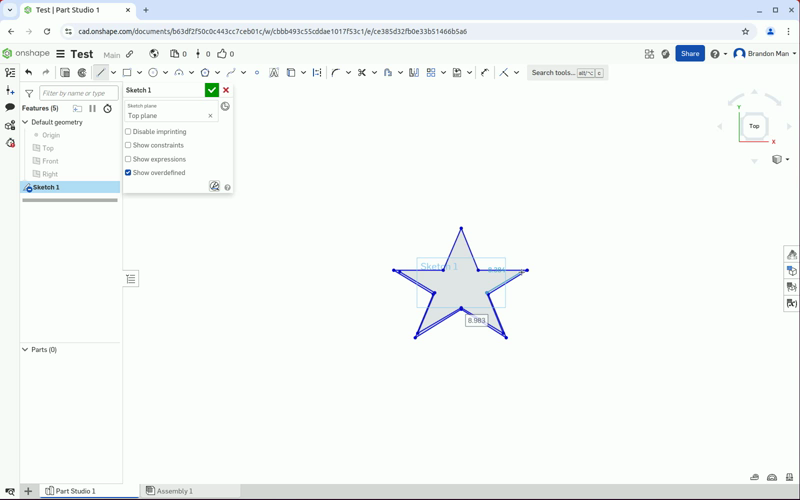
click(521, 271)
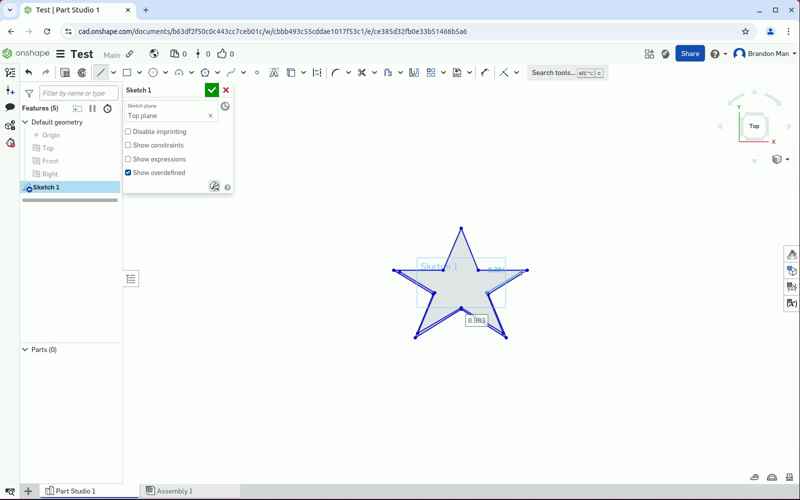
key_up(shift)
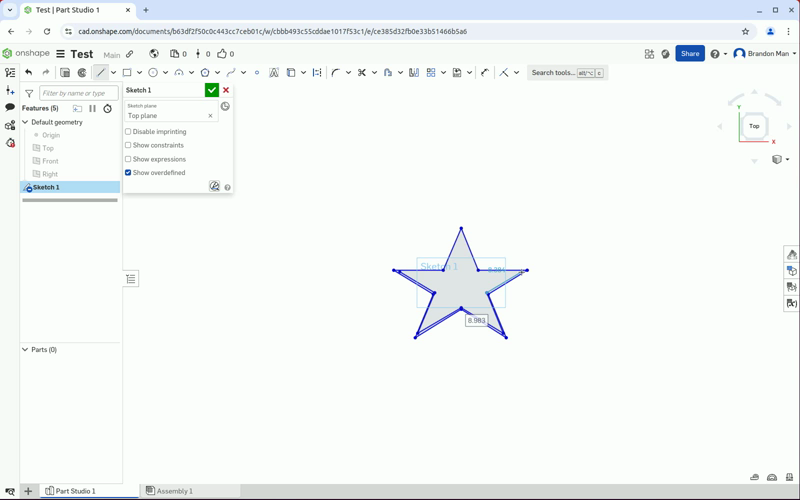
key_down(shift)
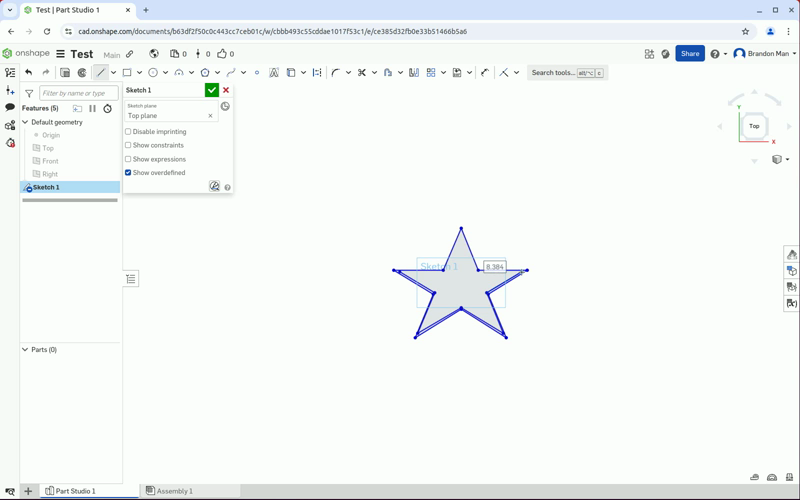
mouse_move(551, 271)
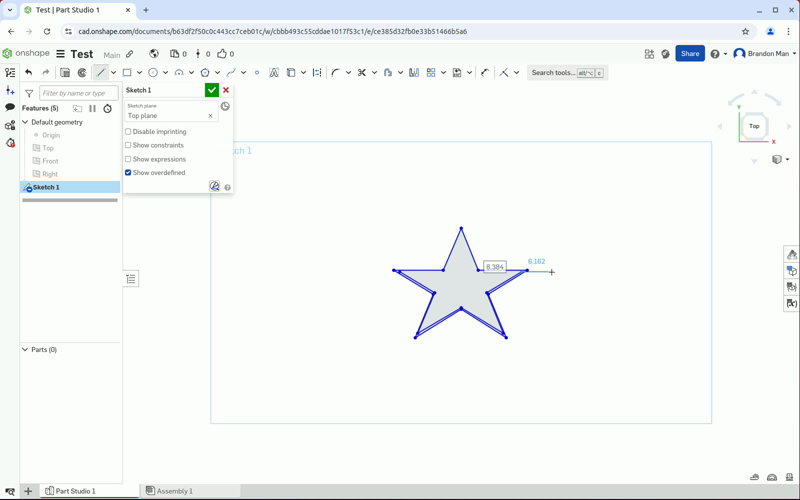
mouse_move(477, 271)
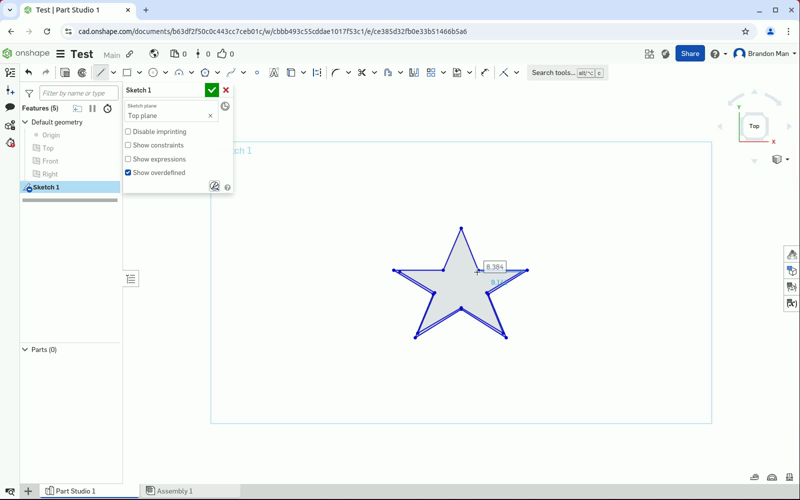
scroll(6)
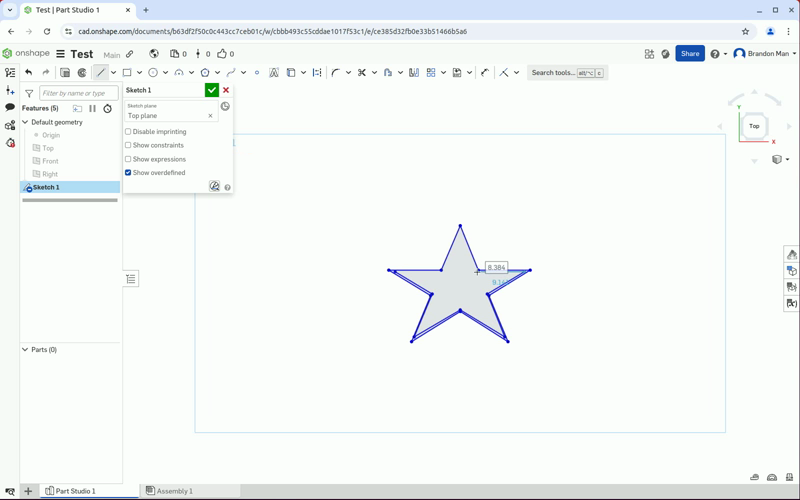
scroll(6)
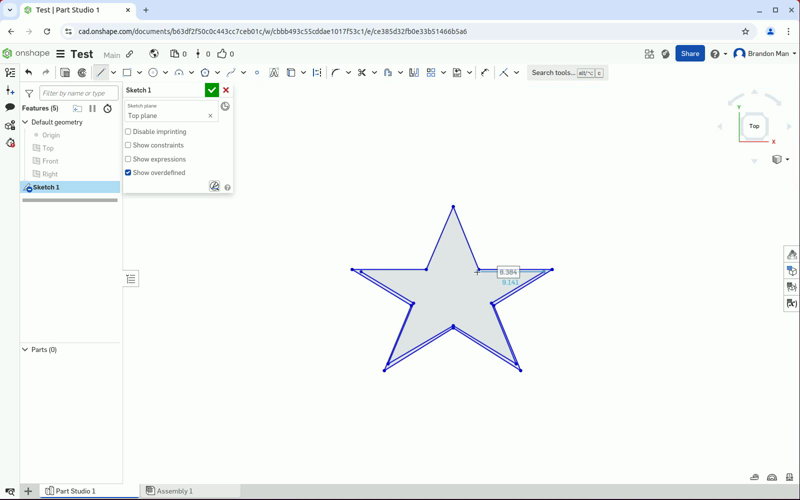
scroll(6)
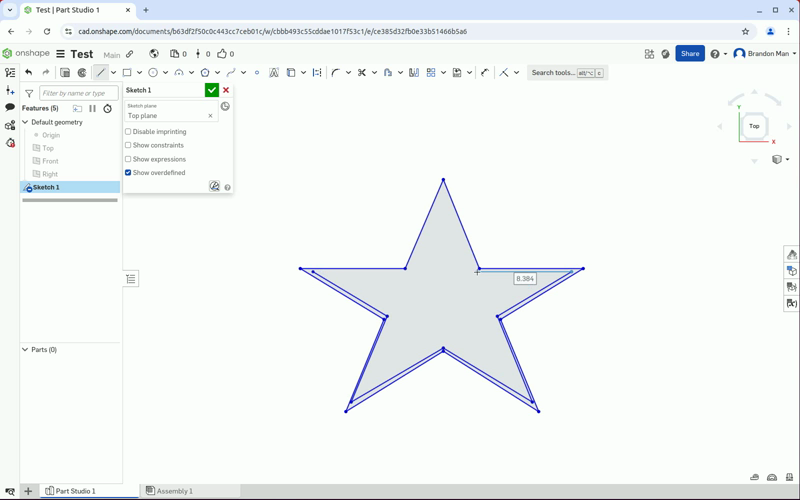
scroll(6)
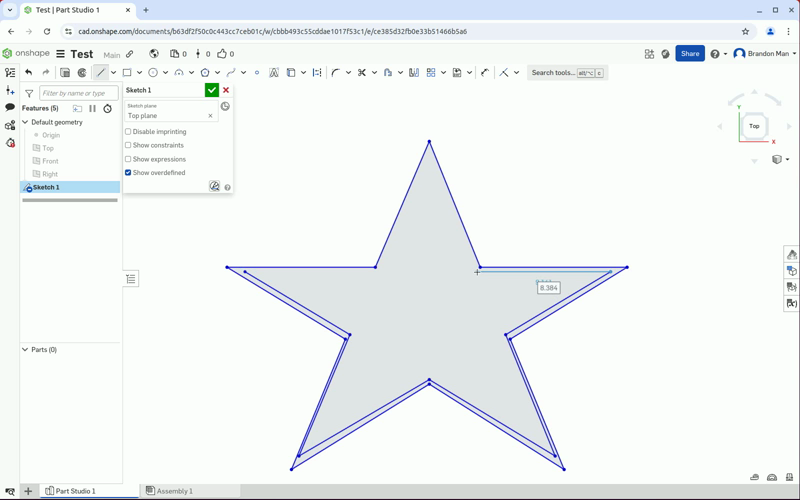
scroll(6)
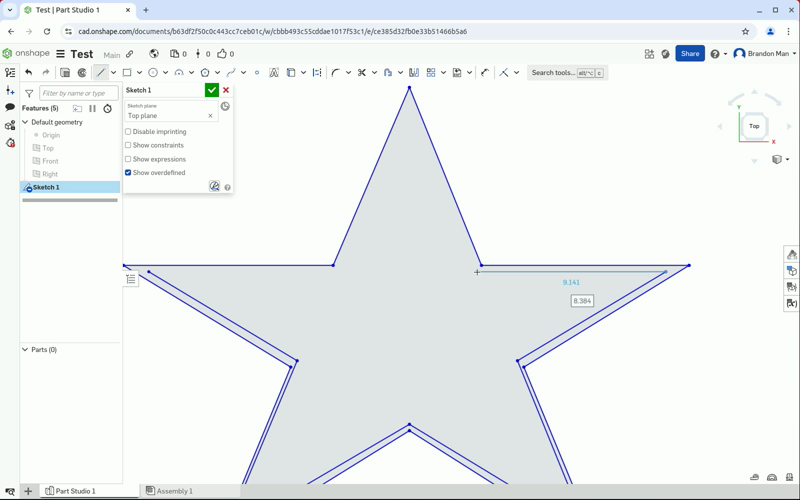
scroll(6)
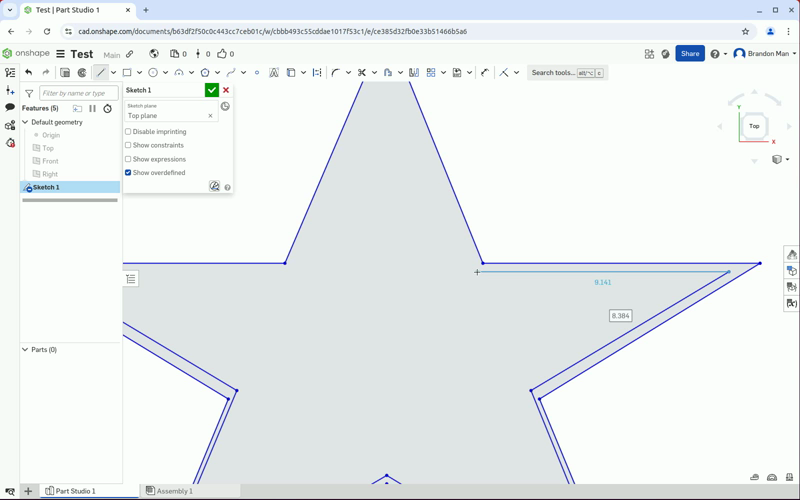
scroll(6)
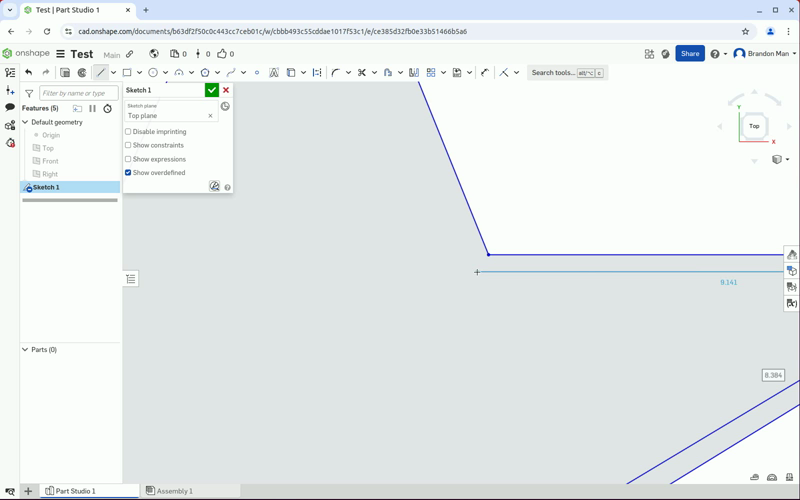
click(477, 271)
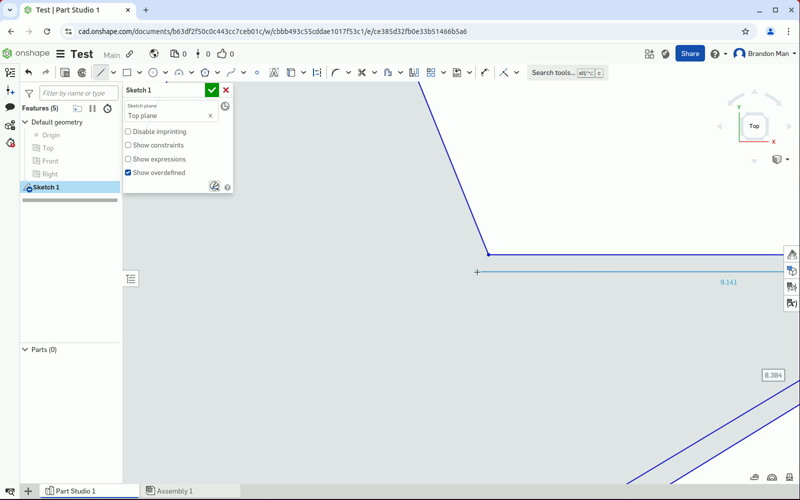
scroll(-6)
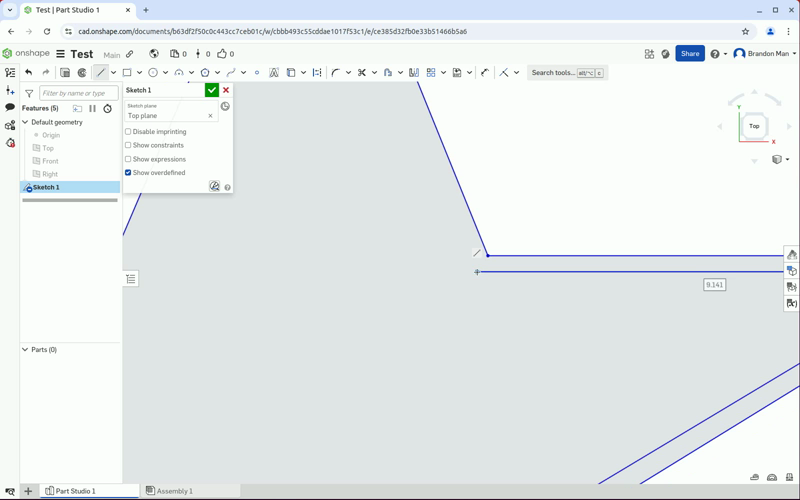
scroll(-6)
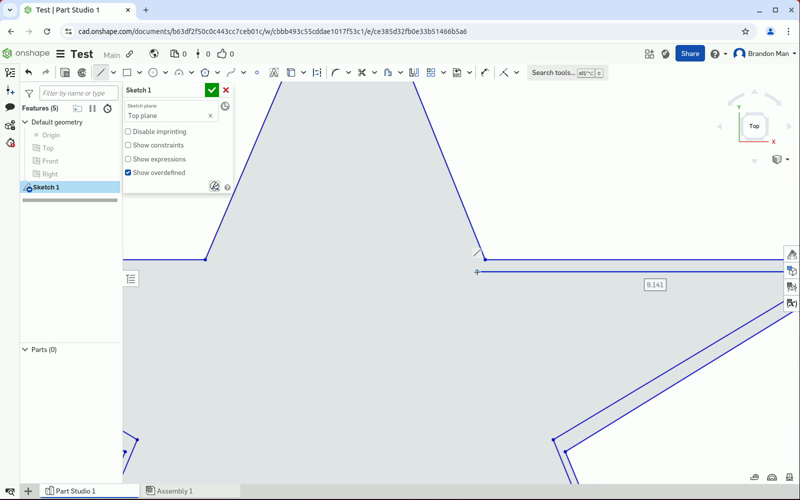
scroll(-6)
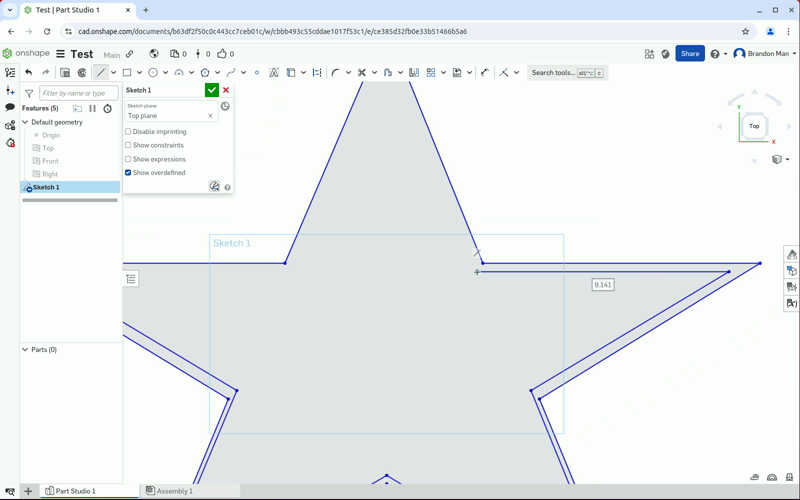
scroll(-6)
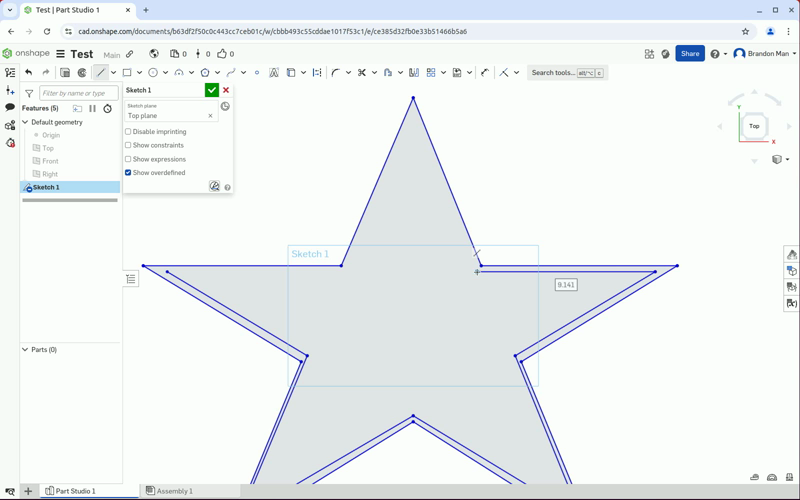
scroll(-6)
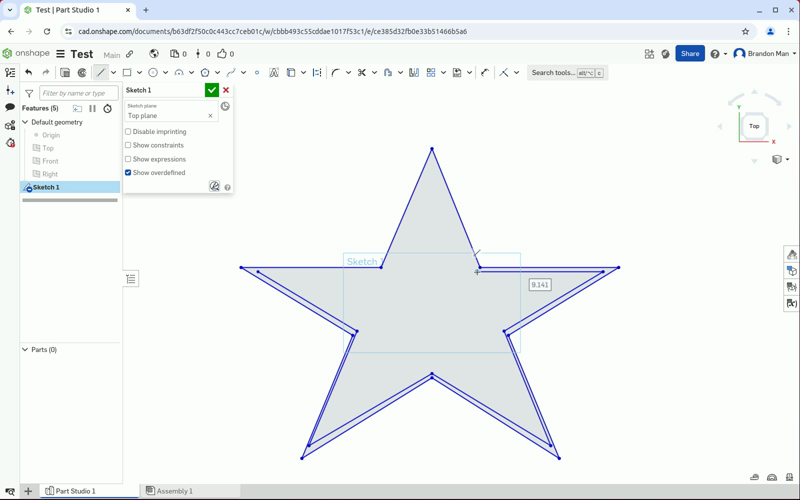
scroll(-6)
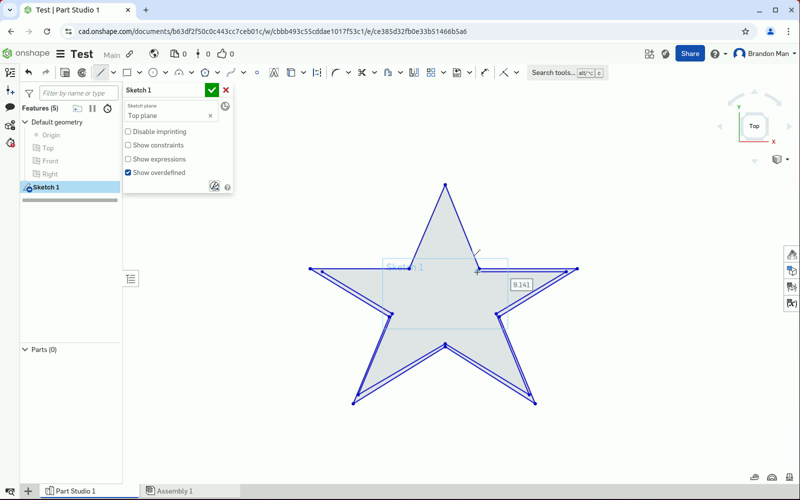
scroll(-6)
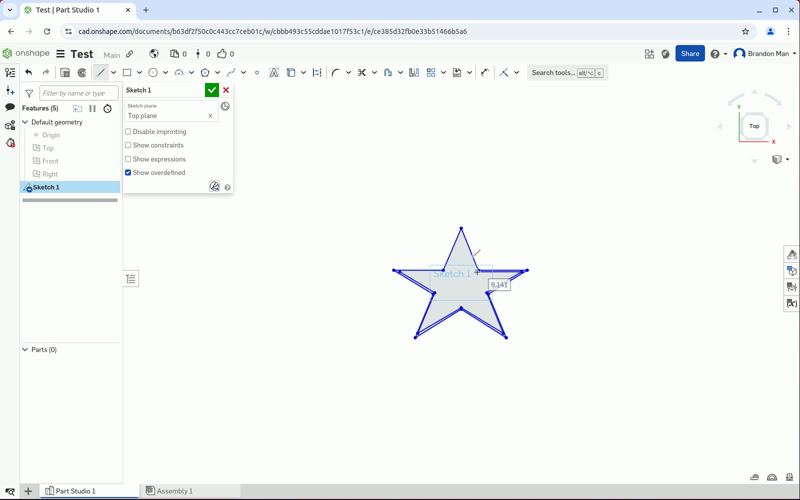
key_up(shift)
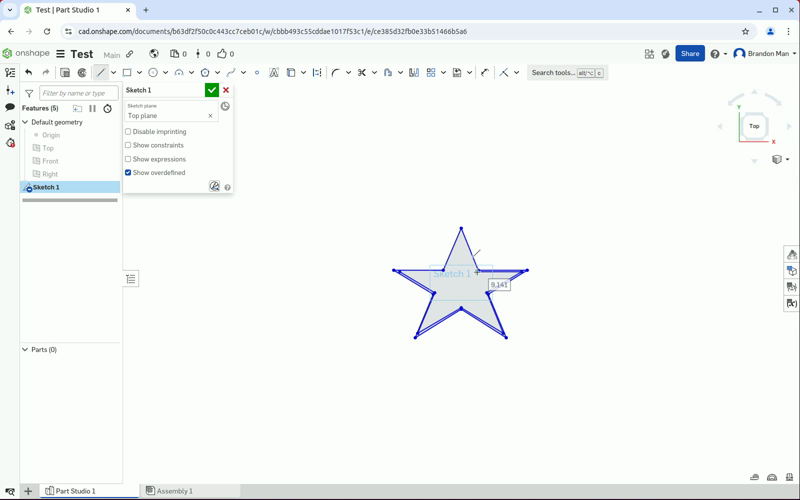
key_down(shift)
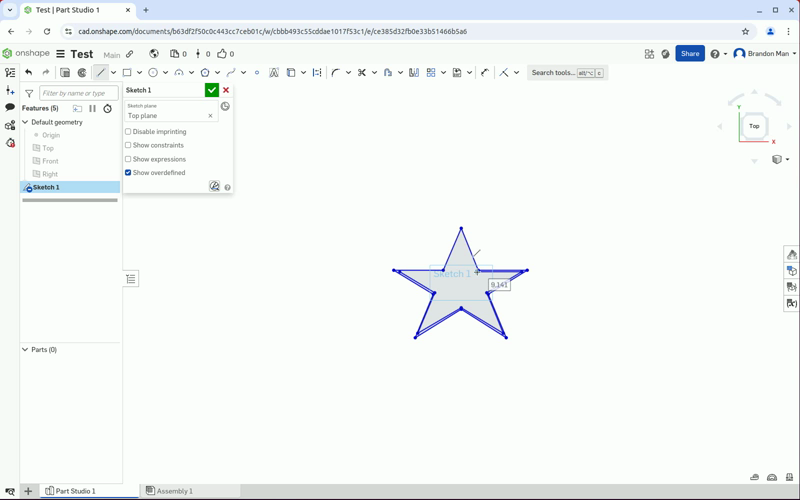
mouse_move(507, 271)
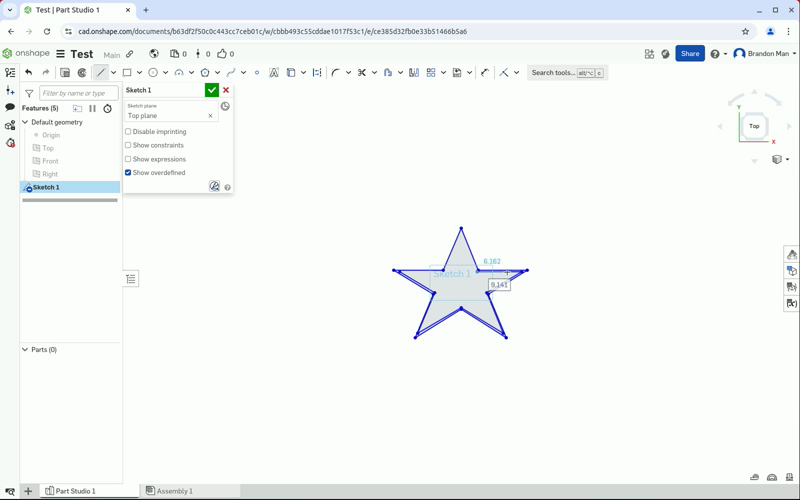
mouse_move(461, 232)
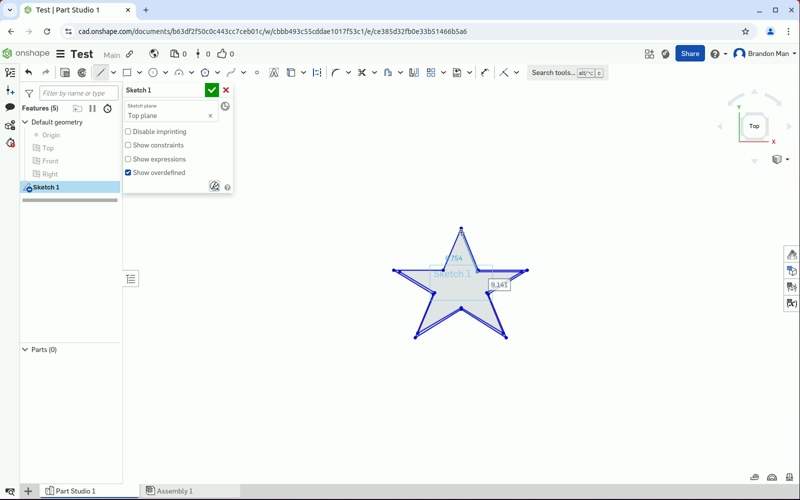
scroll(6)
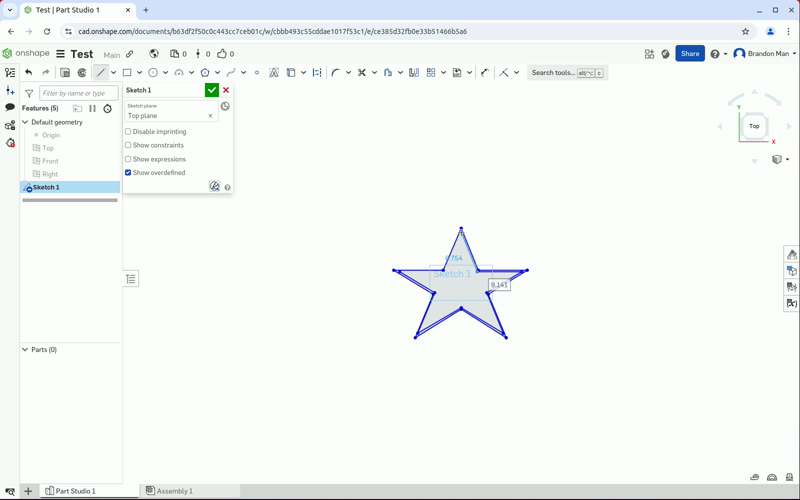
scroll(6)
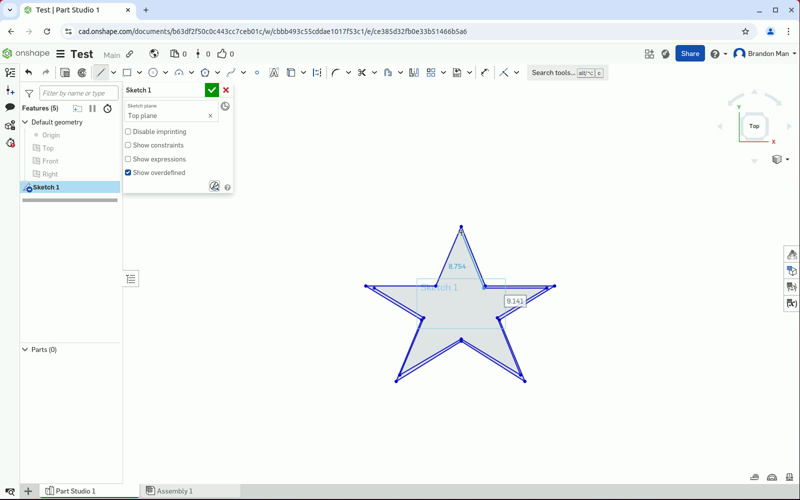
scroll(6)
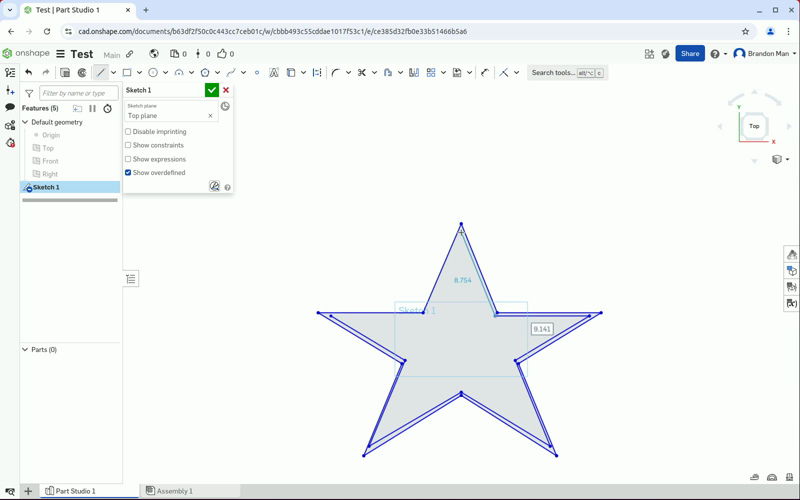
scroll(6)
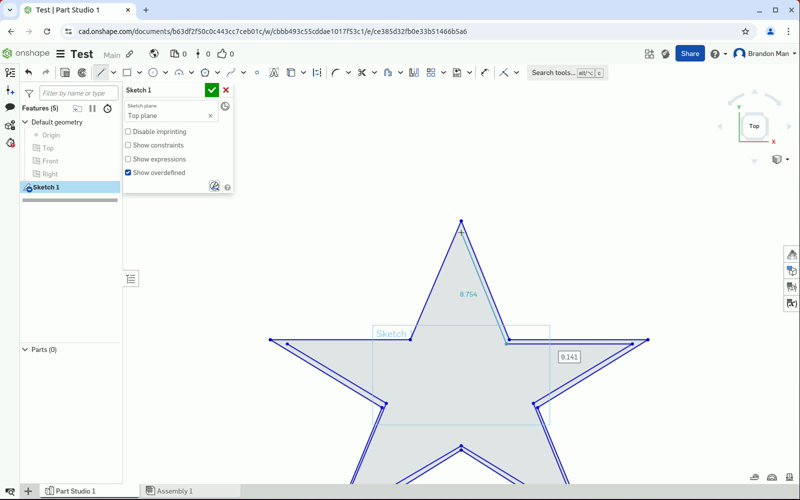
scroll(6)
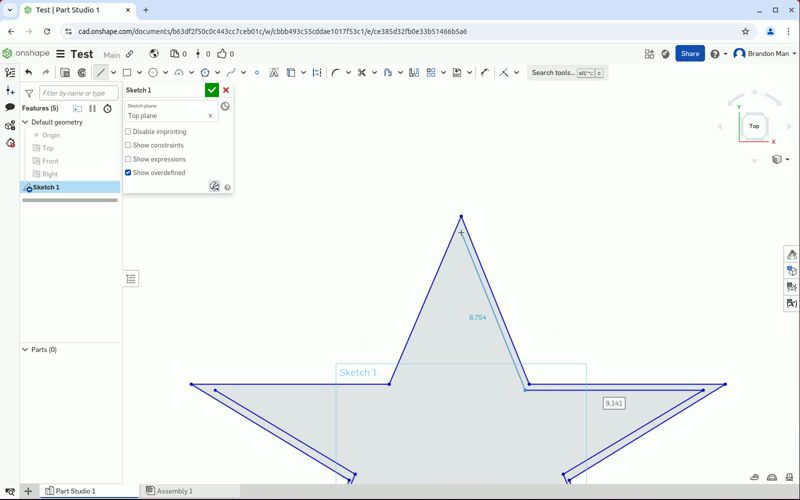
scroll(6)
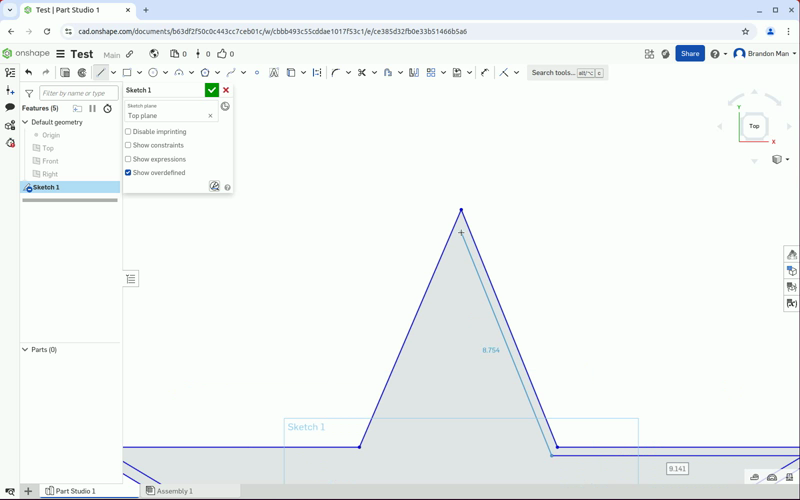
scroll(6)
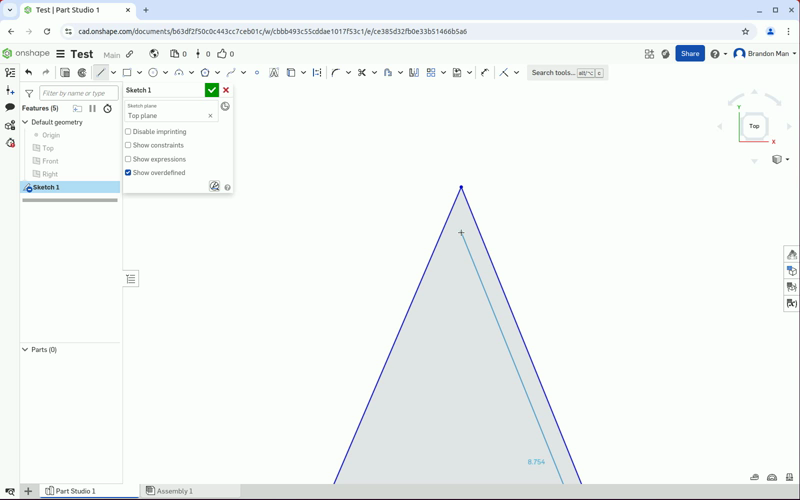
click(461, 232)
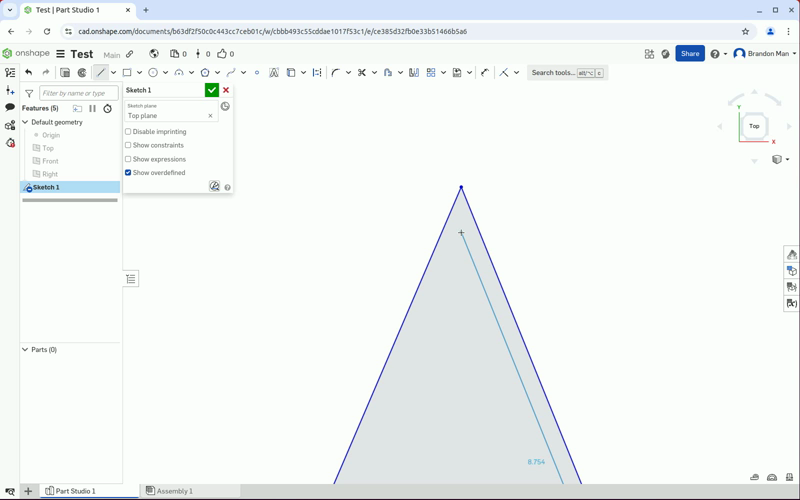
scroll(-6)
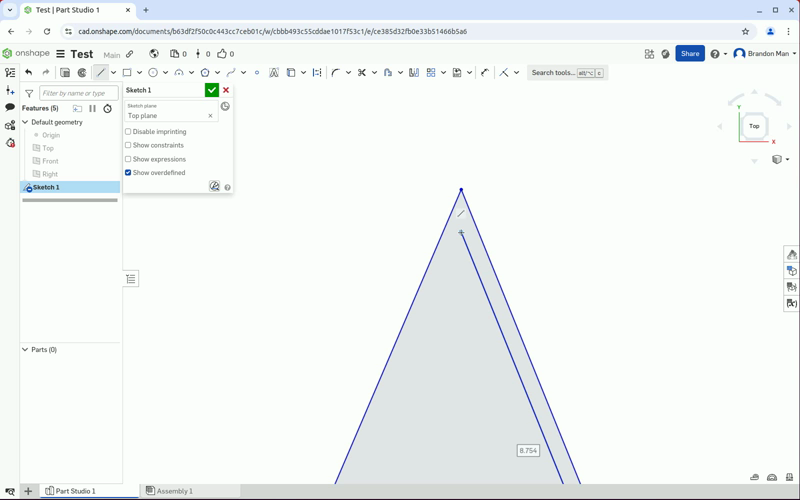
scroll(-6)
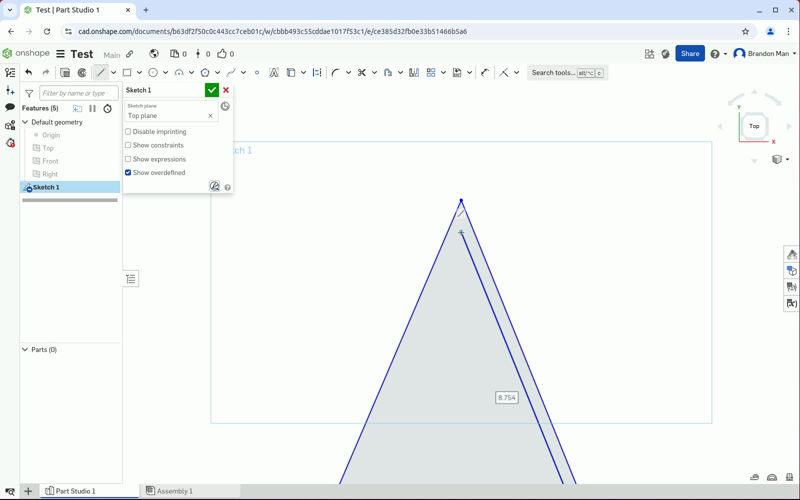
scroll(-6)
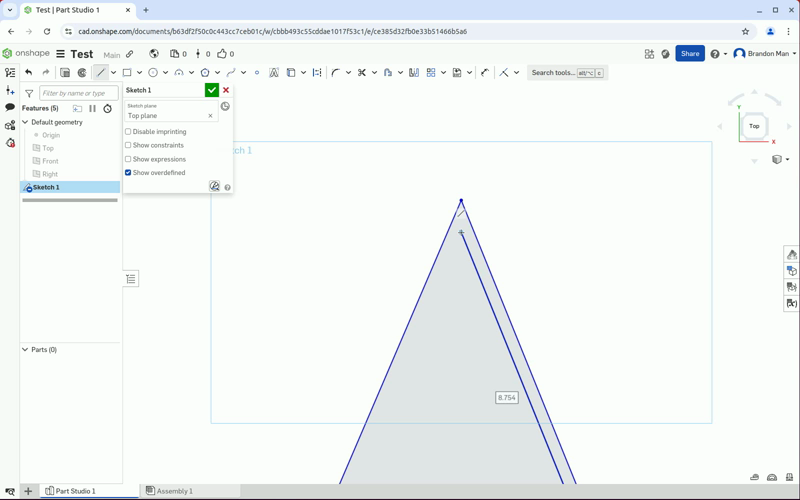
scroll(-6)
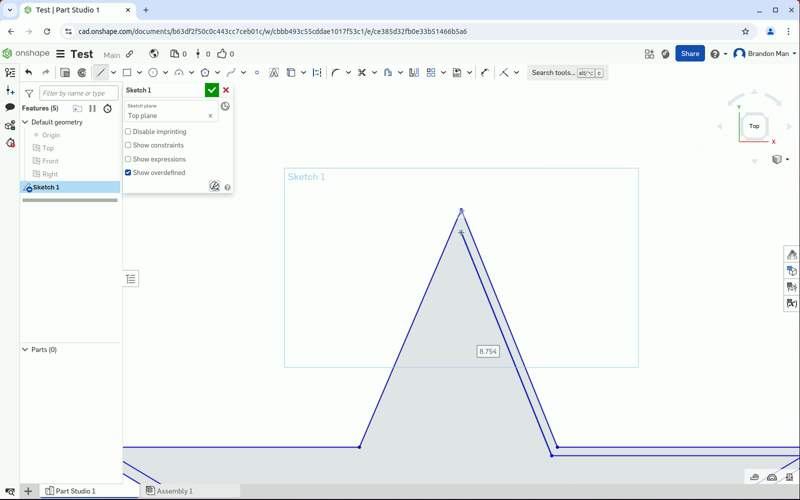
scroll(-6)
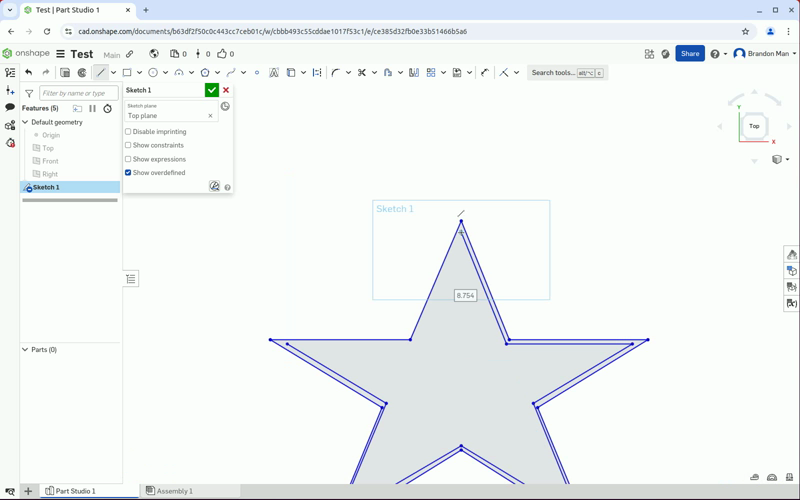
scroll(-6)
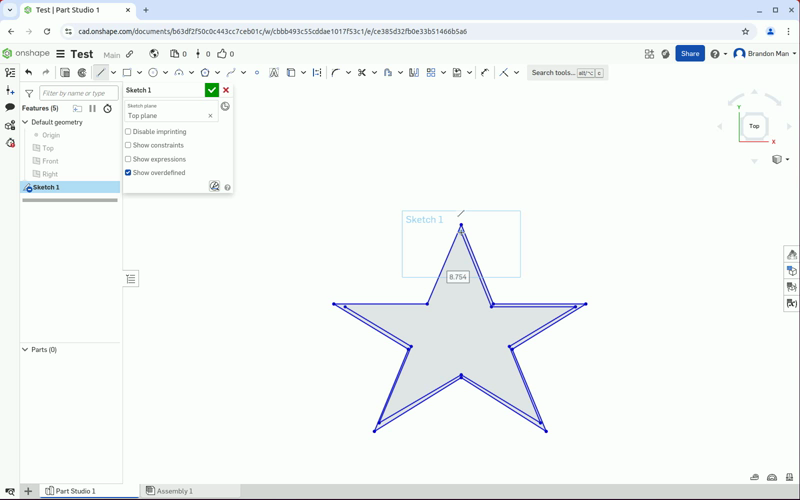
scroll(-6)
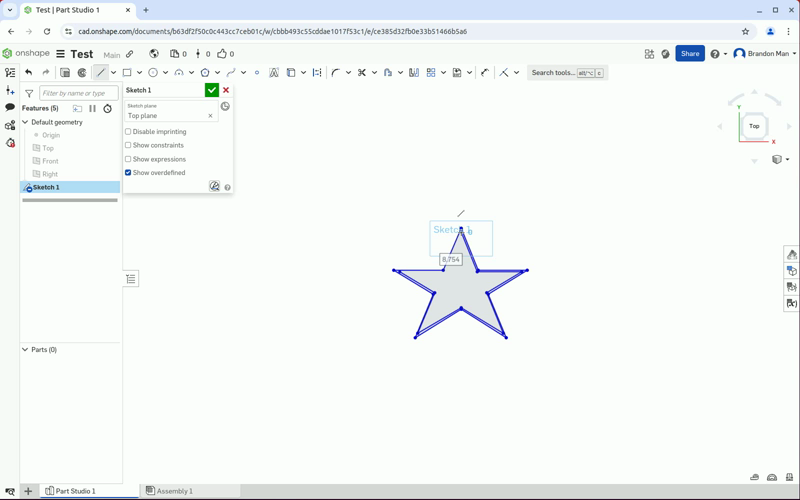
key_up(shift)
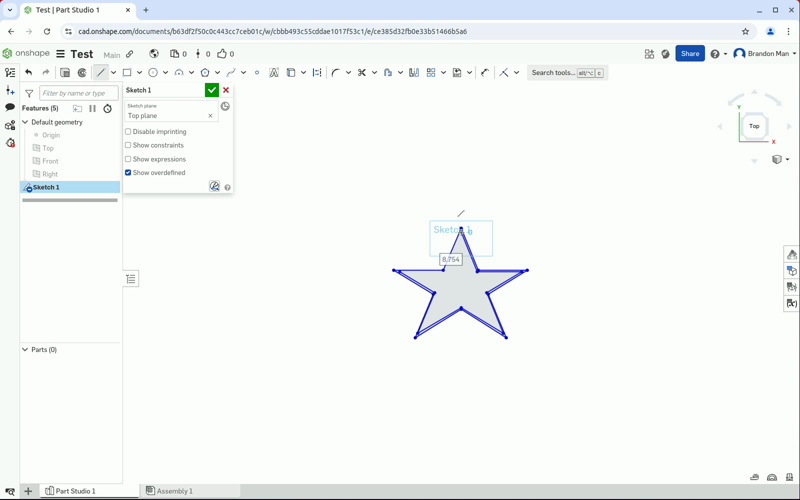
key_down(shift)
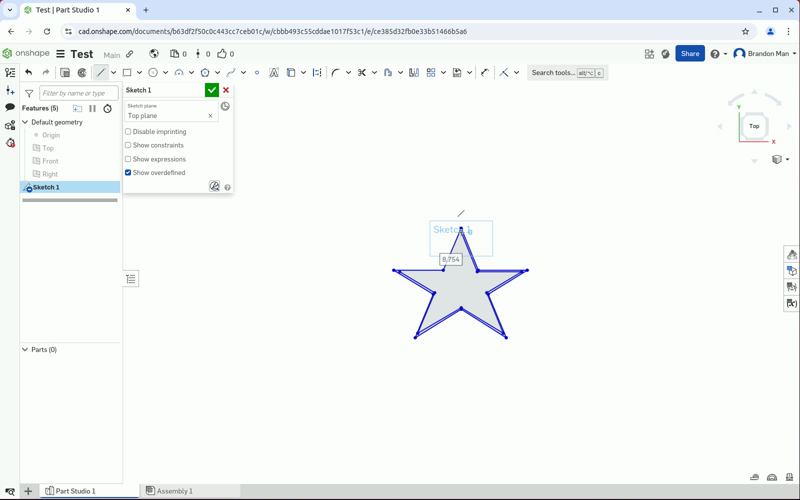
mouse_move(491, 232)
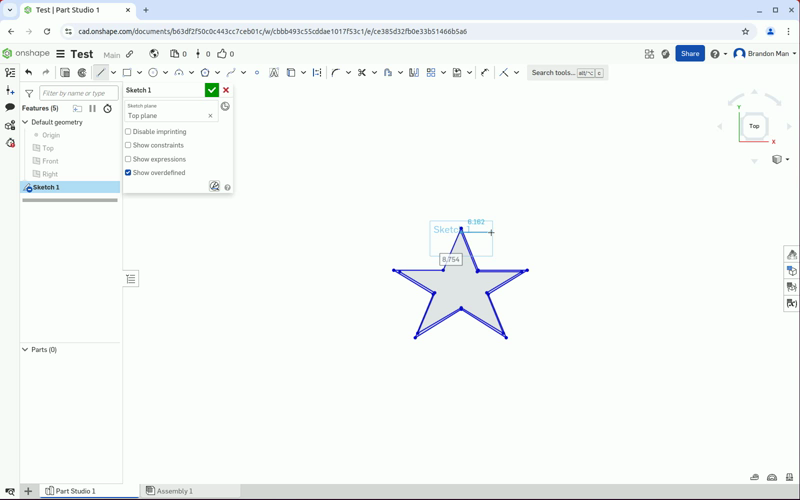
mouse_move(444, 271)
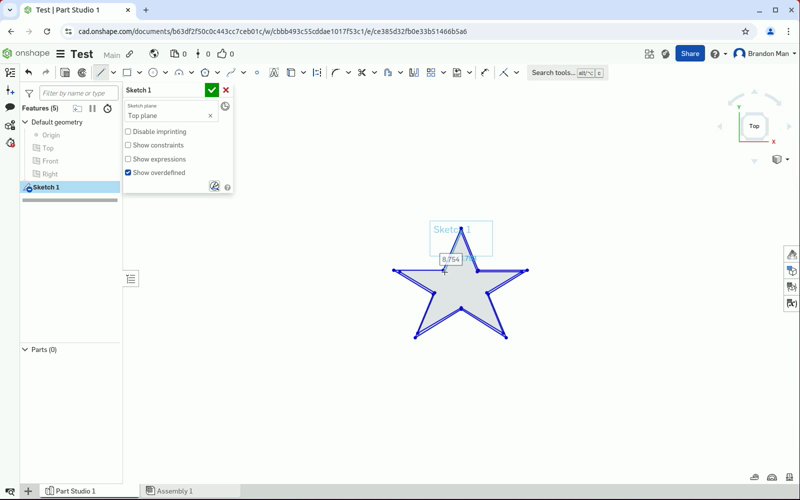
scroll(6)
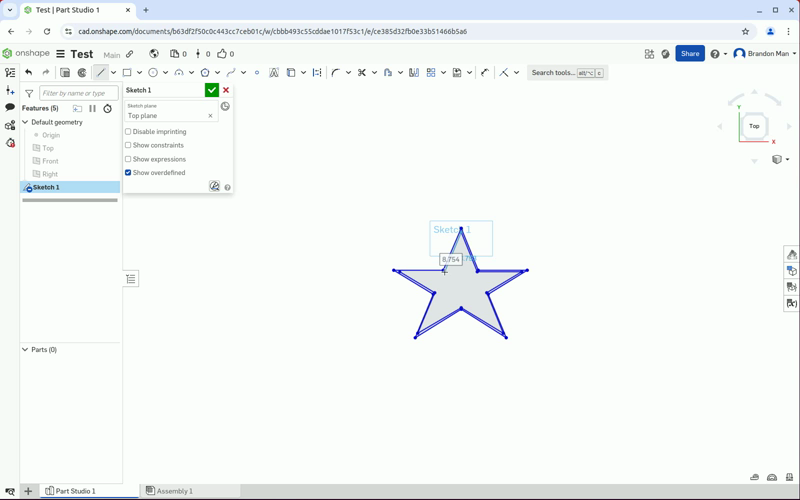
scroll(6)
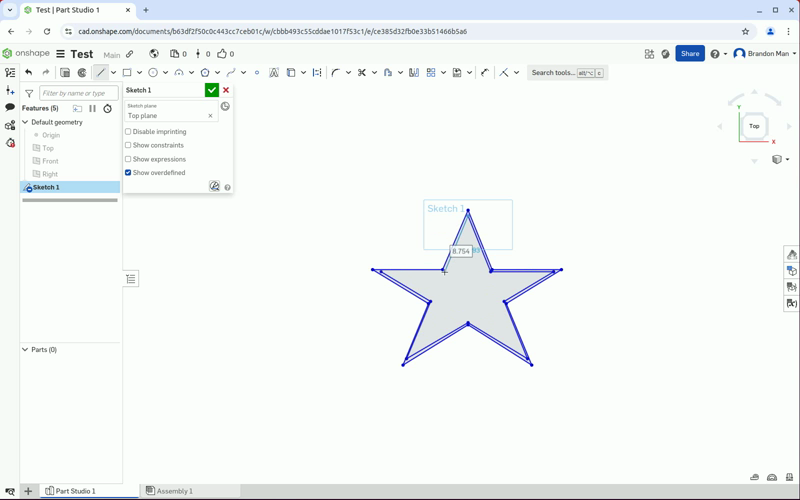
scroll(6)
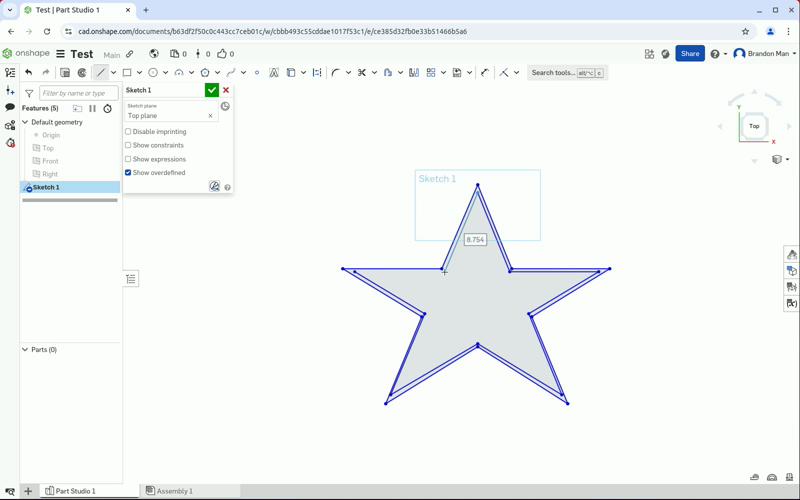
scroll(6)
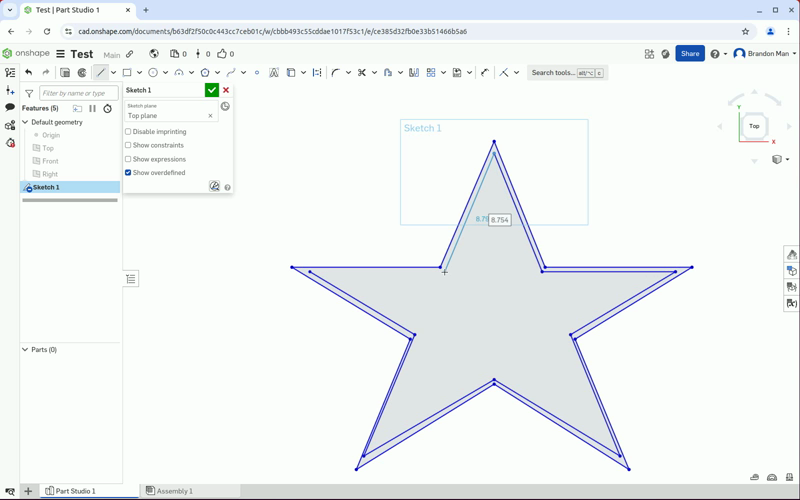
scroll(6)
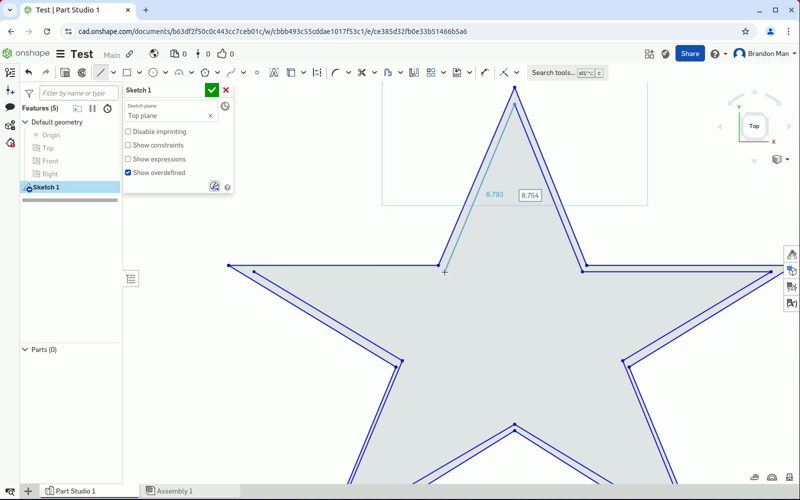
scroll(6)
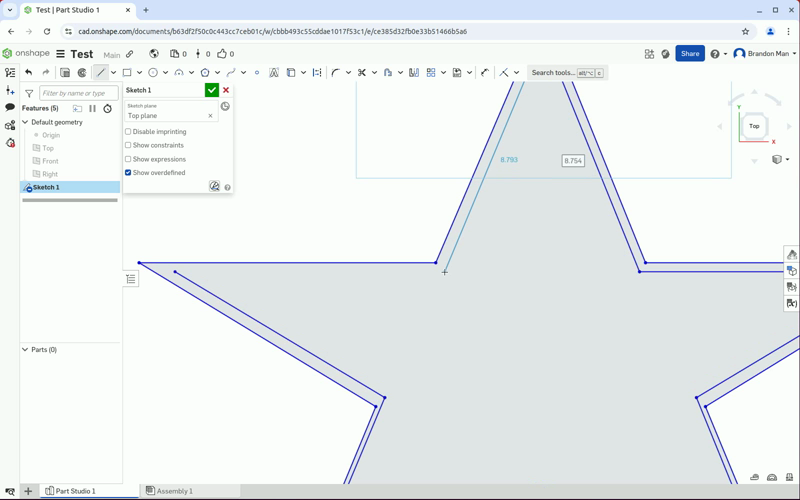
scroll(6)
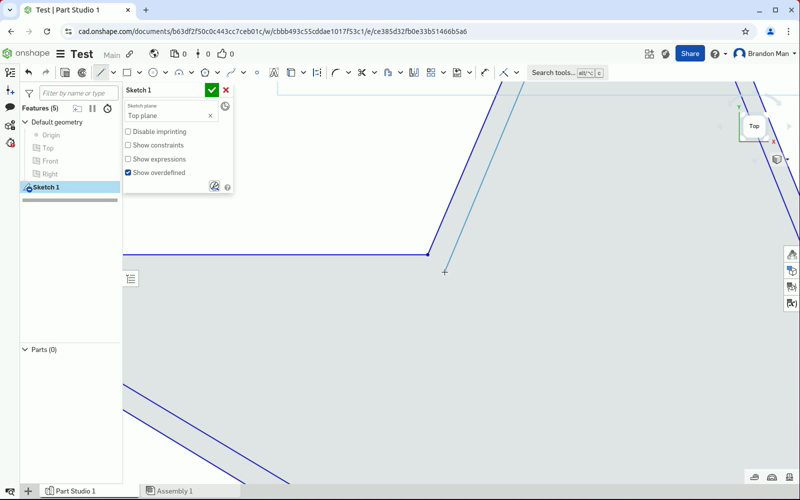
click(444, 271)
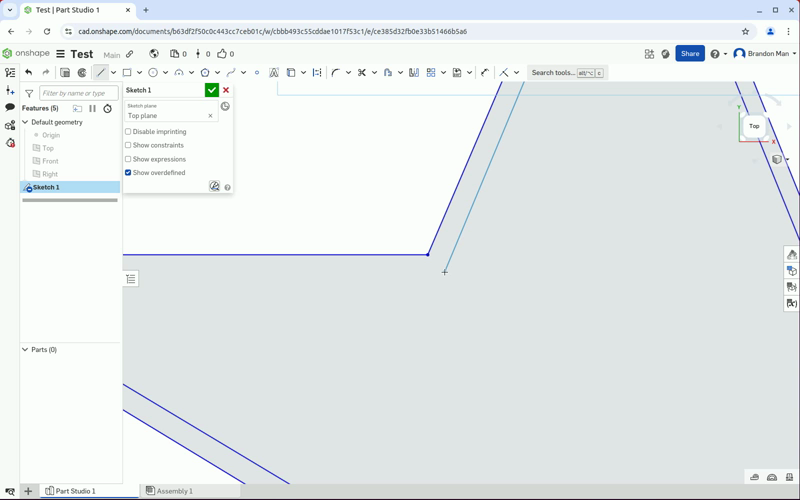
scroll(-6)
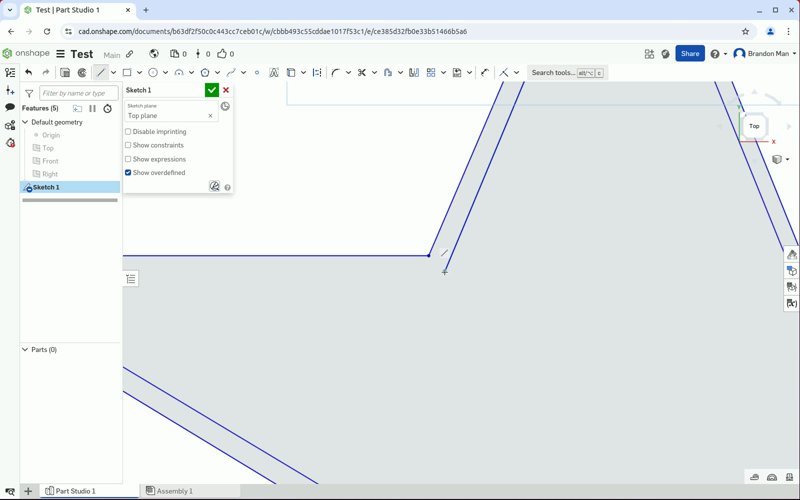
scroll(-6)
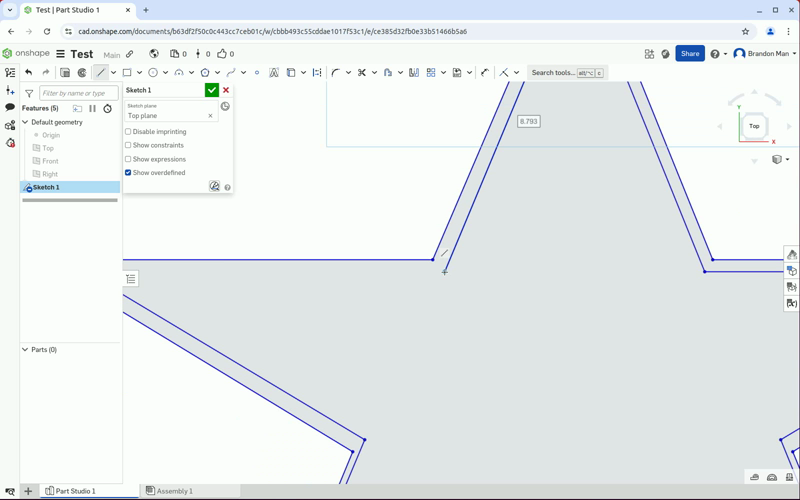
scroll(-6)
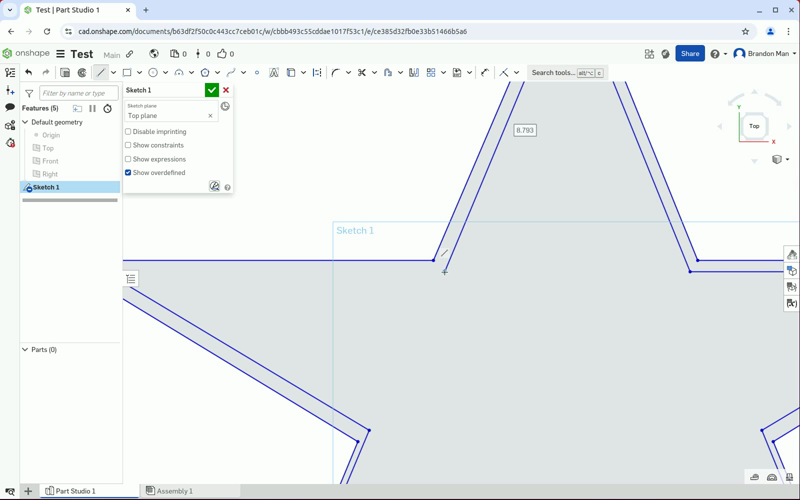
scroll(-6)
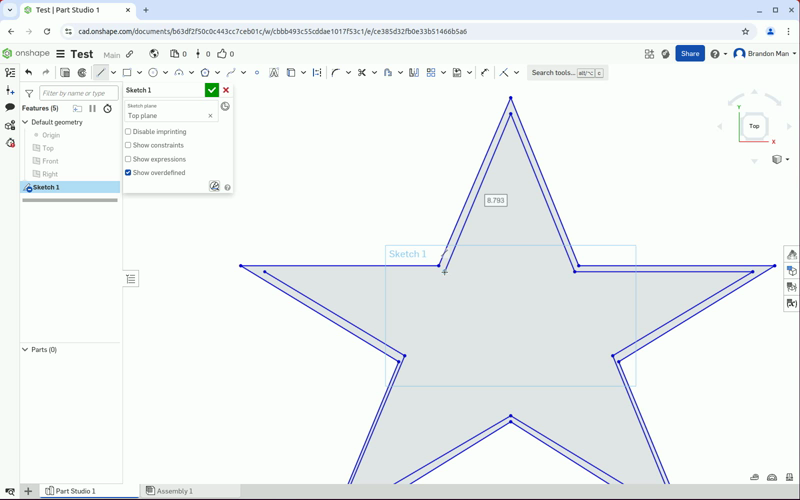
scroll(-6)
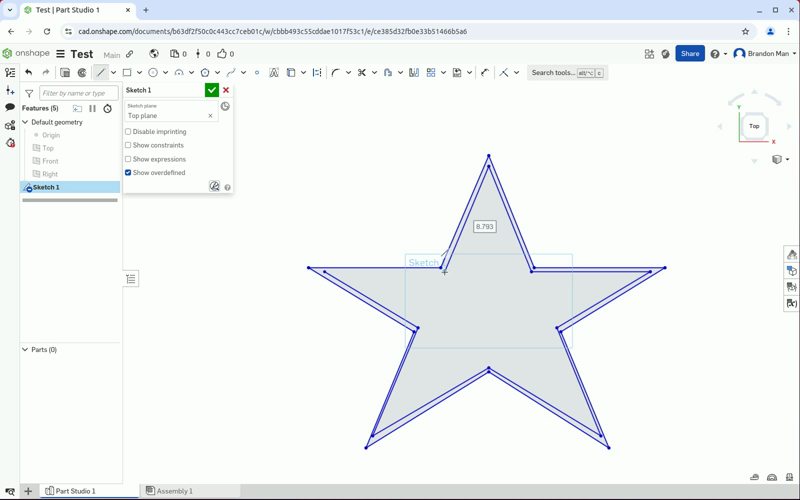
scroll(-6)
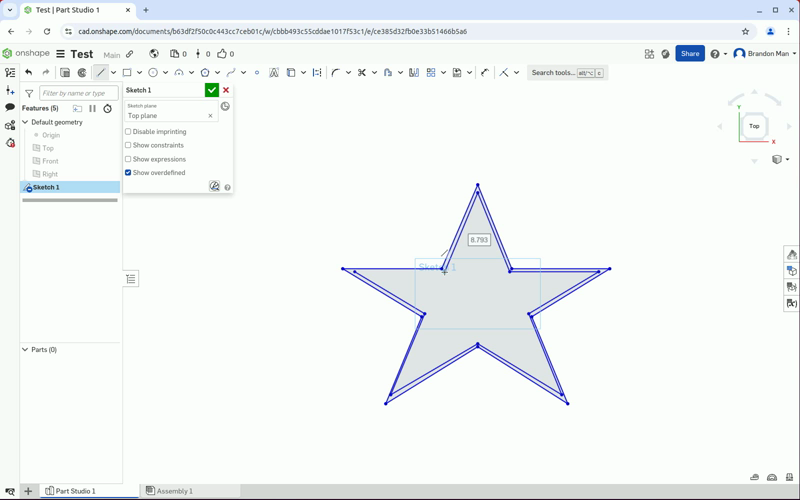
scroll(-6)
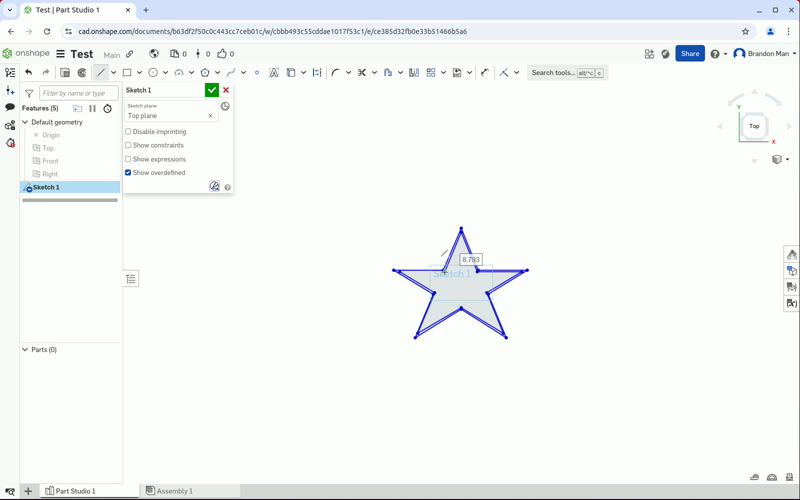
key_up(shift)
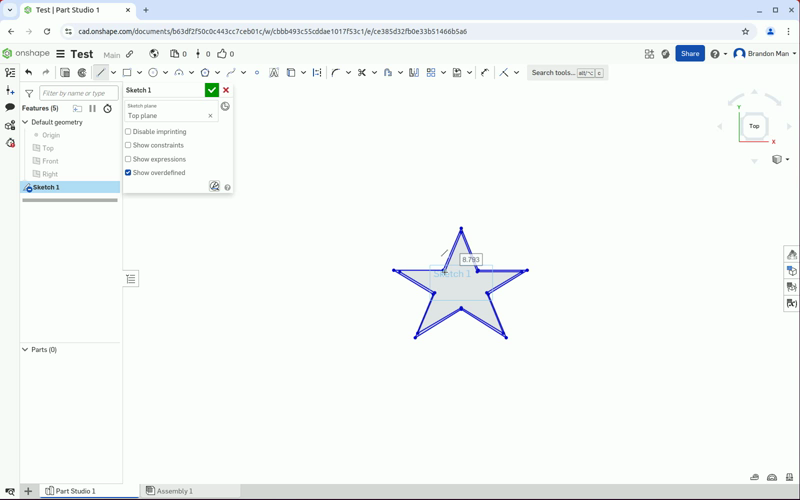
mouse_move(474, 271)
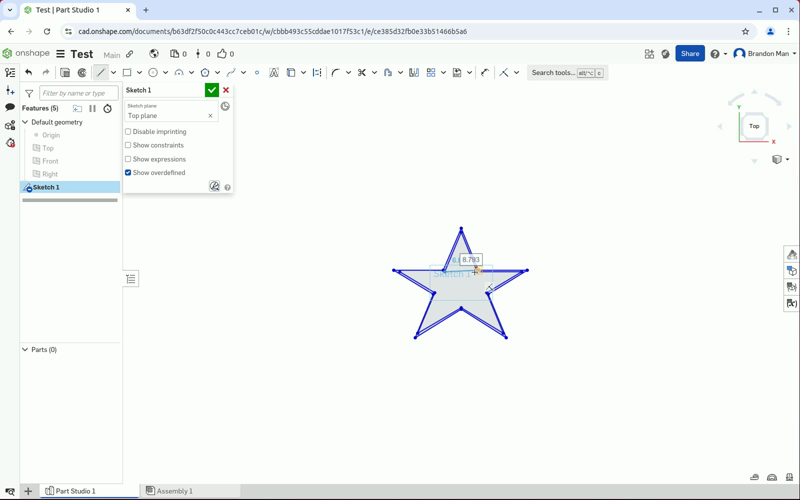
key_down(shift)
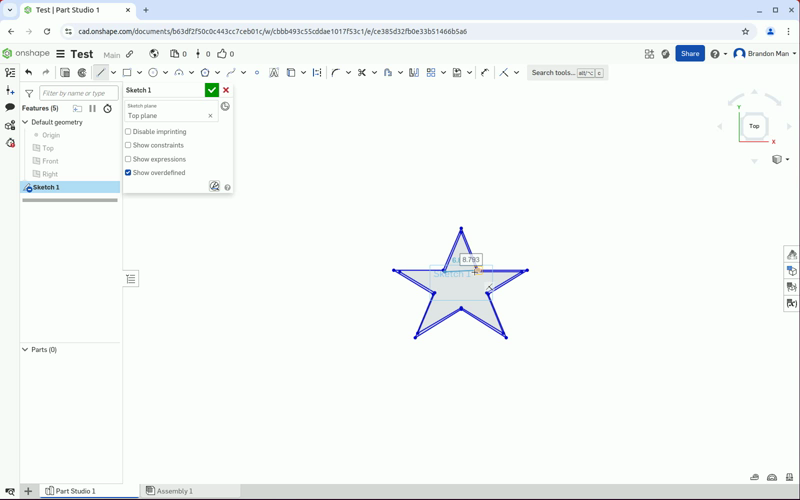
mouse_move(399, 271)
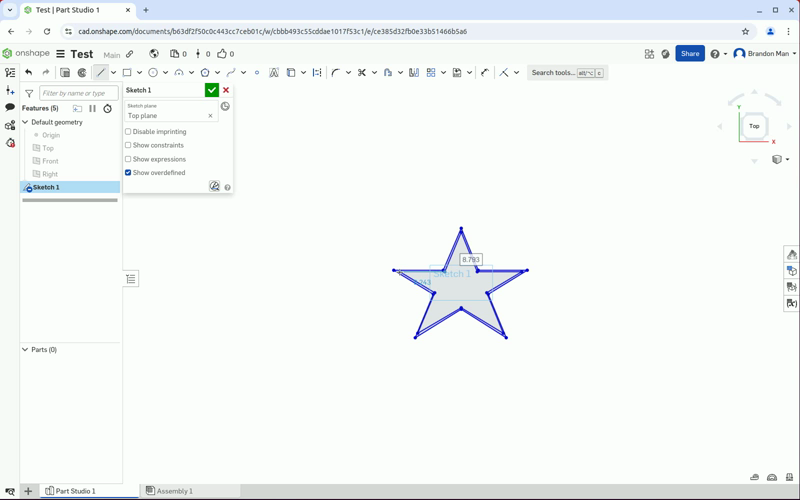
key_up(shift)
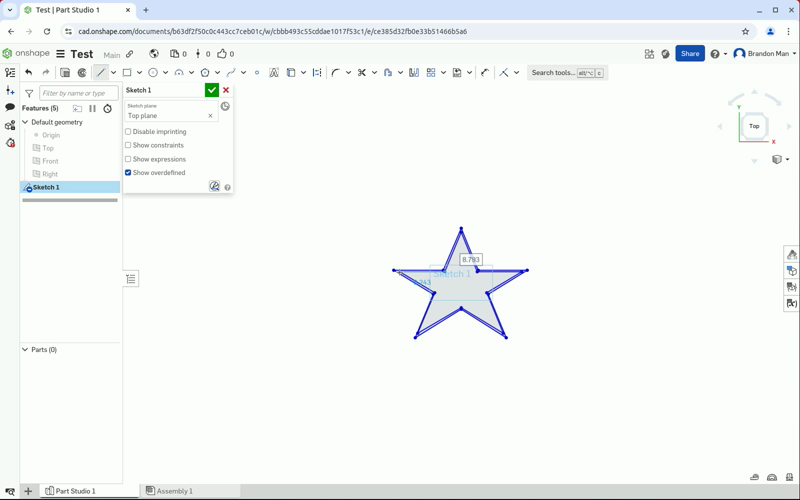
click(399, 271)
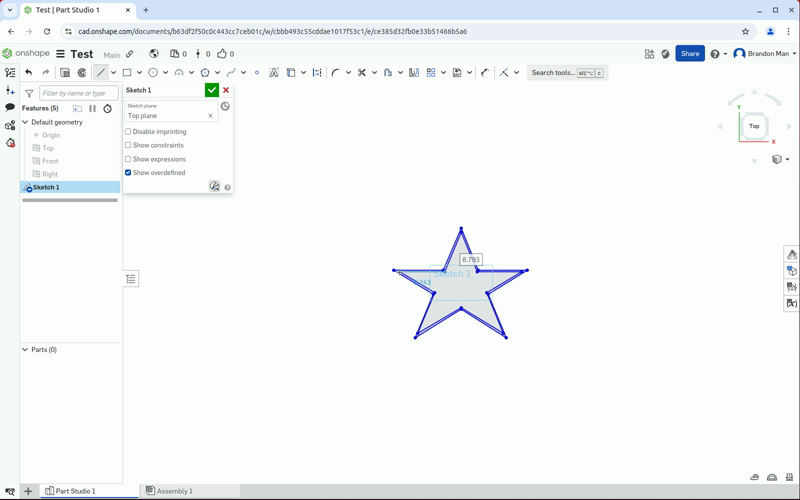
key(esc)
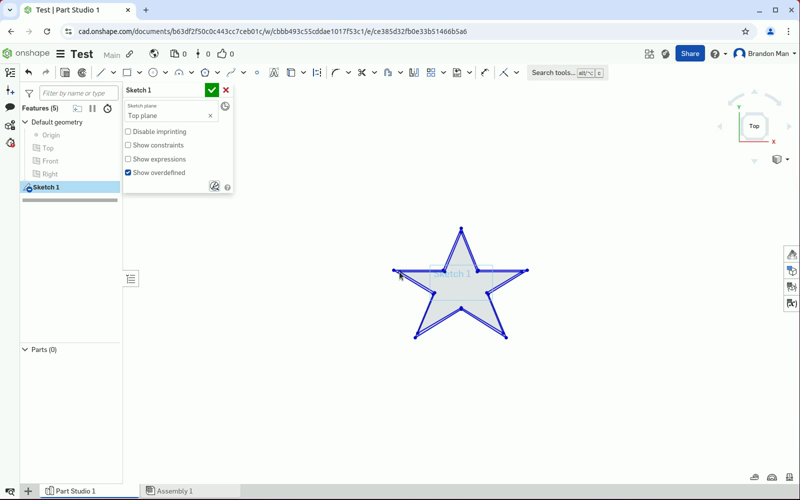
mouse_move(522, 270)
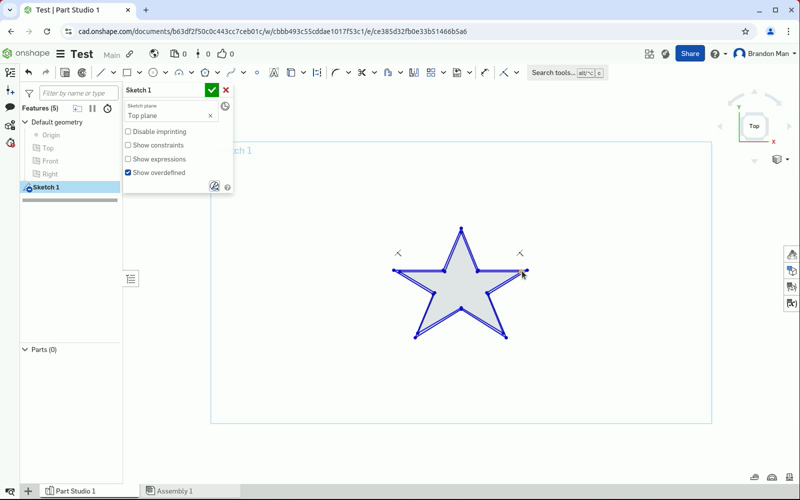
scroll(6)
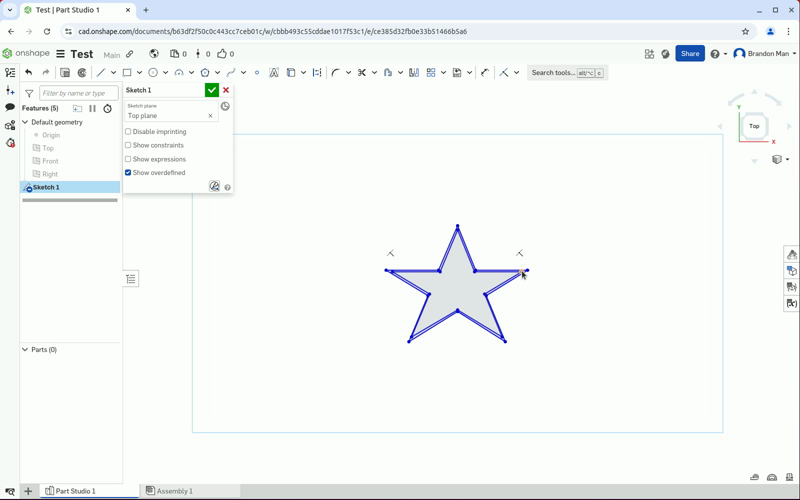
scroll(6)
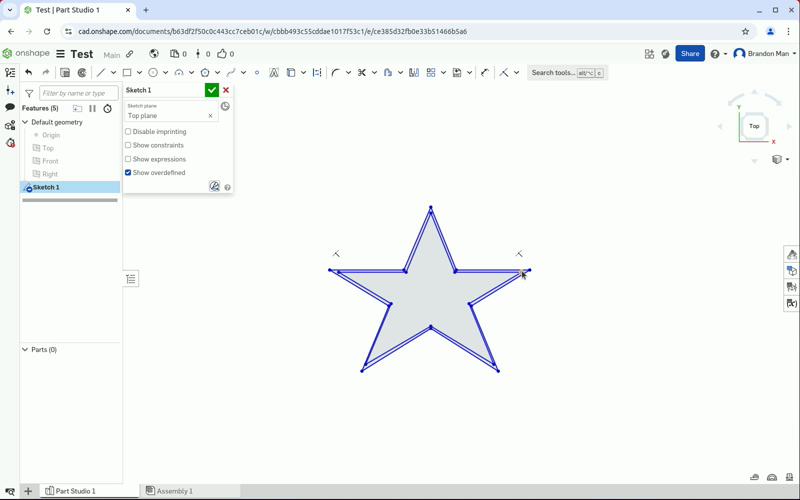
scroll(6)
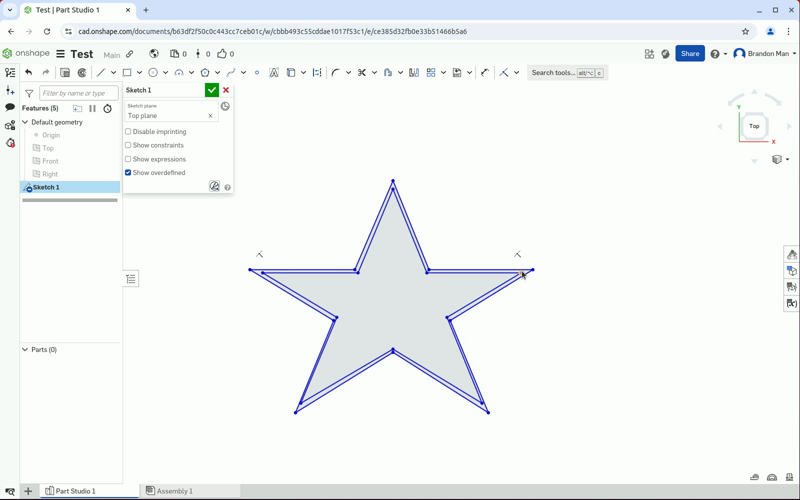
scroll(6)
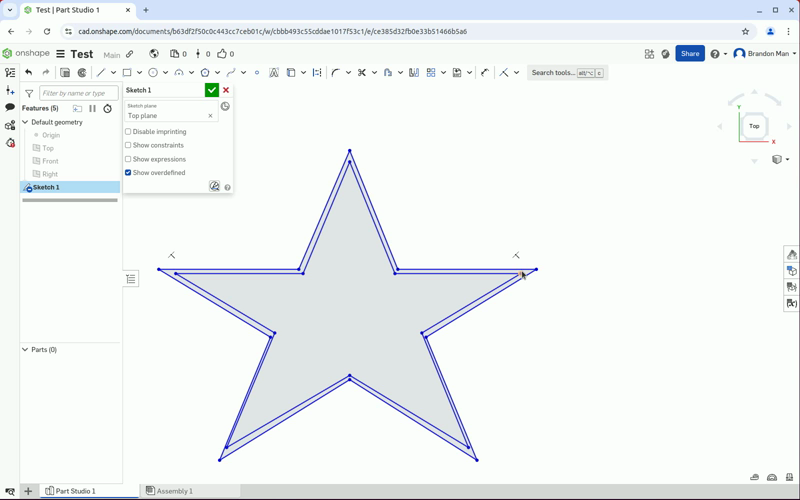
scroll(6)
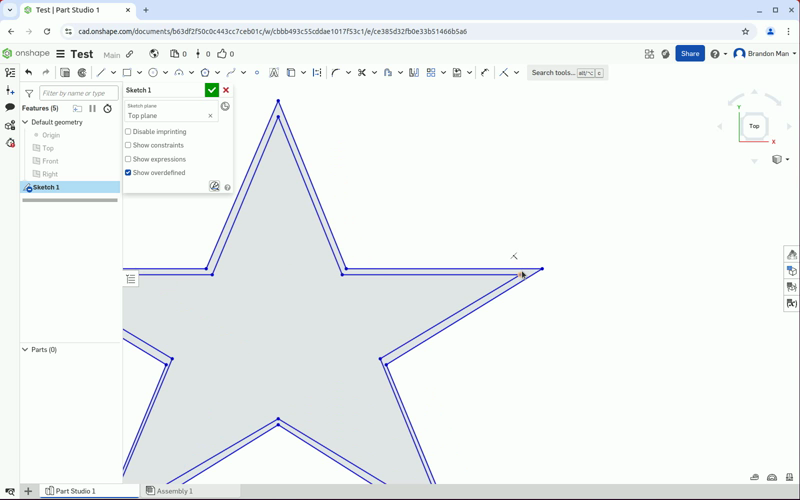
scroll(6)
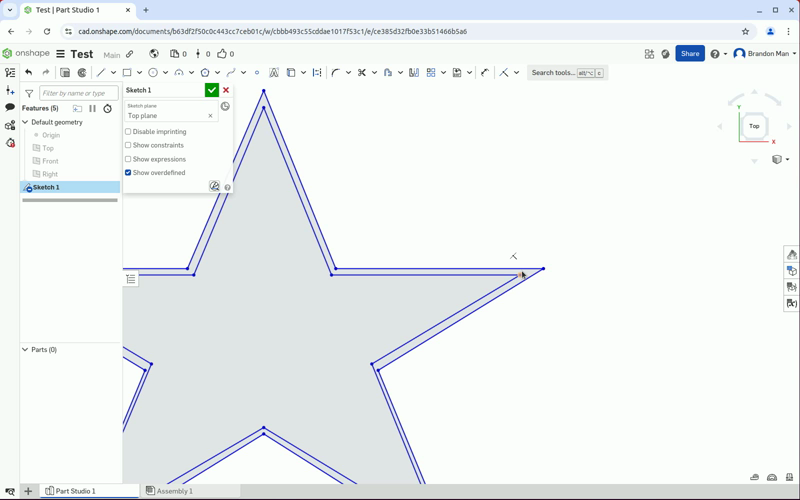
scroll(6)
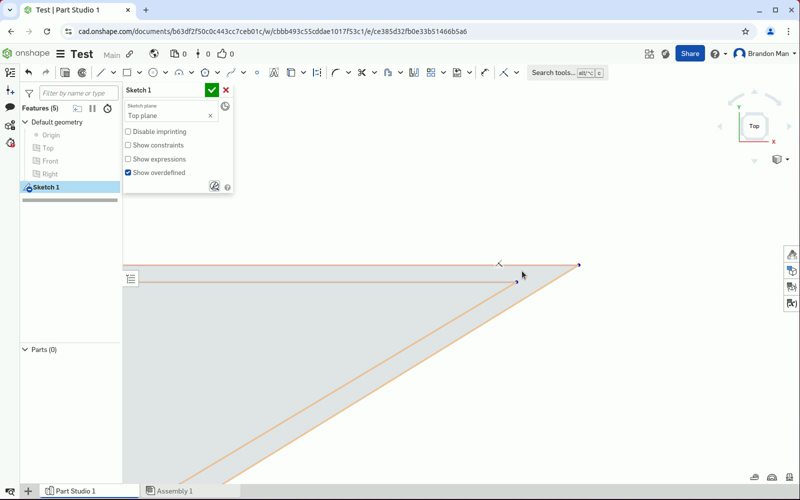
click(522, 270)
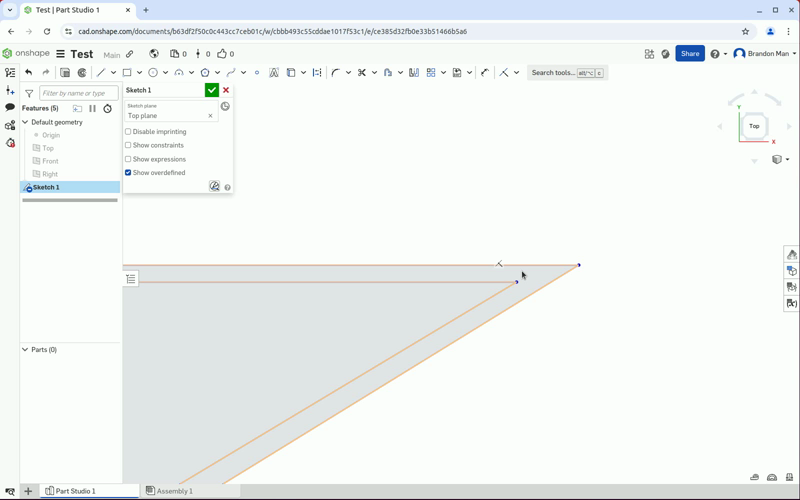
scroll(-6)
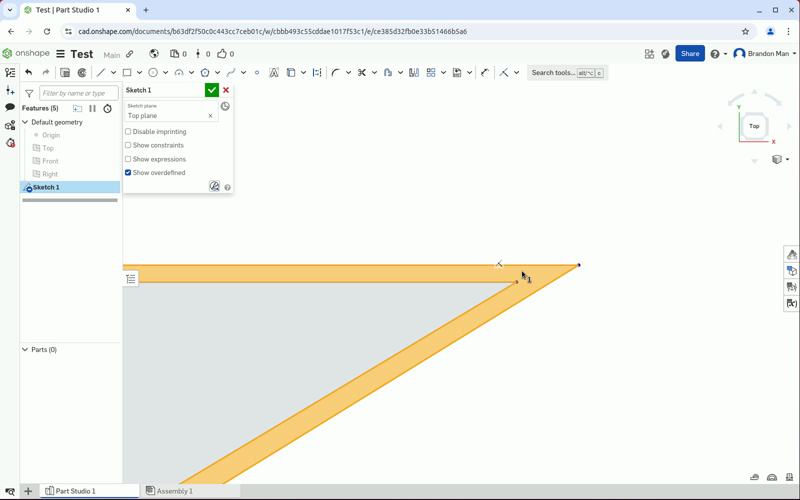
scroll(-6)
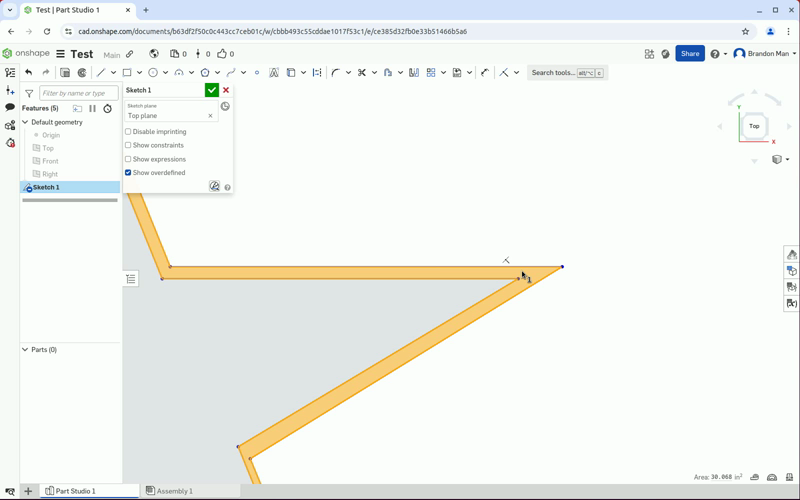
scroll(-6)
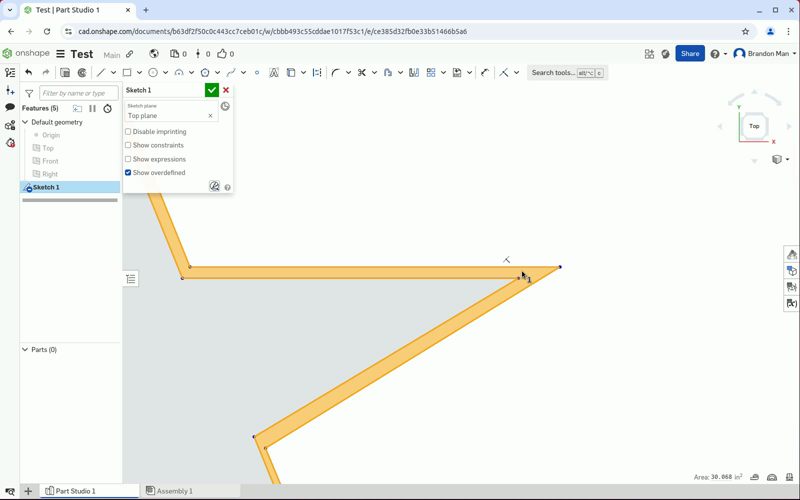
scroll(-6)
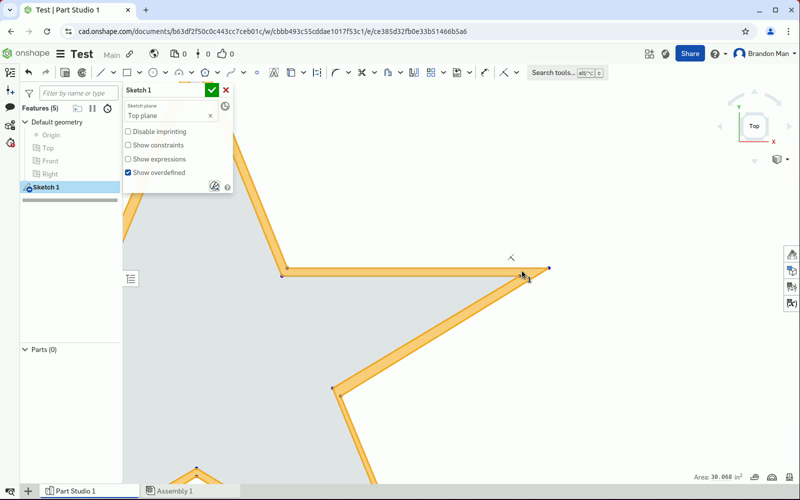
scroll(-6)
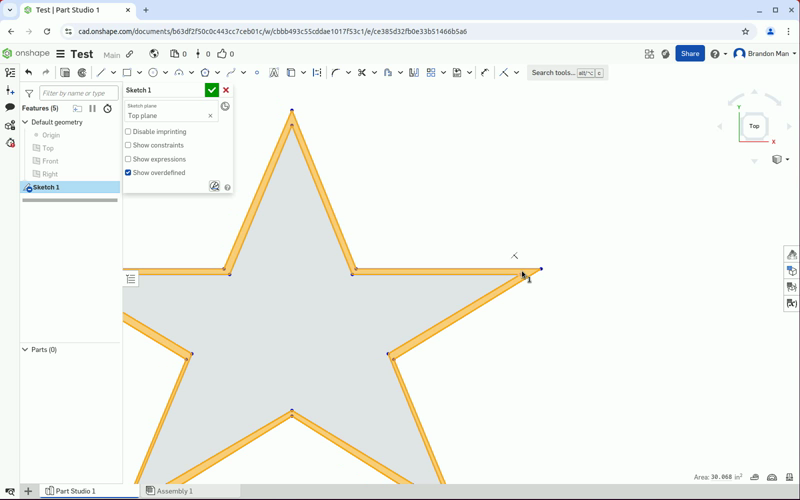
scroll(-6)
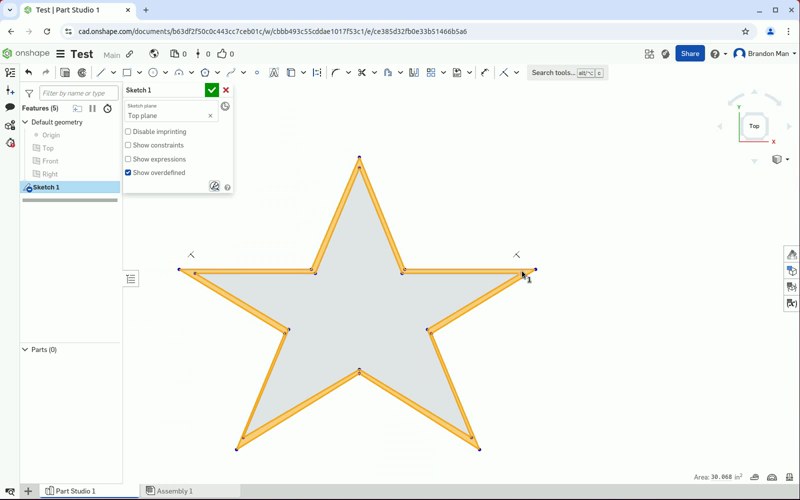
scroll(-6)
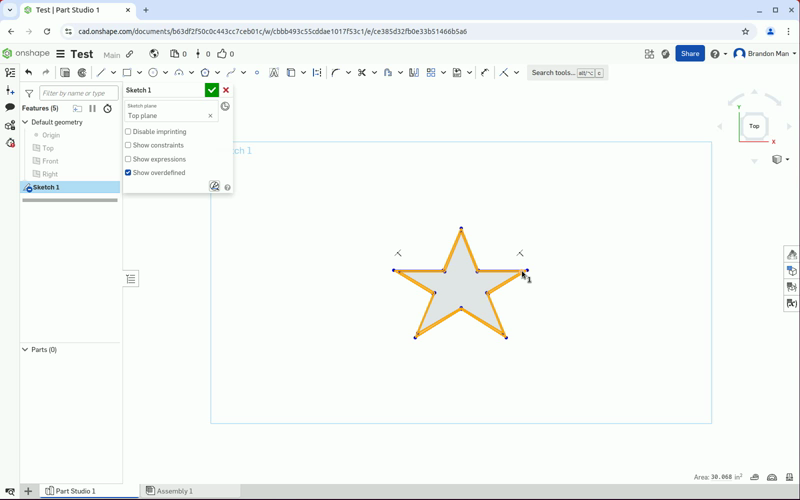
mouse_move(73, 352)
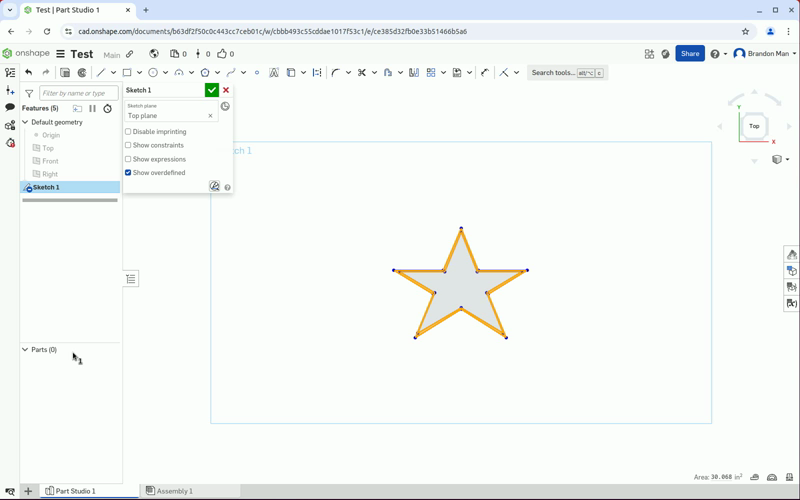
key(shift+y)
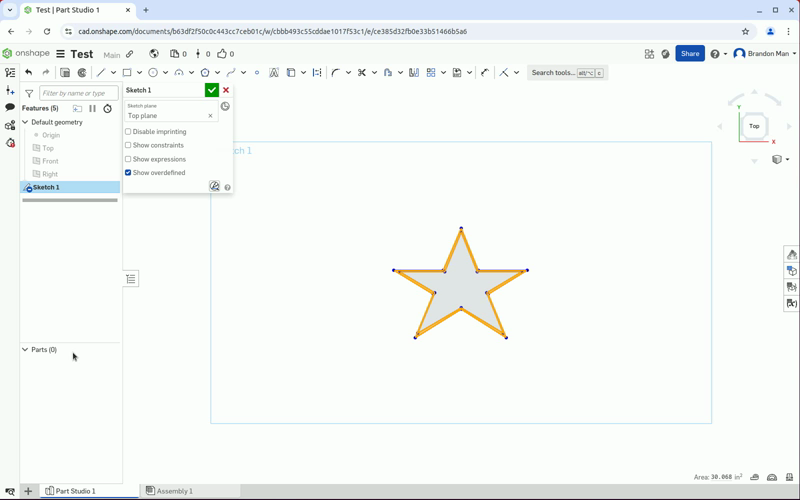
key(shift+e)
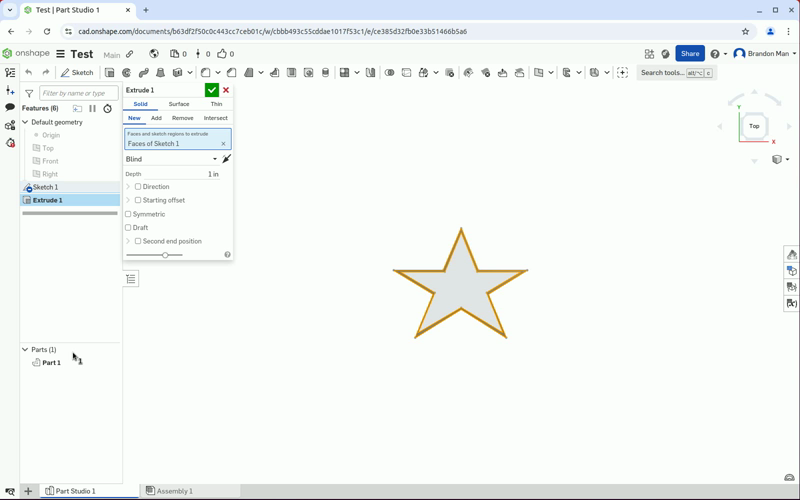
mouse_move(143, 106)
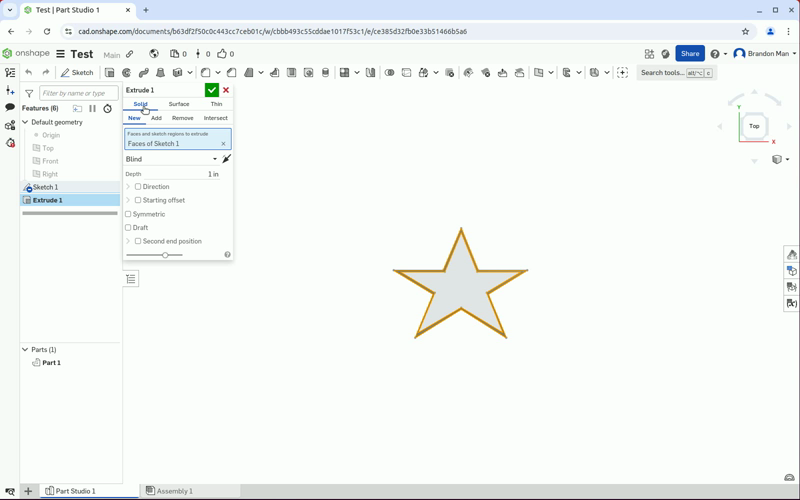
click(143, 106)
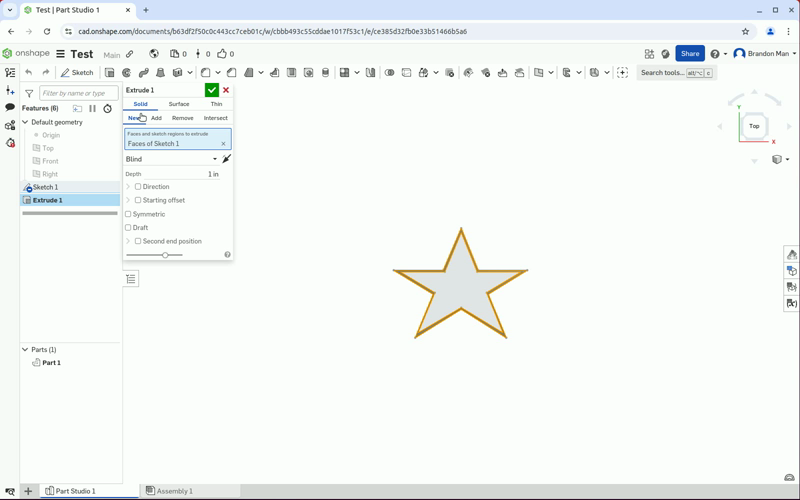
mouse_move(137, 120)
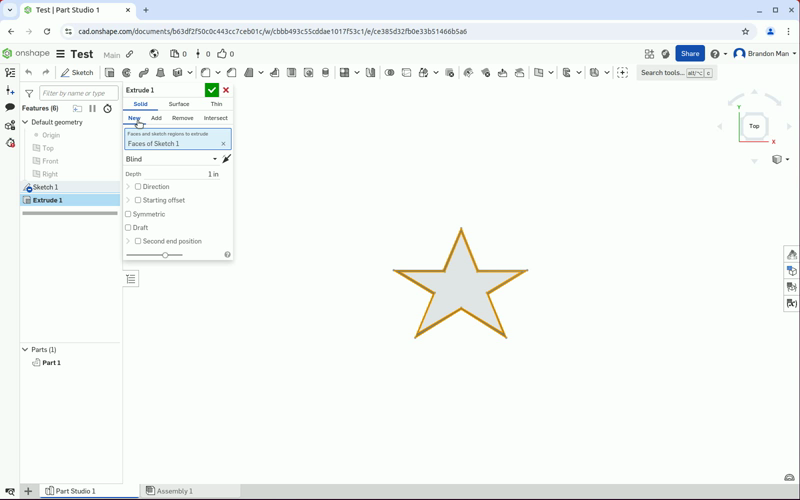
click(137, 120)
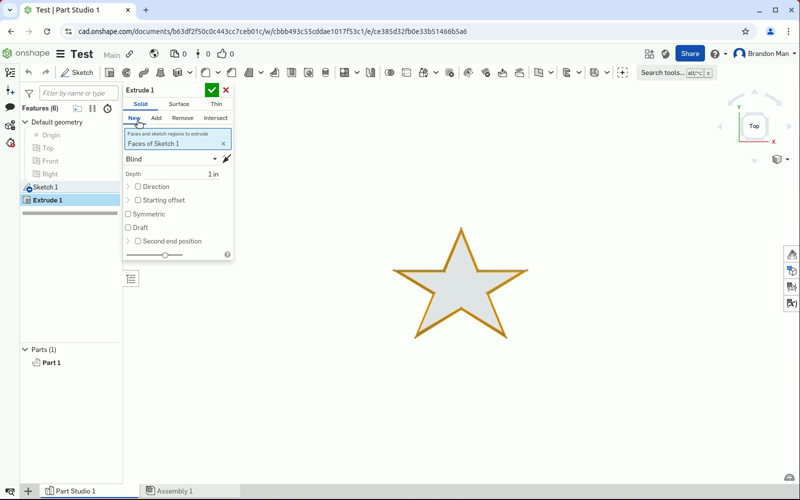
key(tab, 4)
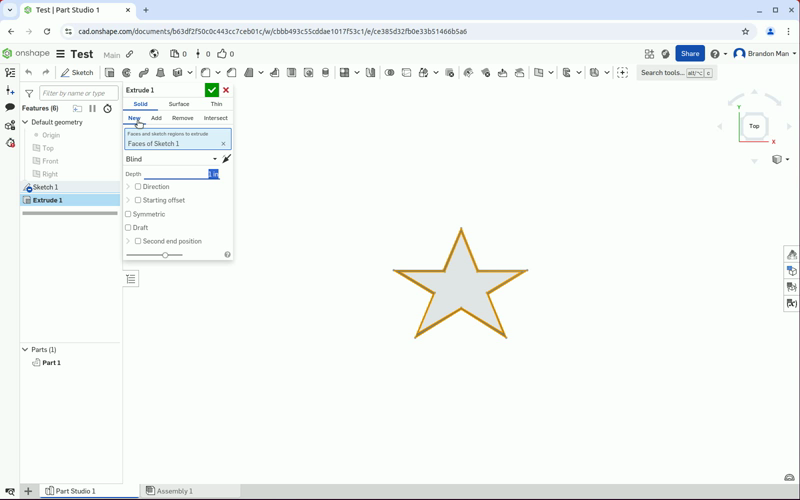
text(6.258)
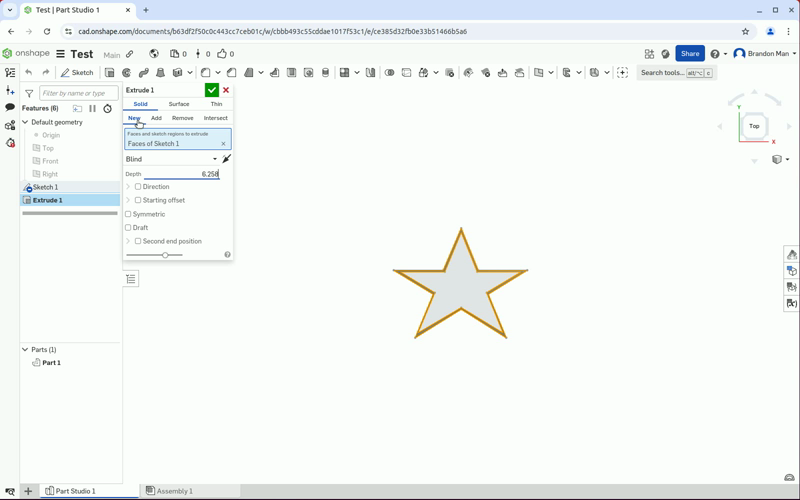
key(enter)
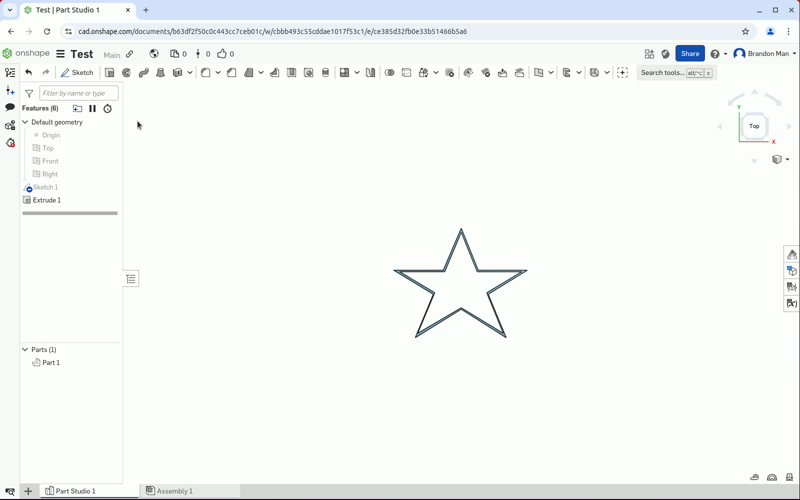
key(shift+h)
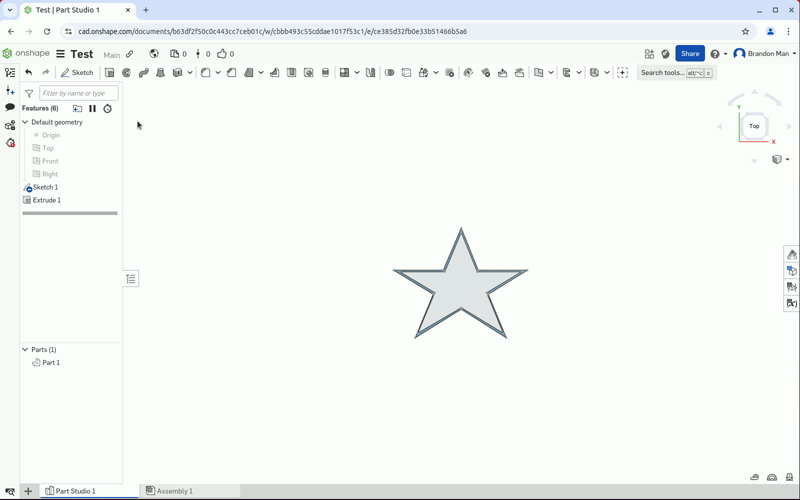
key(shift+h)
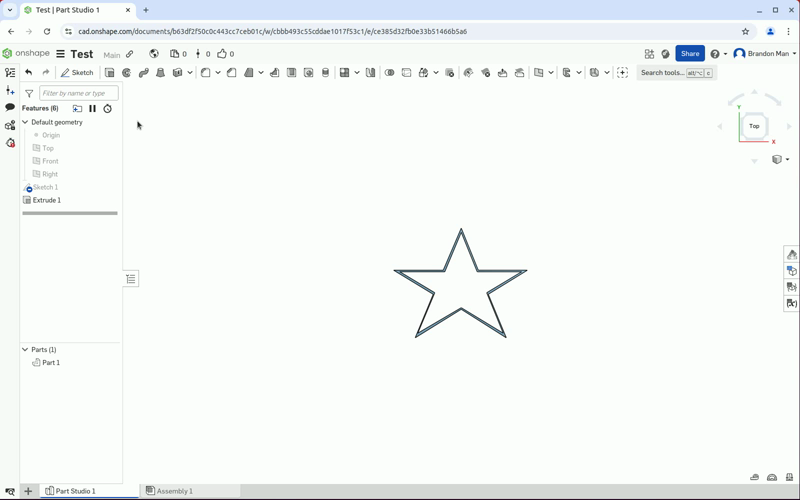
mouse_move(73, 189)
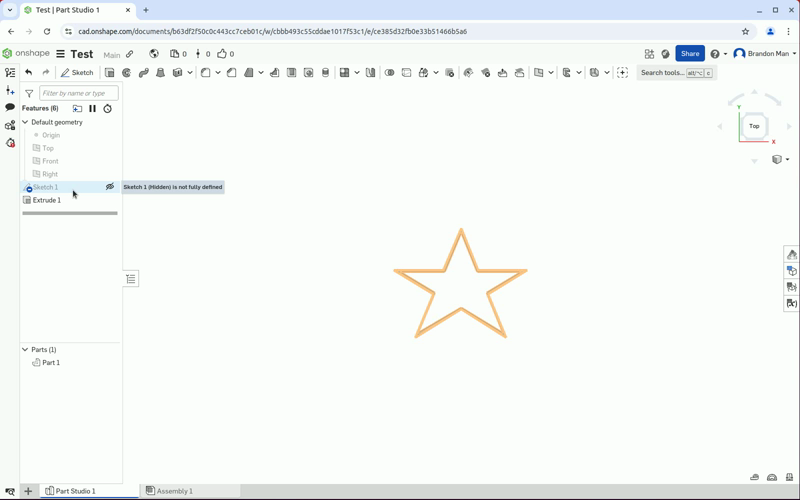
click(73, 189)
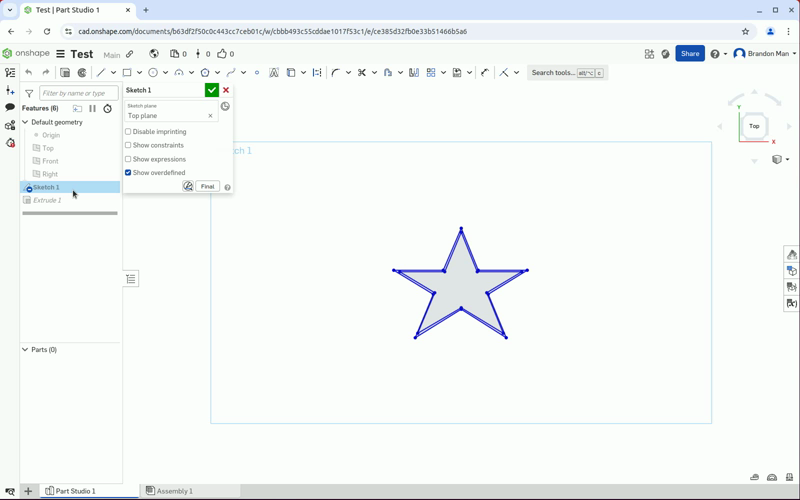
mouse_move(229, 92)
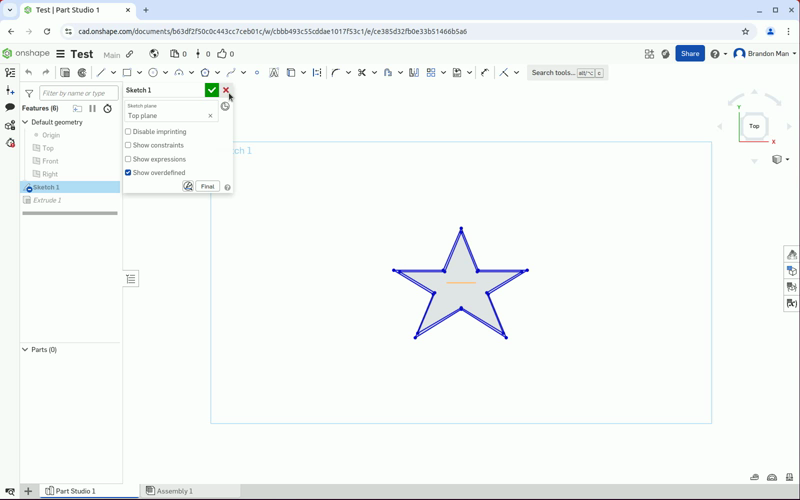
click(229, 92)
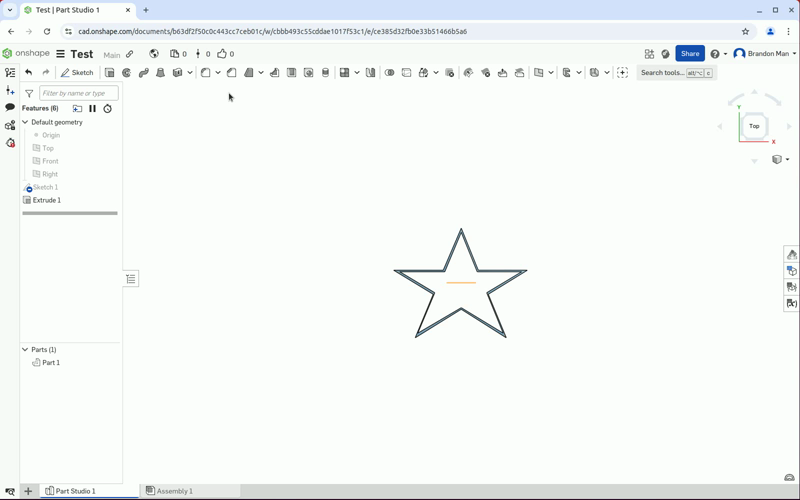
mouse_move(541, 75)
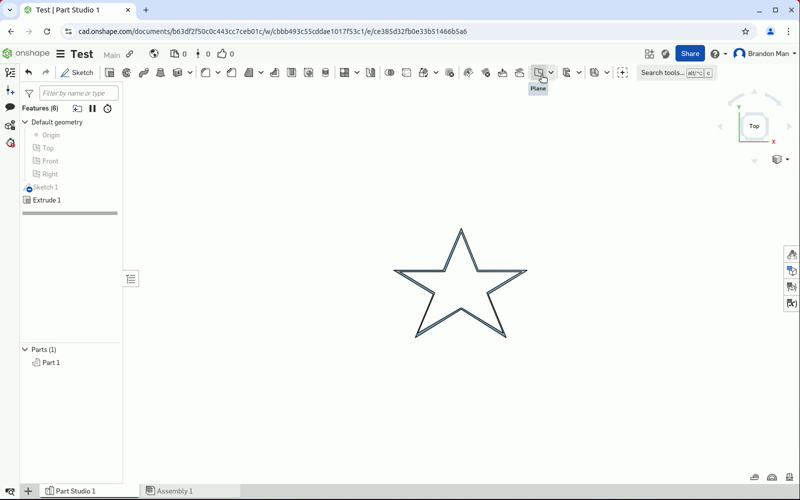
click(541, 75)
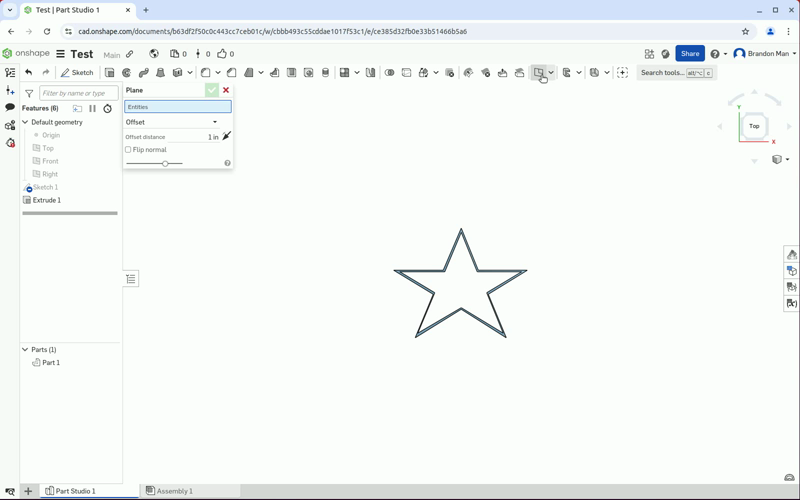
mouse_move(73, 150)
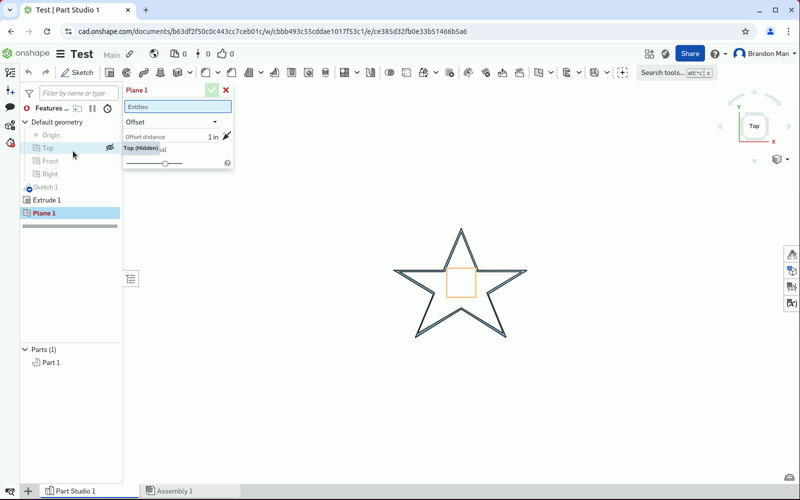
click(73, 150)
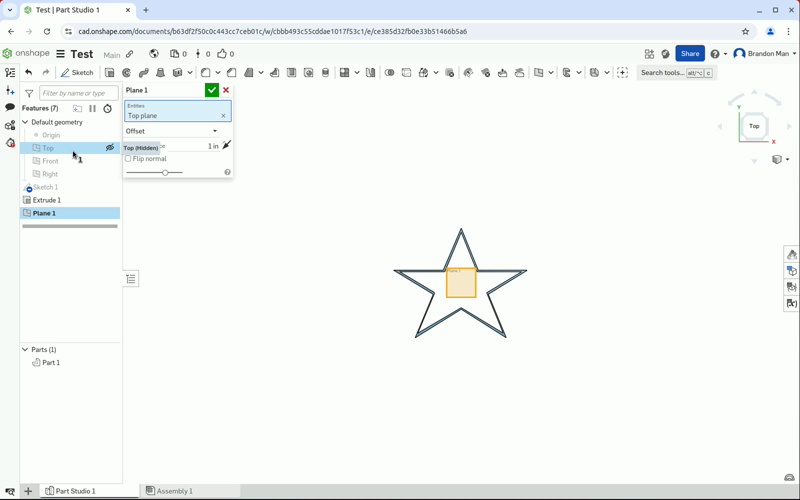
key(tab, 2)
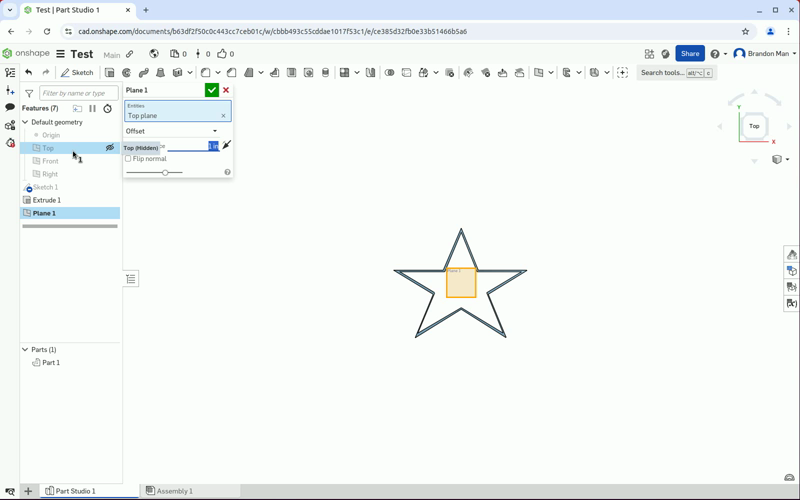
text(6.255)
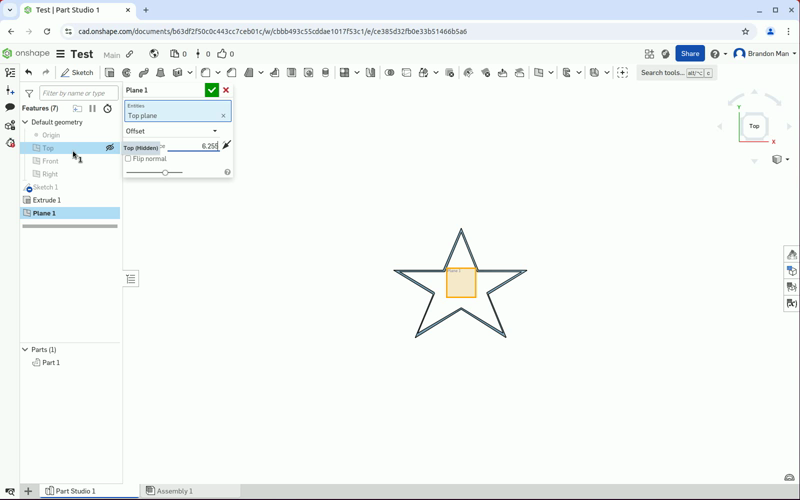
key(enter, 2)
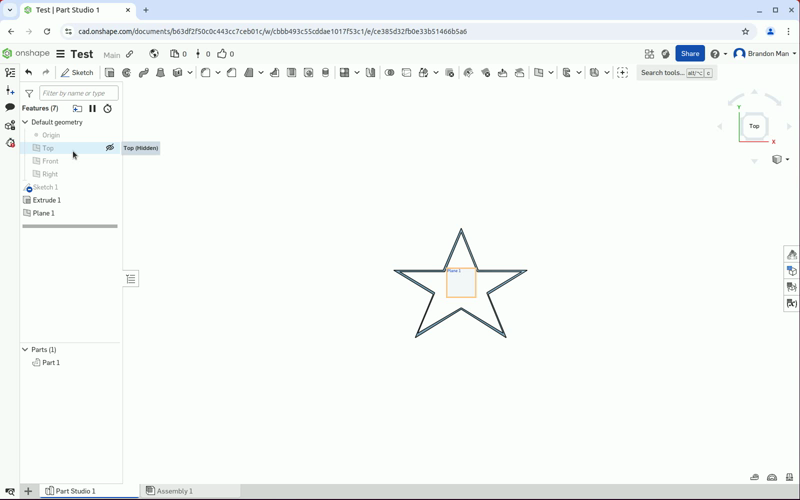
key(shift+s)
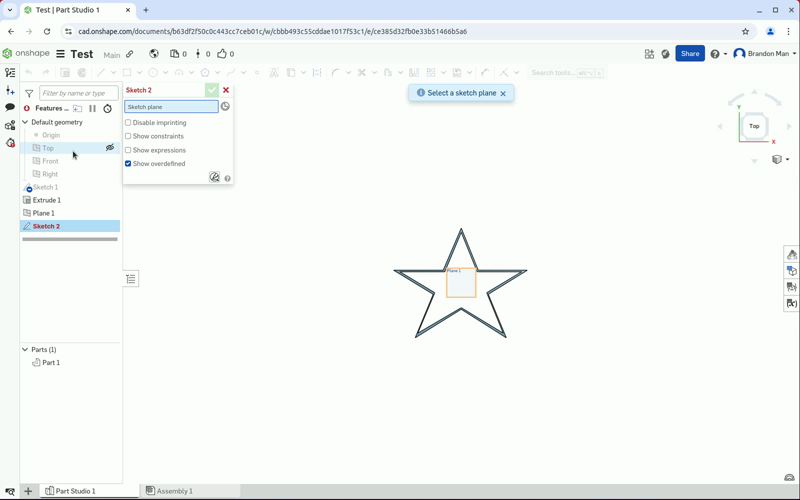
mouse_move(73, 215)
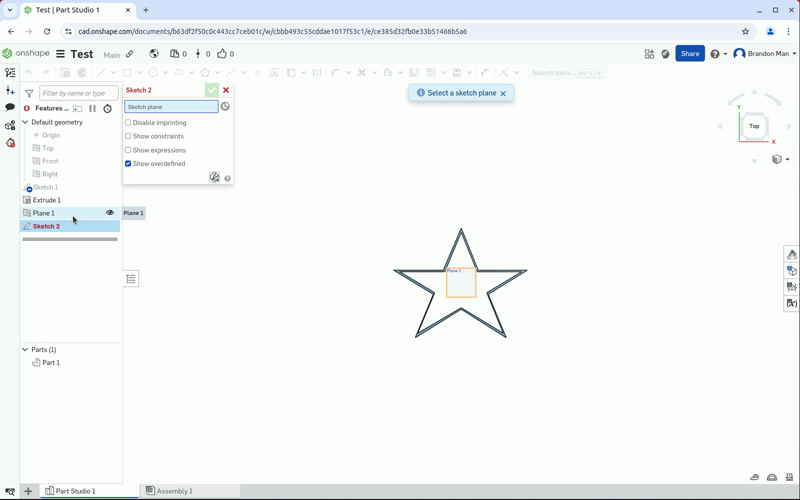
click(73, 215)
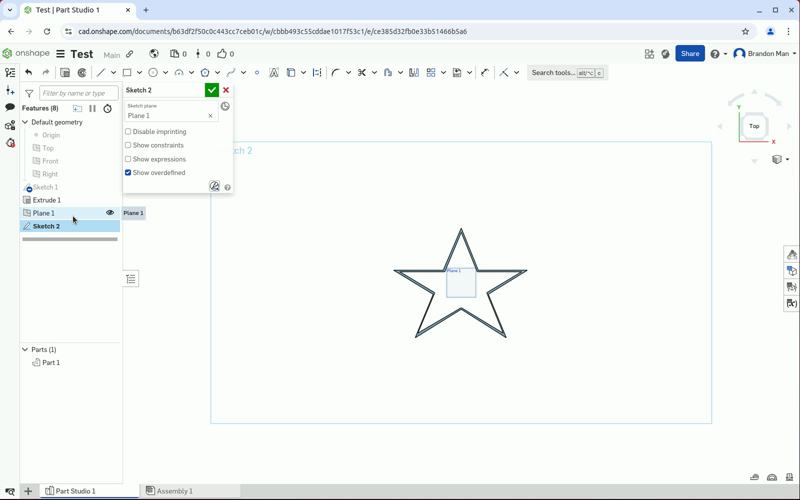
mouse_move(73, 352)
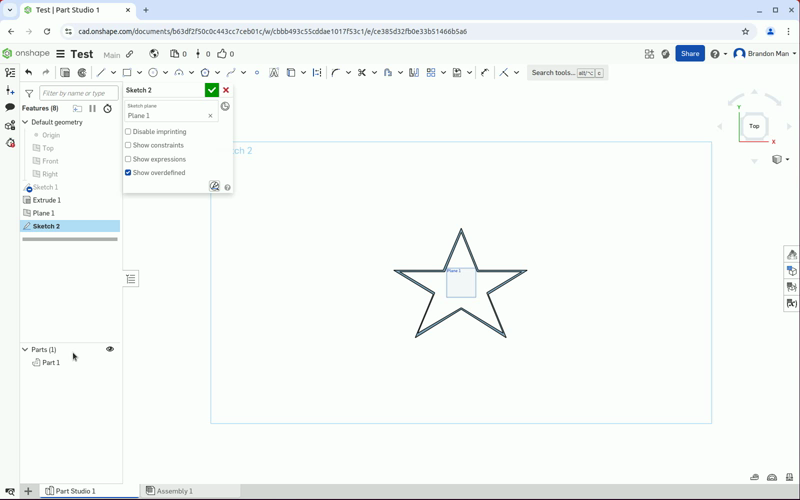
key(y)
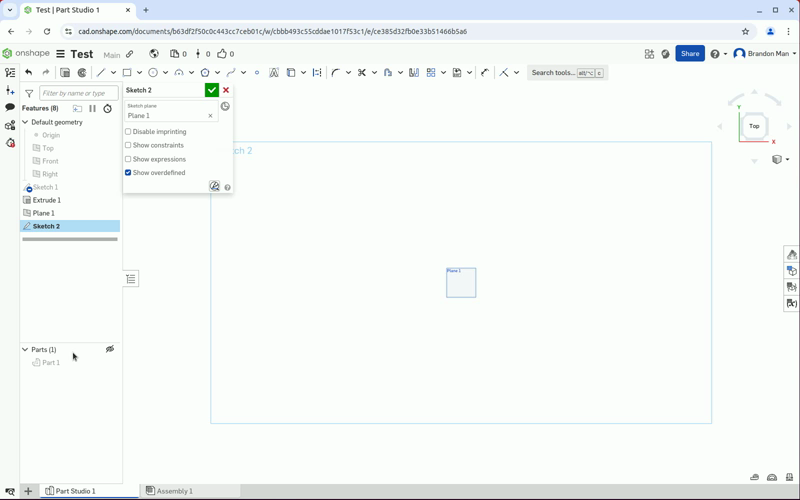
key(l)
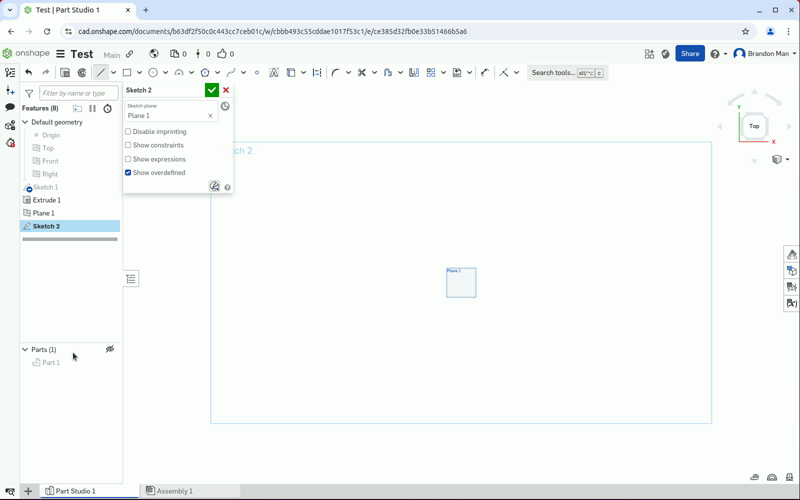
key_down(shift)
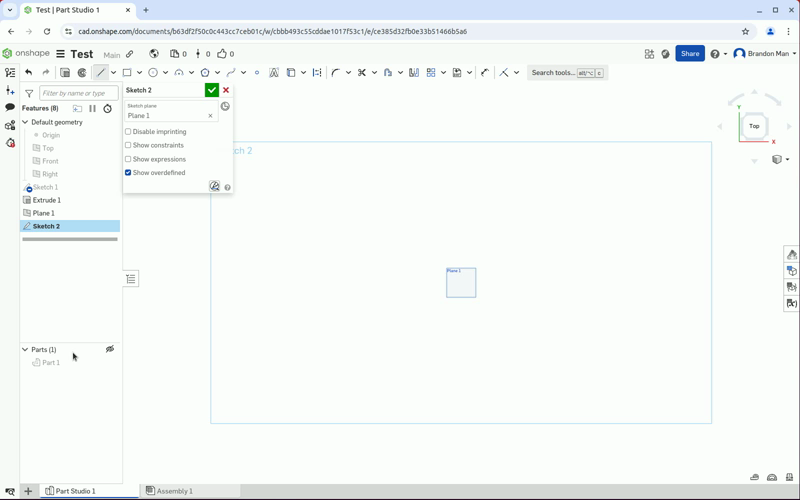
mouse_move(348, 258)
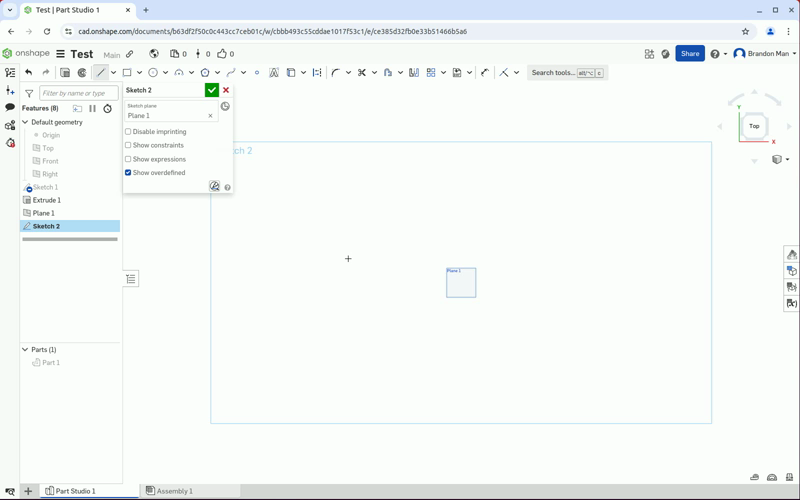
click(348, 258)
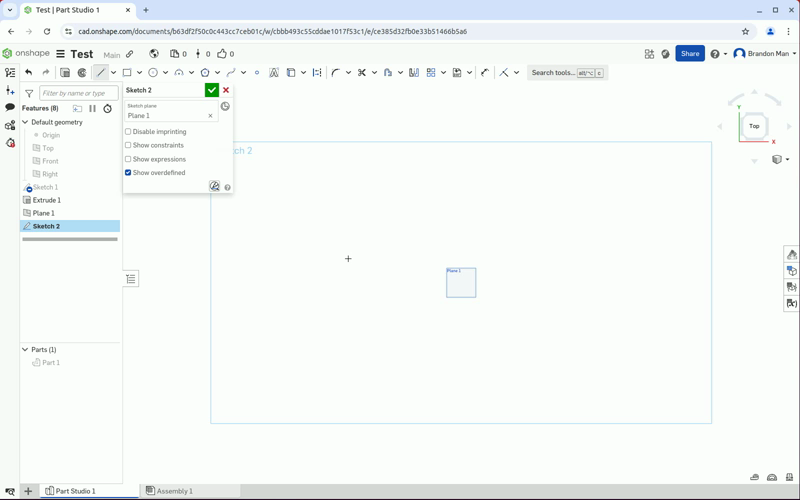
key_up(shift)
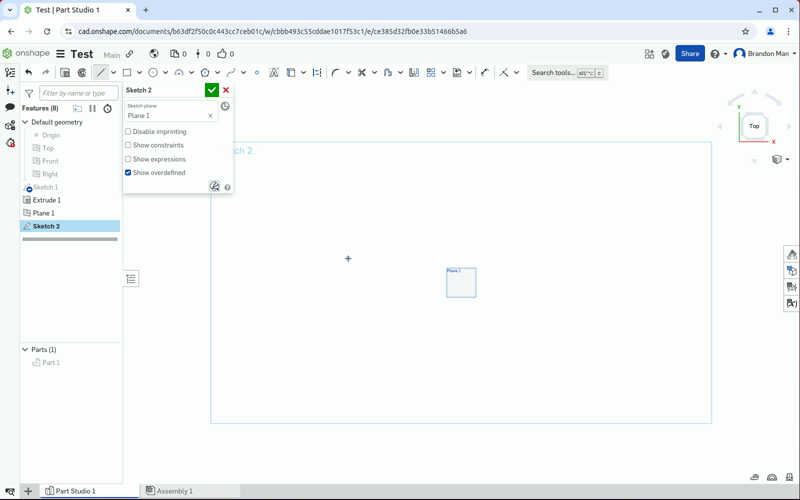
key_down(shift)
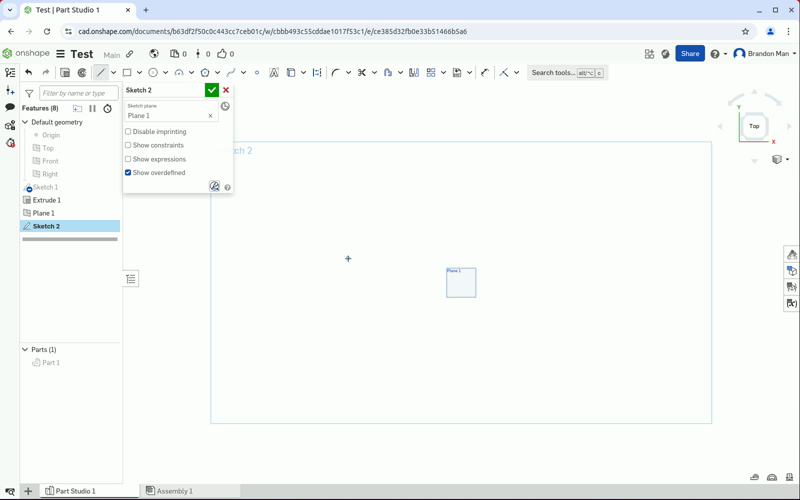
mouse_move(416, 300)
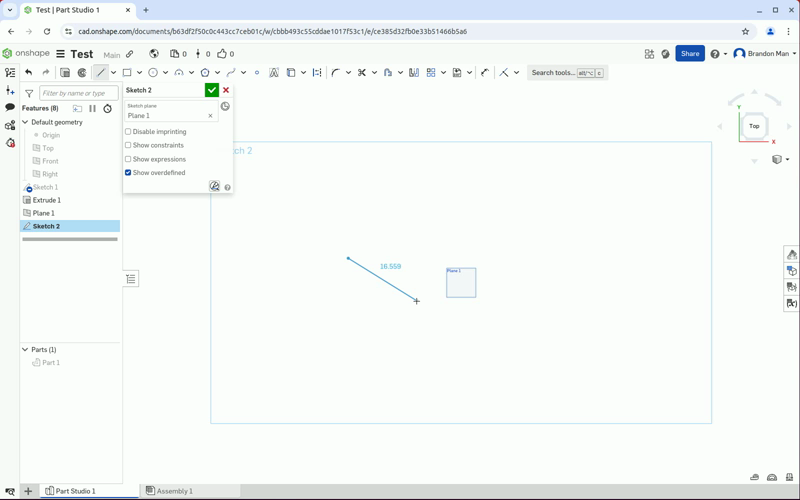
click(416, 300)
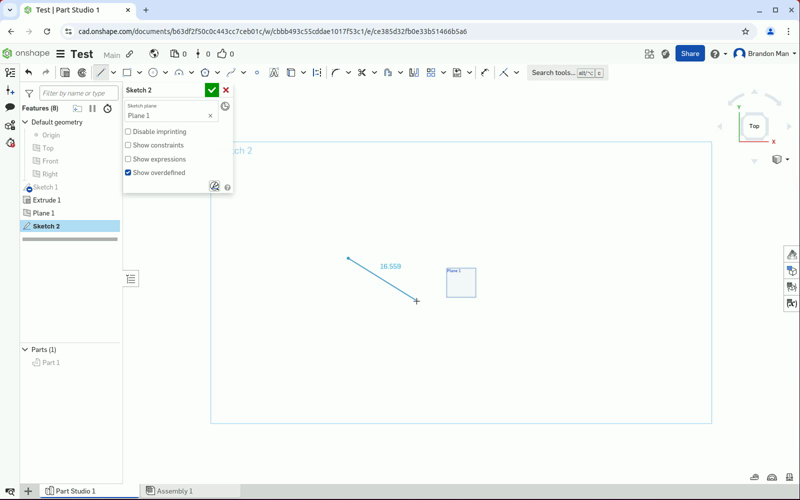
key_up(shift)
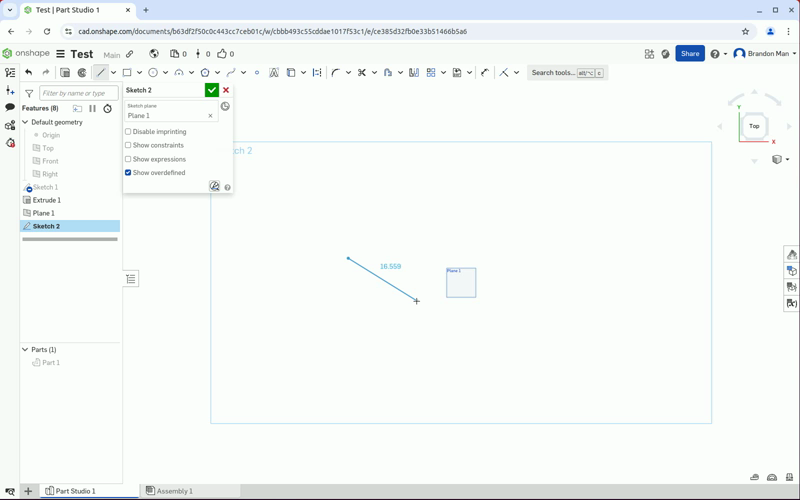
key_down(shift)
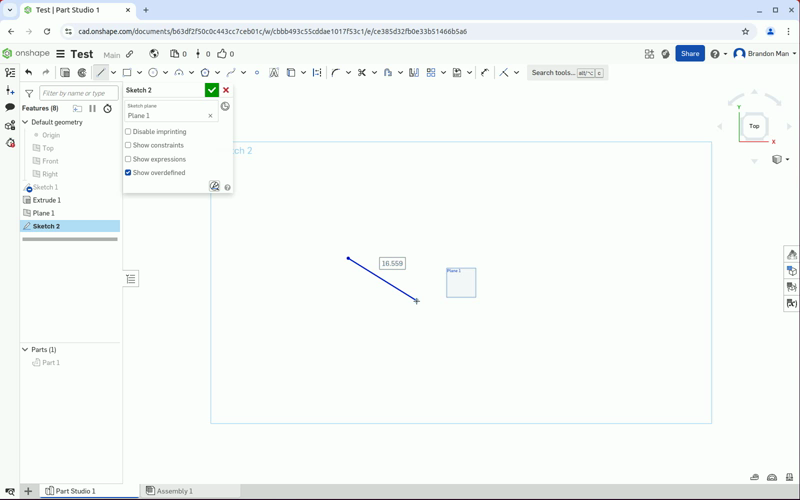
mouse_move(388, 369)
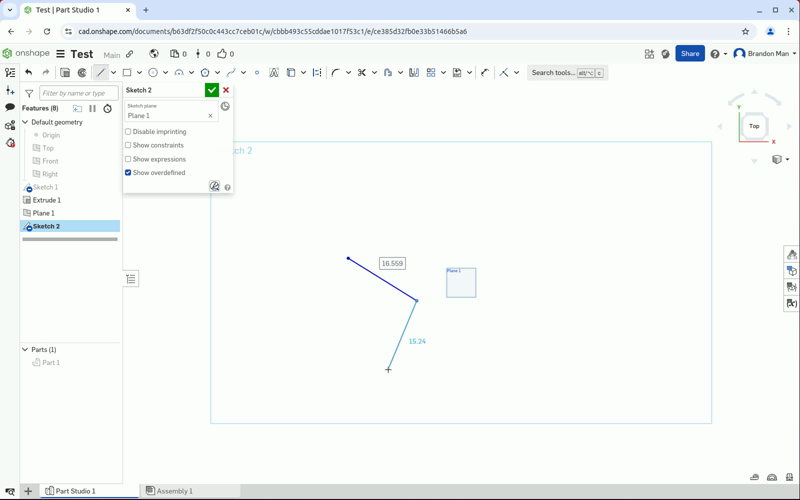
click(388, 369)
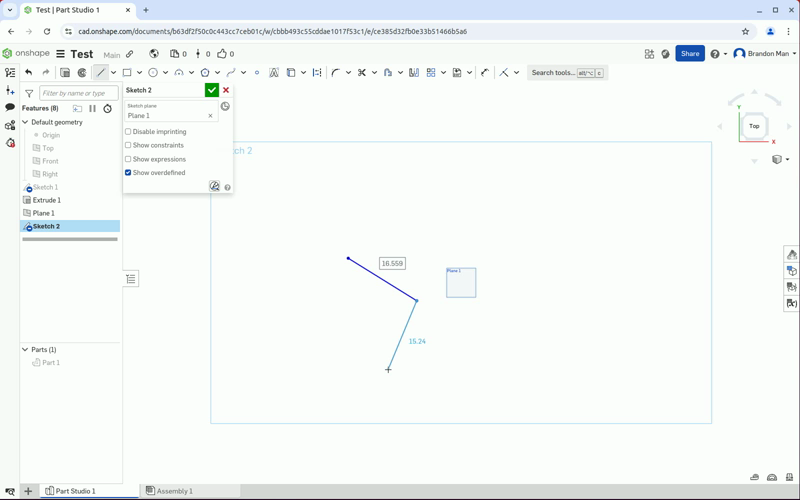
key_up(shift)
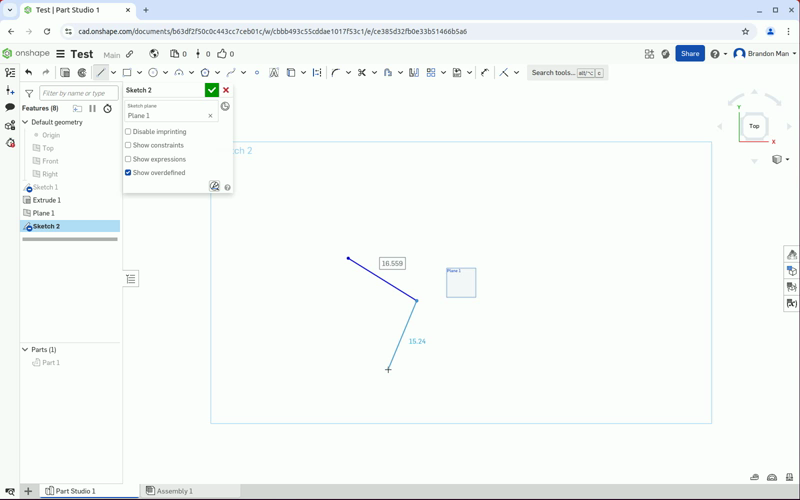
key_down(shift)
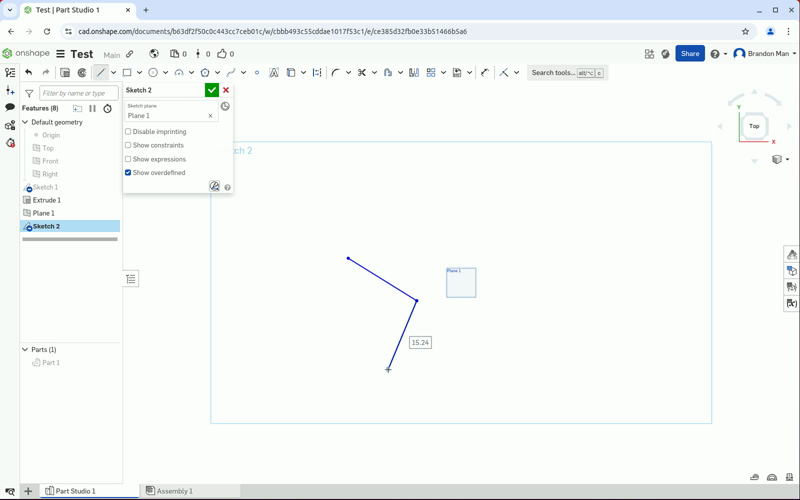
mouse_move(461, 324)
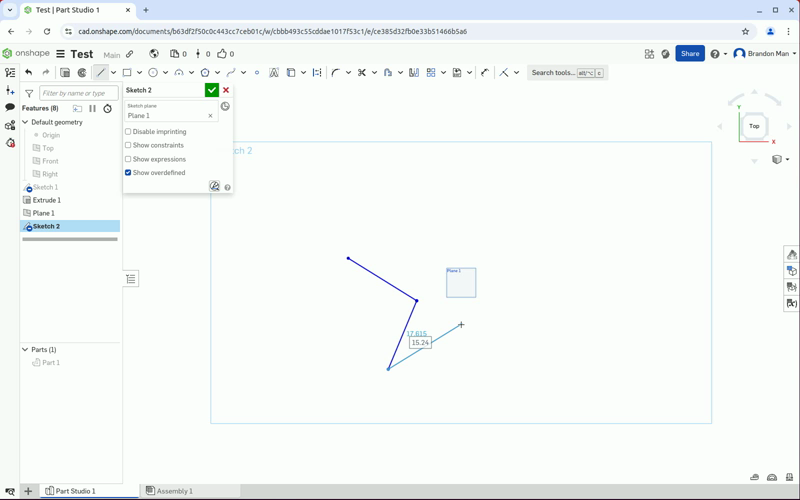
click(461, 324)
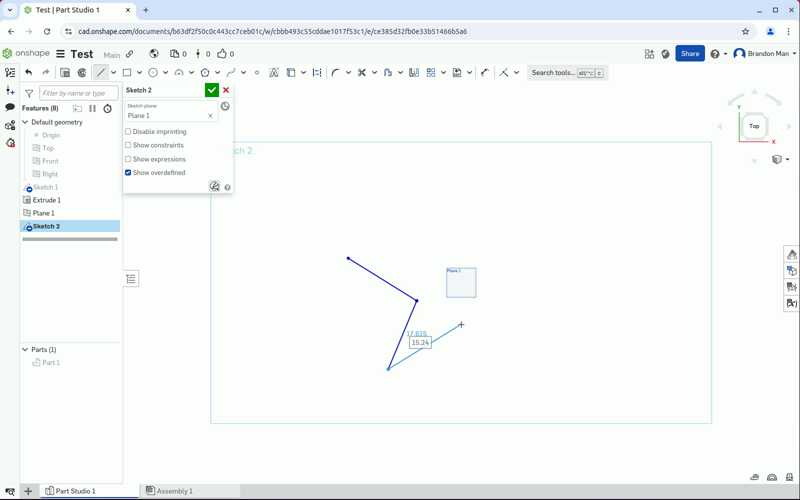
key_up(shift)
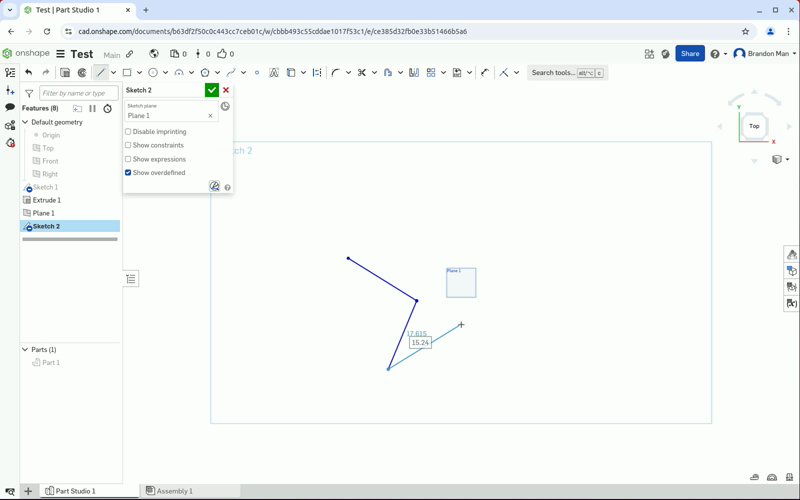
key_down(shift)
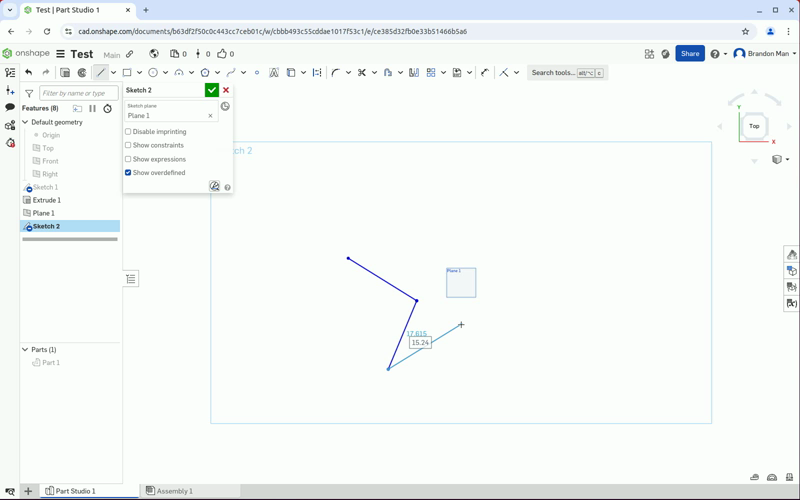
mouse_move(532, 369)
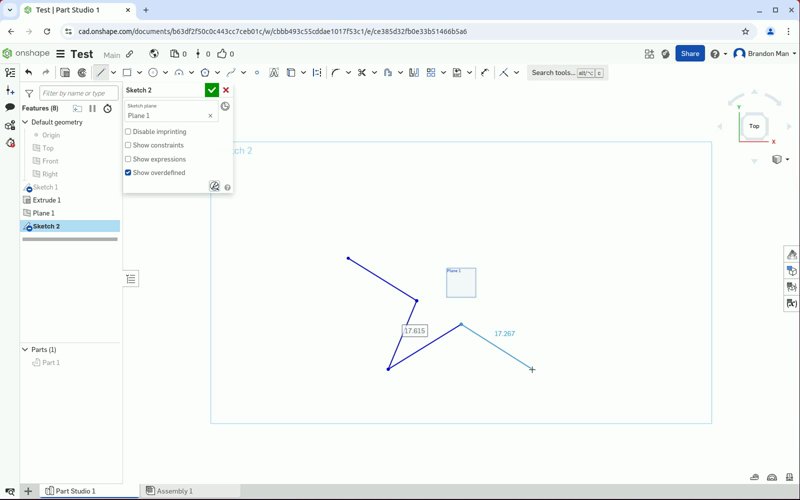
click(532, 369)
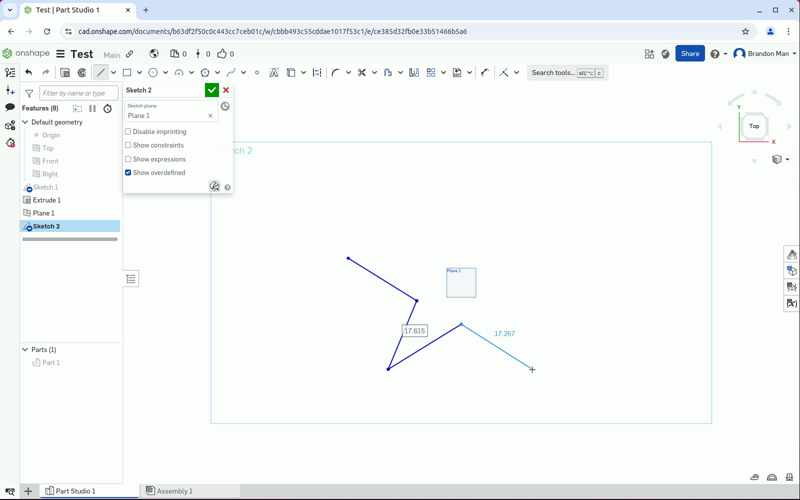
key_up(shift)
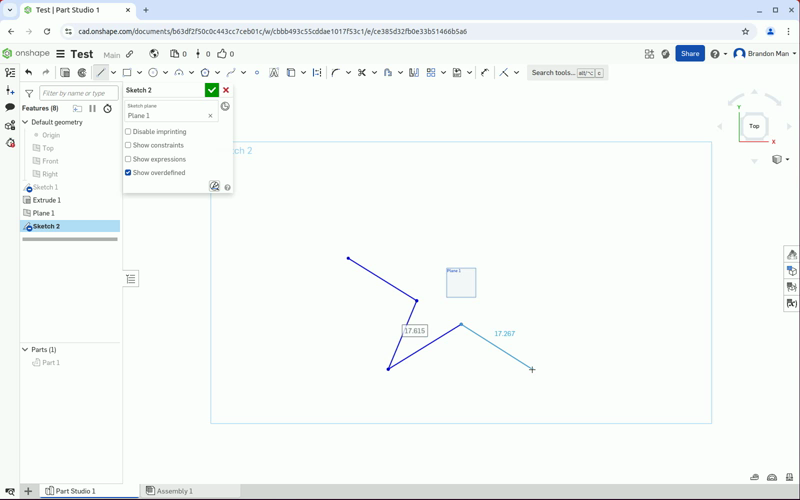
key_down(shift)
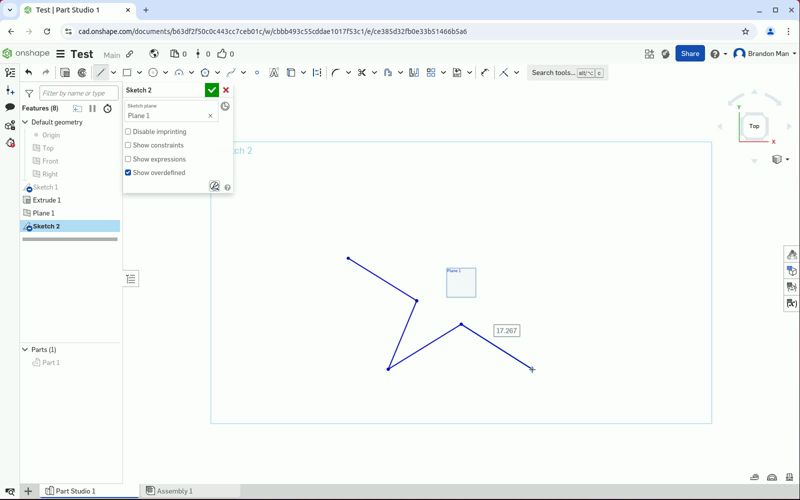
mouse_move(503, 300)
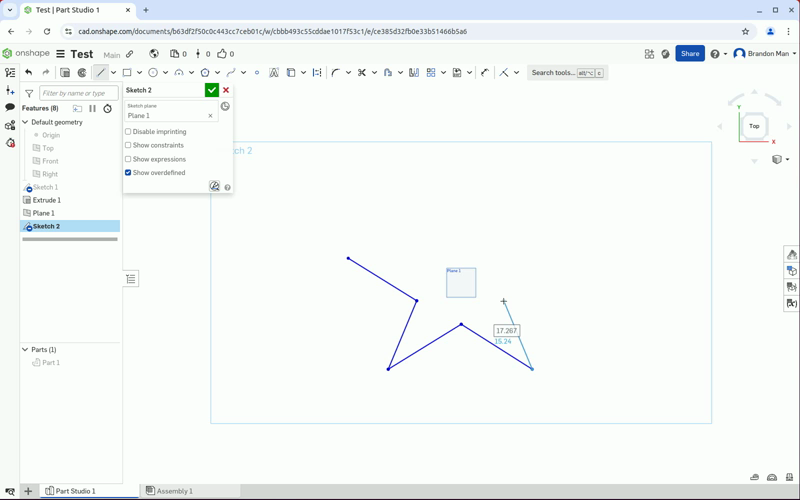
click(503, 300)
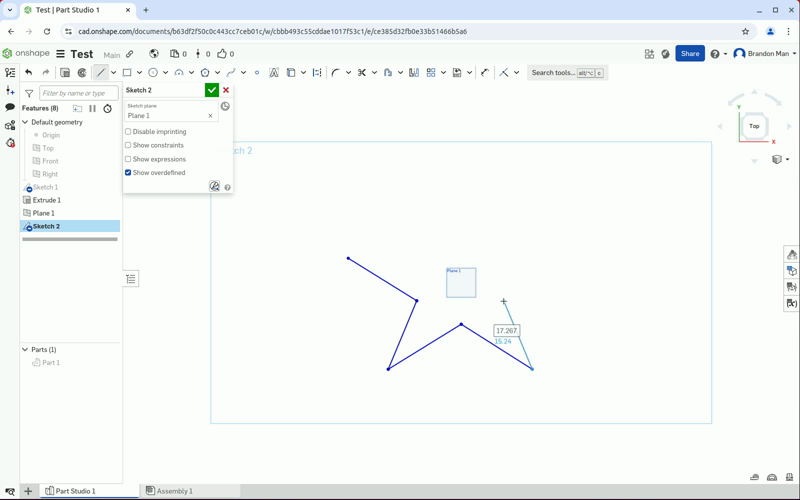
key_up(shift)
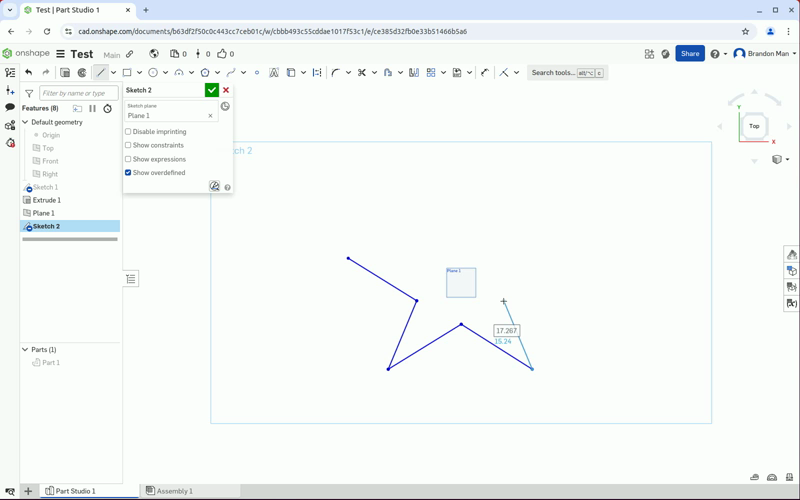
key_down(shift)
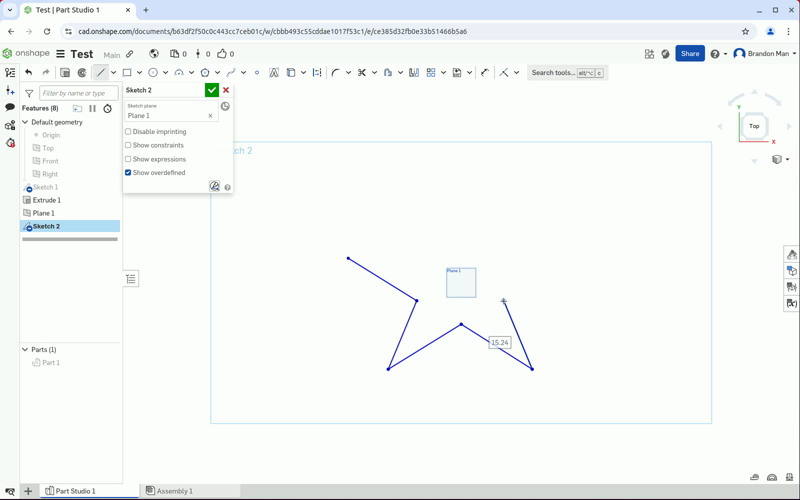
mouse_move(572, 258)
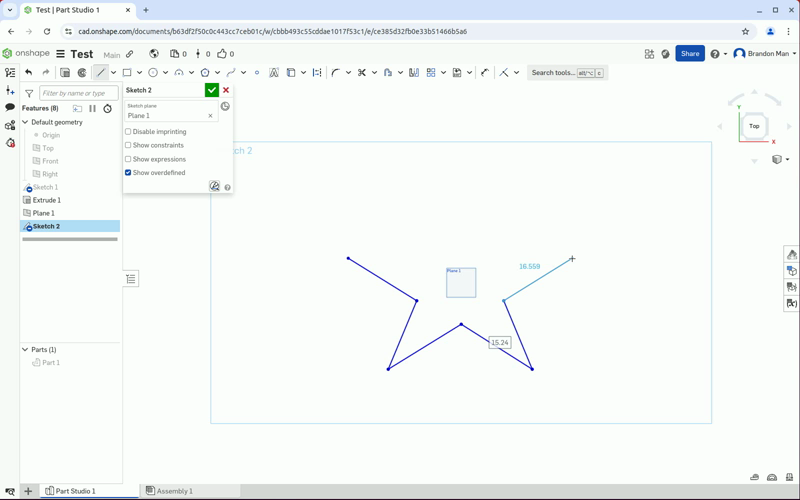
click(572, 258)
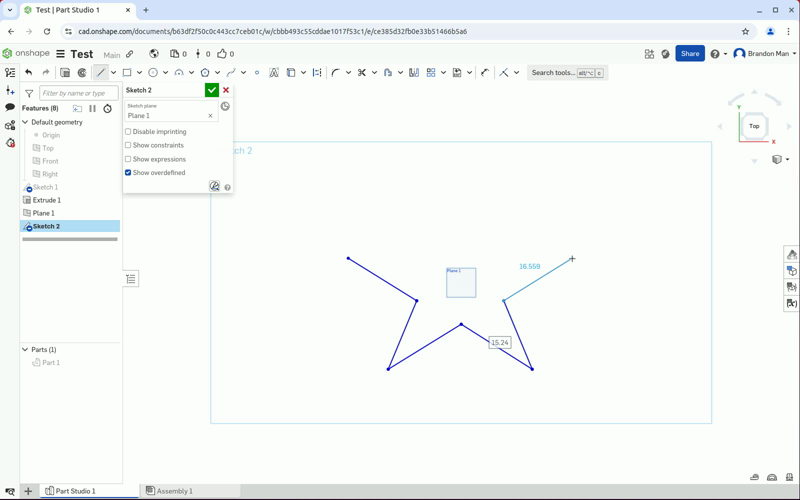
key_up(shift)
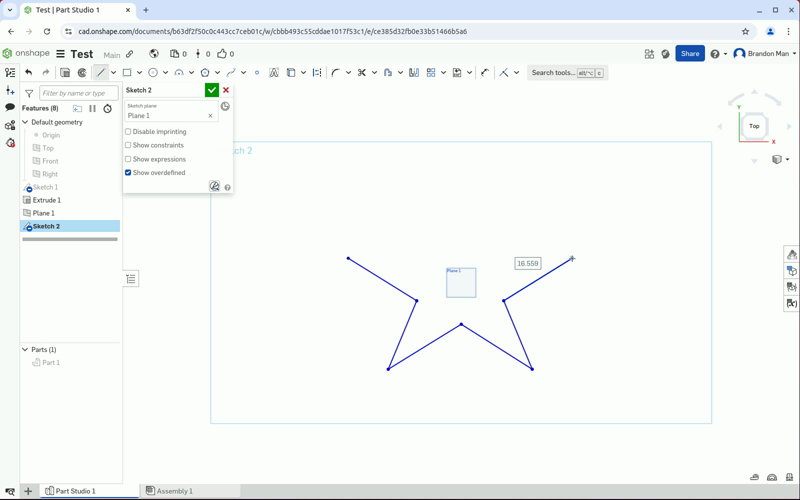
key_down(shift)
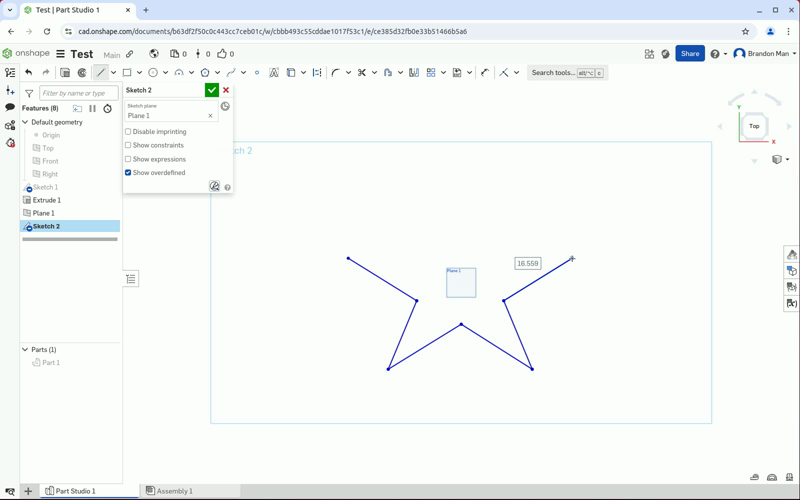
mouse_move(487, 258)
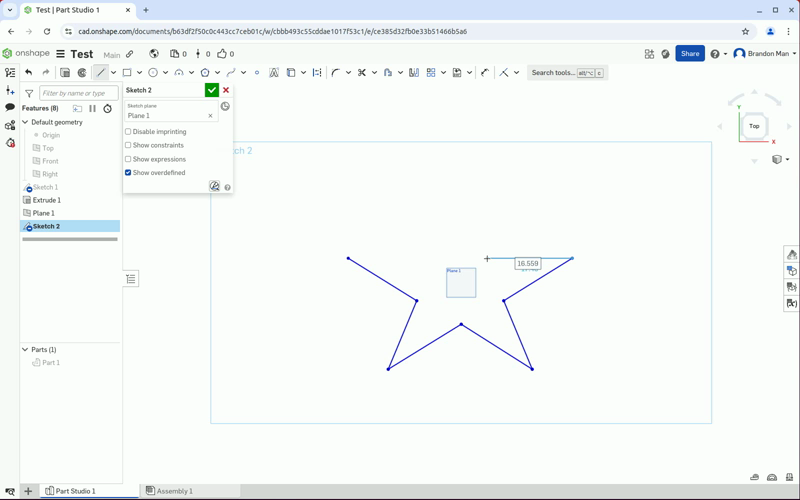
click(487, 258)
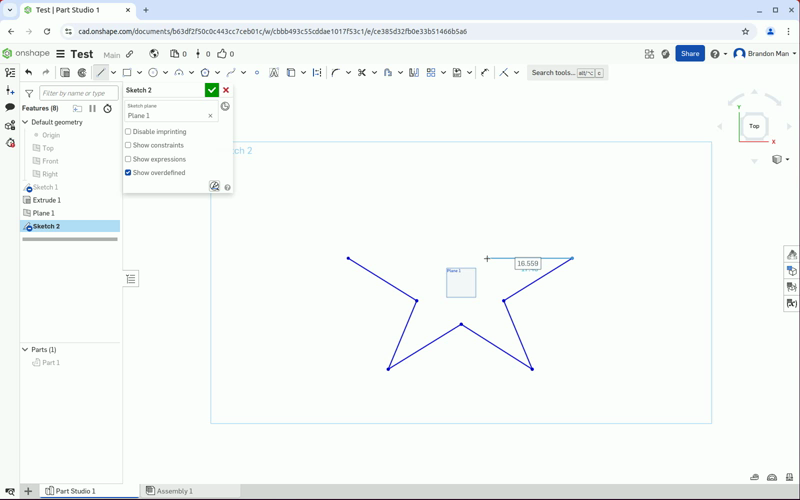
key_up(shift)
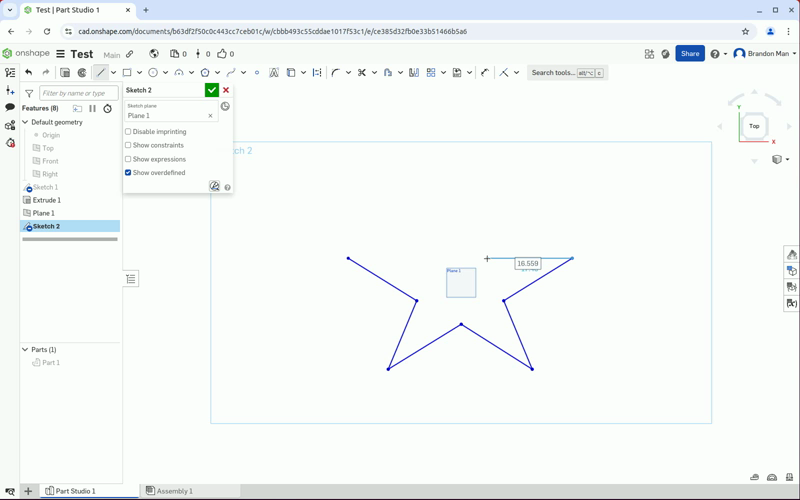
key_down(shift)
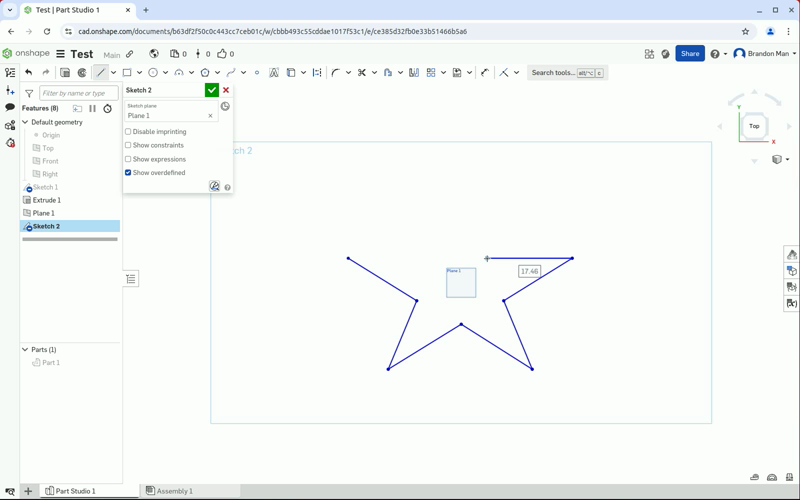
mouse_move(461, 194)
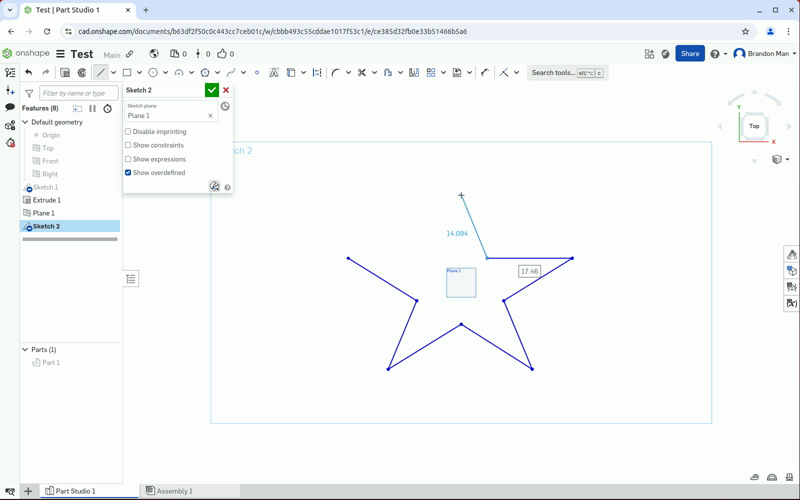
click(461, 194)
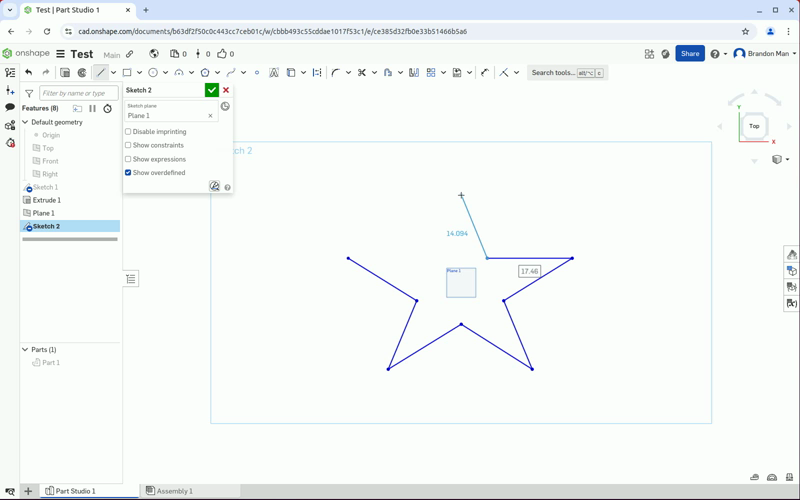
key_up(shift)
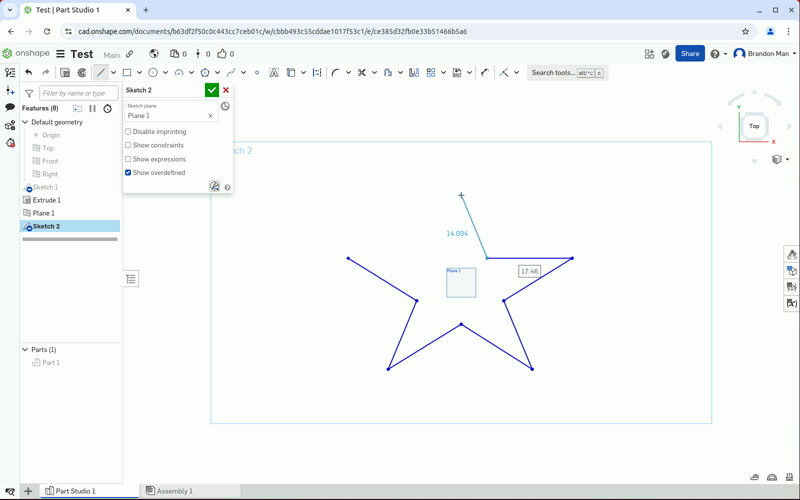
key_down(shift)
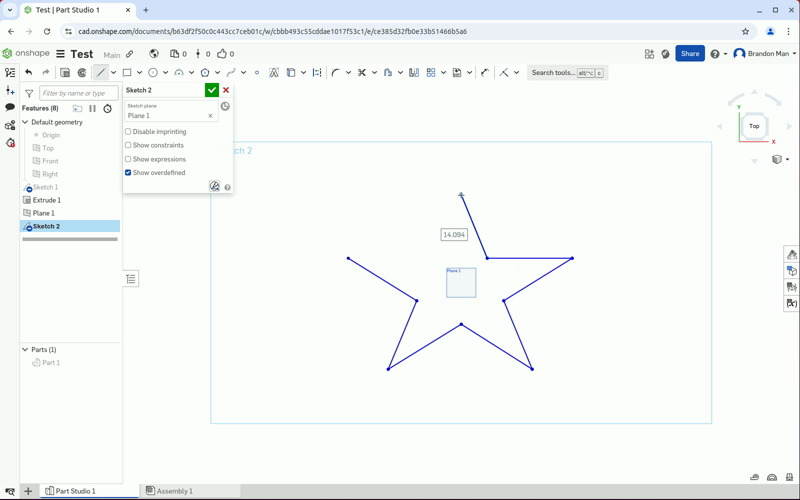
mouse_move(433, 258)
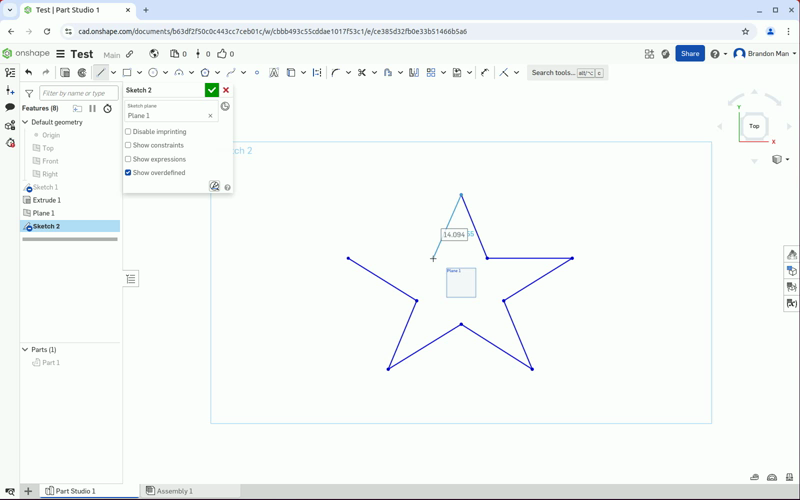
click(433, 258)
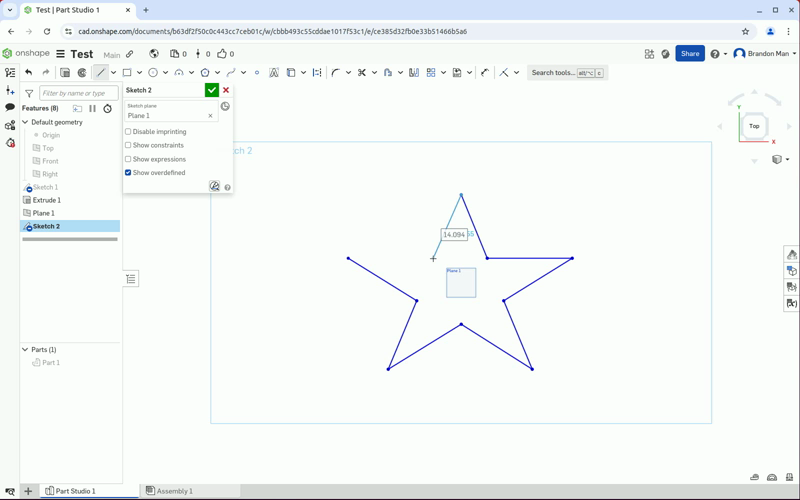
key_up(shift)
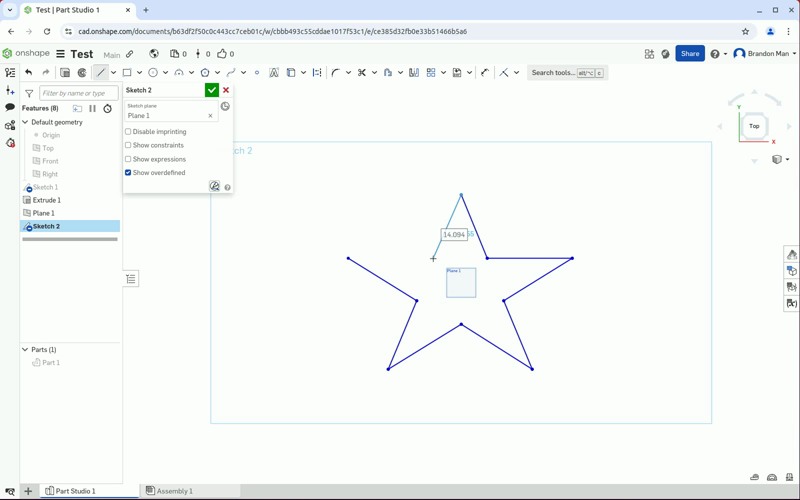
key_down(shift)
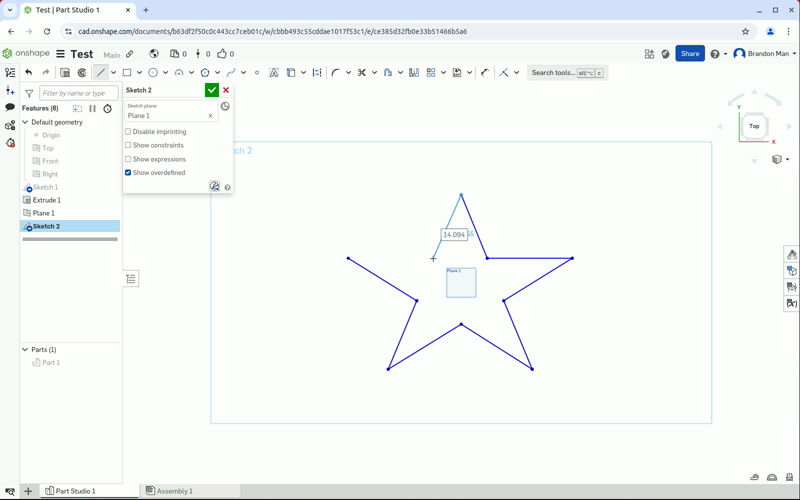
mouse_move(348, 258)
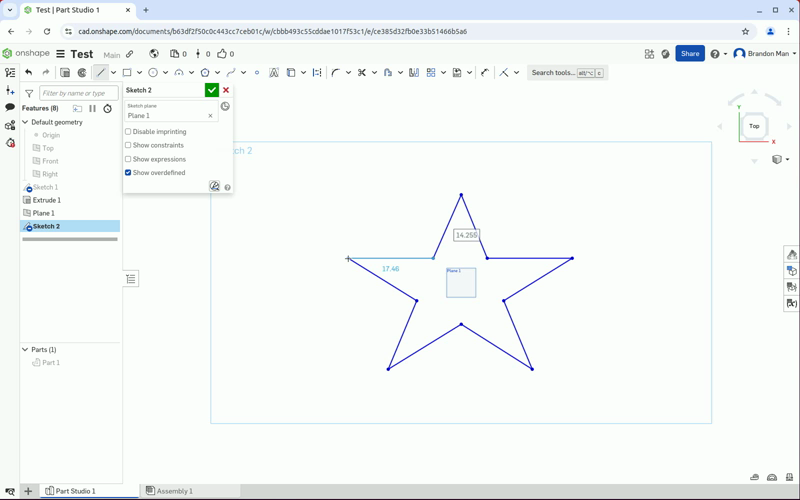
key_up(shift)
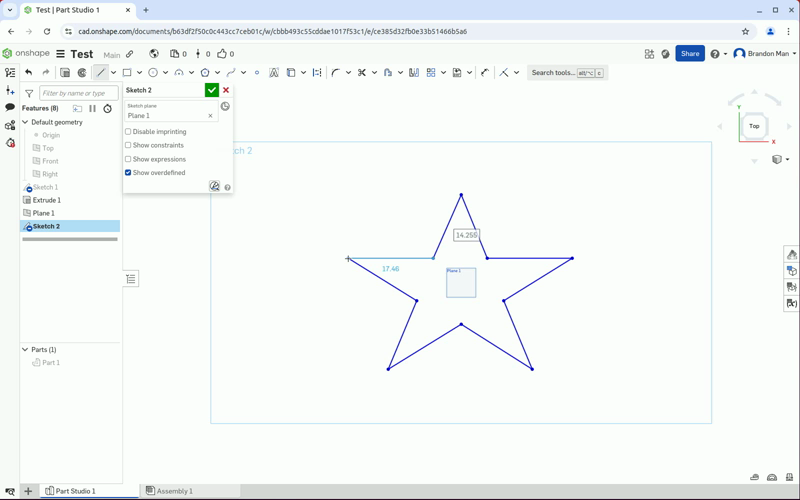
click(348, 258)
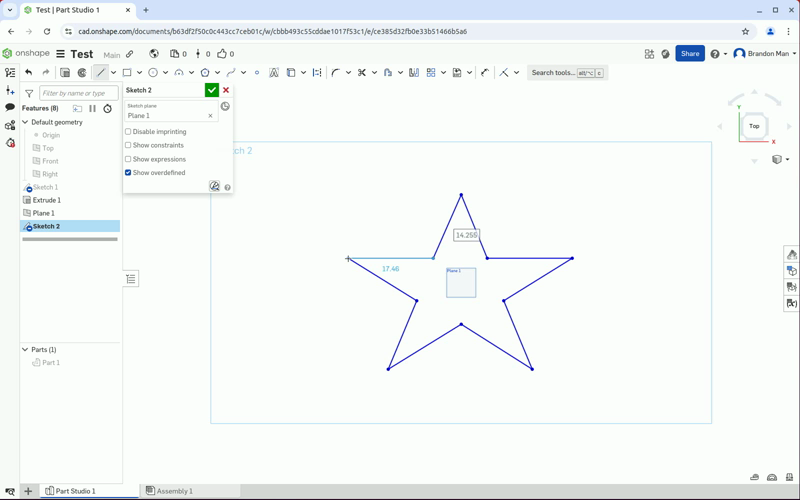
key(esc)
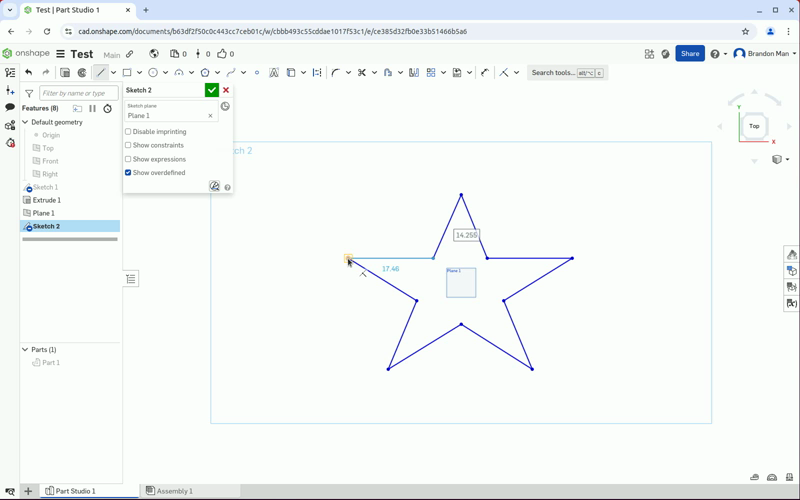
key(l)
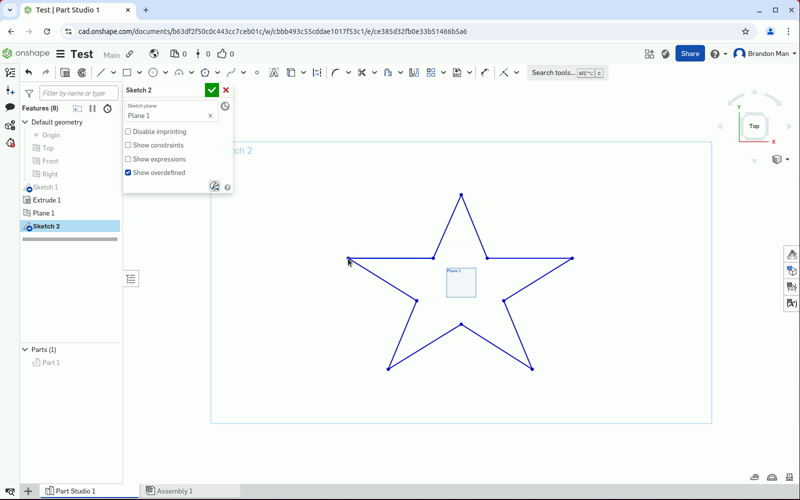
key_down(shift)
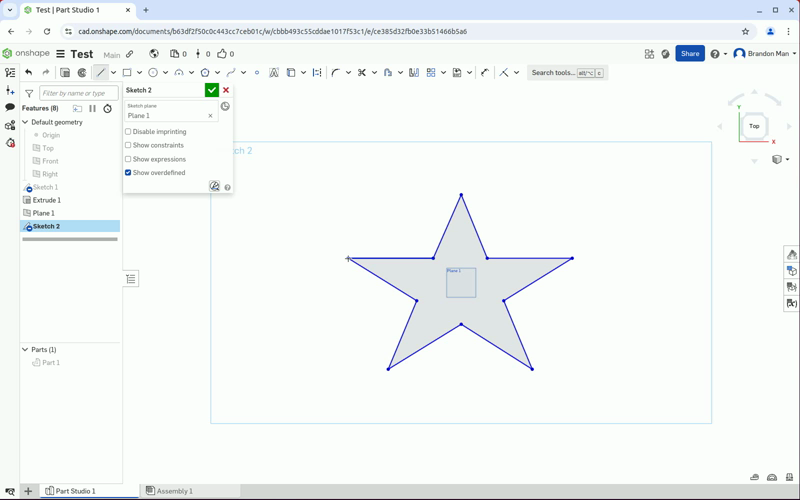
mouse_move(357, 260)
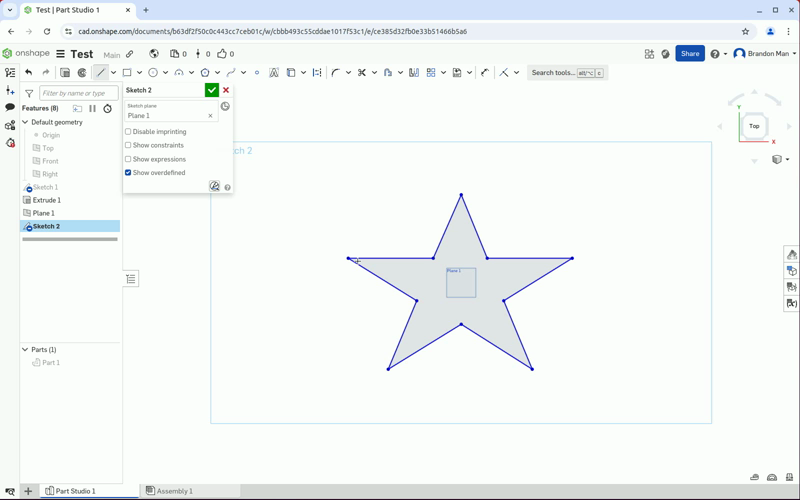
click(357, 260)
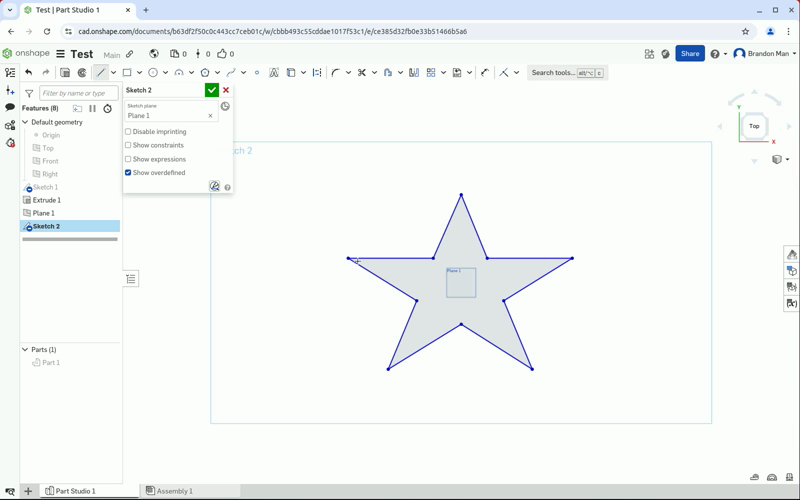
key_up(shift)
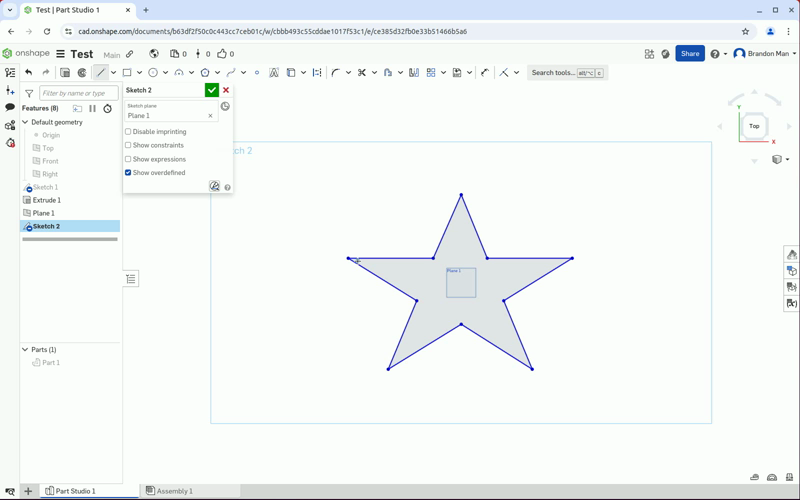
key_down(shift)
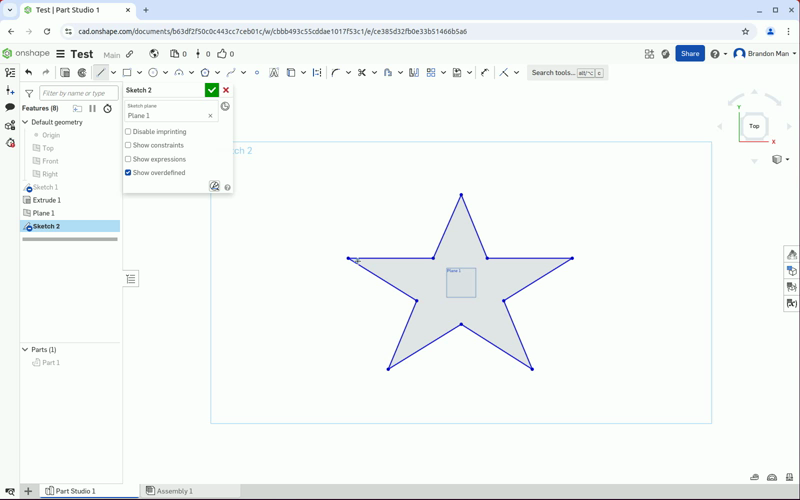
mouse_move(421, 298)
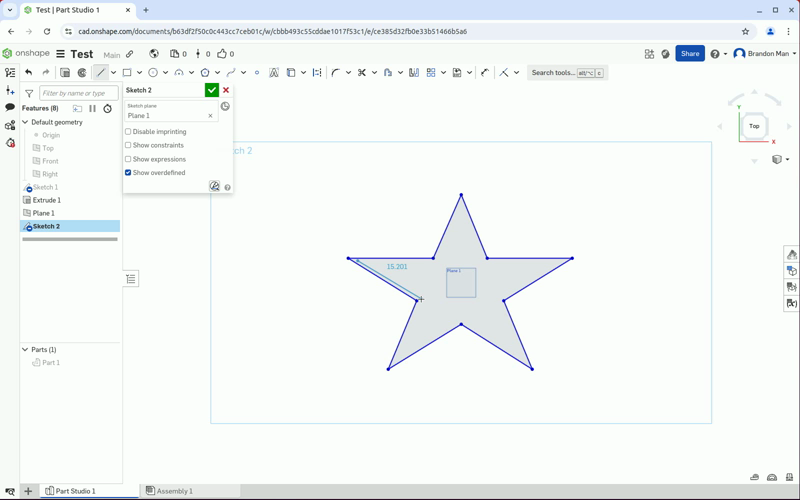
click(421, 298)
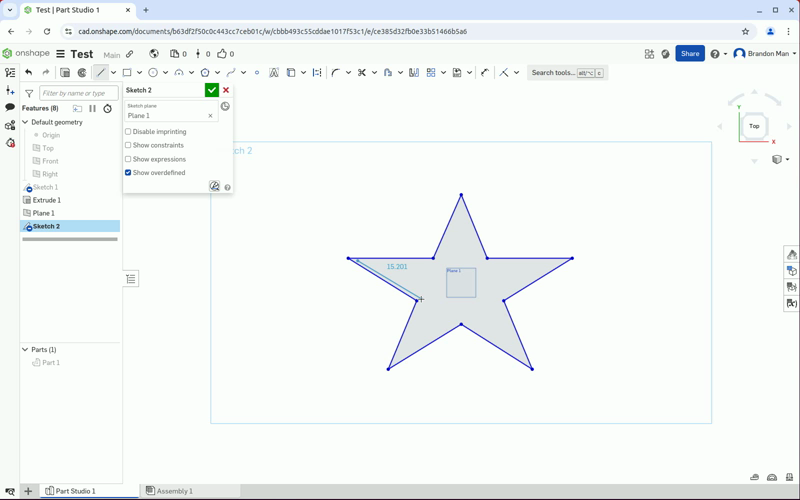
key_up(shift)
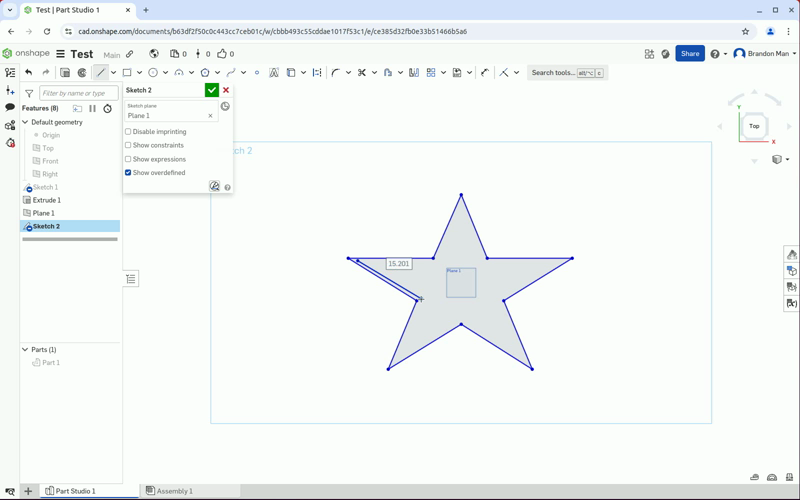
key_down(shift)
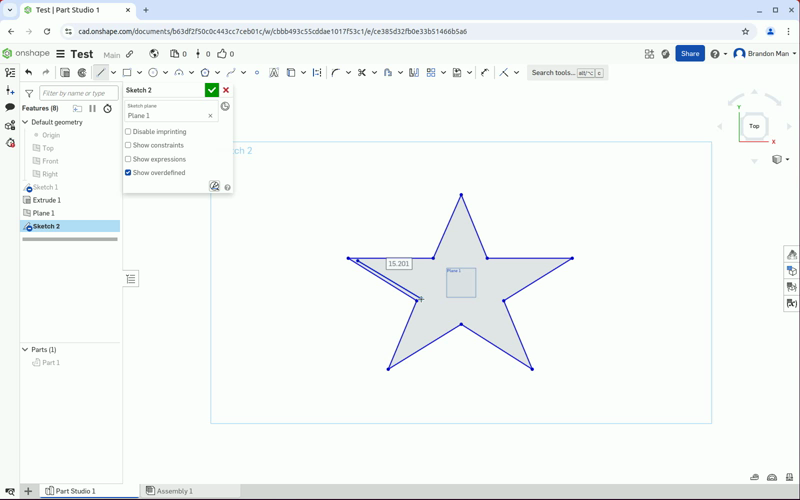
mouse_move(392, 362)
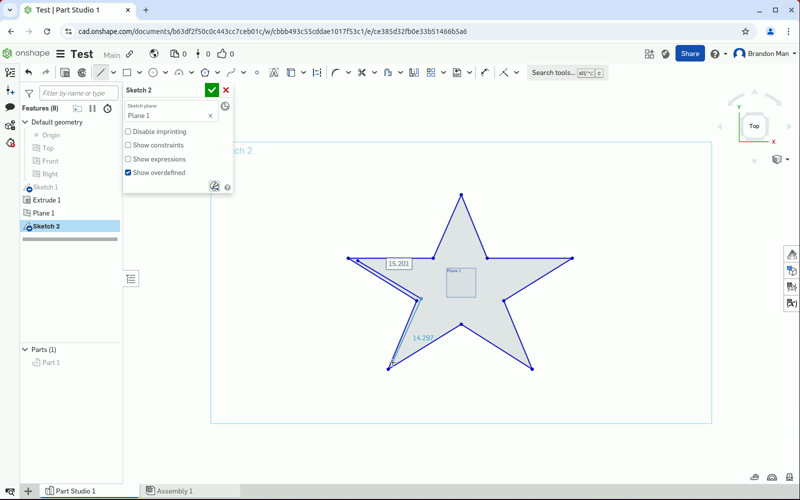
click(392, 362)
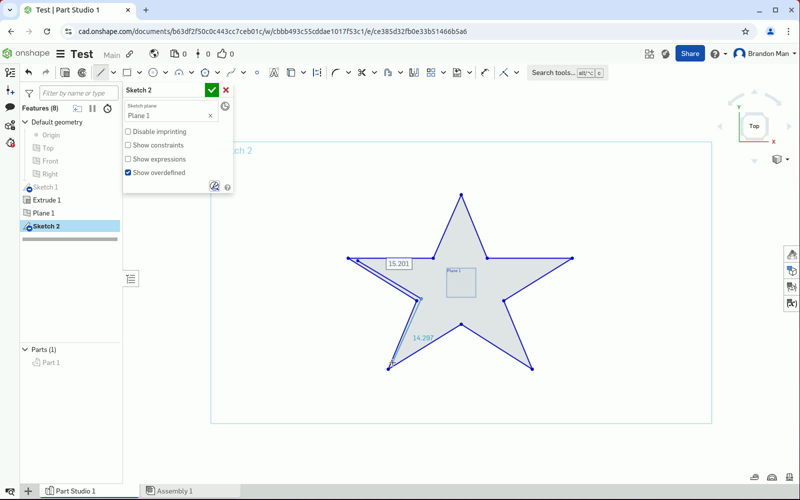
key_up(shift)
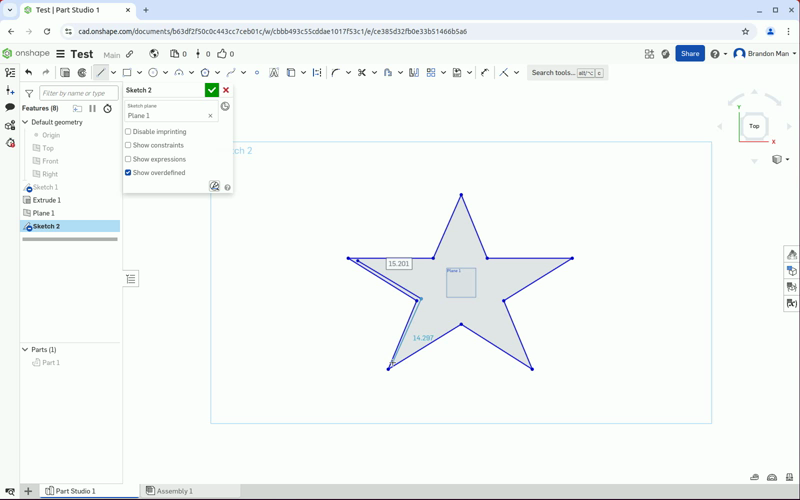
key_down(shift)
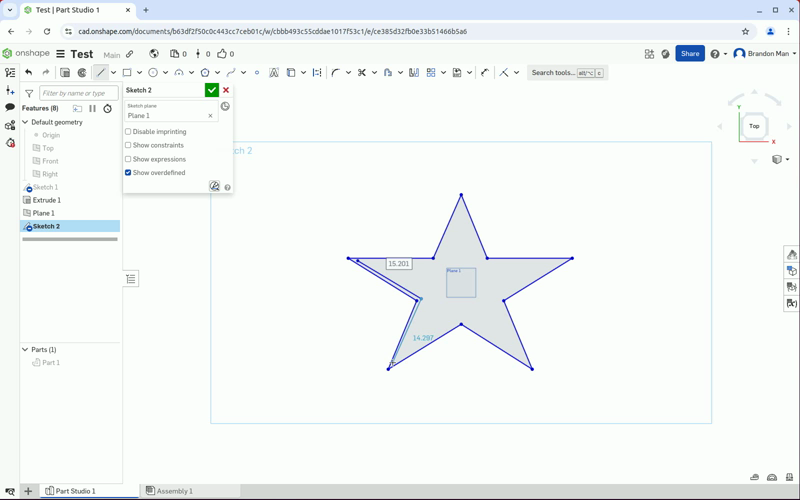
mouse_move(461, 321)
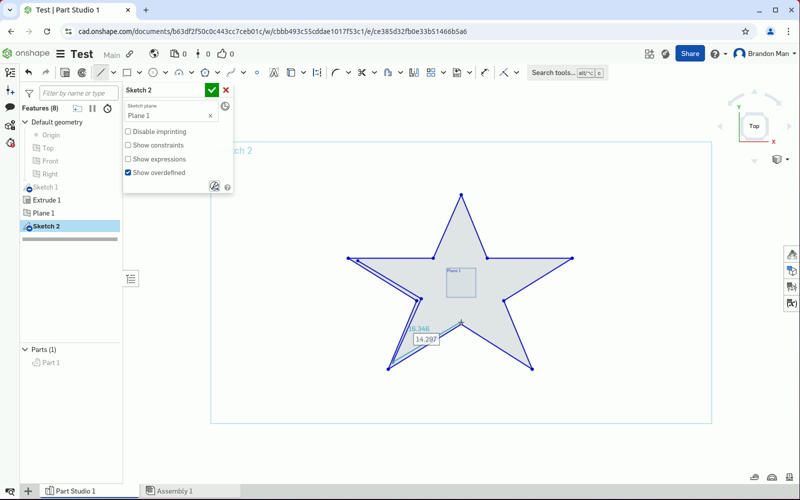
scroll(6)
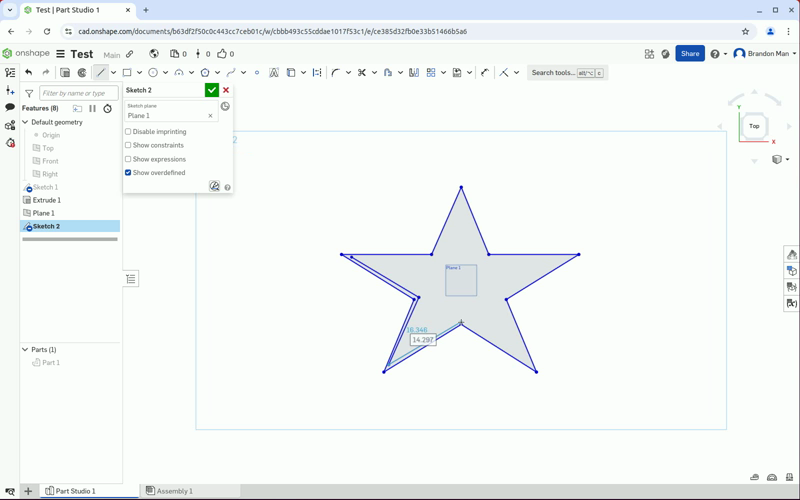
scroll(6)
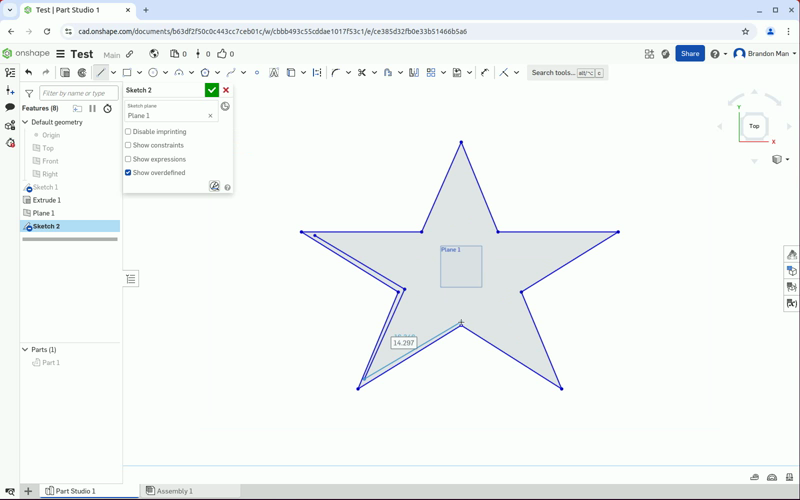
scroll(6)
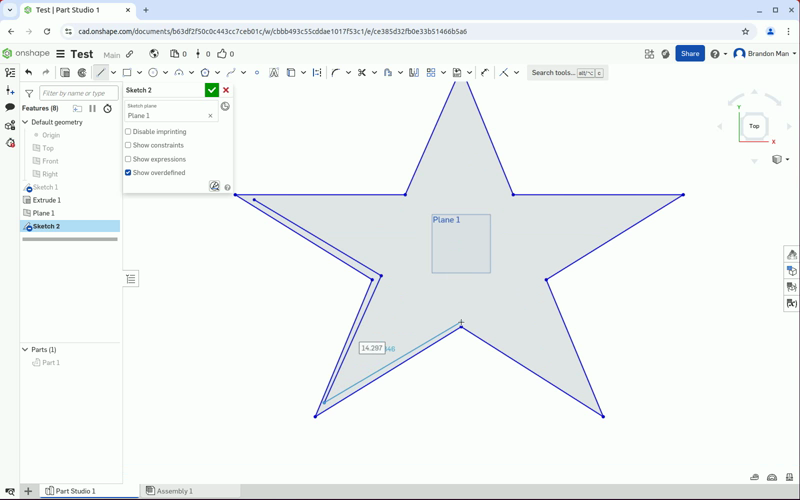
scroll(6)
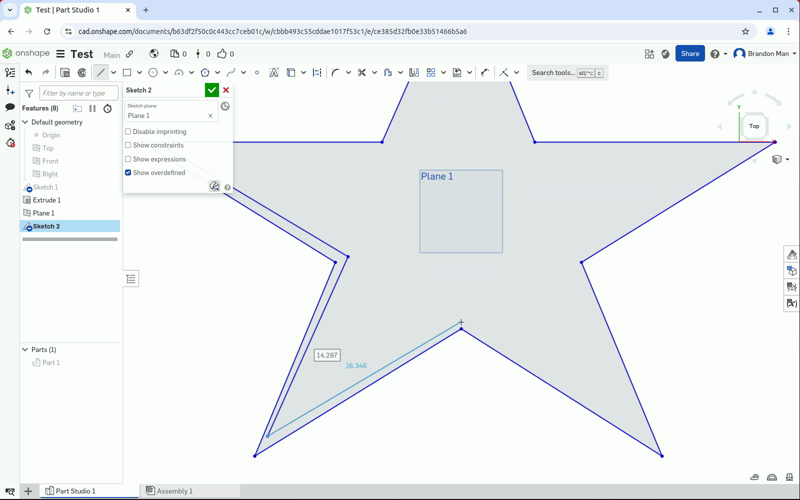
scroll(6)
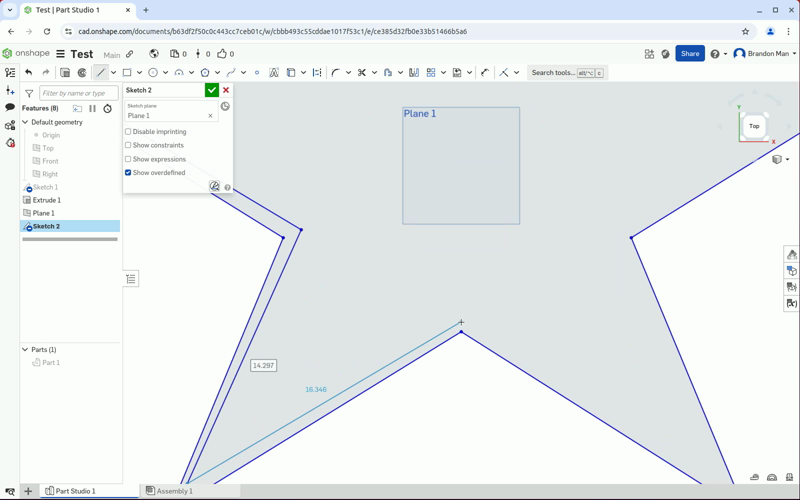
scroll(6)
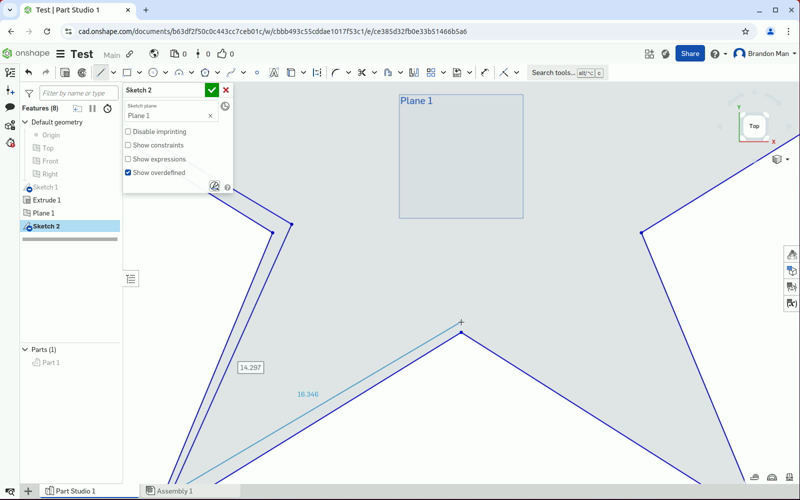
scroll(6)
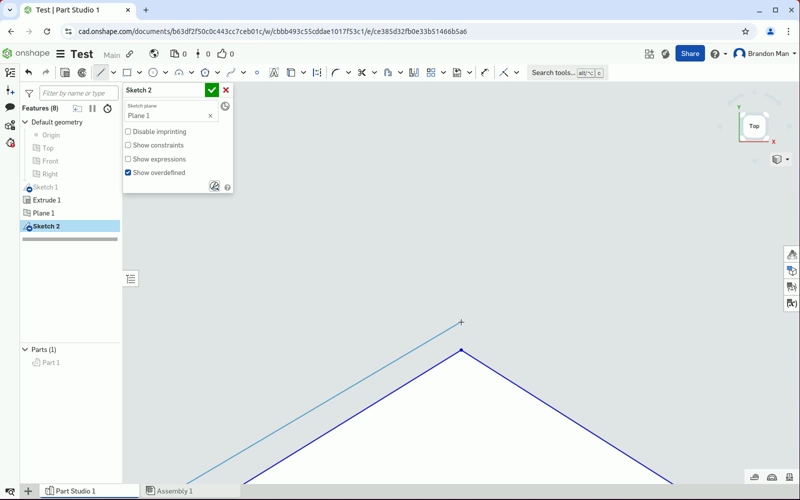
click(461, 321)
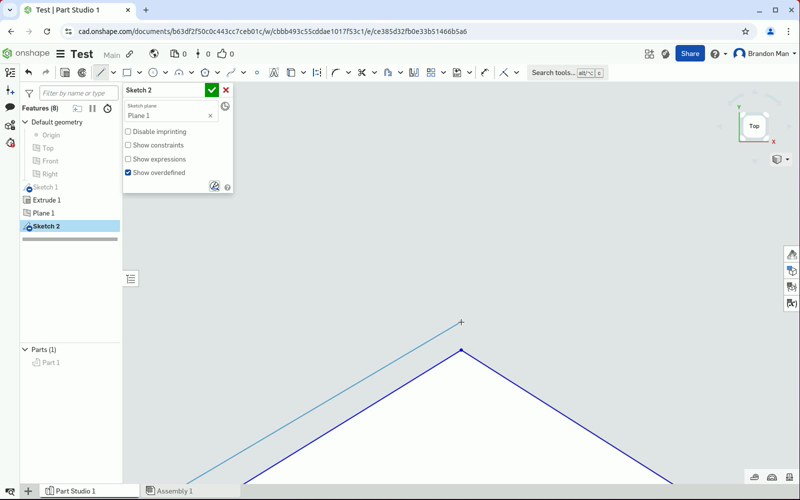
scroll(-6)
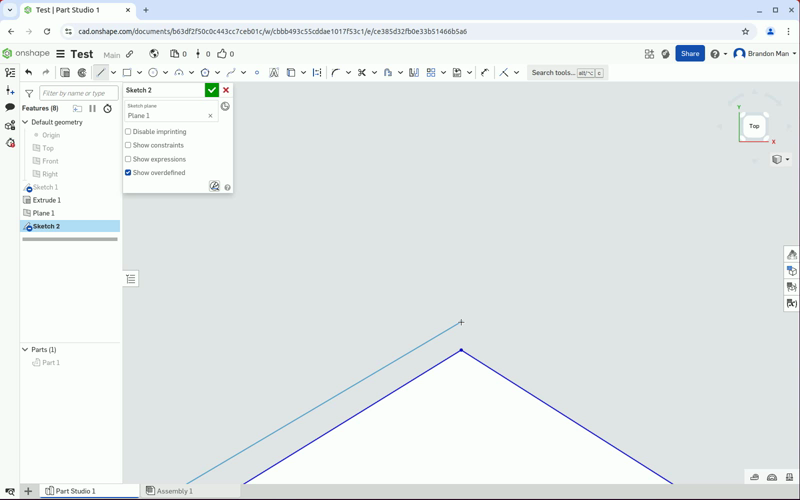
scroll(-6)
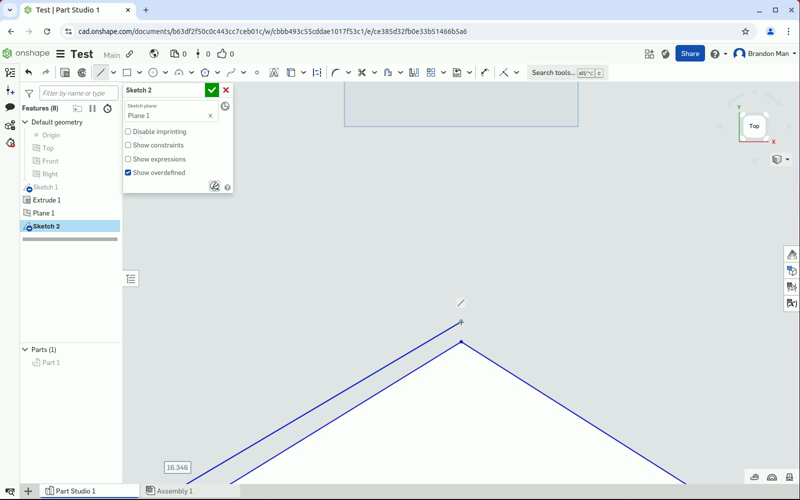
scroll(-6)
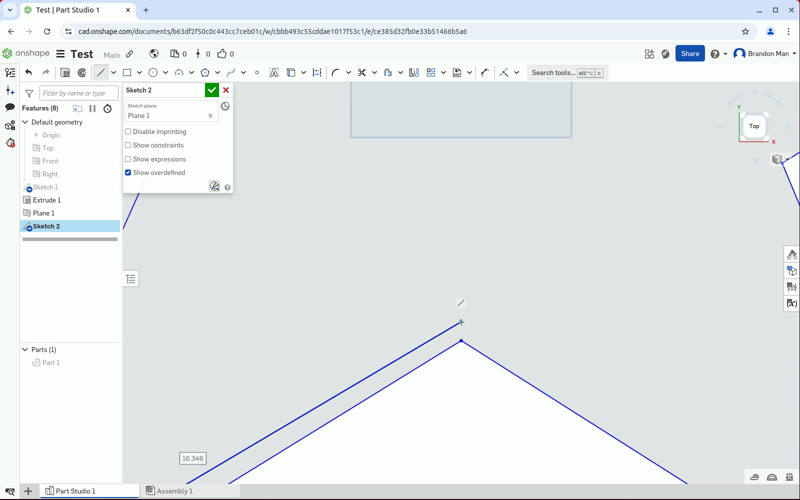
scroll(-6)
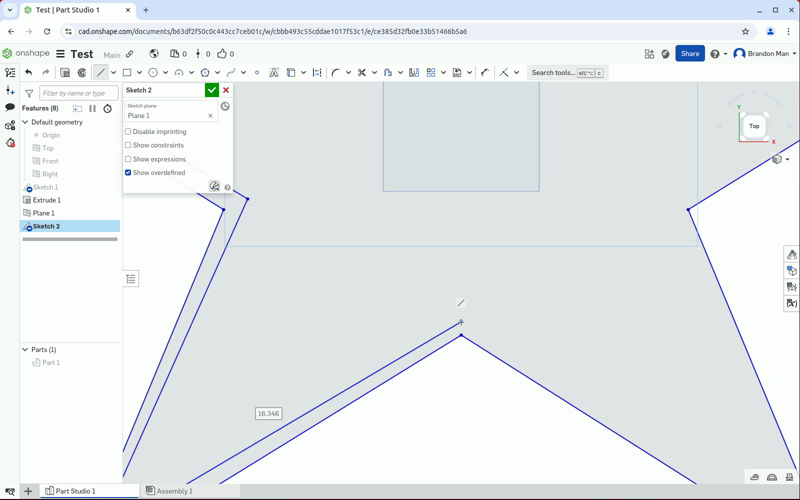
scroll(-6)
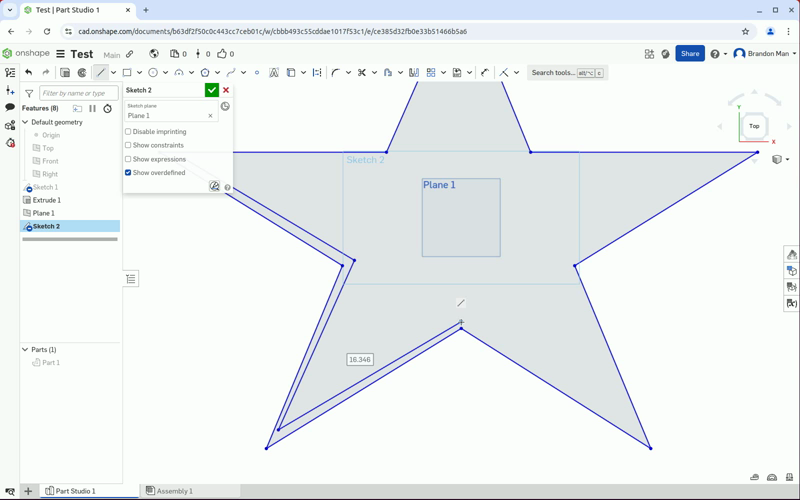
scroll(-6)
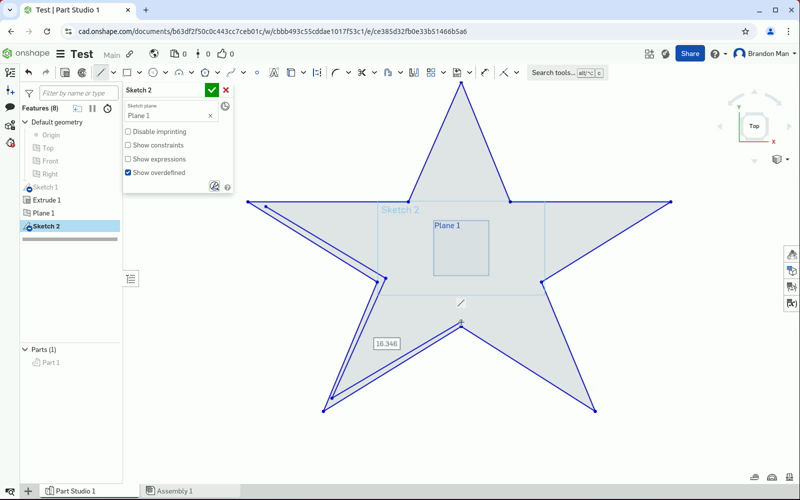
scroll(-6)
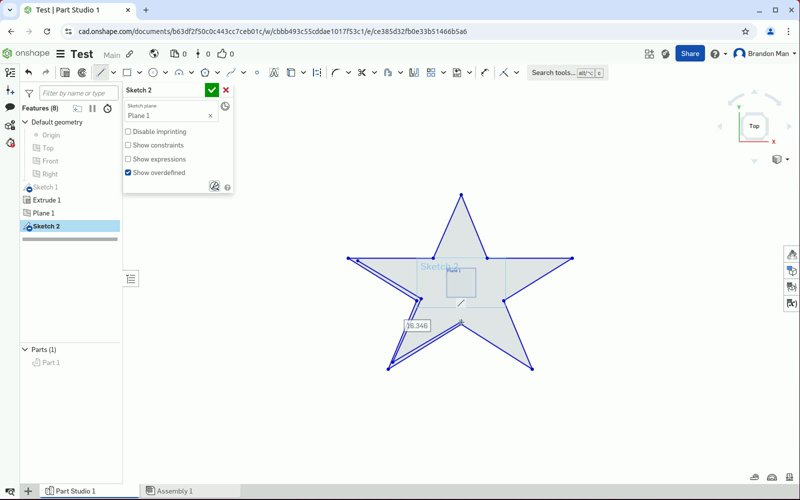
key_up(shift)
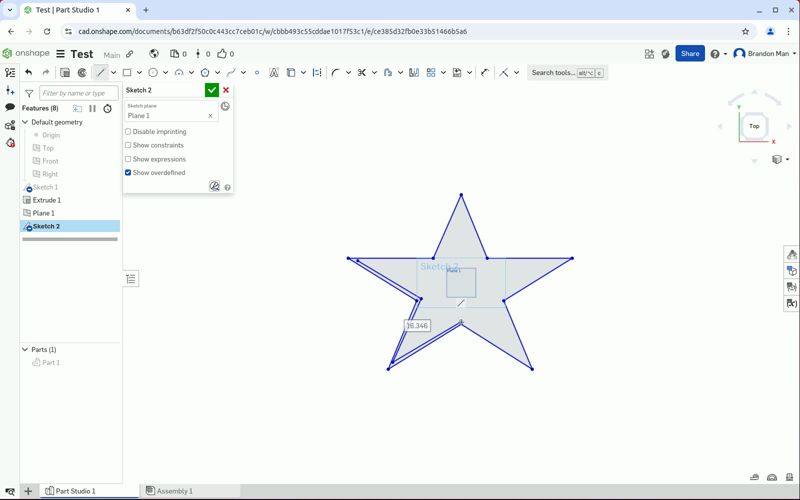
key_down(shift)
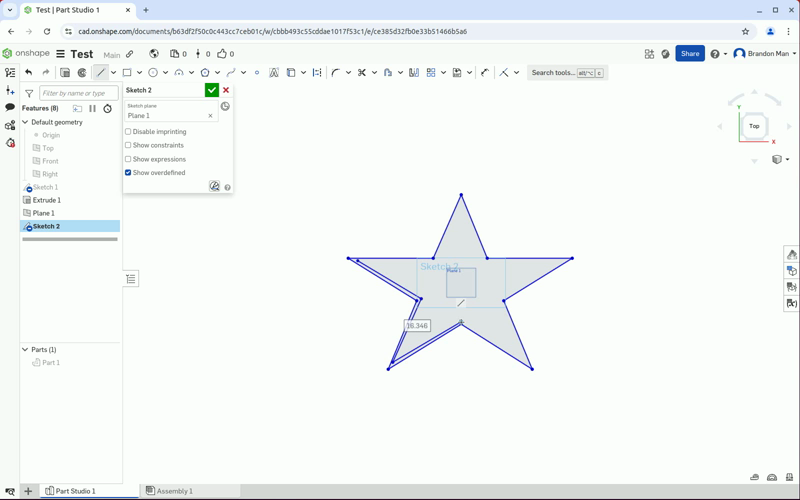
mouse_move(527, 362)
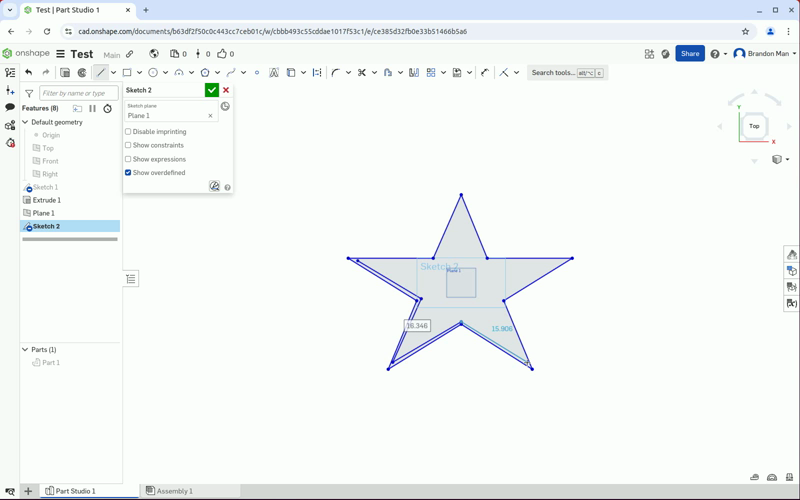
click(527, 362)
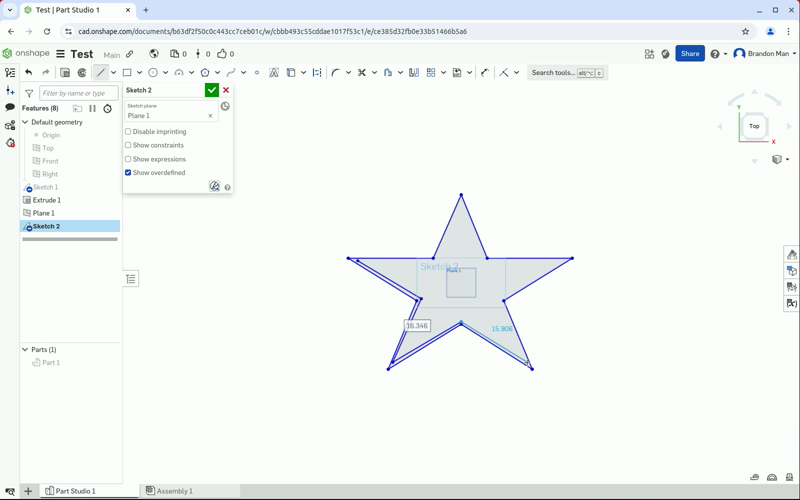
key_up(shift)
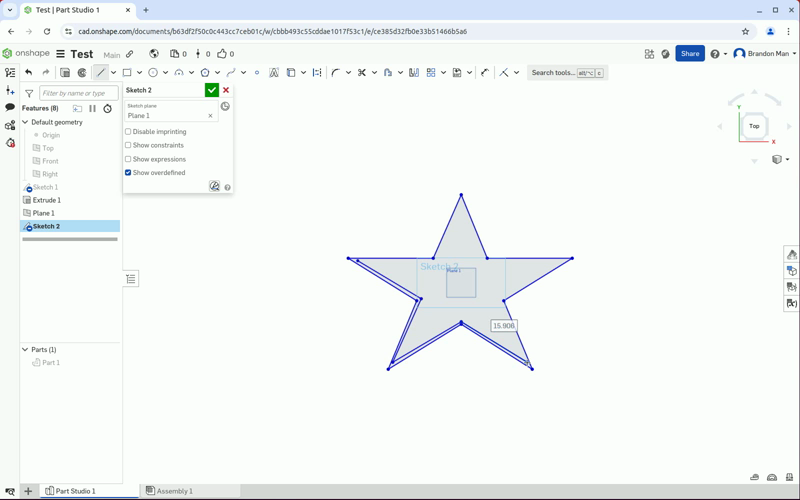
key_down(shift)
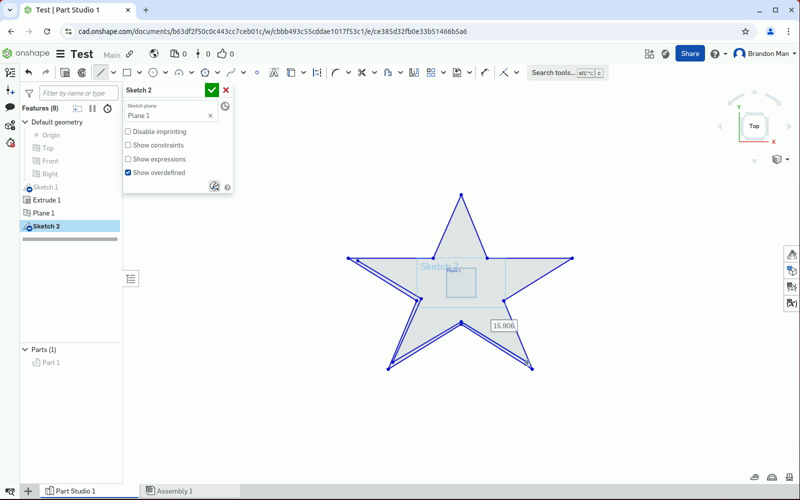
mouse_move(499, 298)
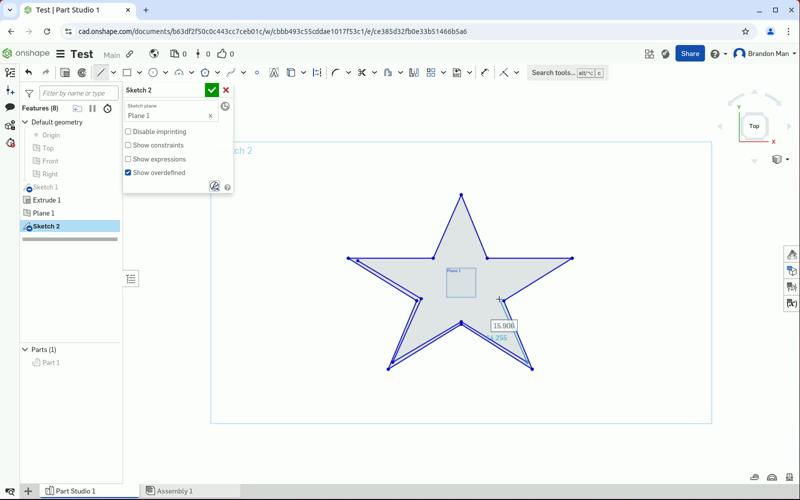
click(499, 298)
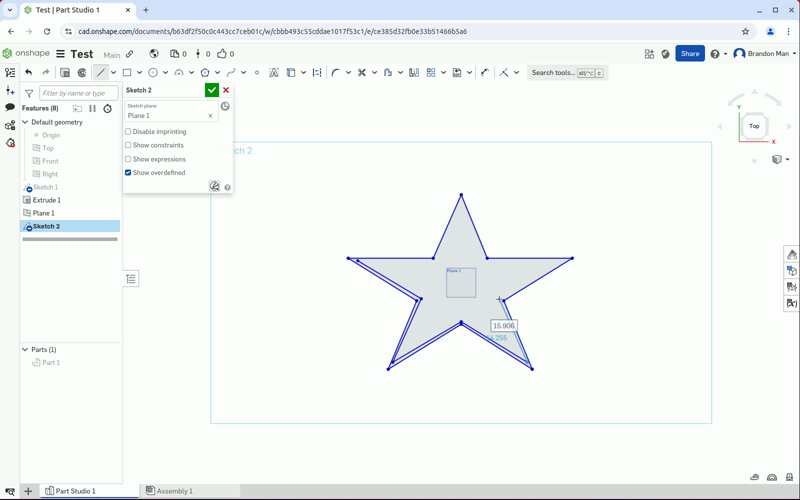
key_up(shift)
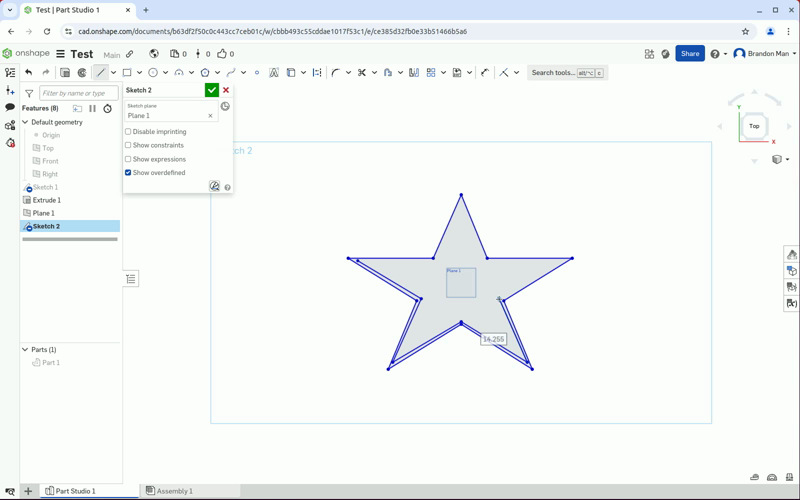
key_down(shift)
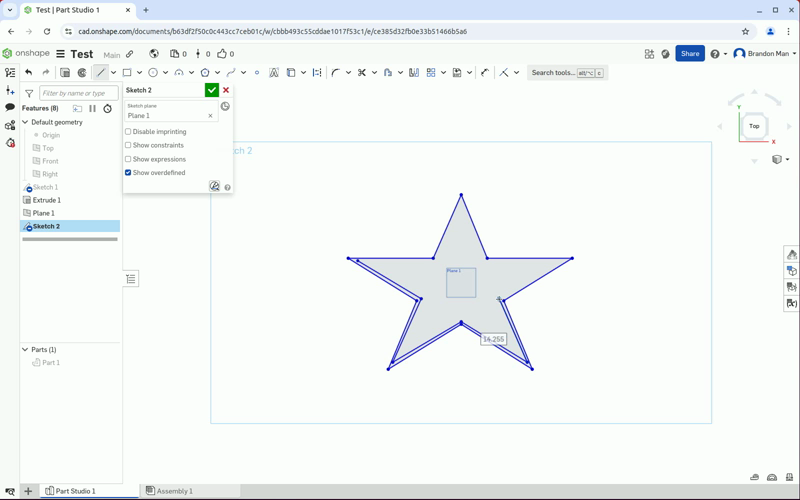
mouse_move(562, 260)
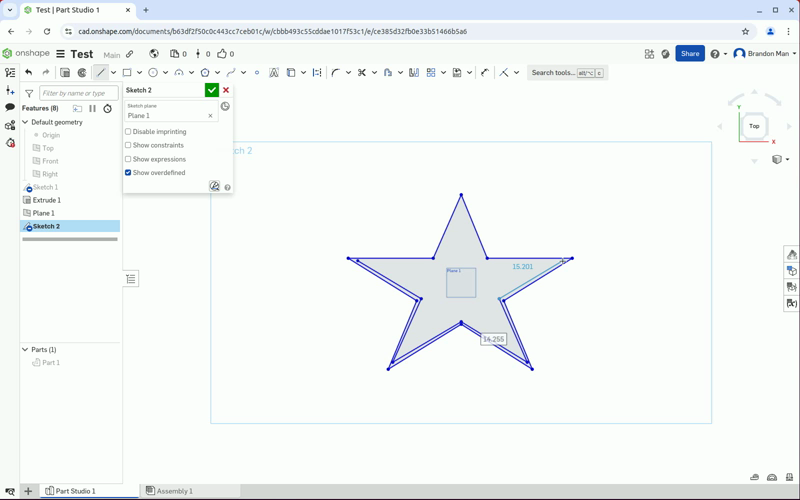
click(562, 260)
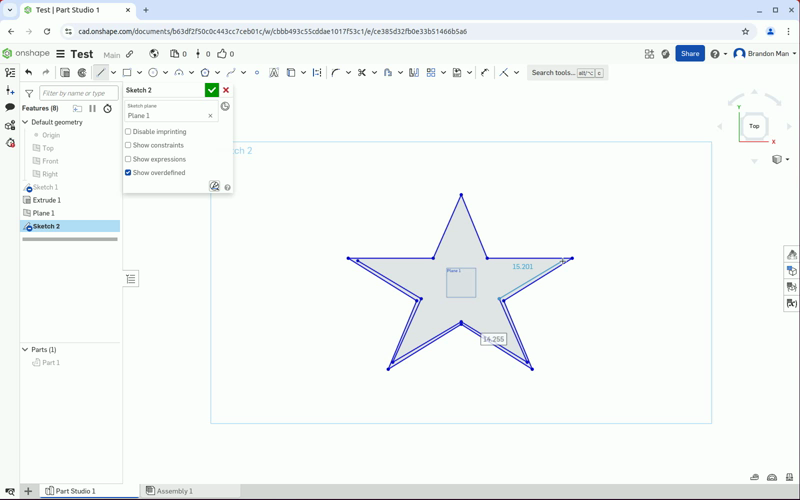
key_up(shift)
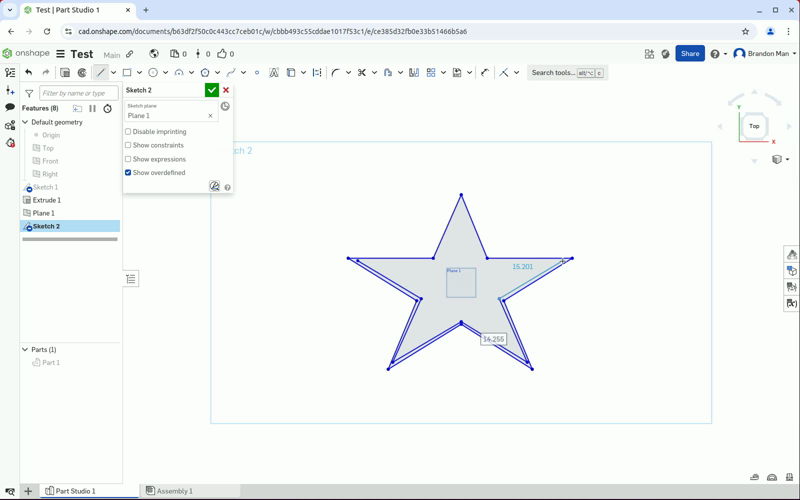
key_down(shift)
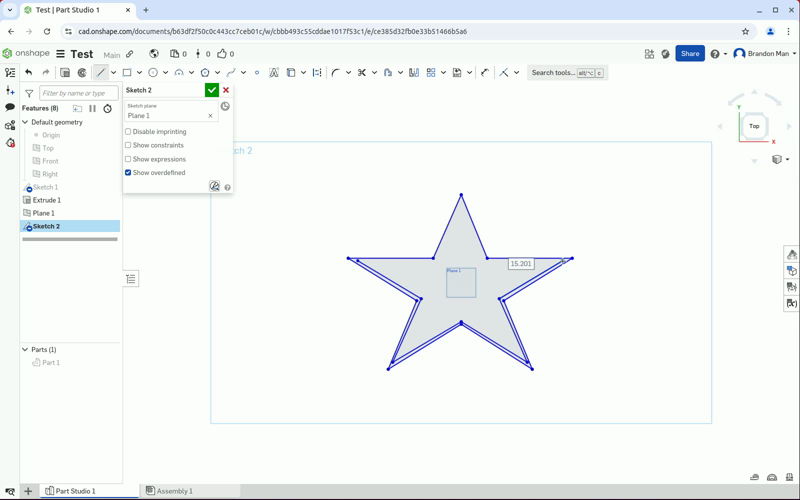
mouse_move(484, 260)
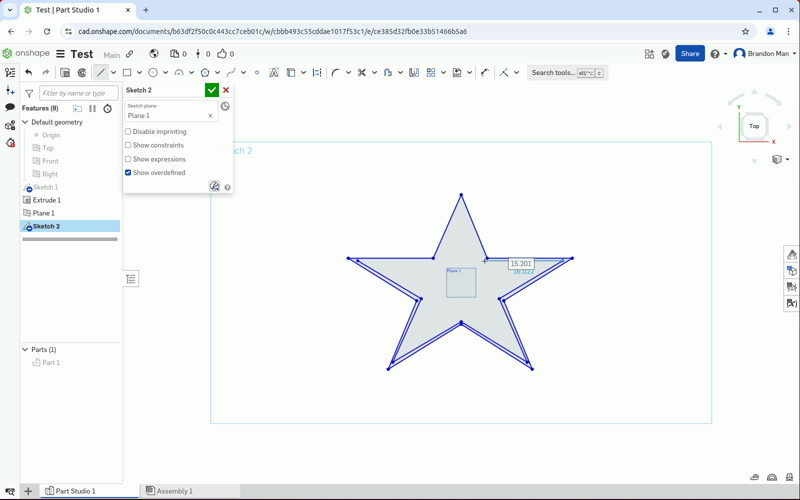
scroll(6)
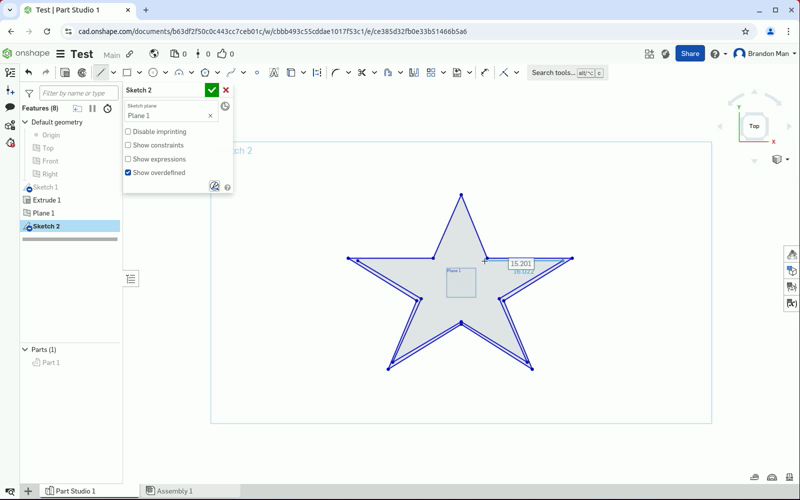
scroll(6)
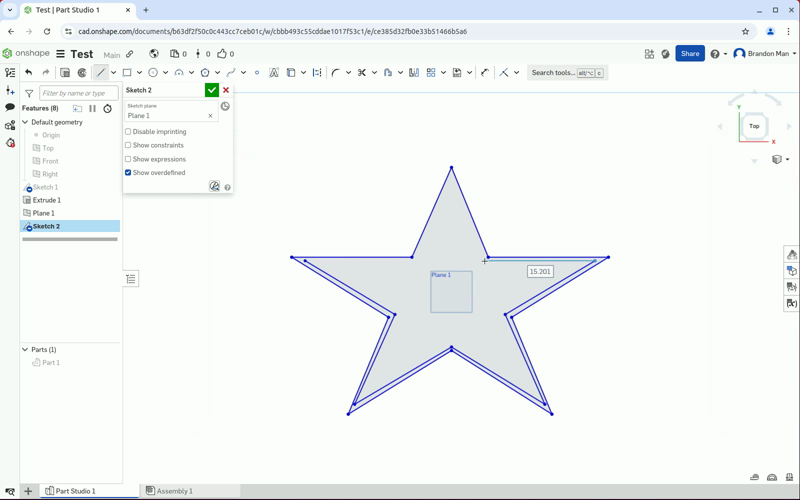
scroll(6)
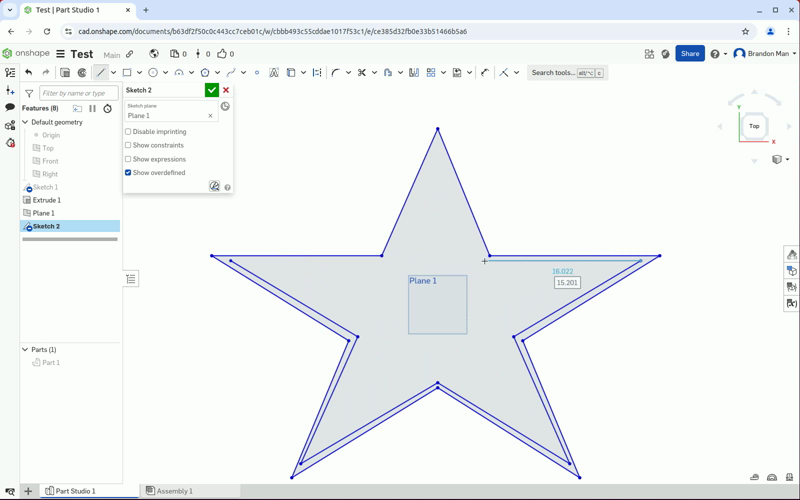
scroll(6)
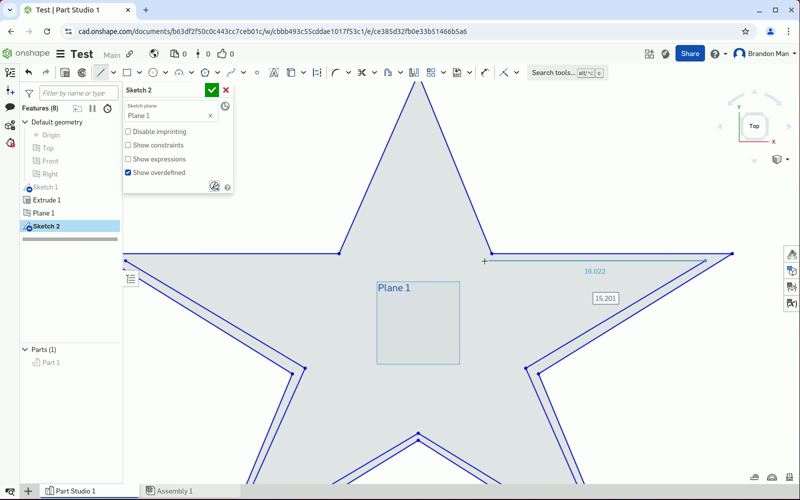
scroll(6)
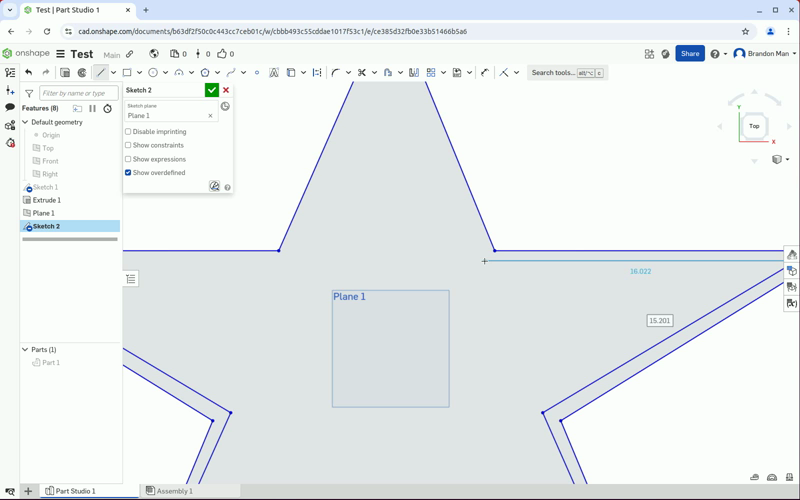
scroll(6)
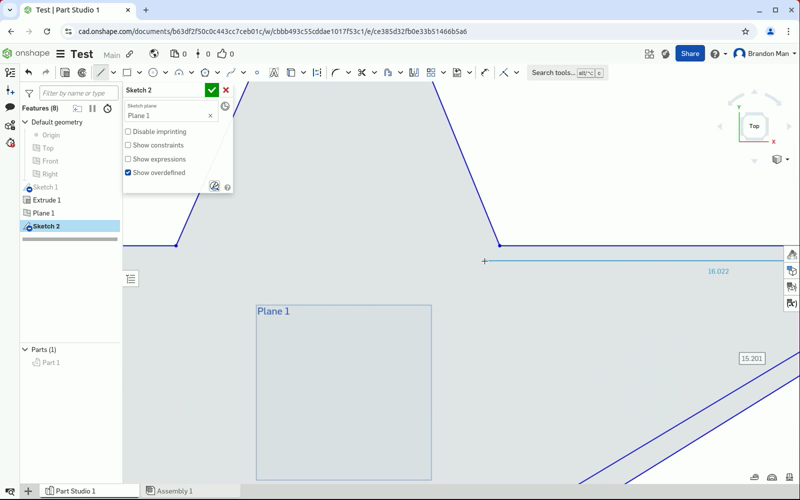
scroll(6)
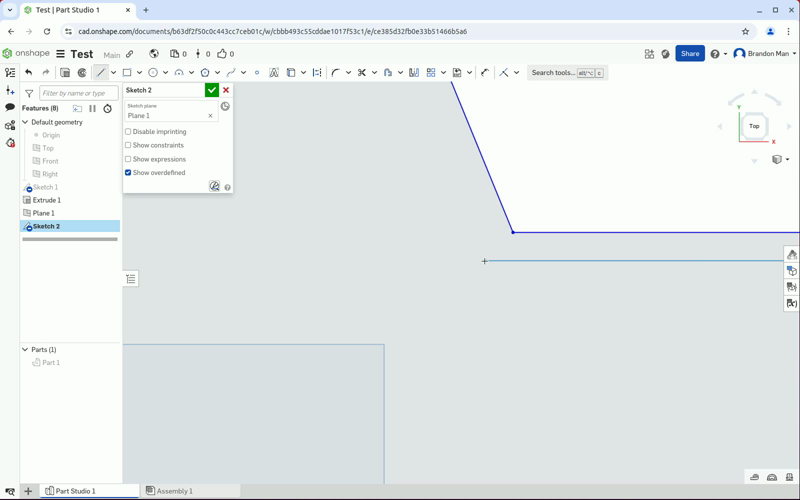
click(484, 260)
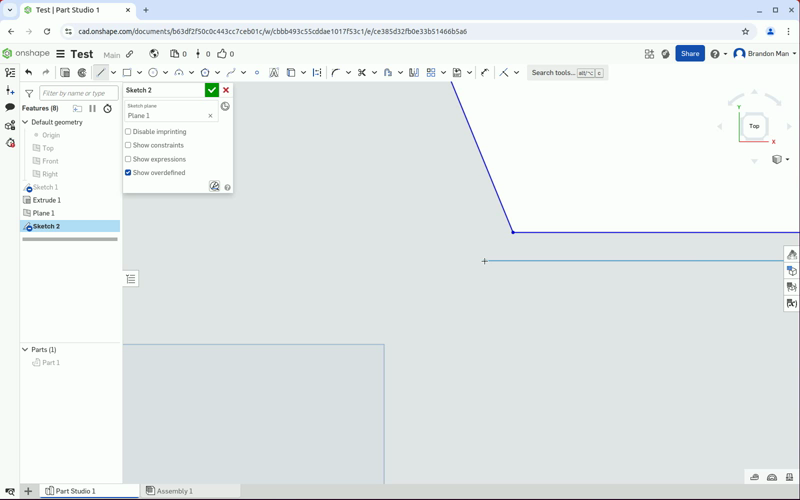
scroll(-6)
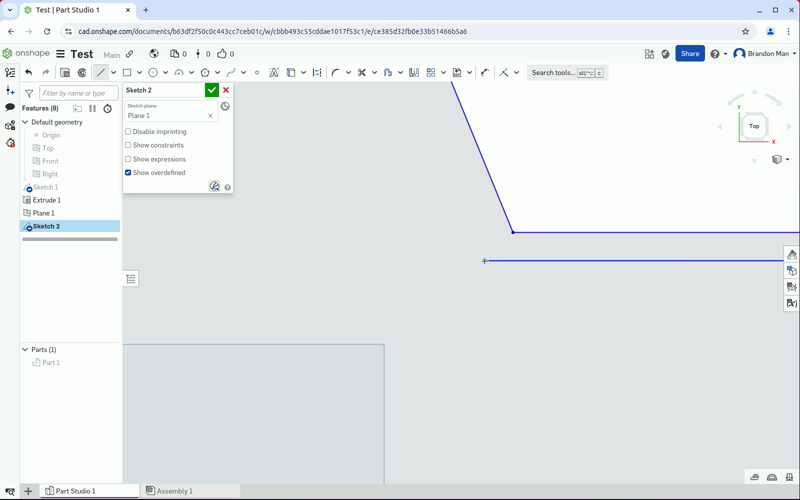
scroll(-6)
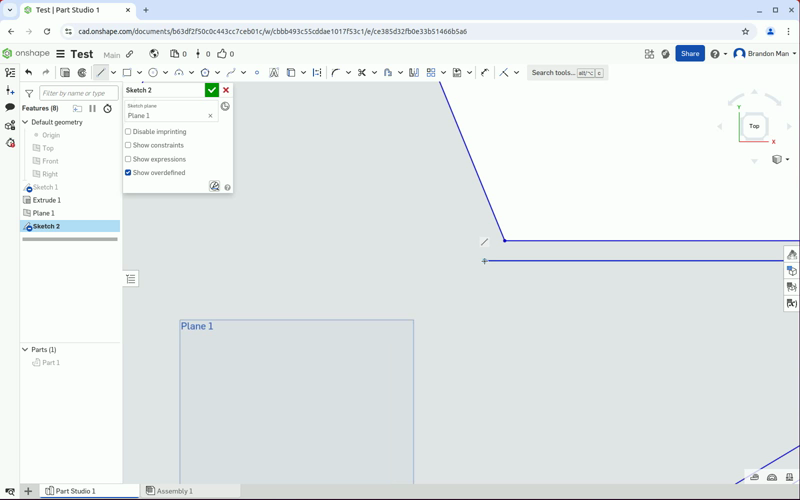
scroll(-6)
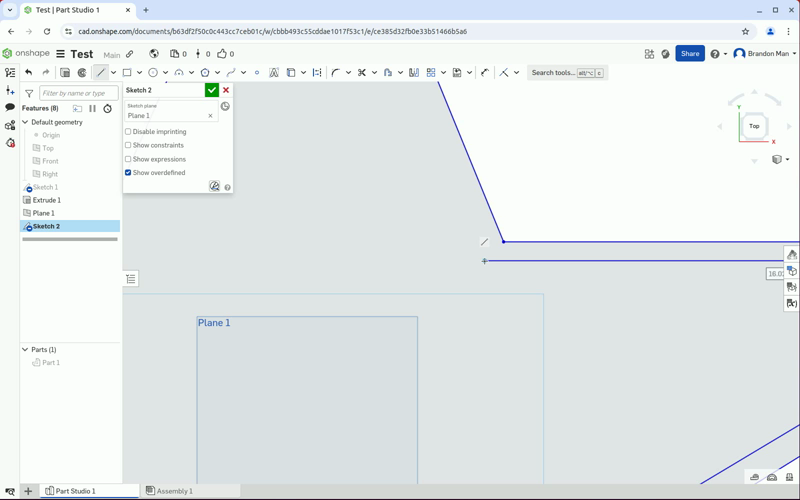
scroll(-6)
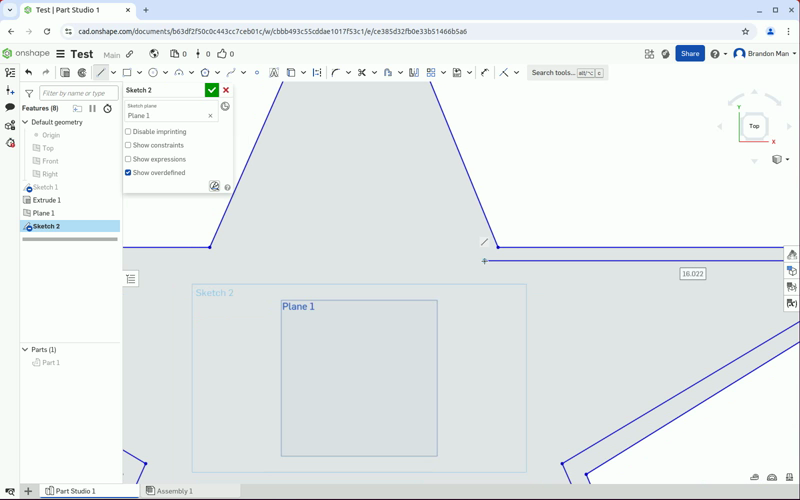
scroll(-6)
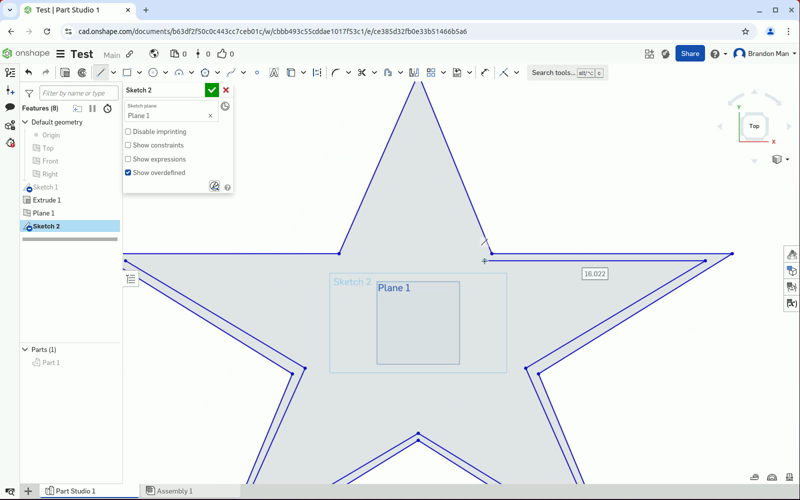
scroll(-6)
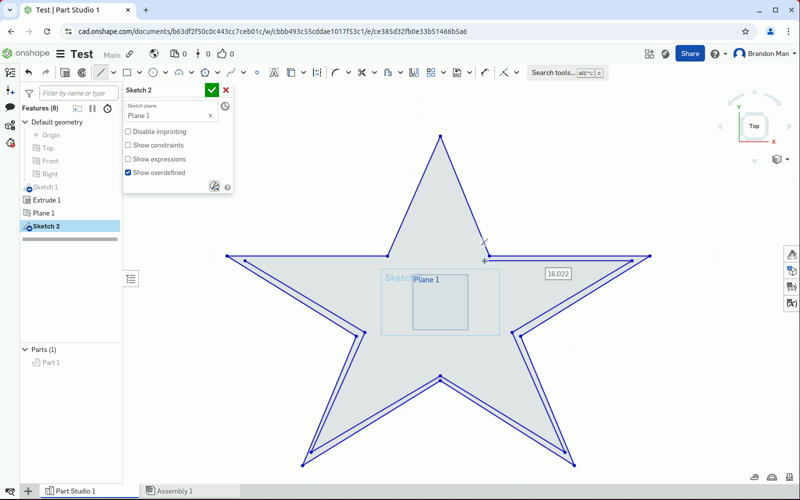
scroll(-6)
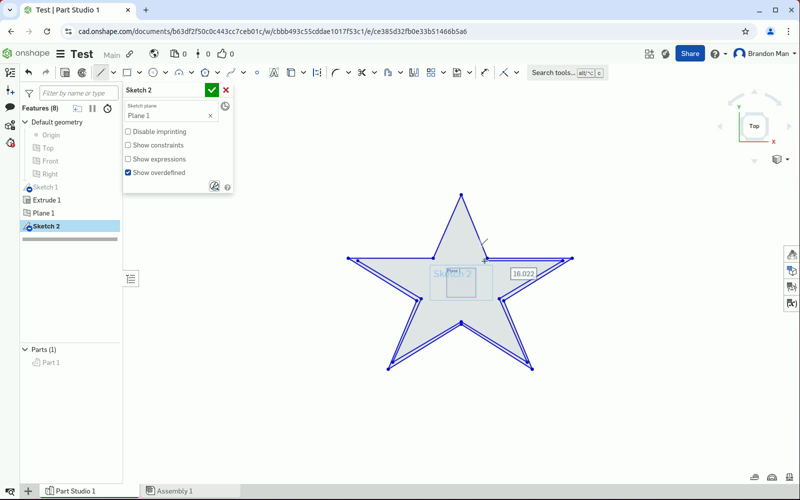
key_up(shift)
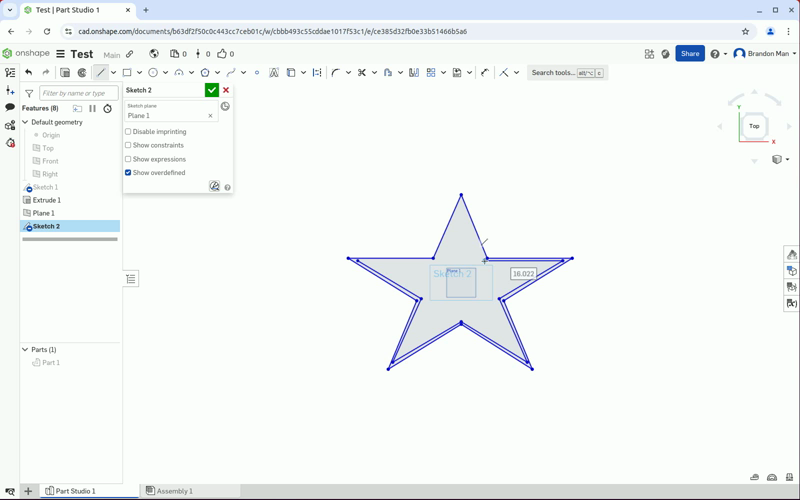
key_down(shift)
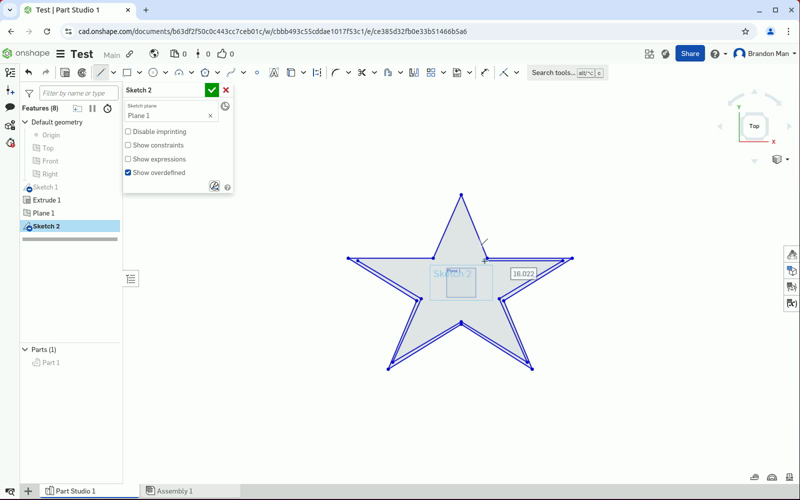
mouse_move(461, 201)
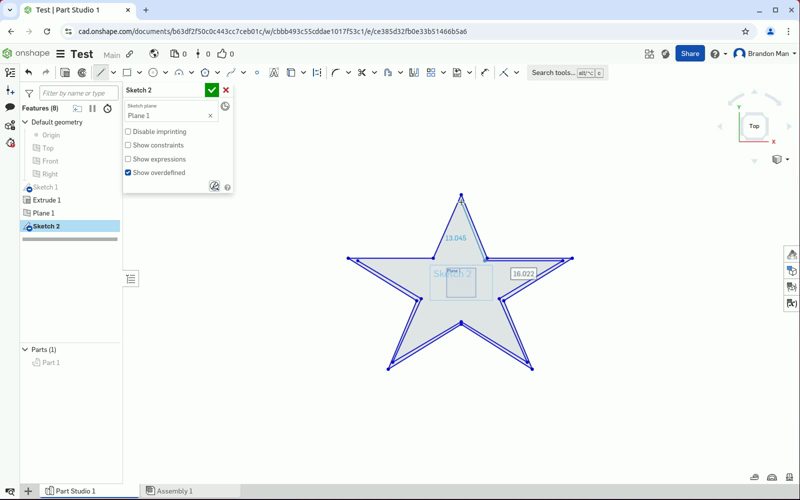
click(461, 201)
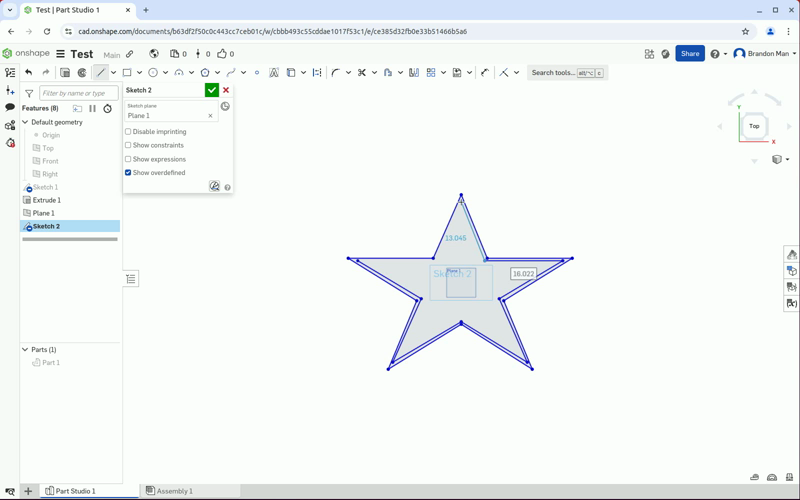
key_up(shift)
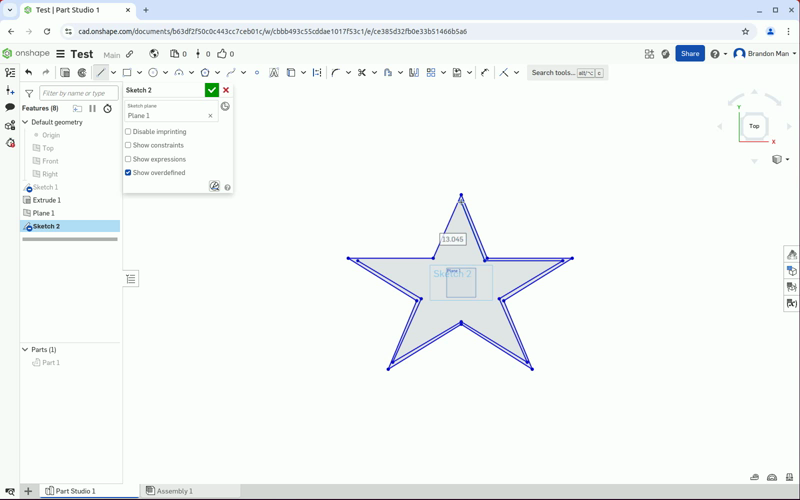
key_down(shift)
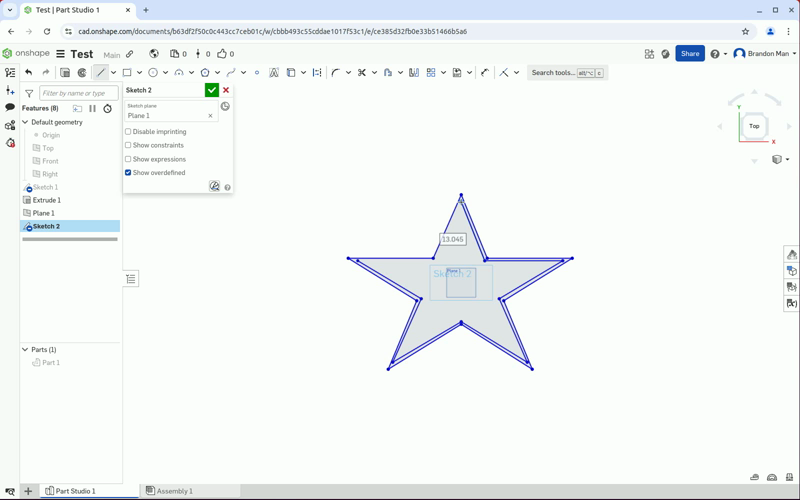
mouse_move(435, 260)
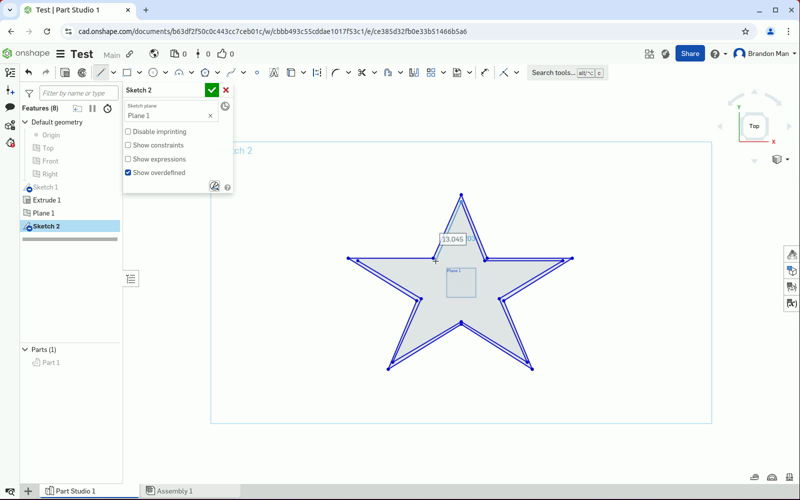
scroll(6)
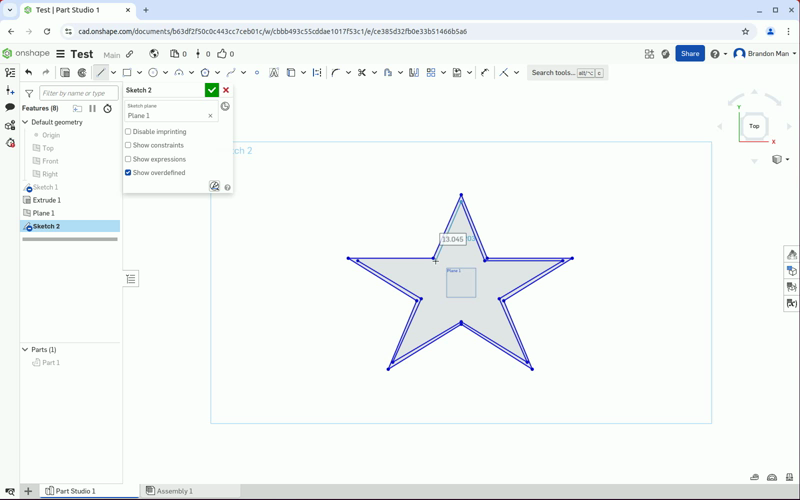
scroll(6)
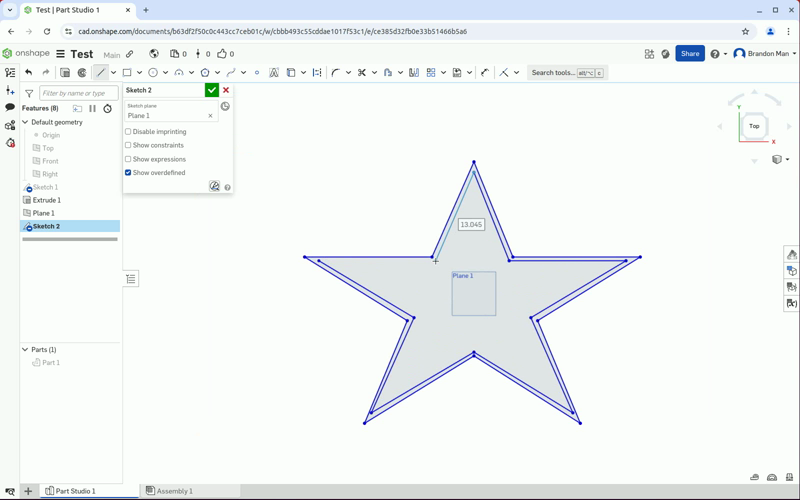
scroll(6)
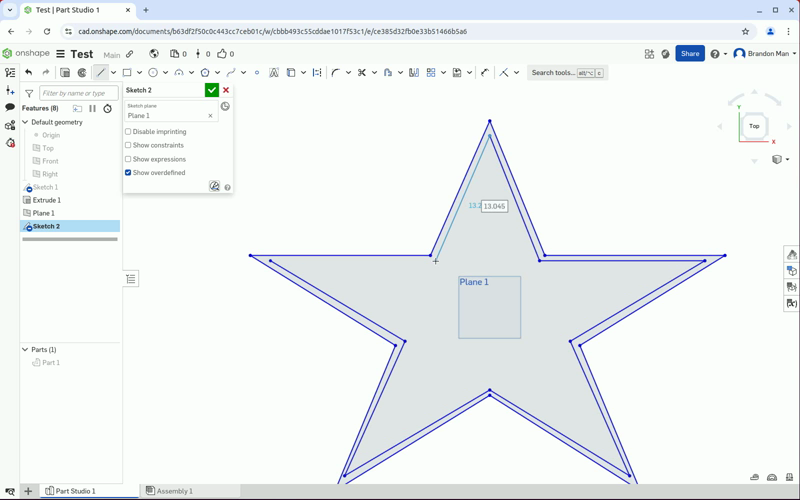
scroll(6)
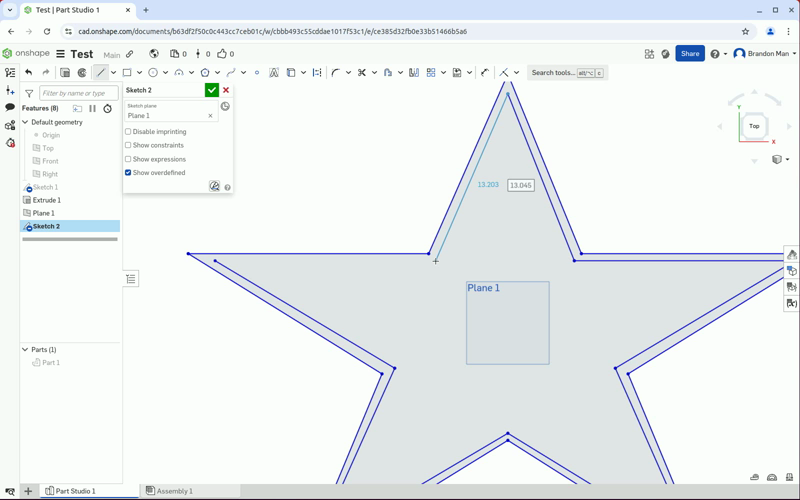
scroll(6)
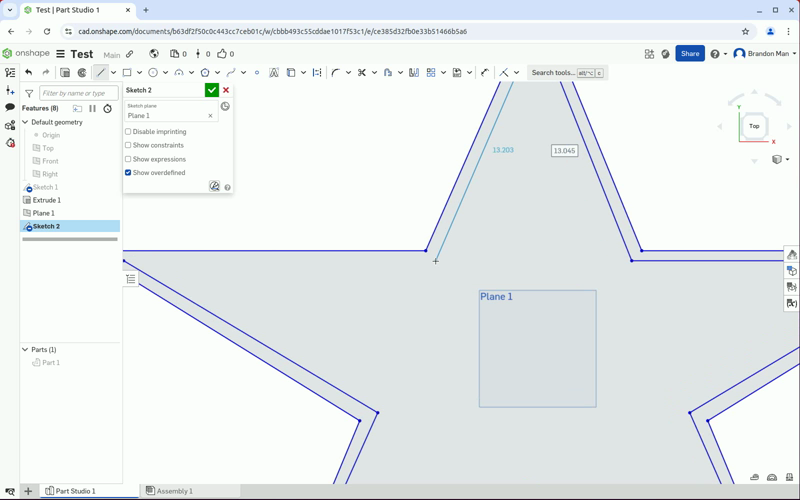
scroll(6)
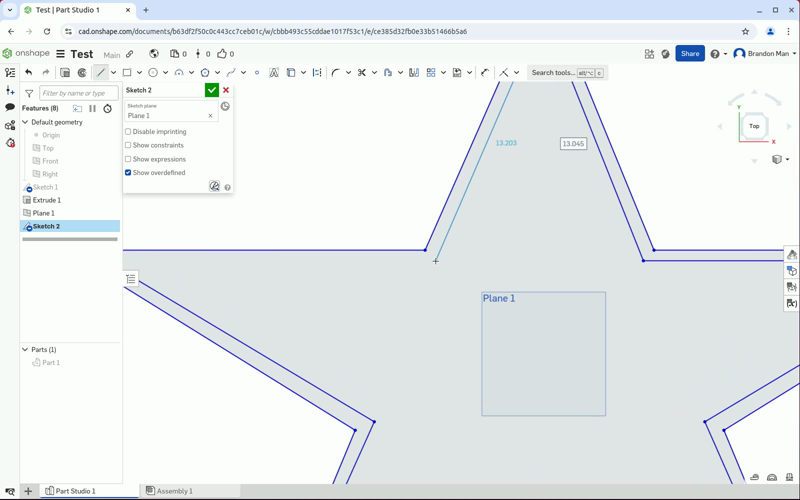
scroll(6)
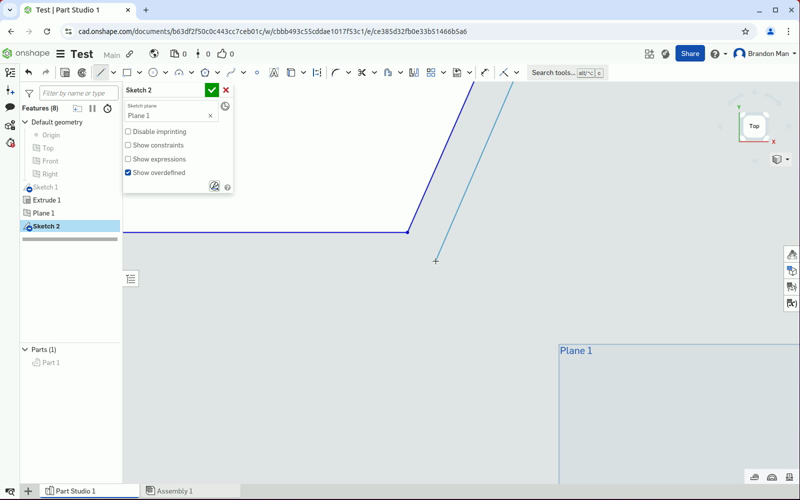
click(435, 260)
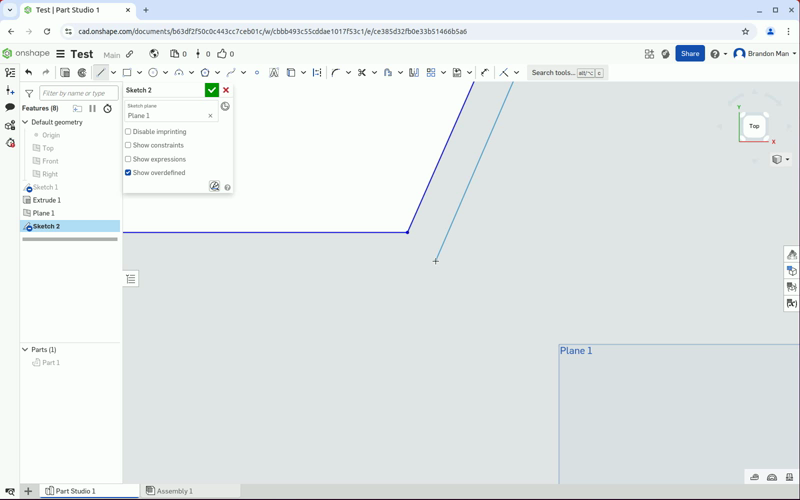
scroll(-6)
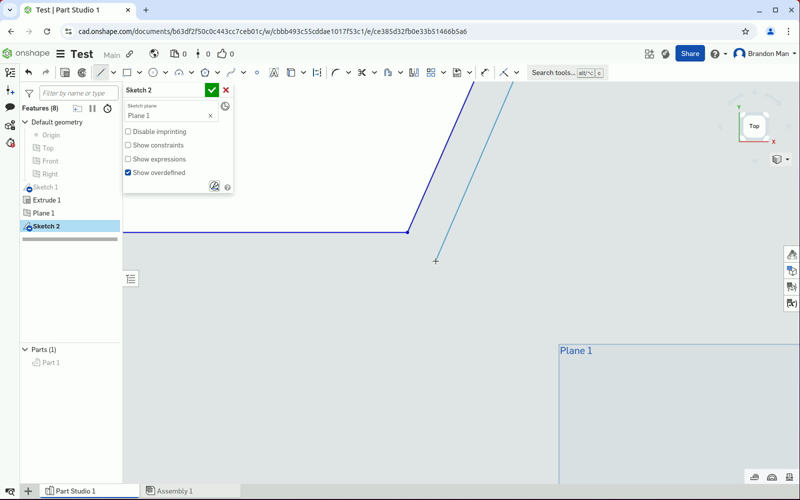
scroll(-6)
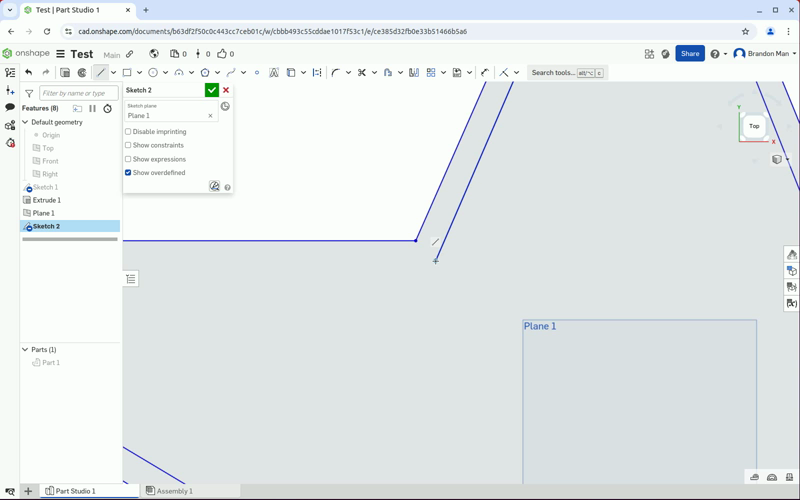
scroll(-6)
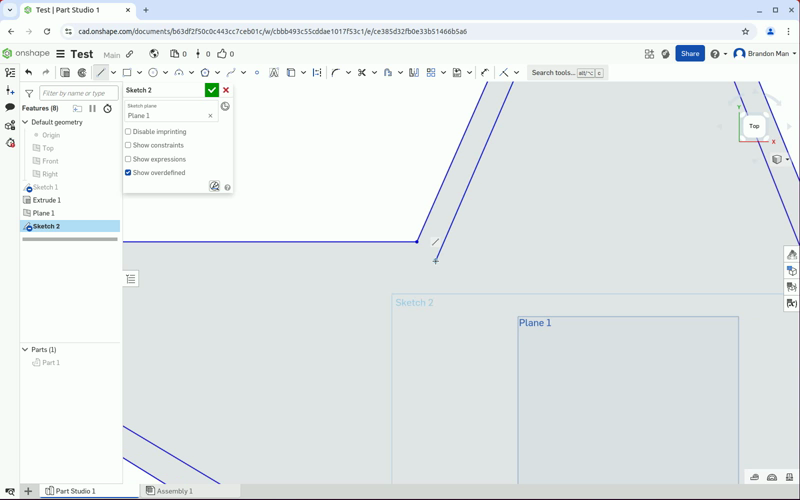
scroll(-6)
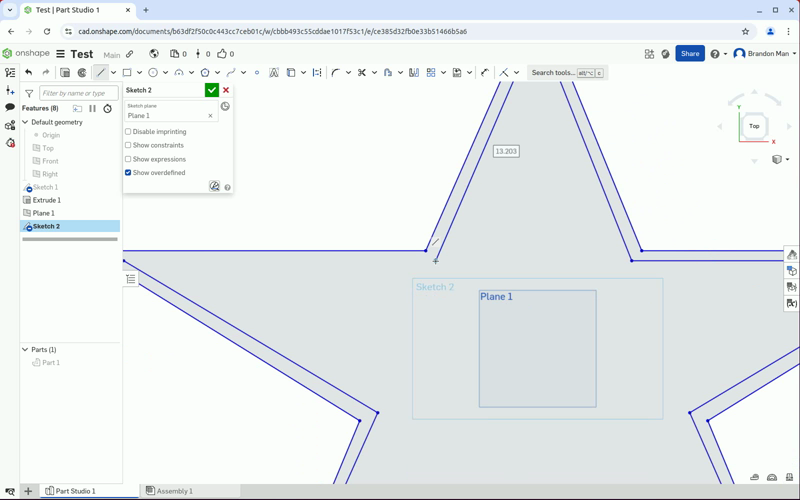
scroll(-6)
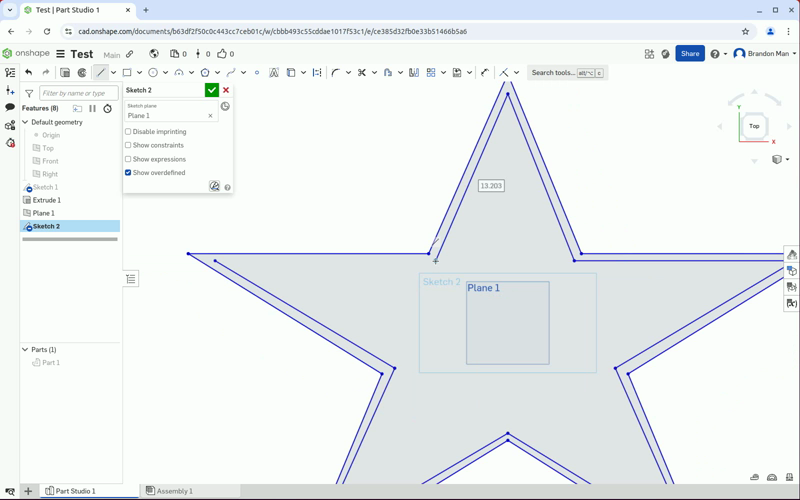
scroll(-6)
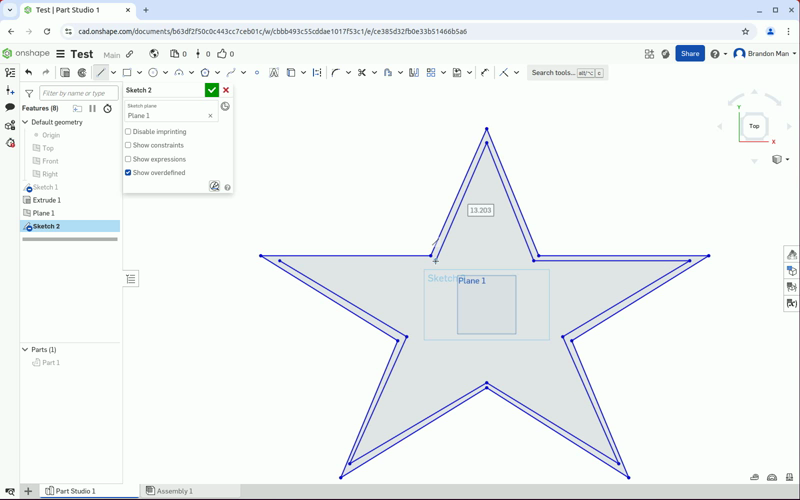
scroll(-6)
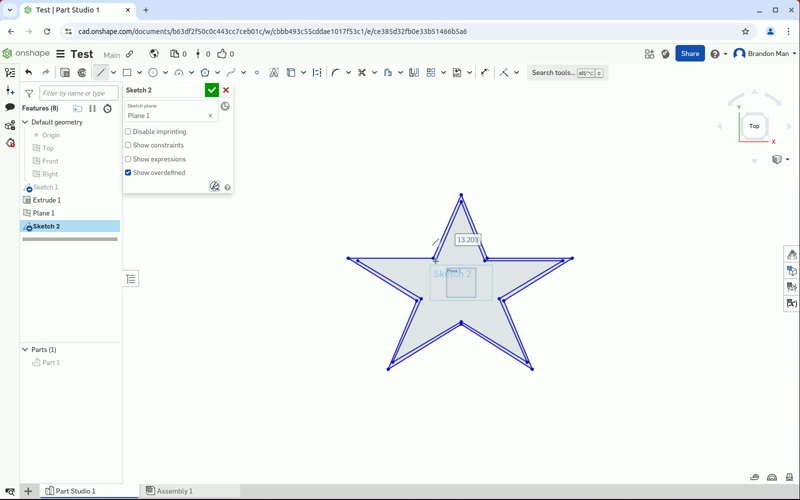
key_up(shift)
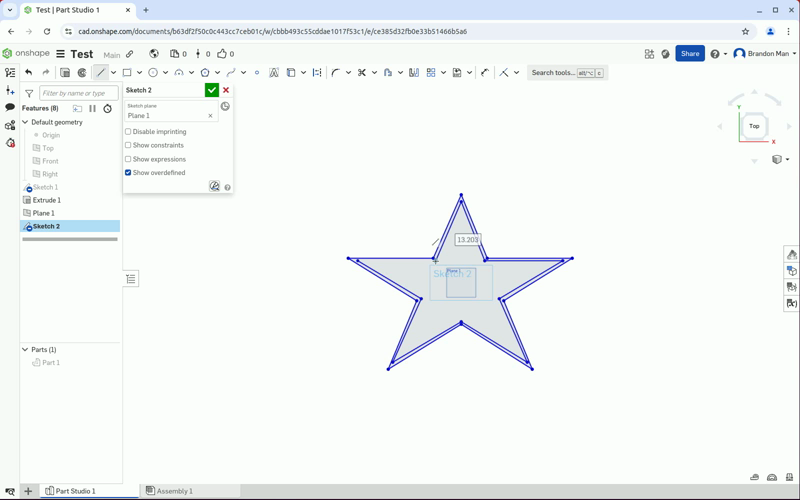
key_down(shift)
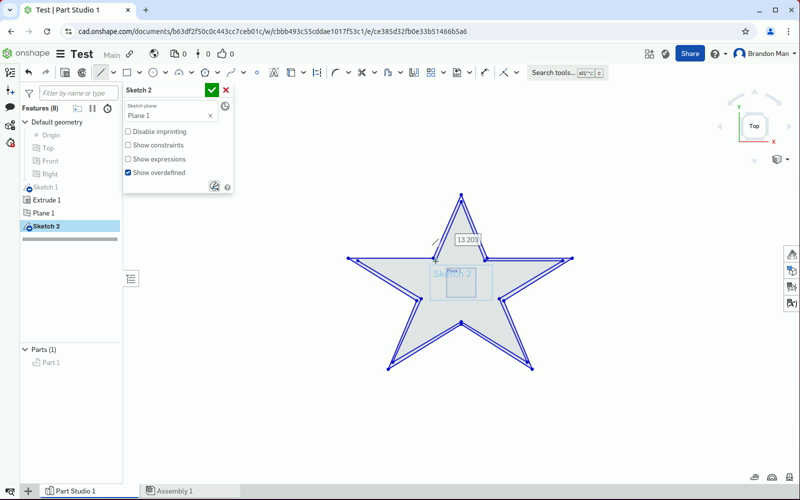
mouse_move(357, 260)
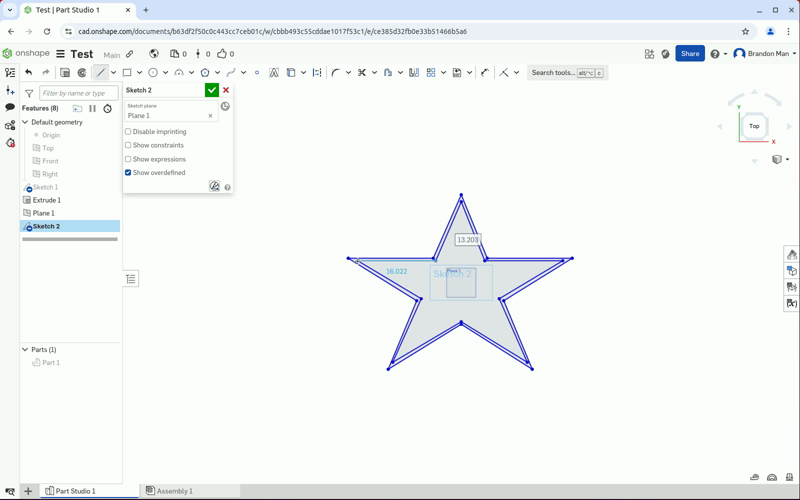
key_up(shift)
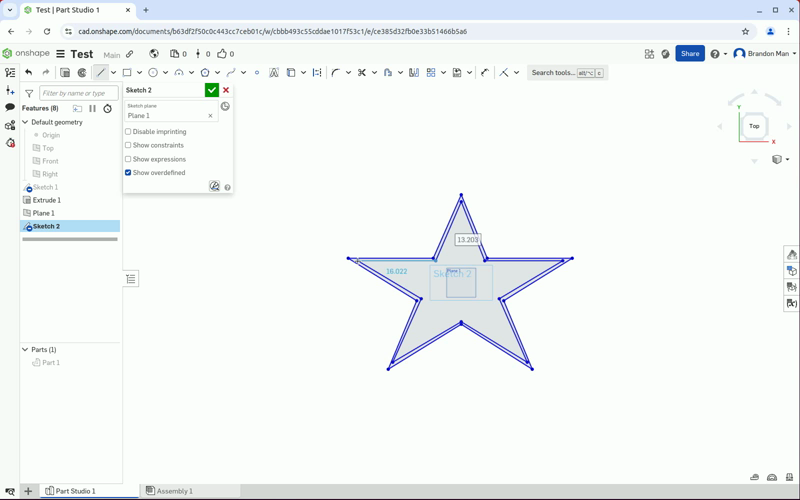
click(357, 260)
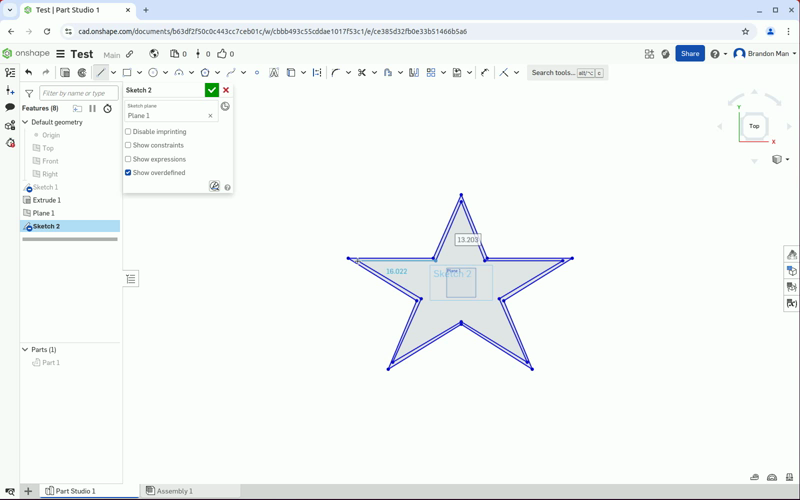
key(esc)
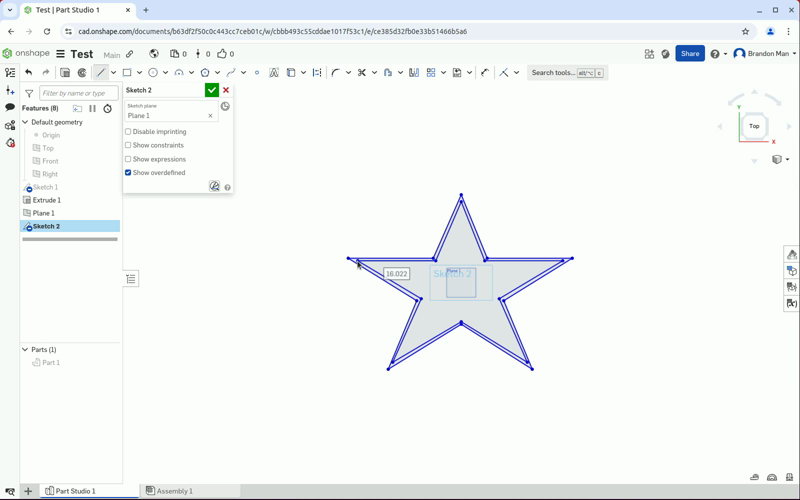
mouse_move(503, 303)
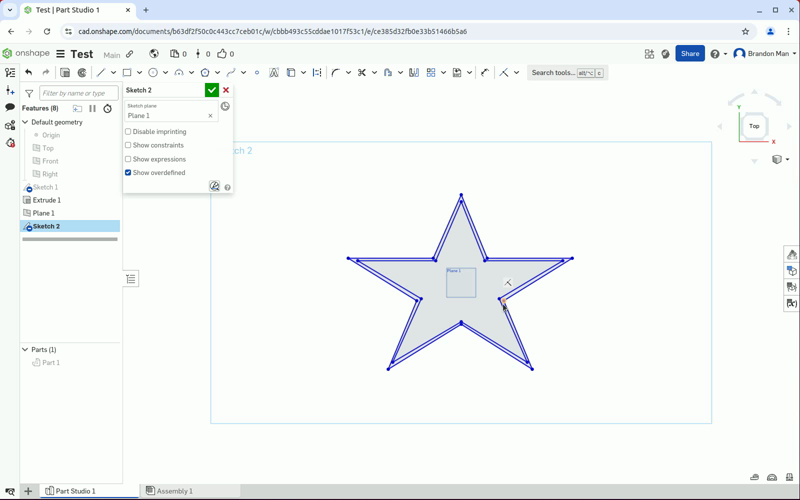
click(503, 303)
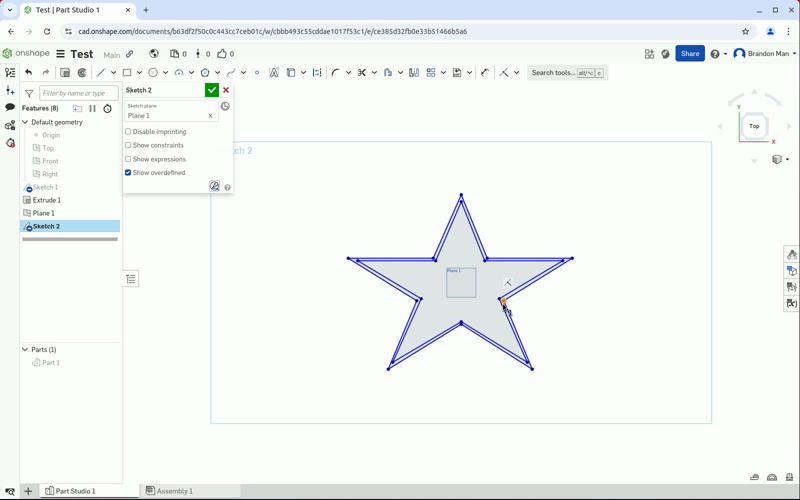
mouse_move(73, 352)
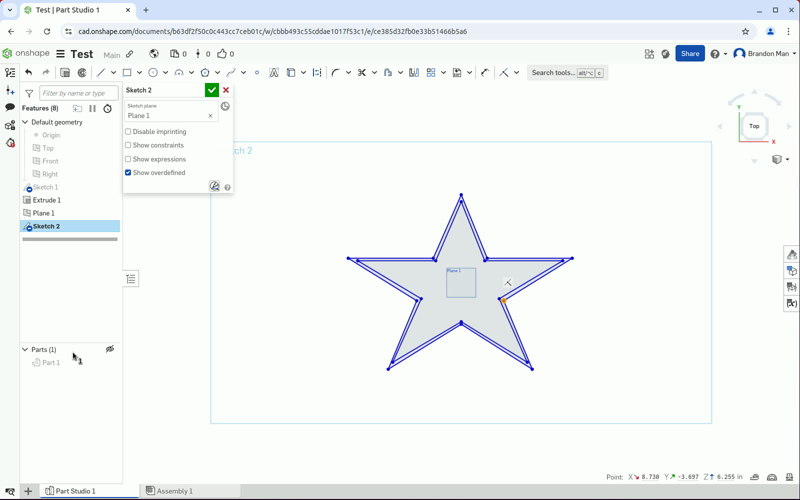
key(shift+y)
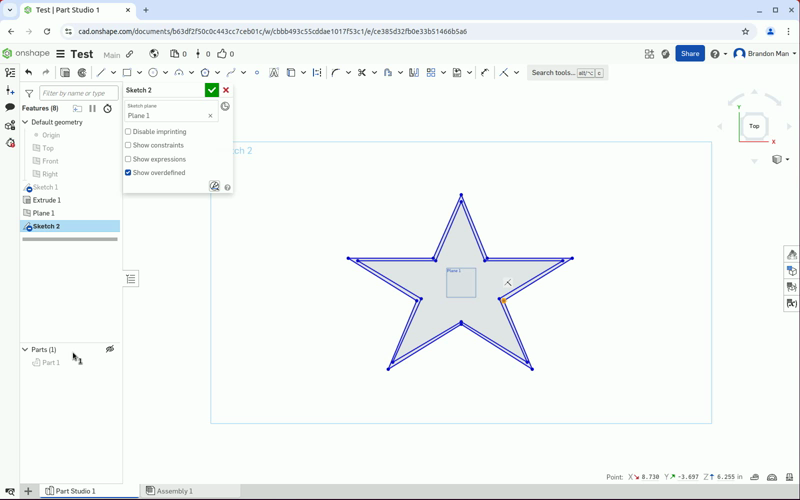
key(shift+e)
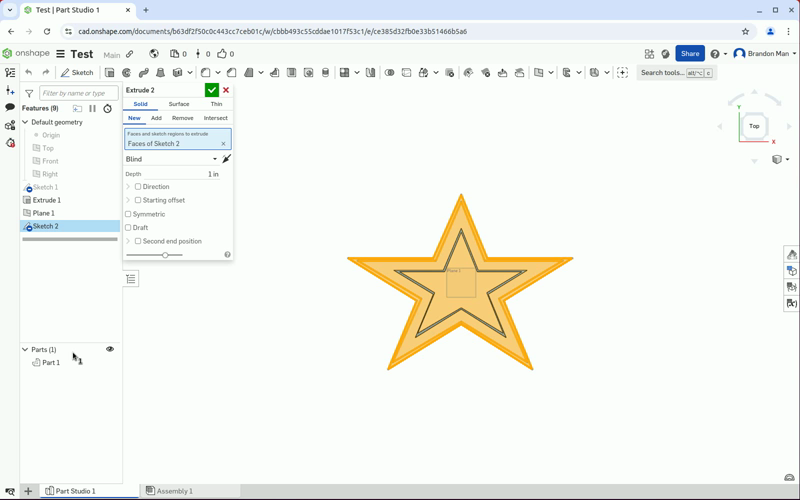
mouse_move(143, 106)
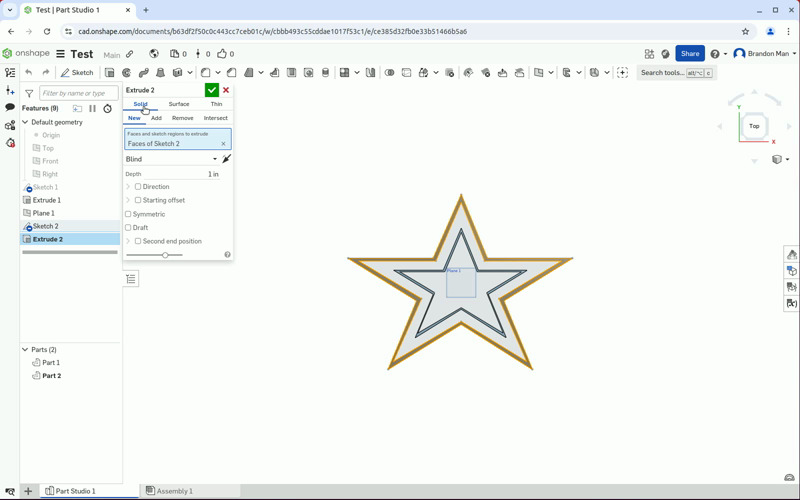
click(143, 106)
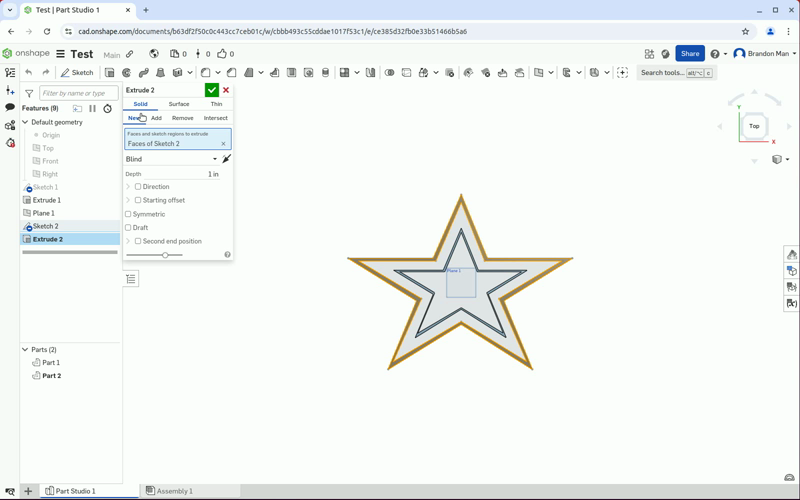
mouse_move(137, 120)
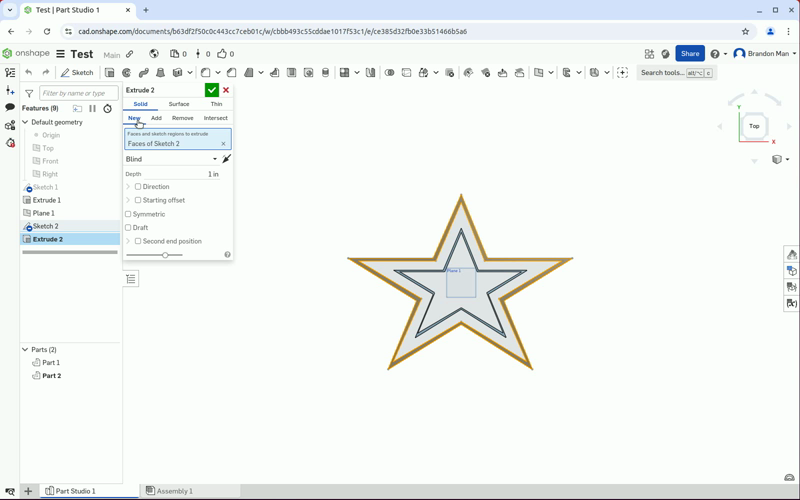
click(137, 120)
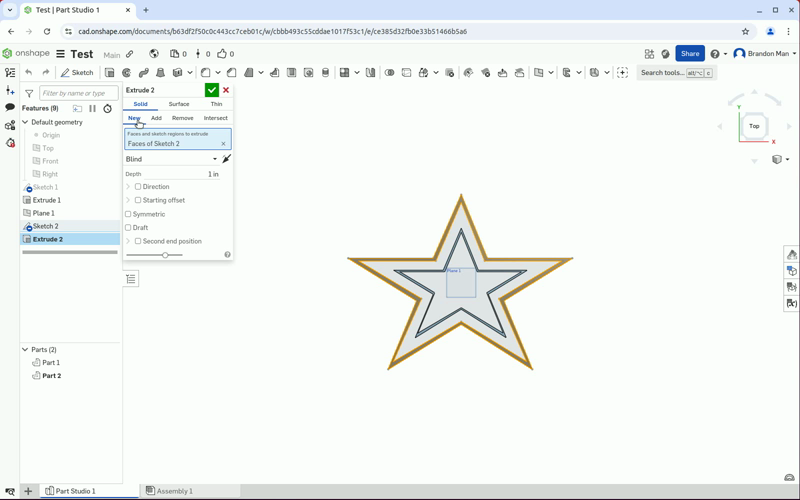
key(tab, 4)
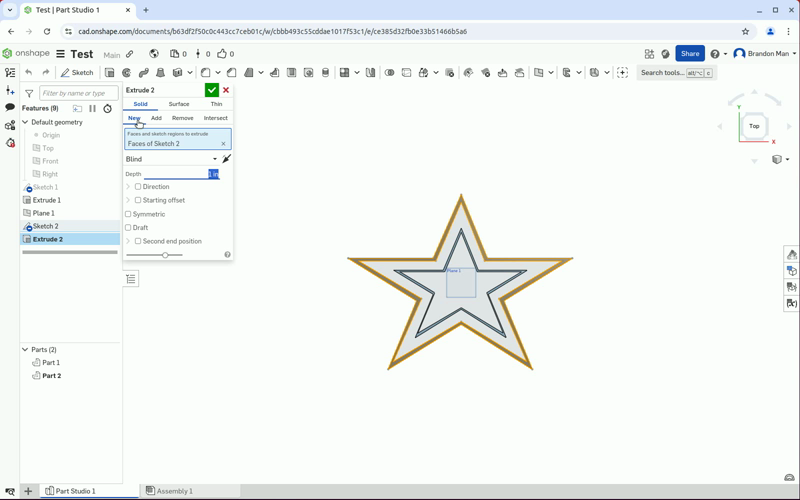
text(-6.258)
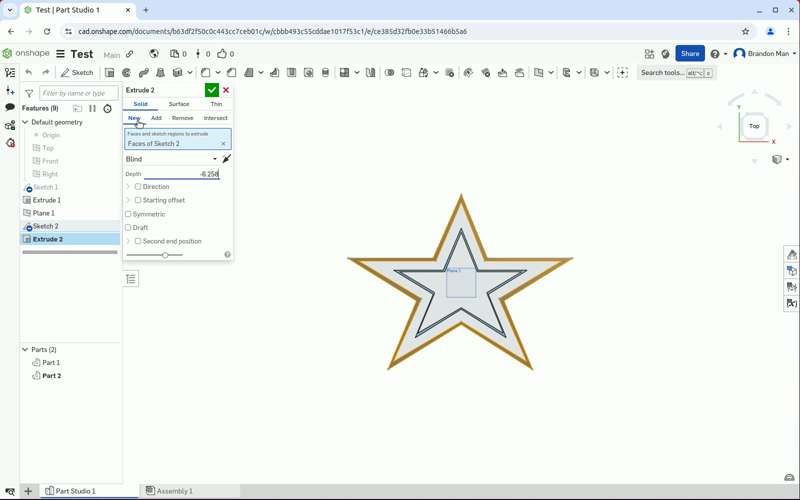
key(enter)
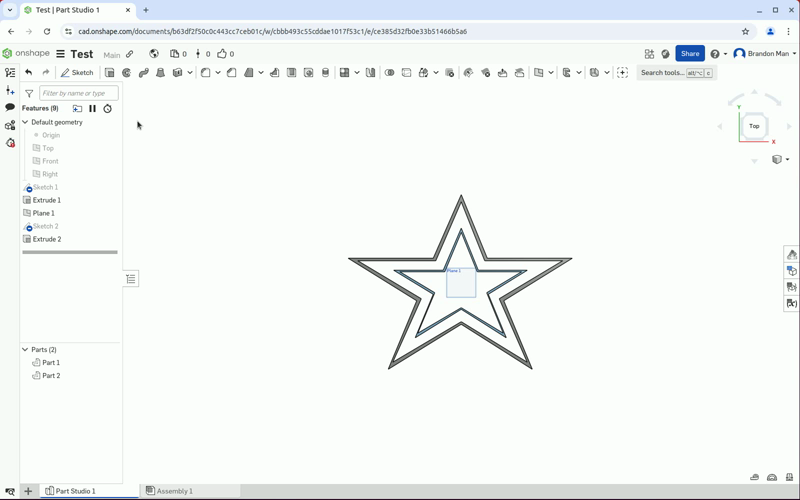
key(shift+h)
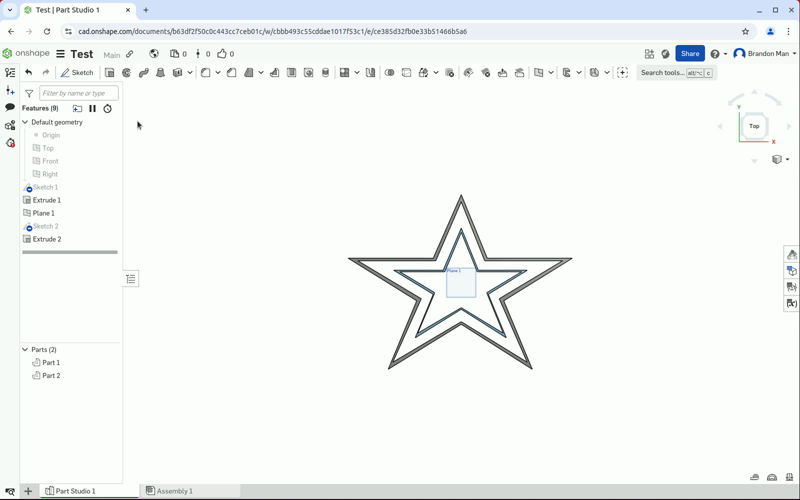
key(shift+h)
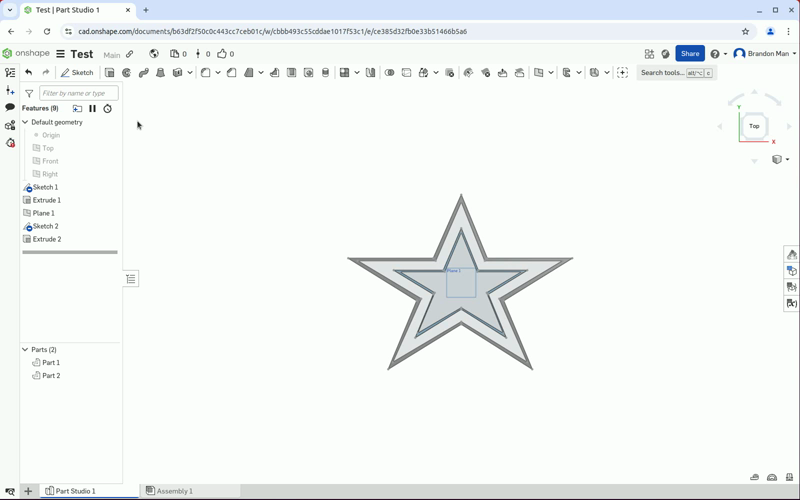
key(shift+7)
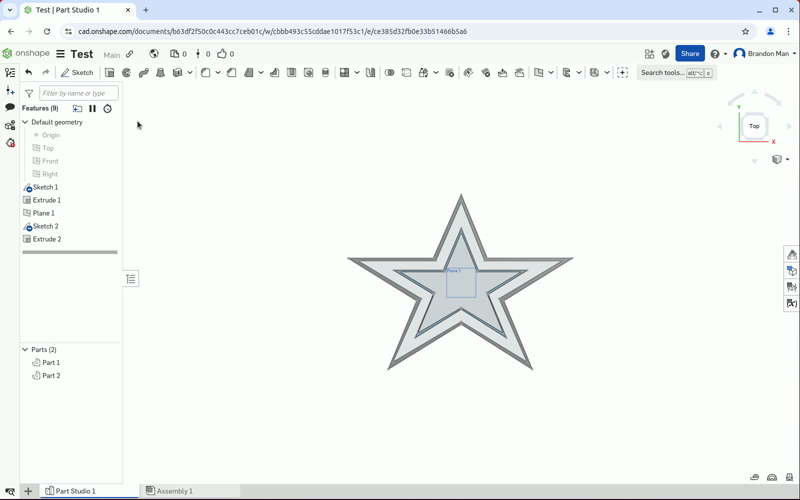
key(up, 3)
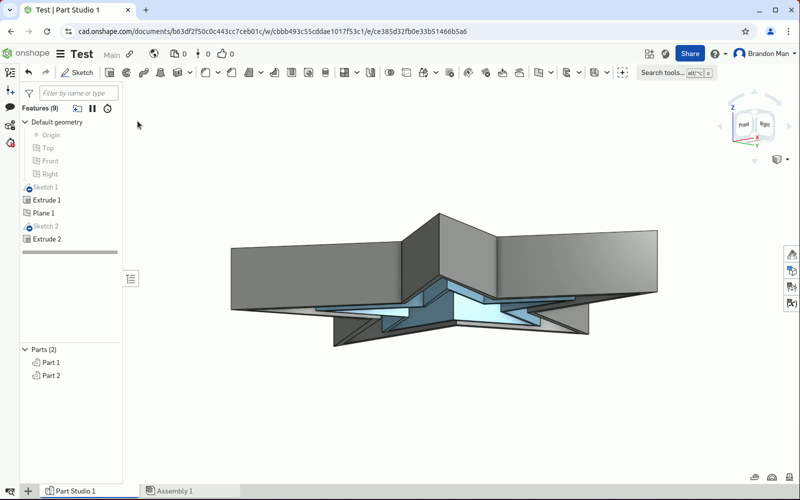
key(left, 3)
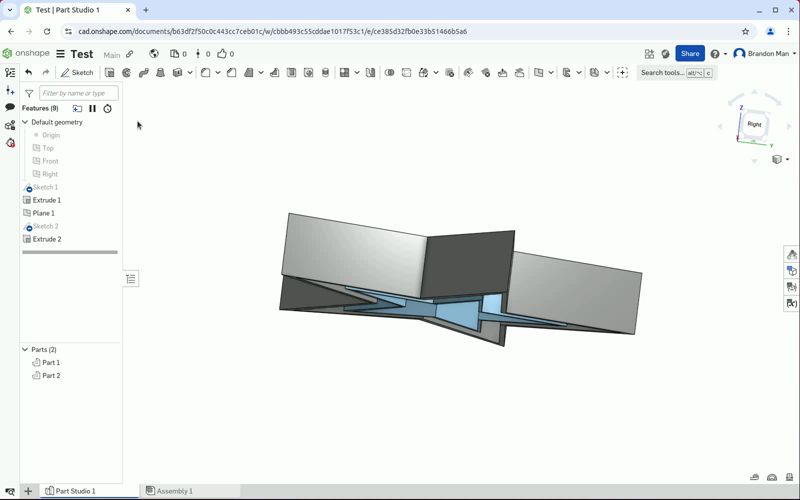
key(right, 3)
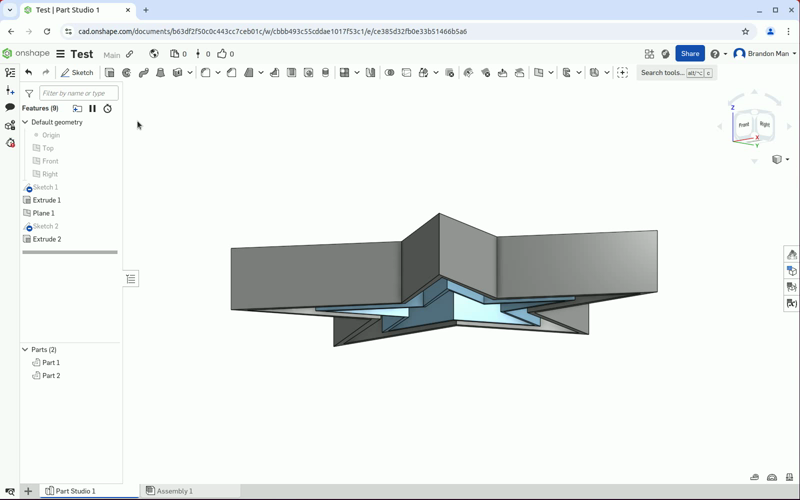
key(down, 3)
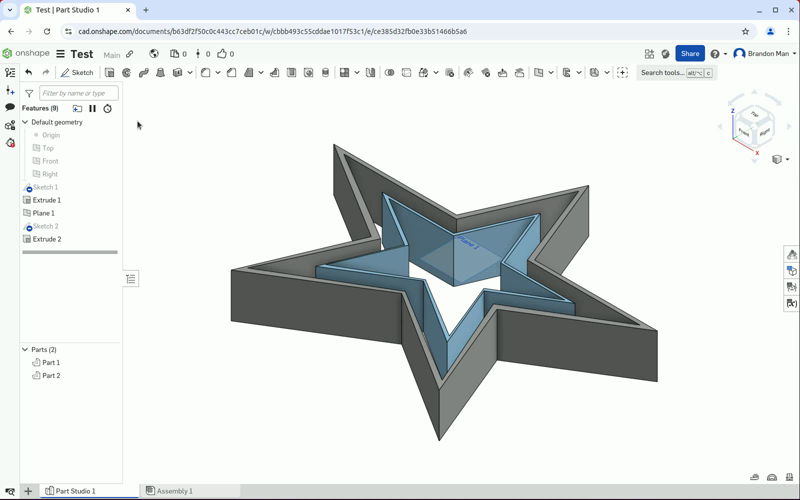
mouse_move(73, 189)
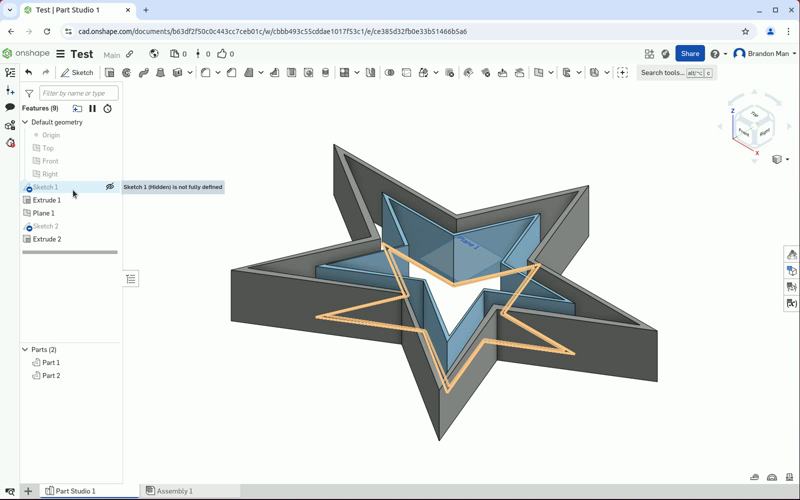
click(73, 189)